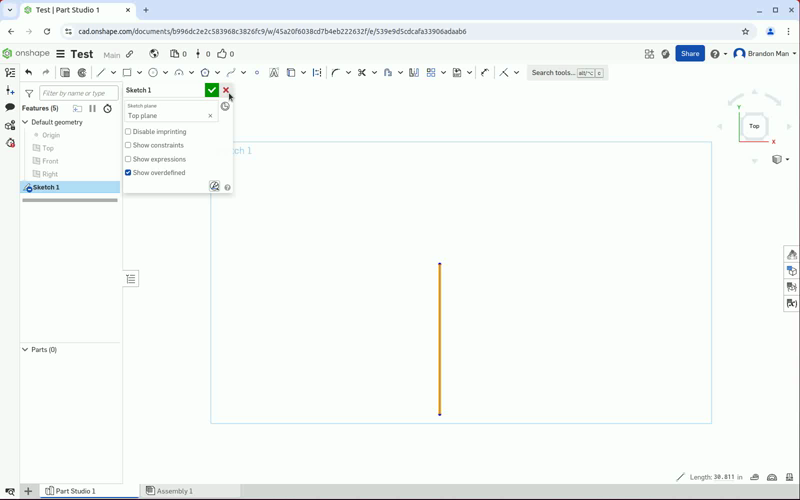
key(shift+h)
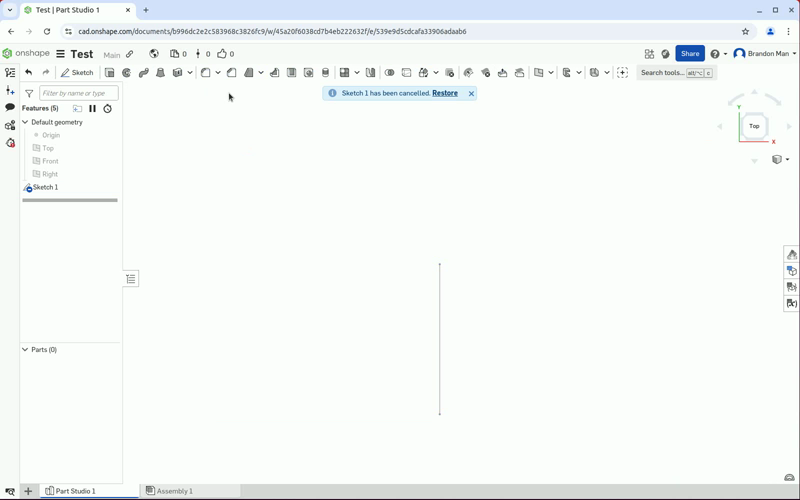
key(shift+s)
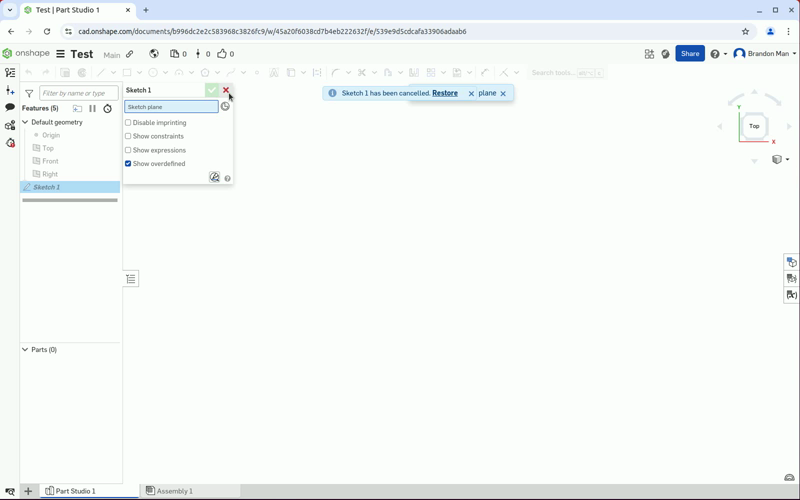
mouse_move(73, 150)
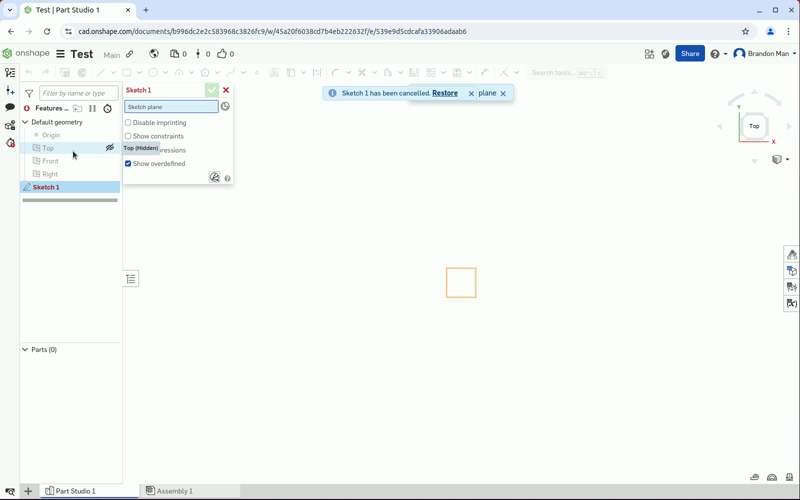
click(73, 150)
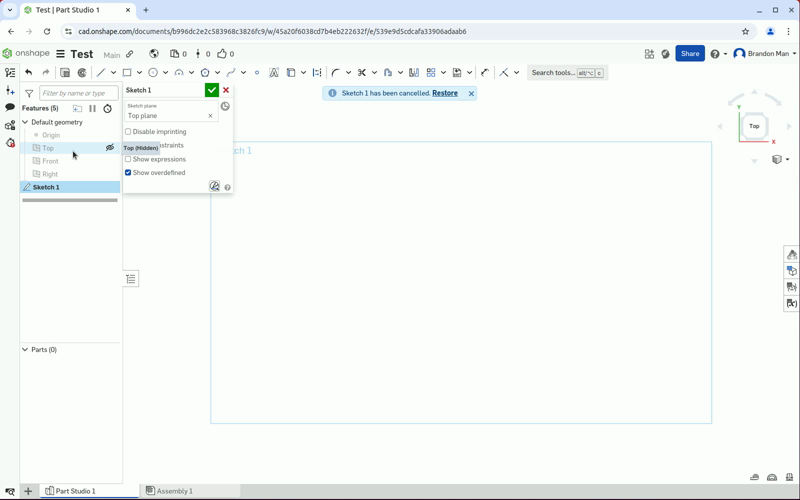
mouse_move(73, 352)
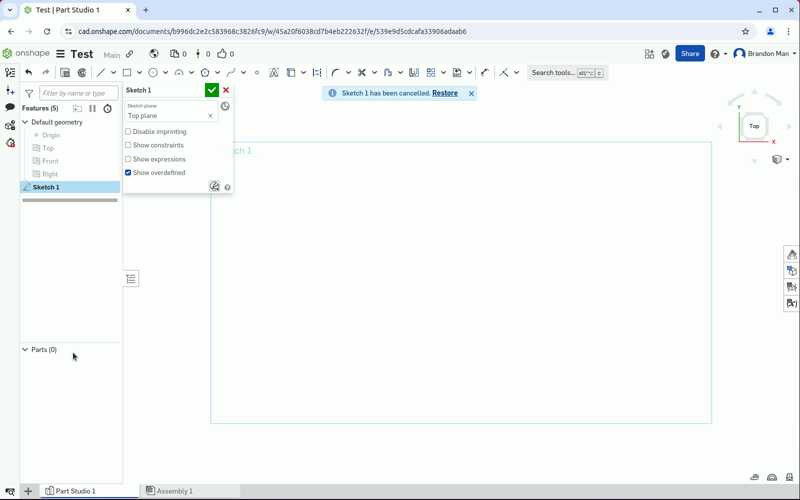
key(y)
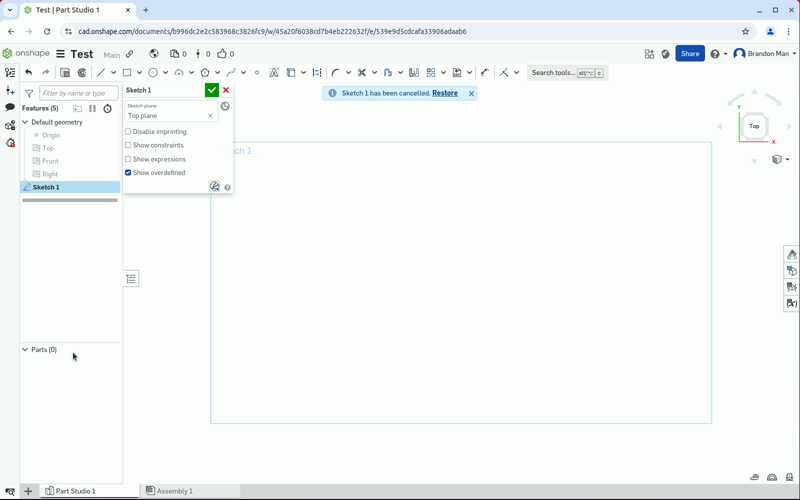
key(a)
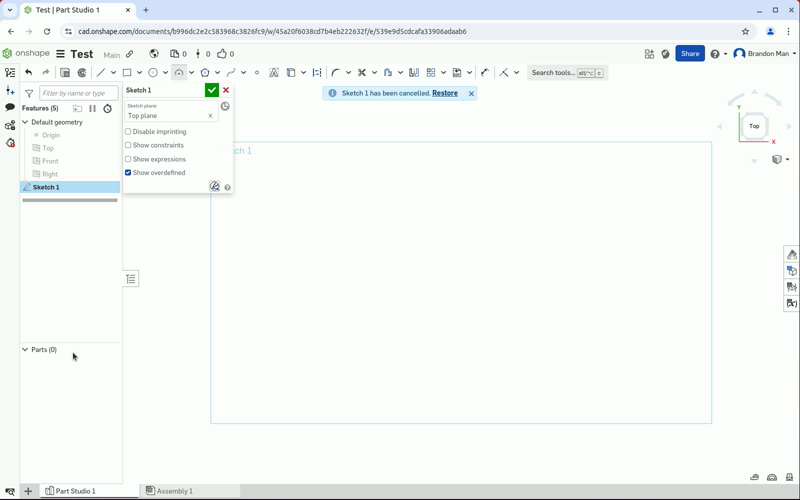
key_down(shift)
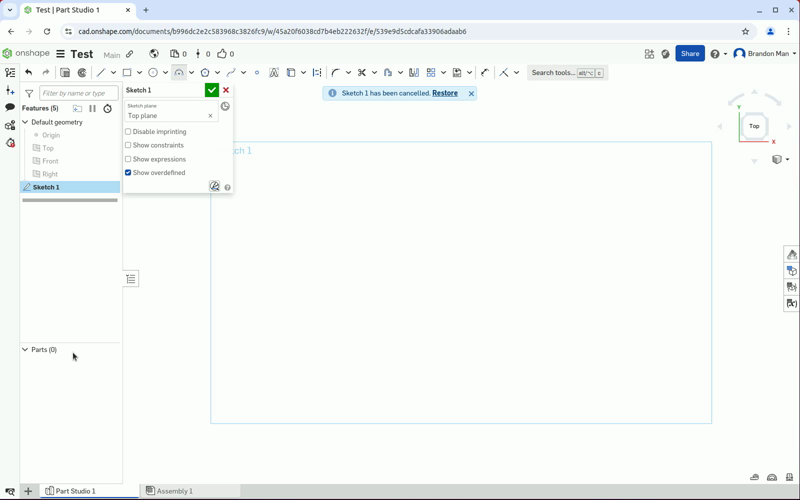
mouse_move(538, 184)
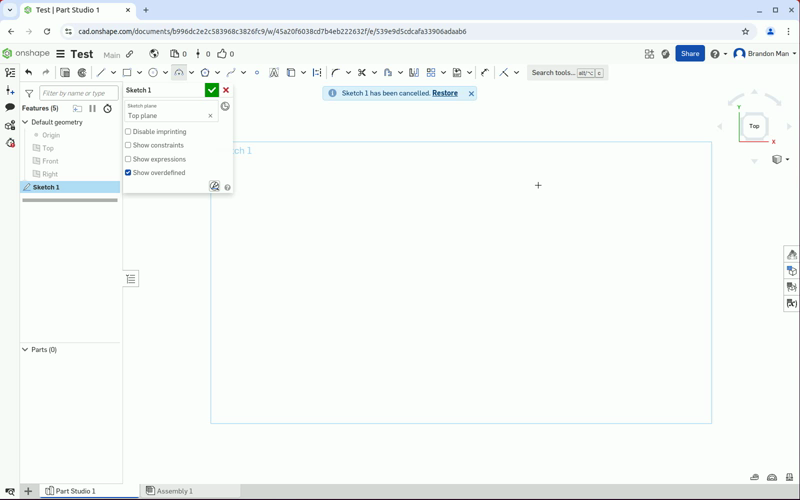
click(538, 184)
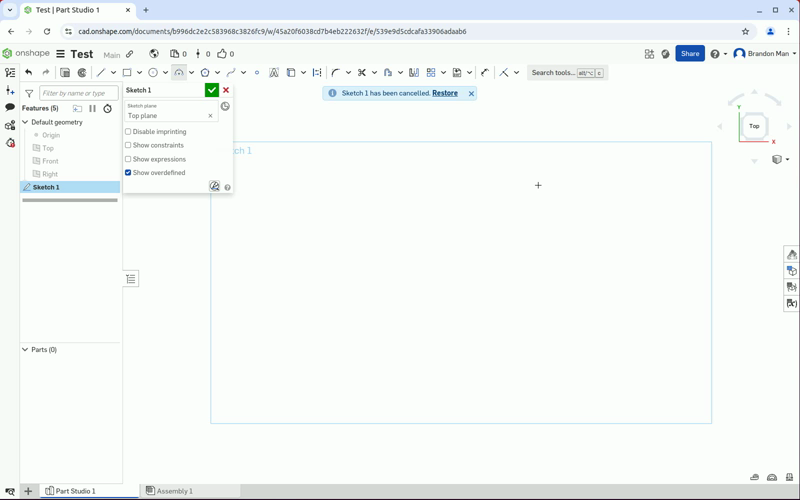
key_up(shift)
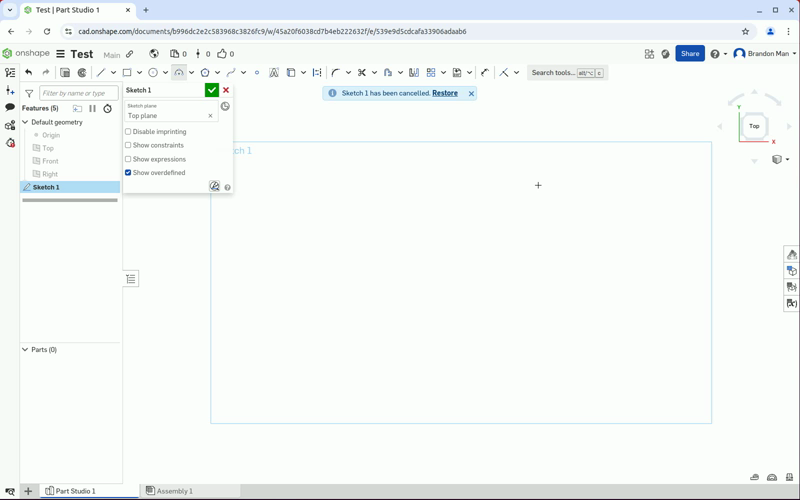
key_down(shift)
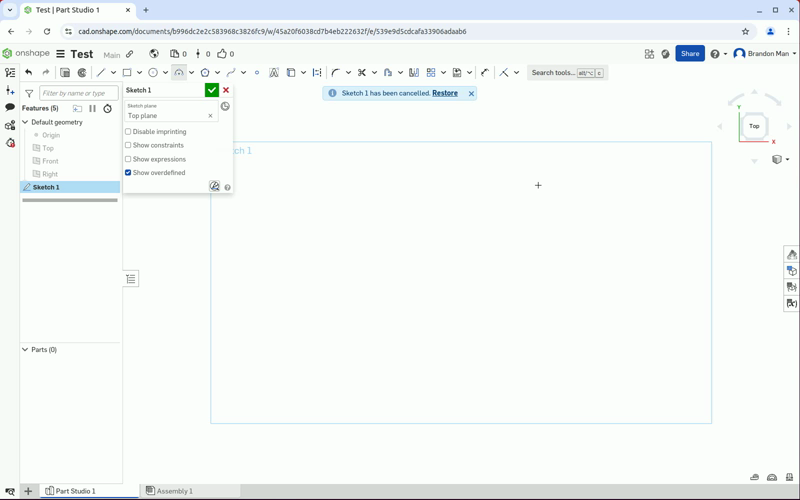
mouse_move(542, 188)
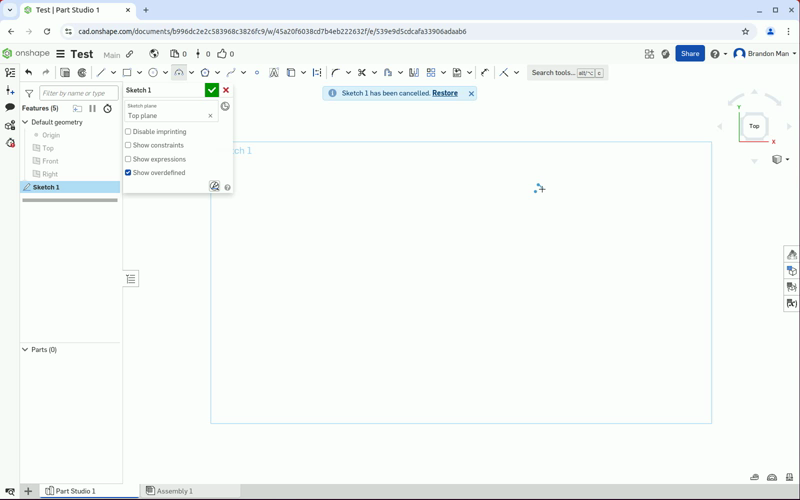
scroll(6)
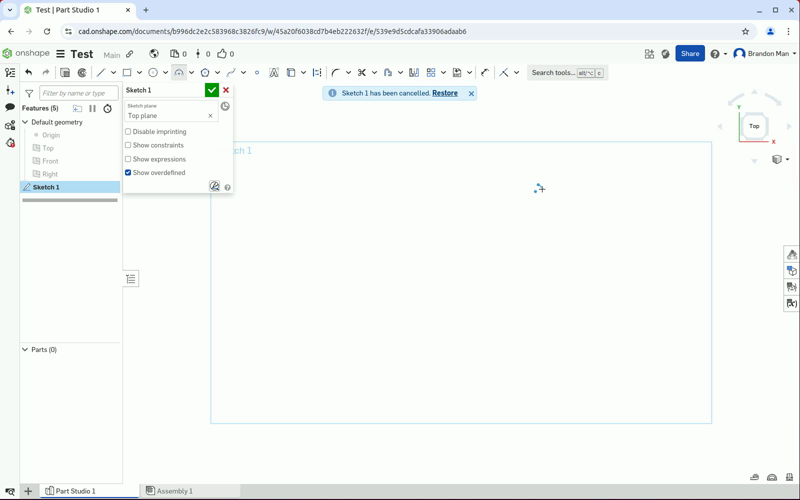
scroll(6)
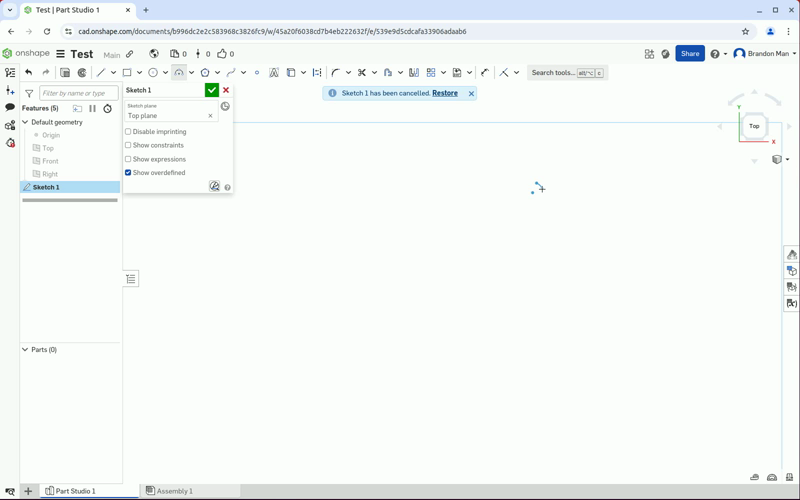
scroll(6)
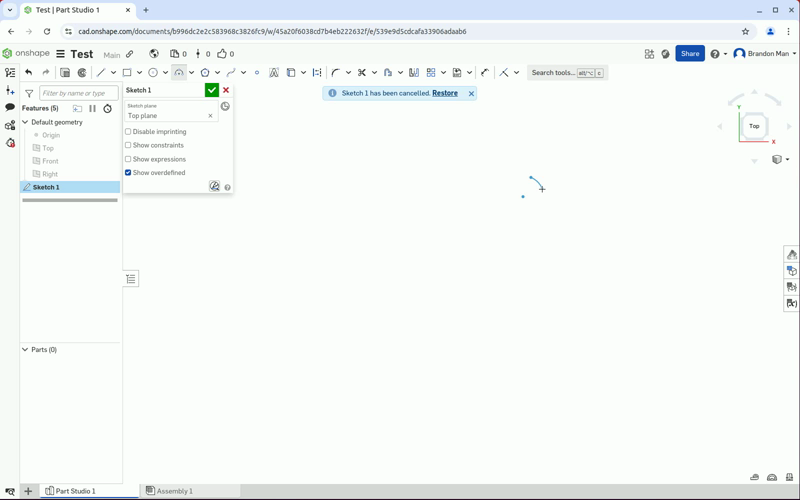
scroll(6)
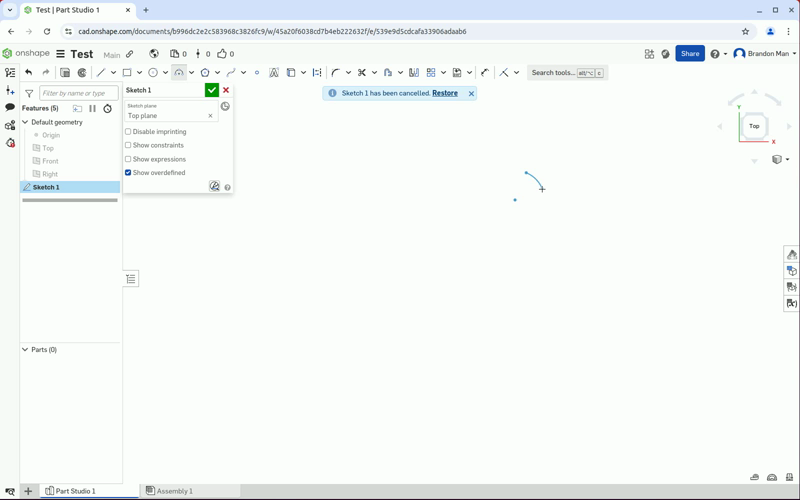
scroll(6)
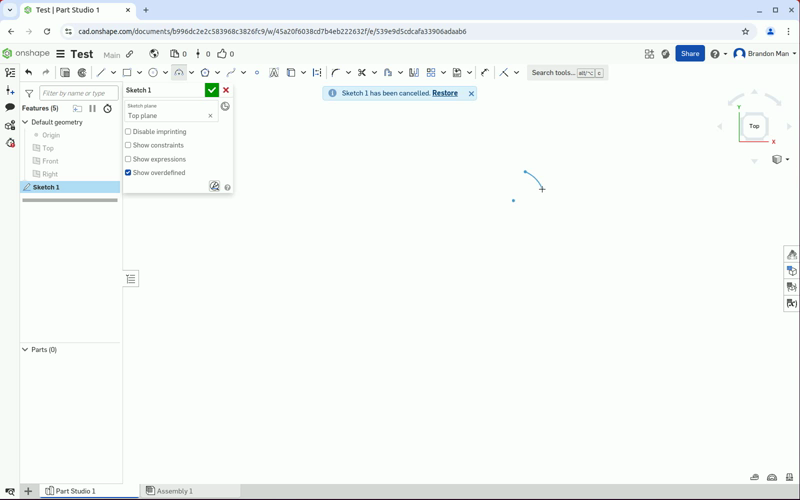
scroll(6)
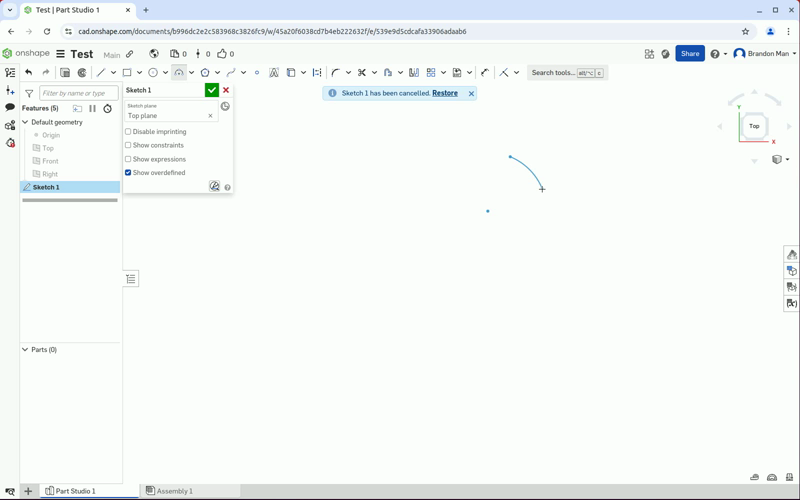
scroll(6)
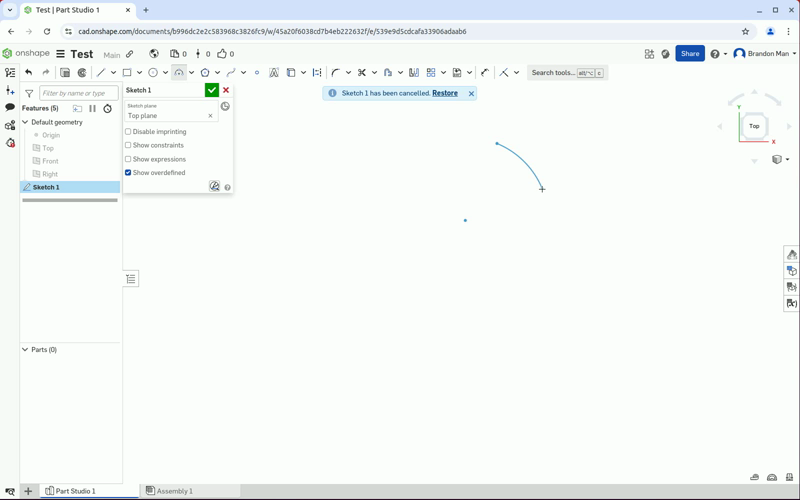
click(542, 188)
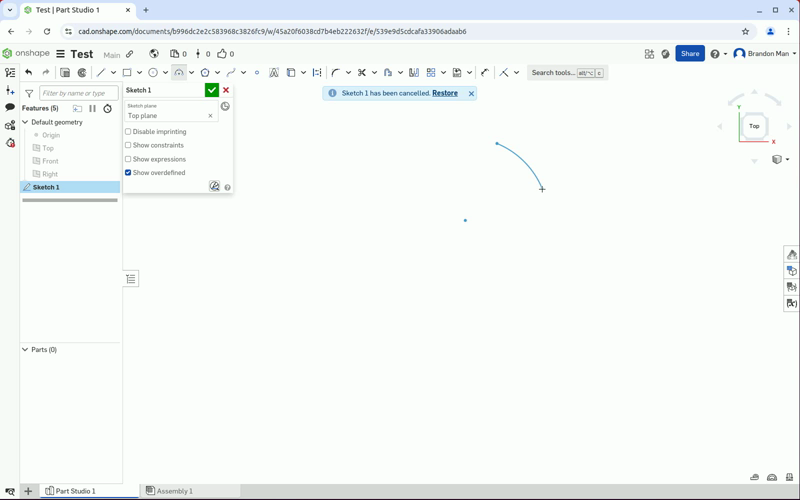
scroll(-6)
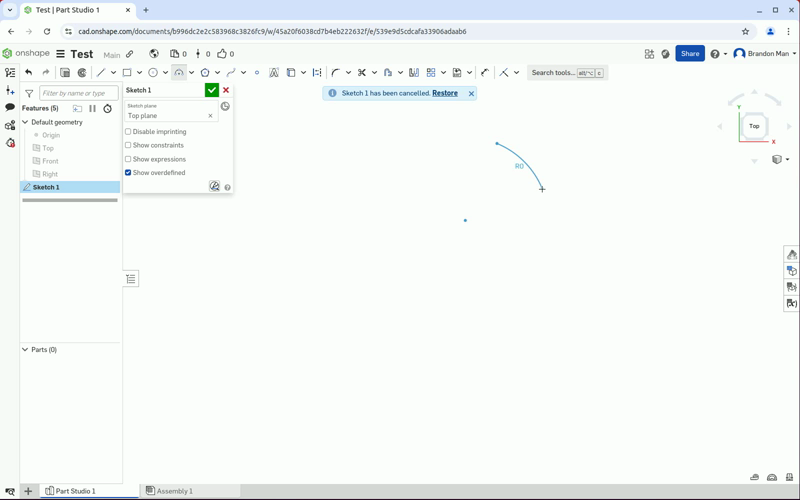
scroll(-6)
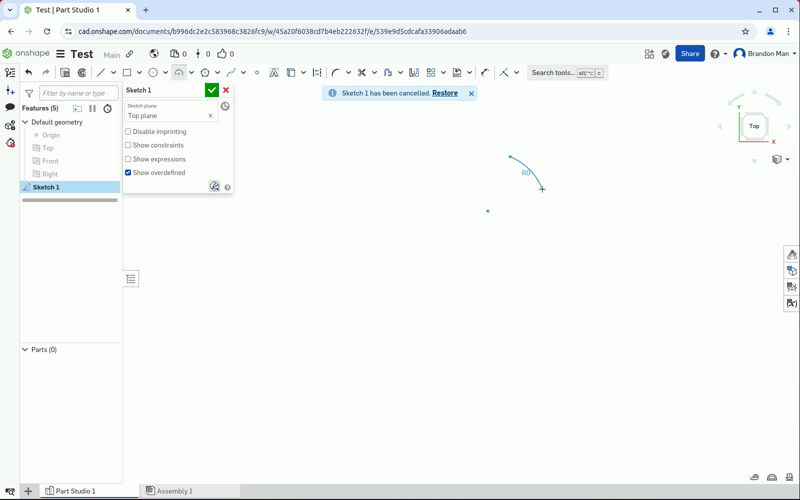
scroll(-6)
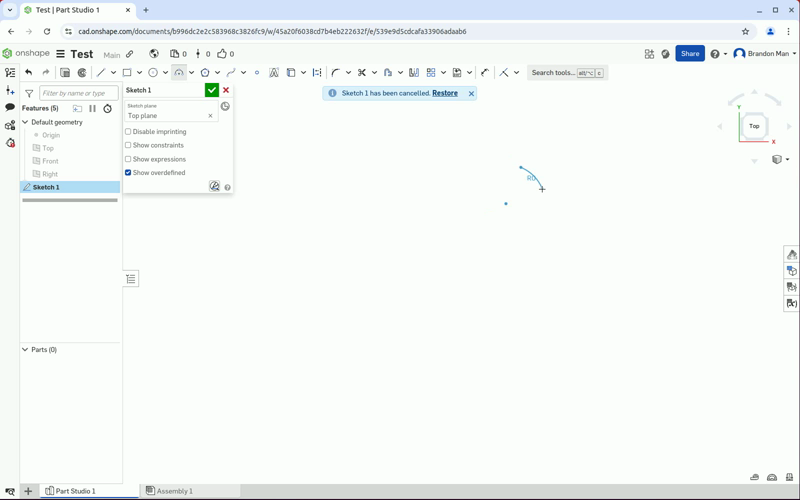
scroll(-6)
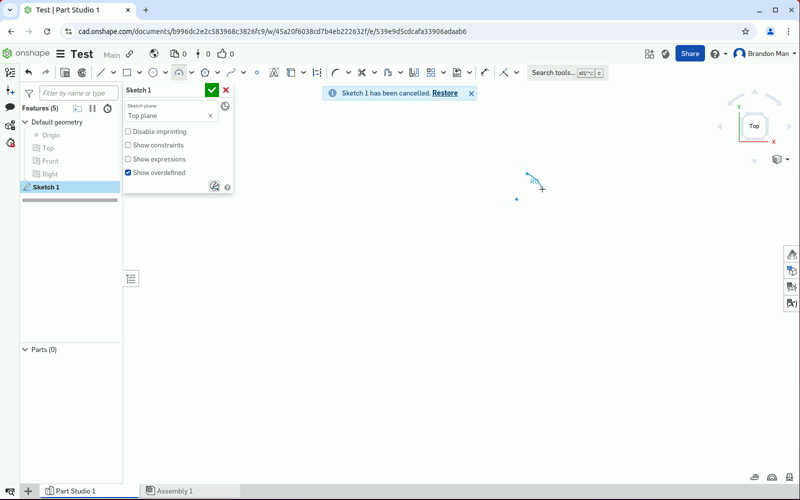
scroll(-6)
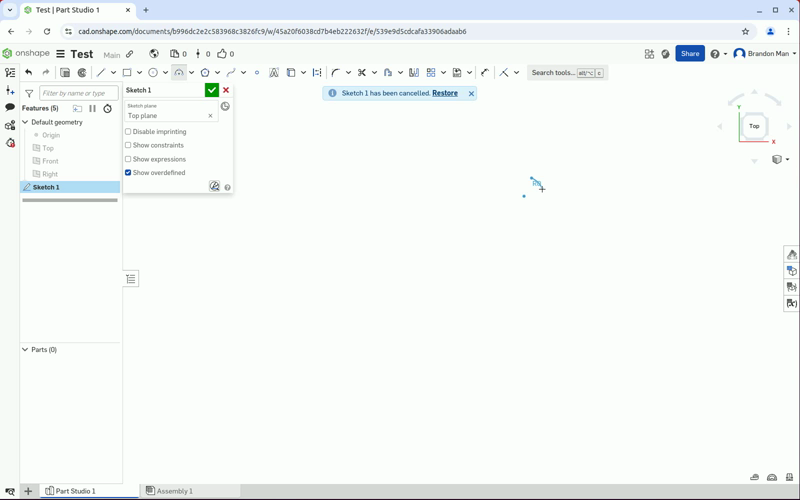
scroll(-6)
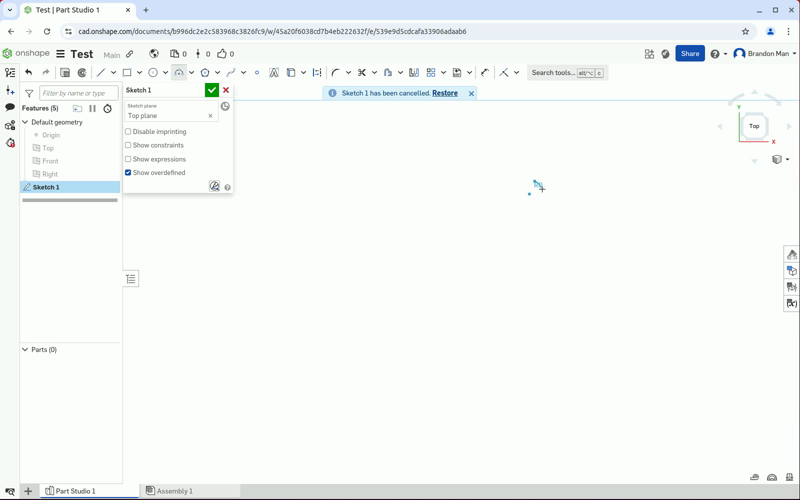
scroll(-6)
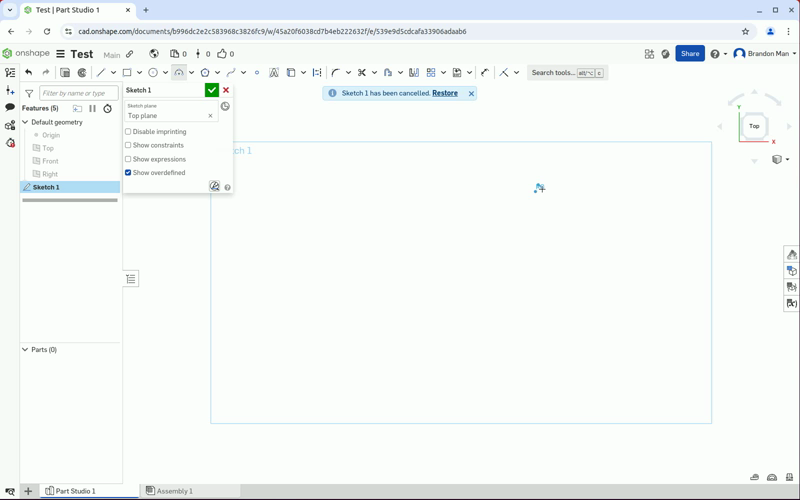
mouse_move(539, 187)
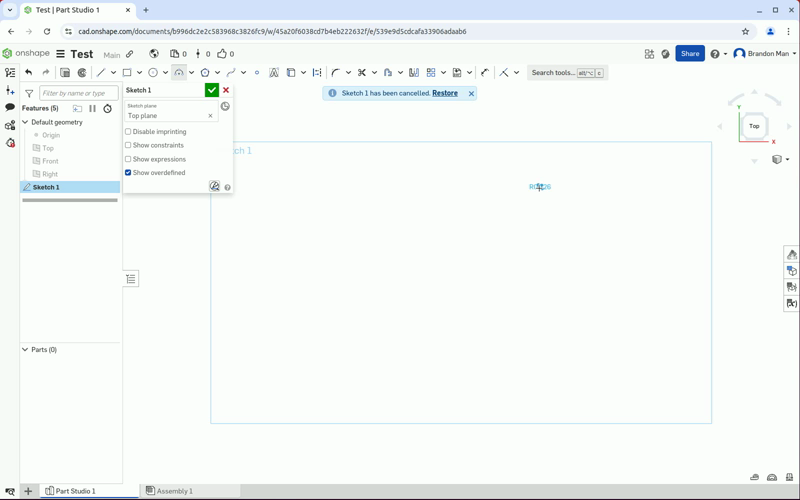
scroll(6)
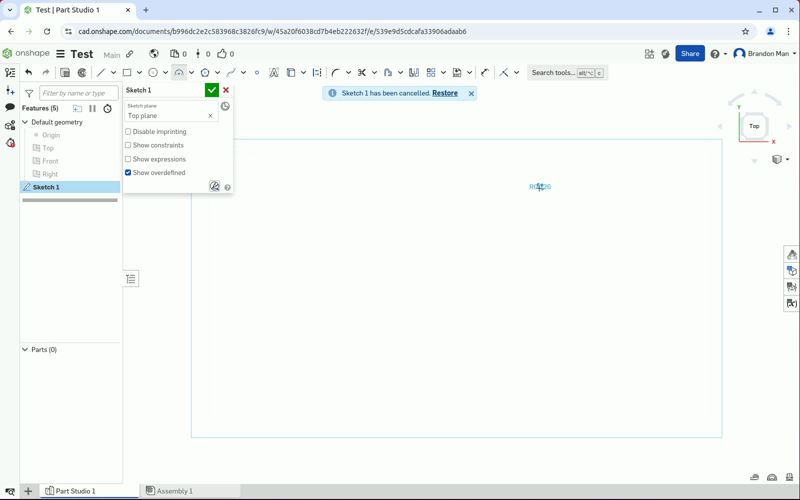
scroll(6)
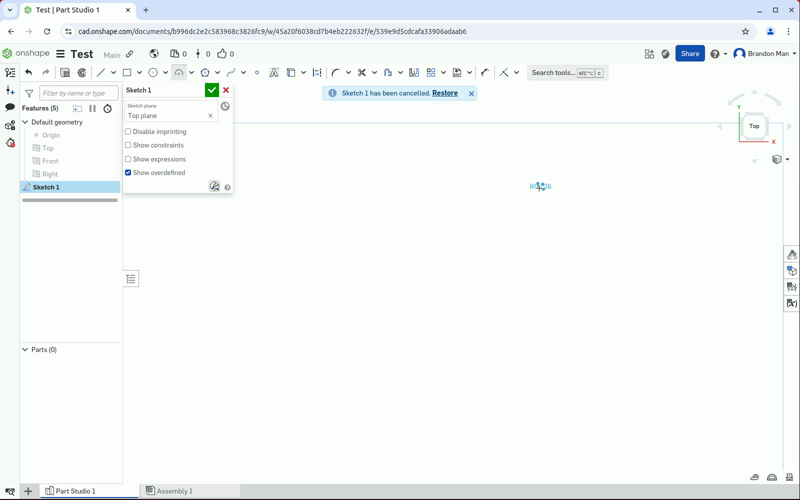
scroll(6)
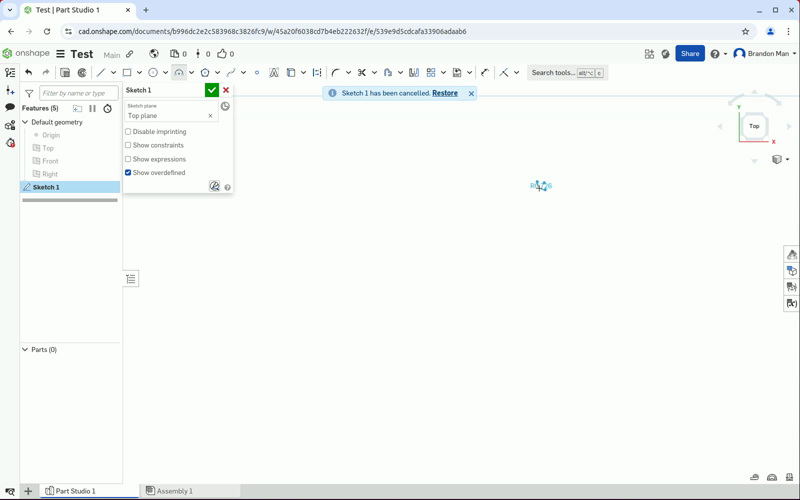
scroll(6)
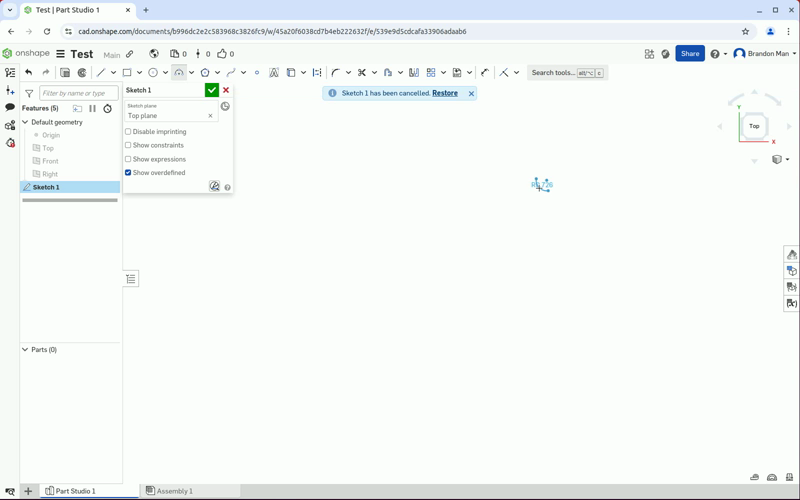
scroll(6)
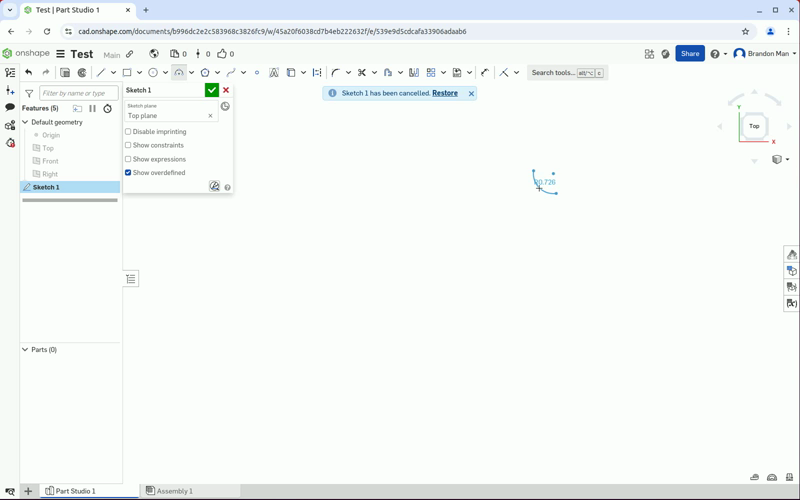
scroll(6)
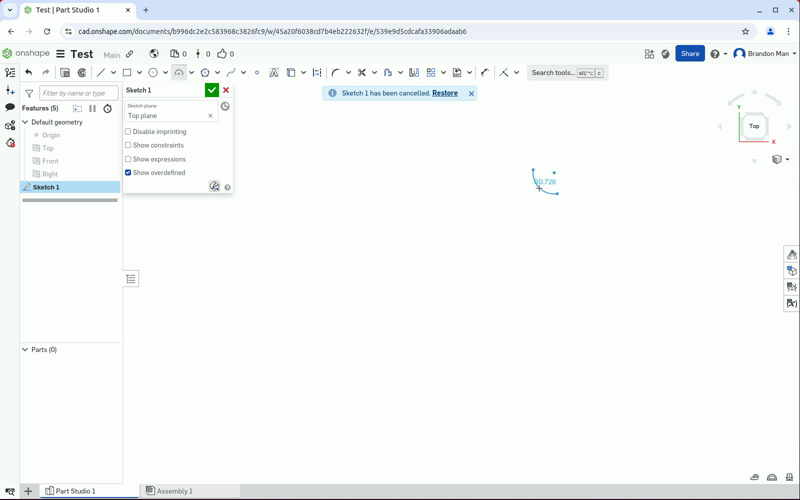
scroll(6)
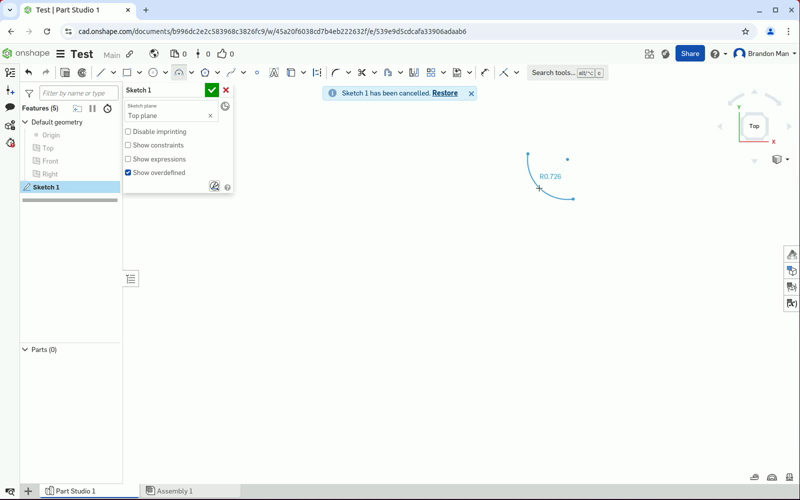
click(539, 187)
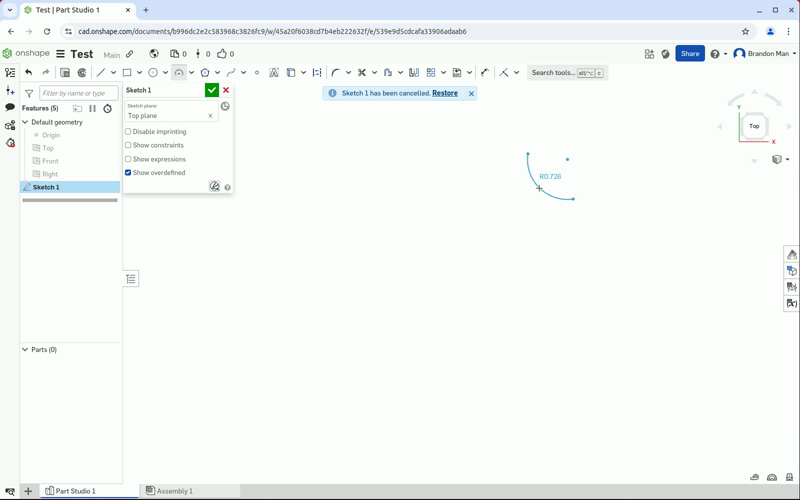
scroll(-6)
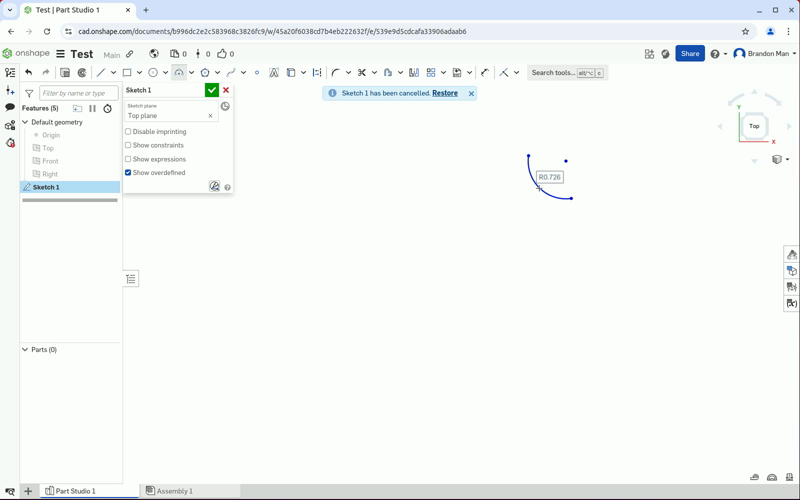
scroll(-6)
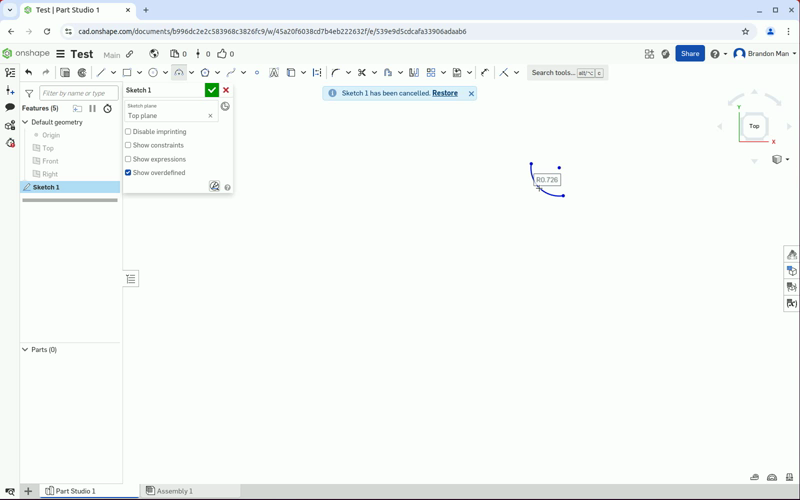
scroll(-6)
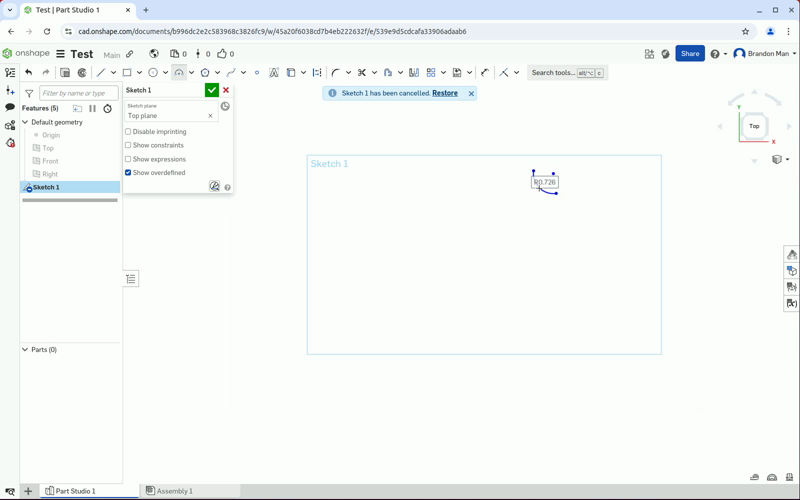
scroll(-6)
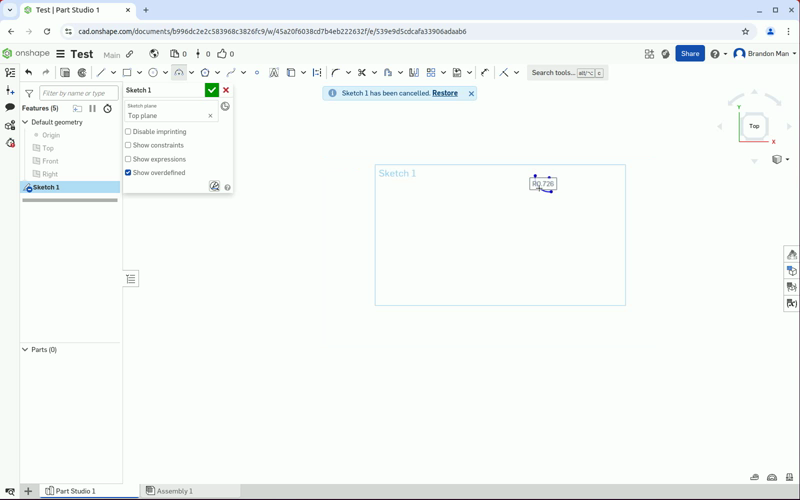
scroll(-6)
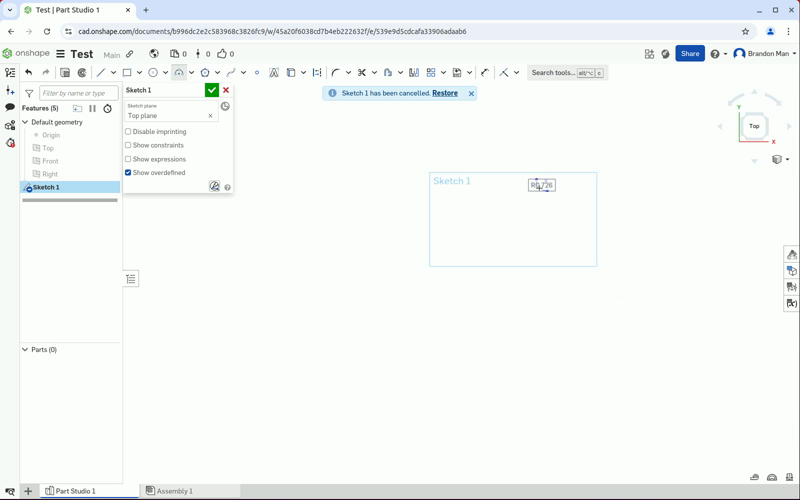
scroll(-6)
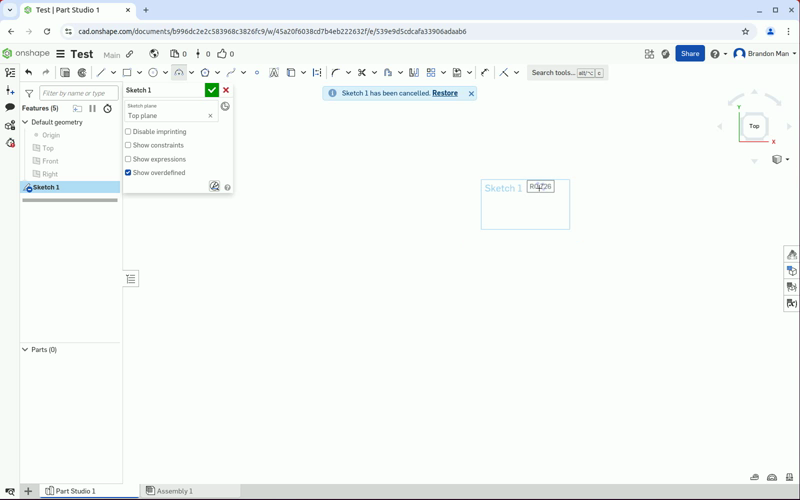
scroll(-6)
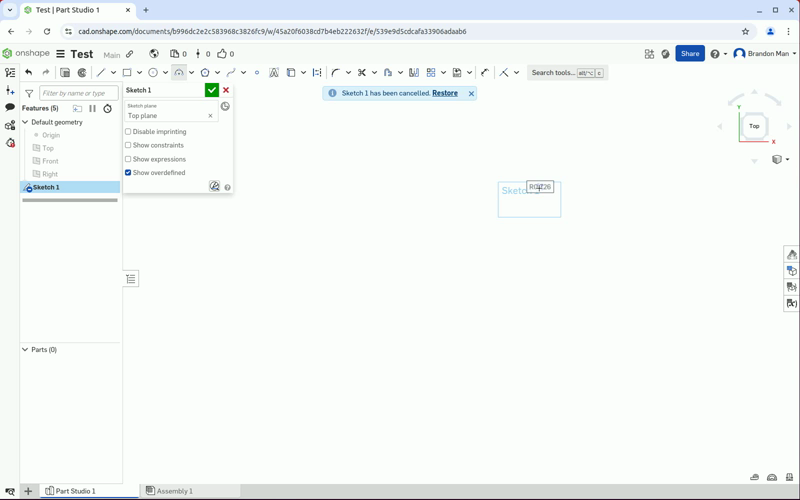
key_up(shift)
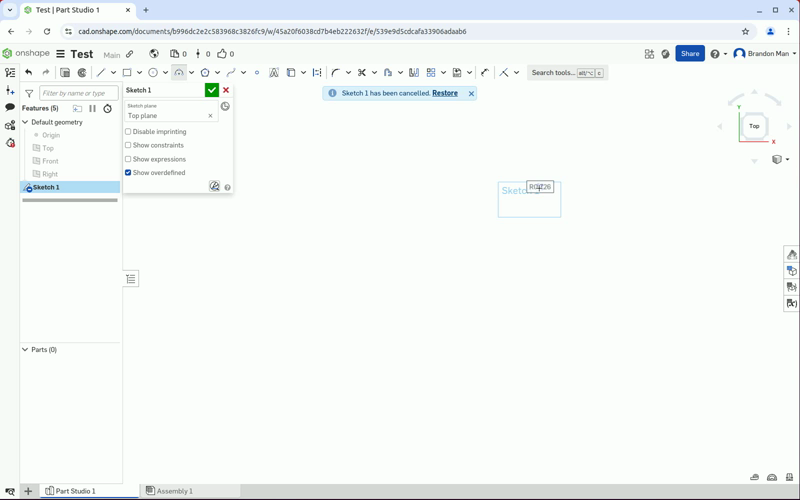
key(esc)
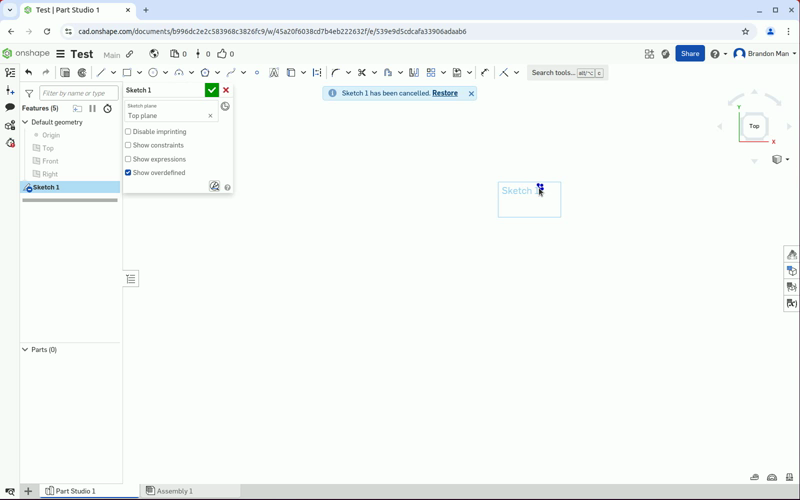
key(l)
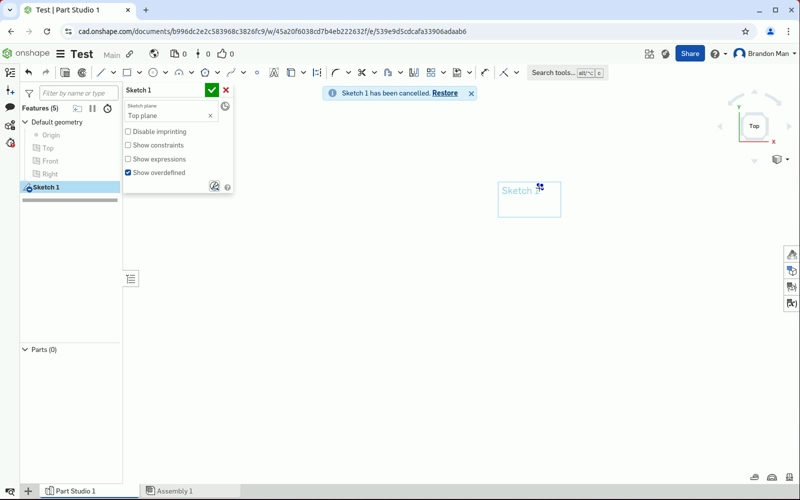
mouse_move(542, 188)
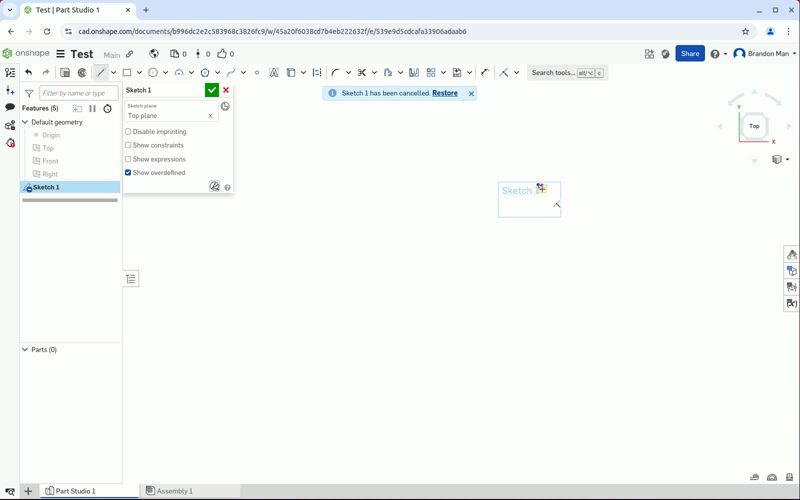
scroll(6)
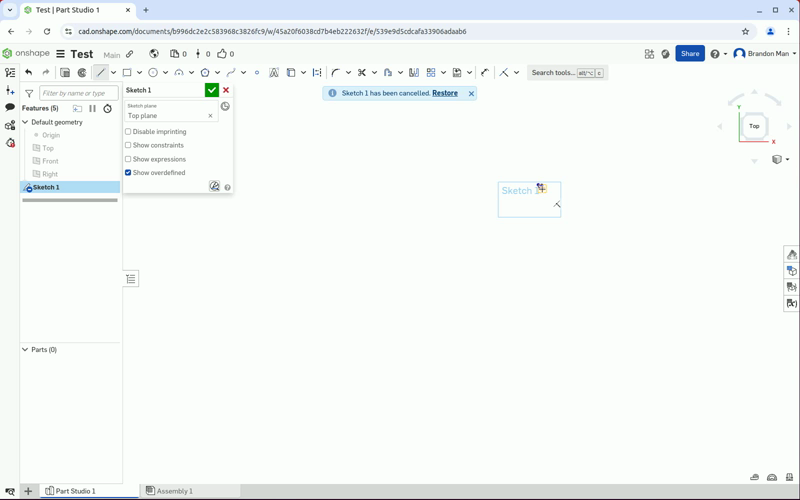
scroll(6)
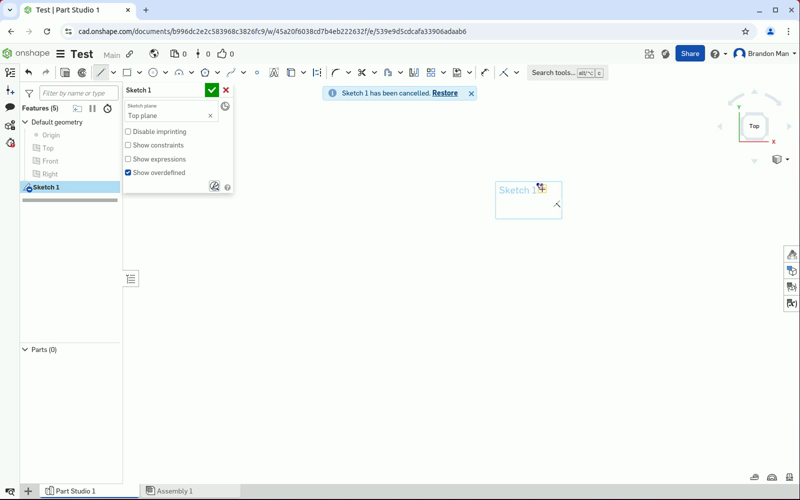
scroll(6)
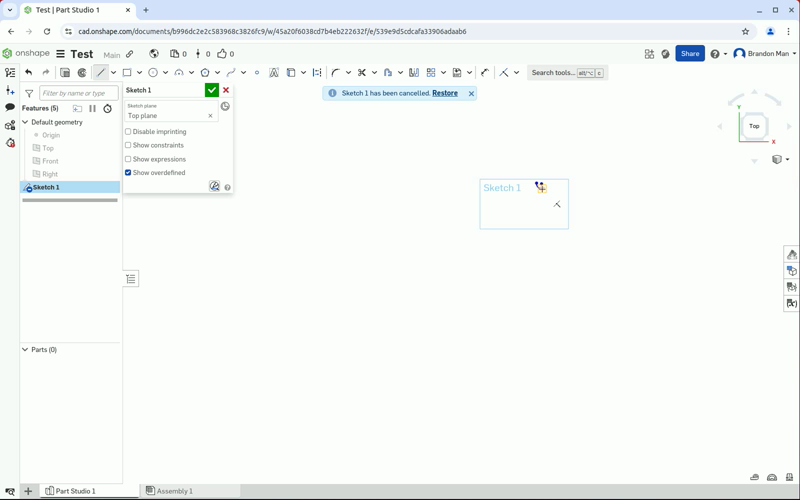
scroll(6)
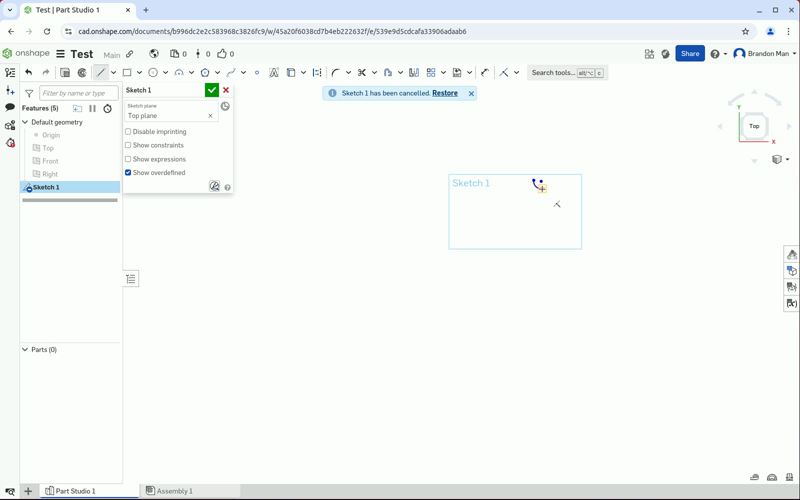
scroll(6)
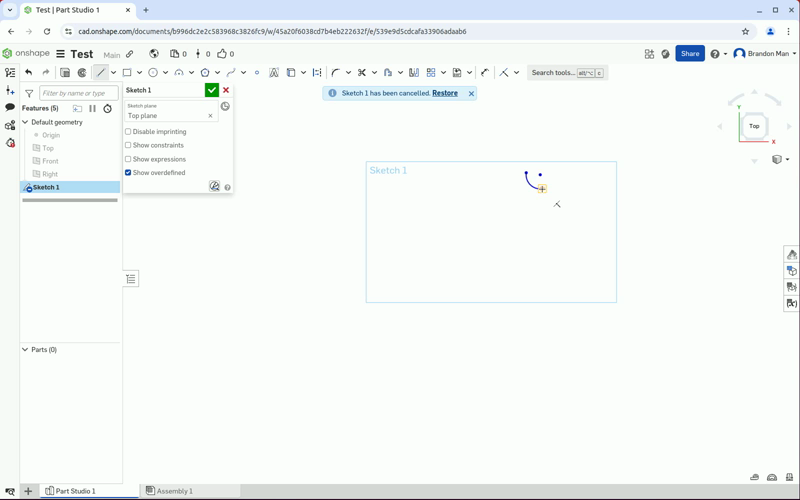
scroll(6)
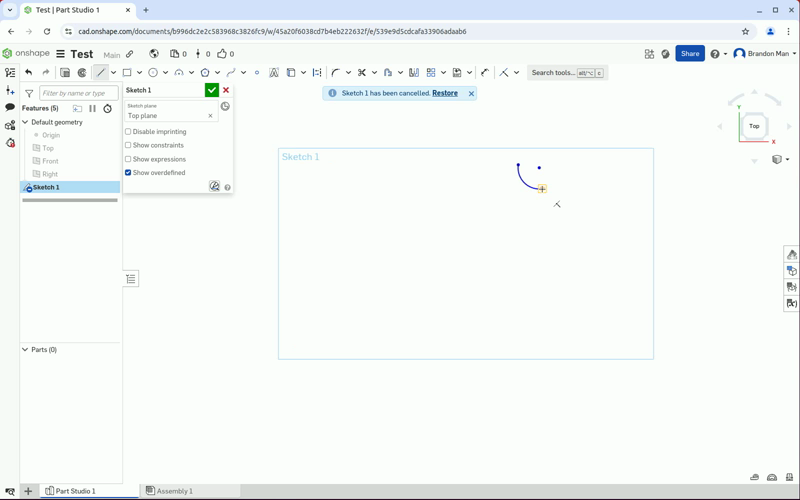
scroll(6)
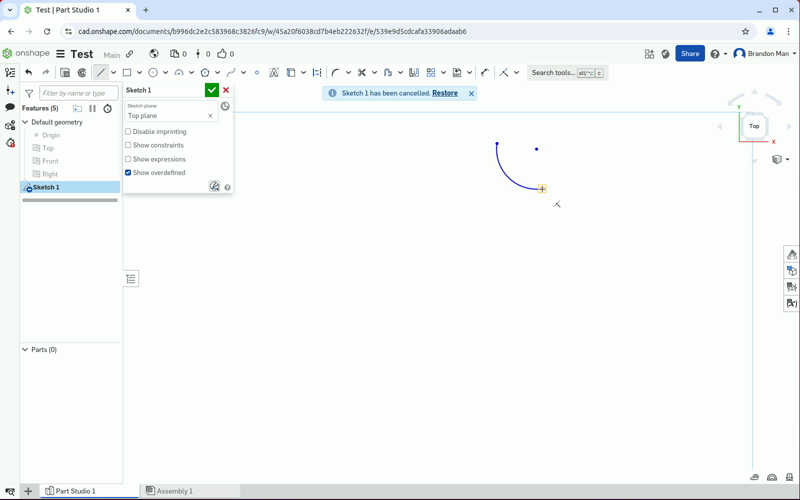
click(542, 188)
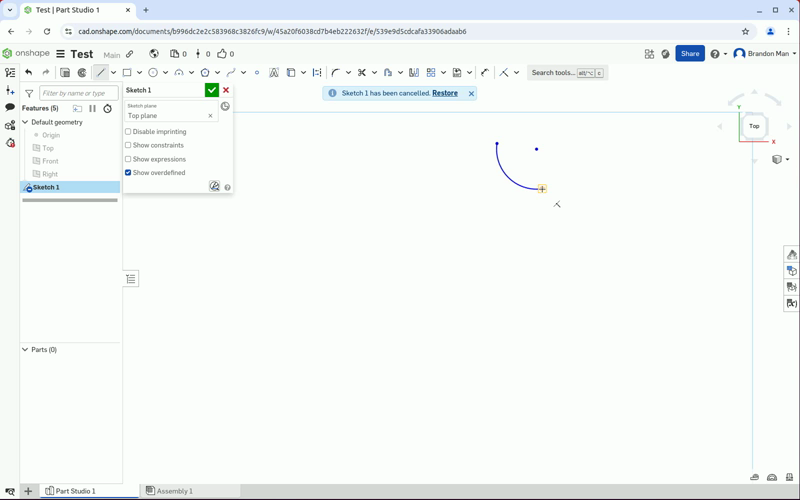
scroll(-6)
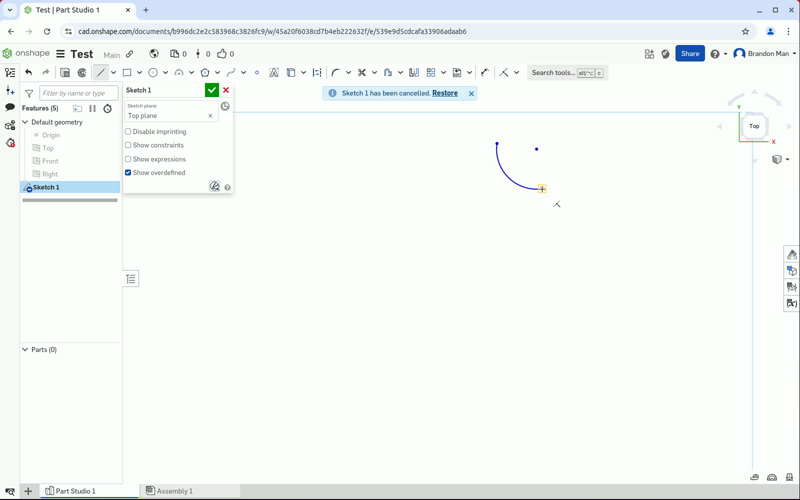
scroll(-6)
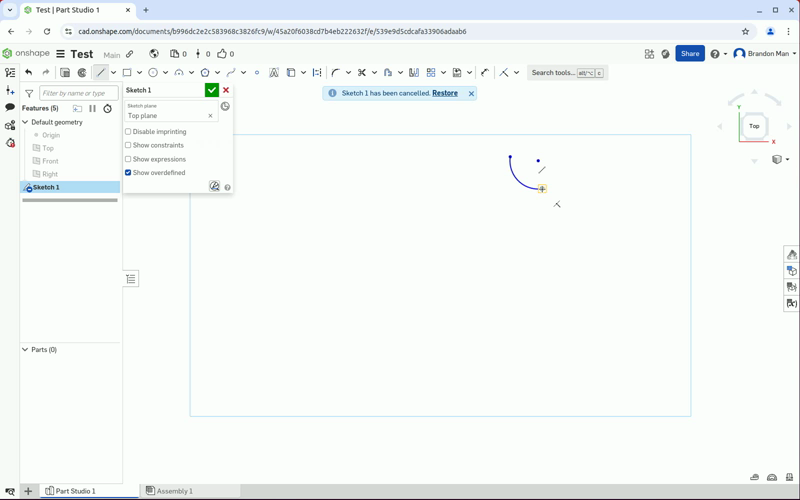
scroll(-6)
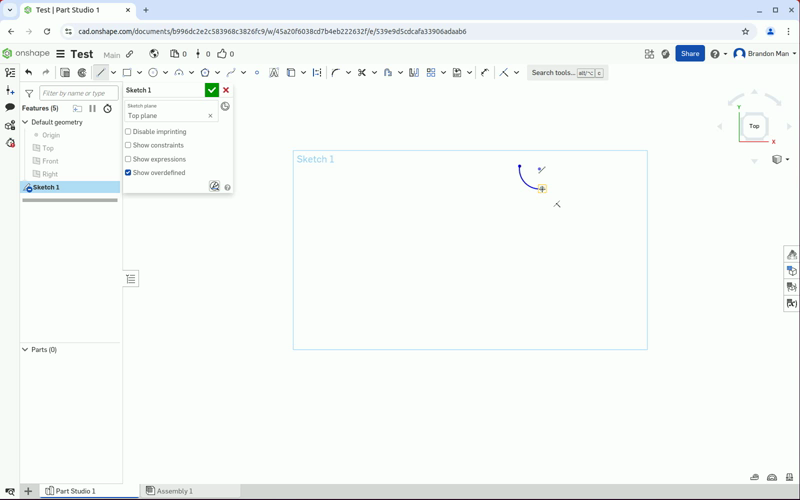
scroll(-6)
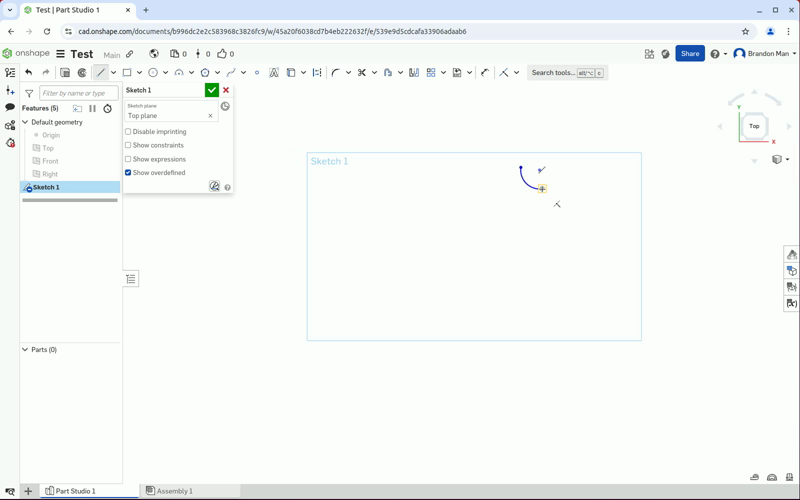
scroll(-6)
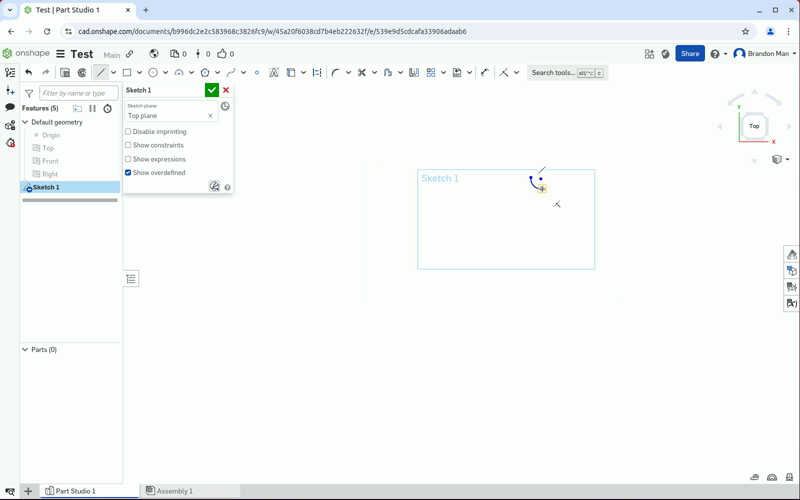
scroll(-6)
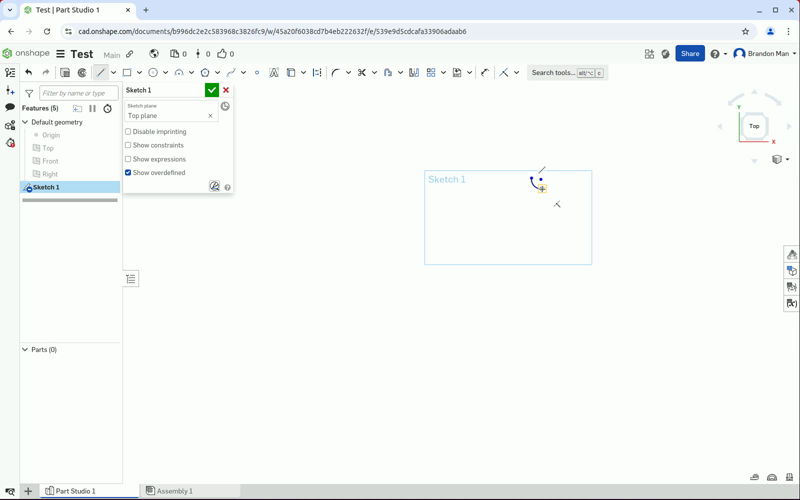
scroll(-6)
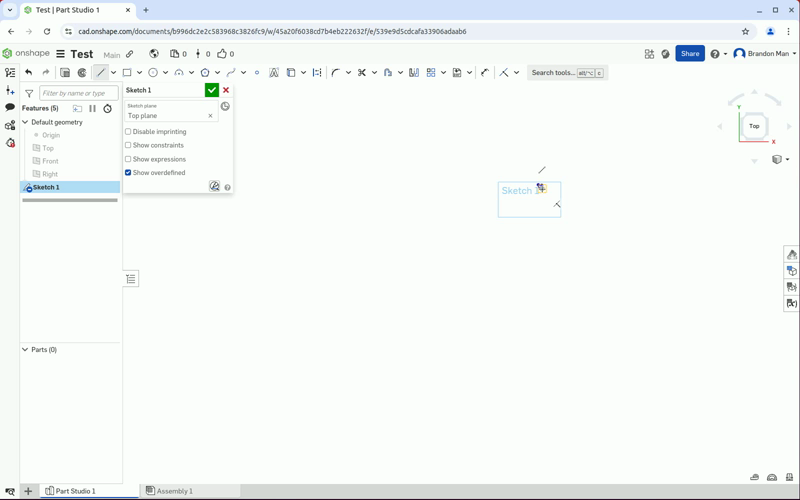
key_down(shift)
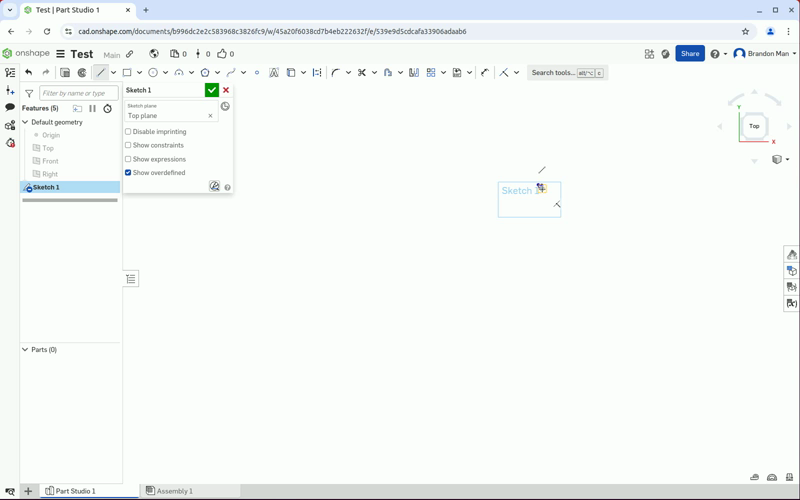
mouse_move(572, 188)
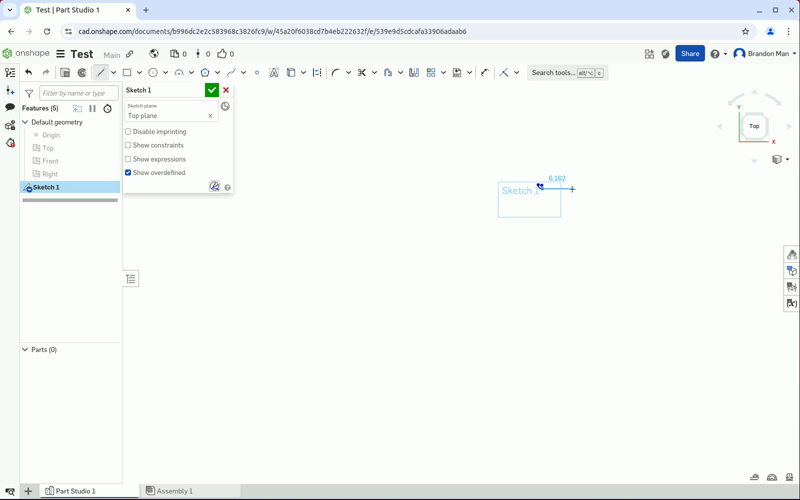
mouse_move(570, 188)
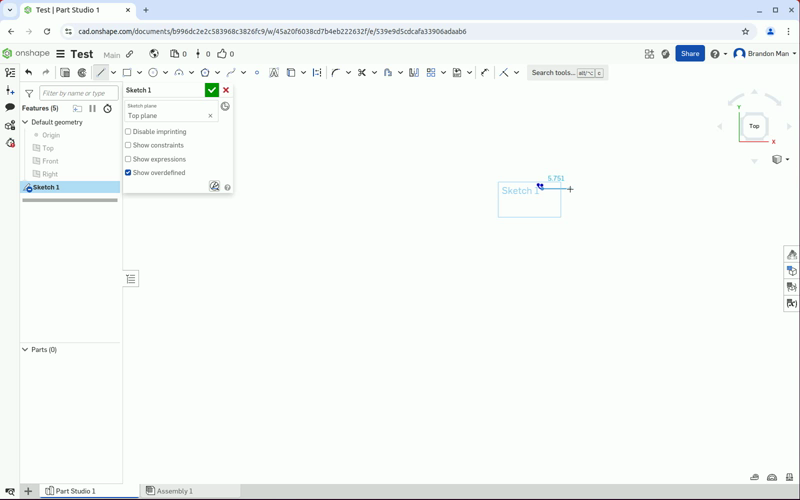
click(570, 188)
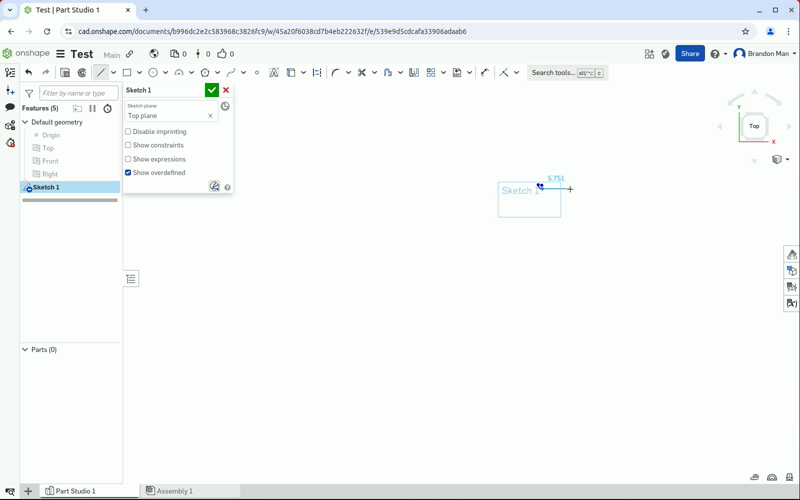
key_up(shift)
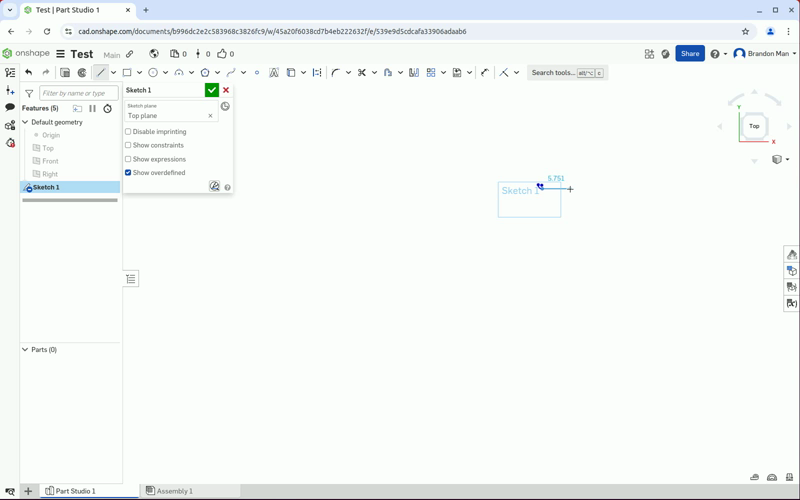
key(esc)
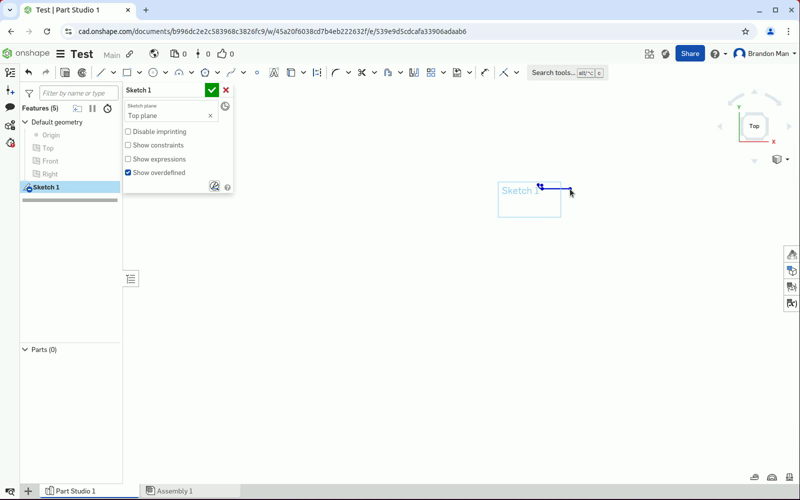
key(a)
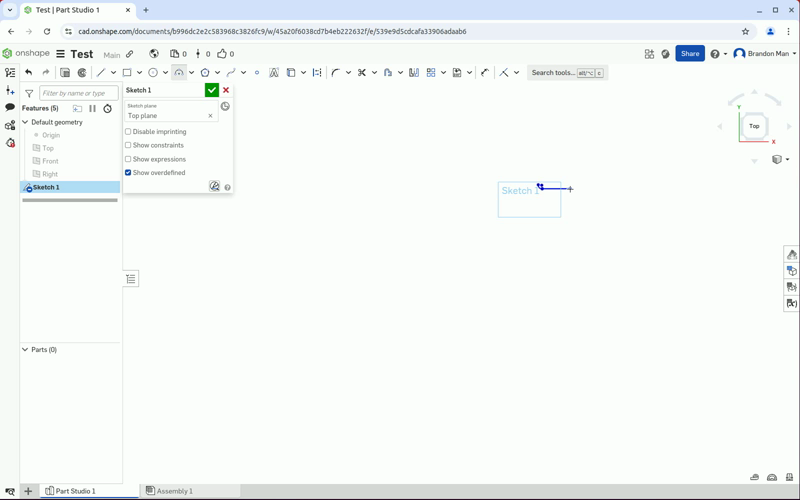
mouse_move(570, 188)
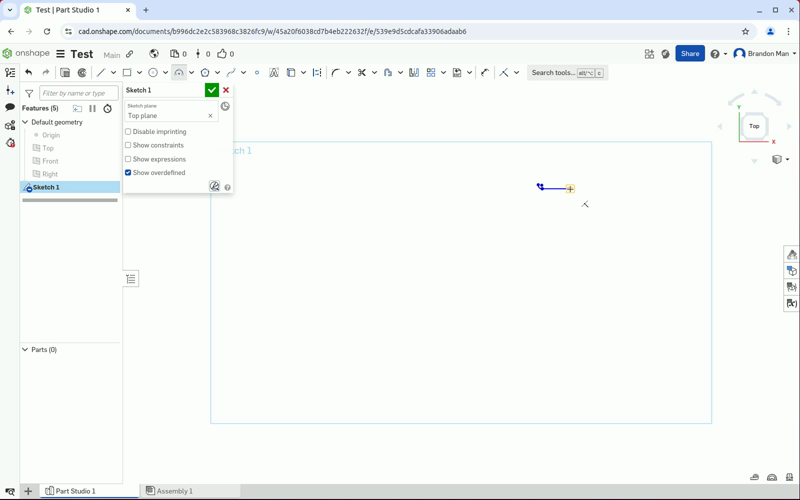
click(570, 188)
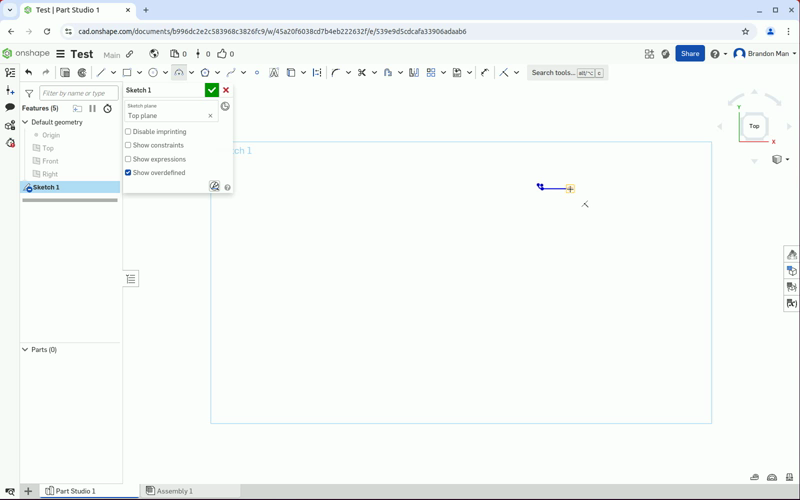
key_down(shift)
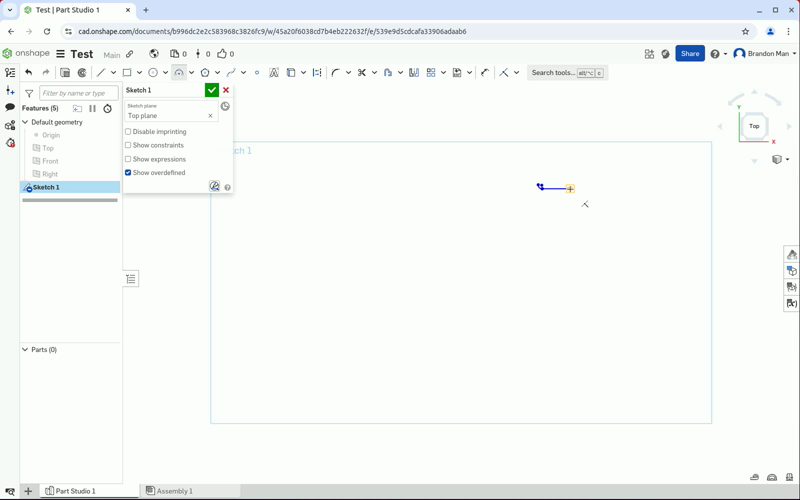
mouse_move(574, 184)
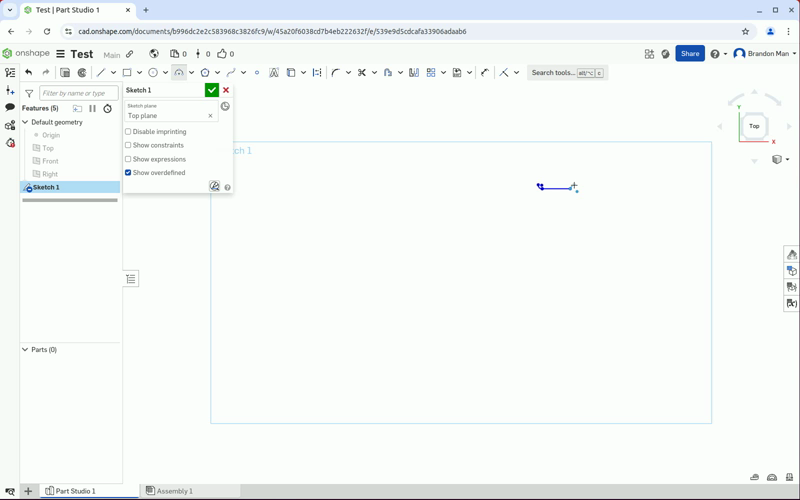
scroll(6)
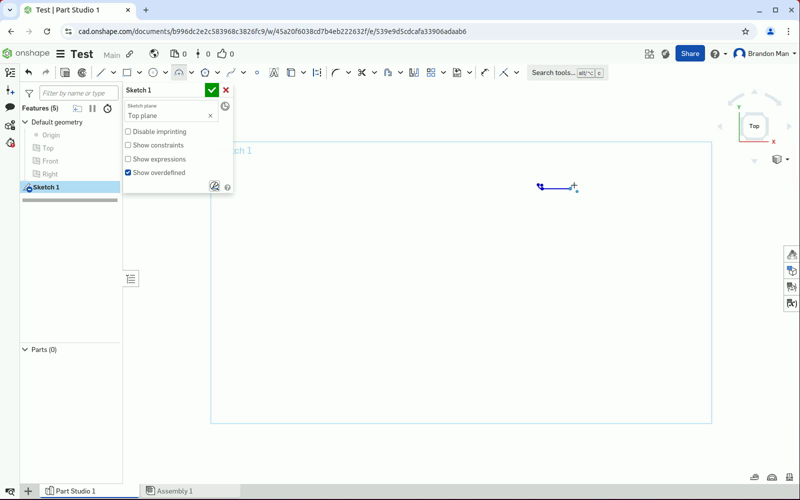
scroll(6)
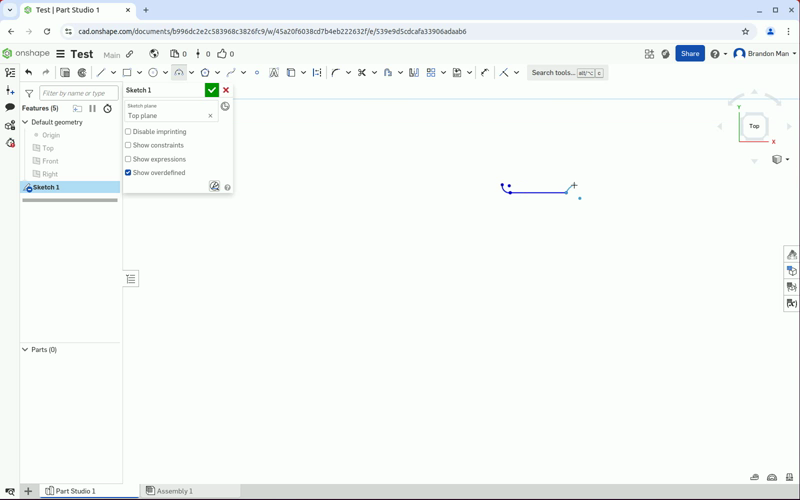
scroll(6)
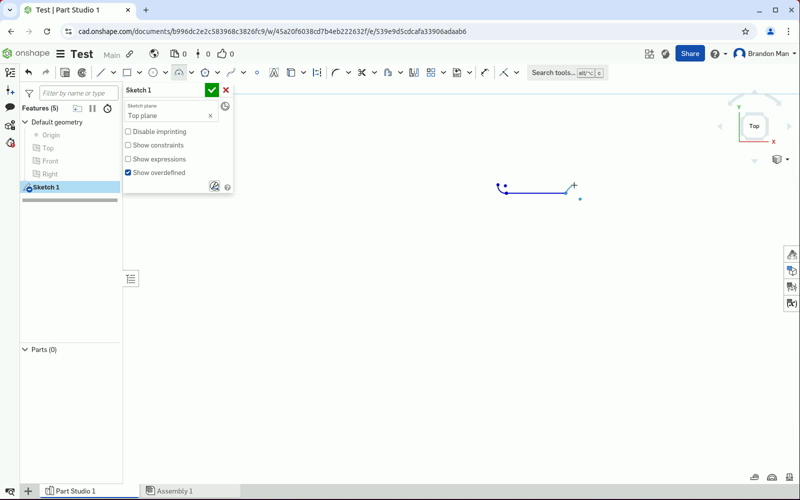
scroll(6)
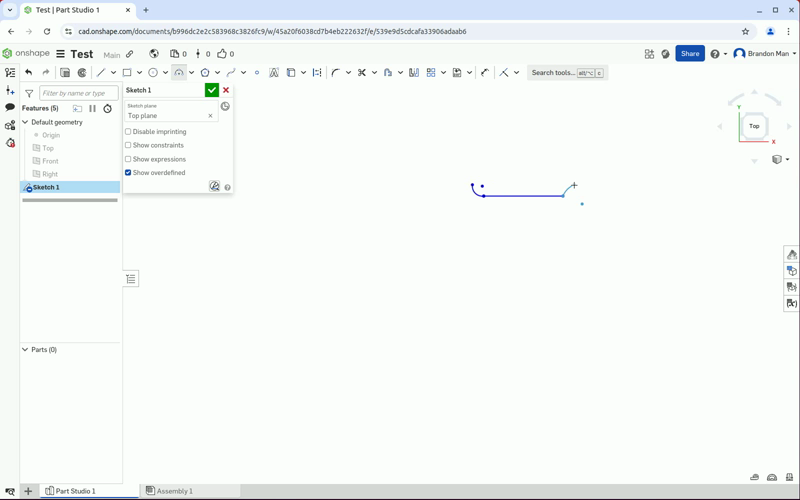
scroll(6)
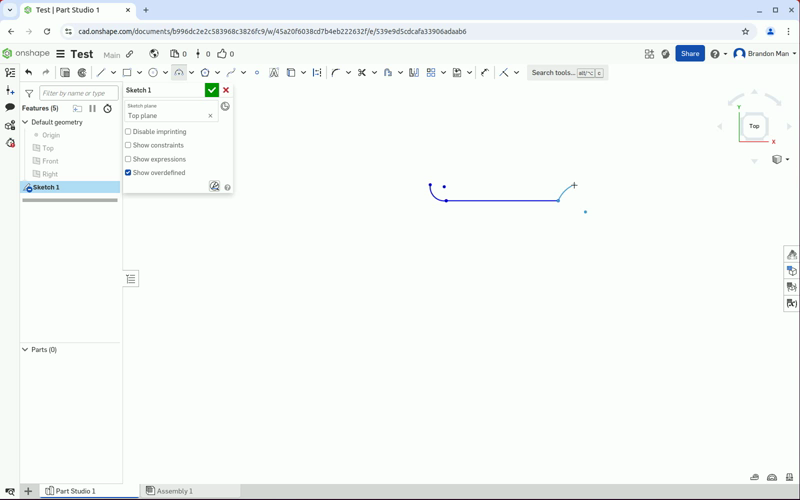
scroll(6)
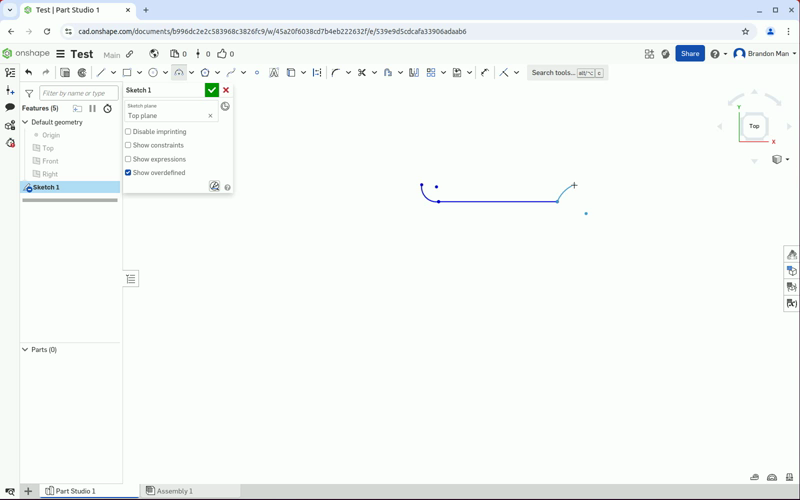
scroll(6)
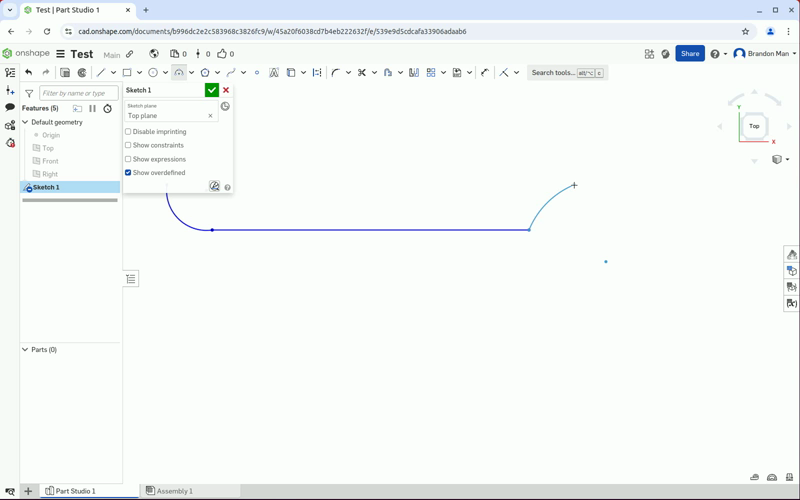
click(574, 184)
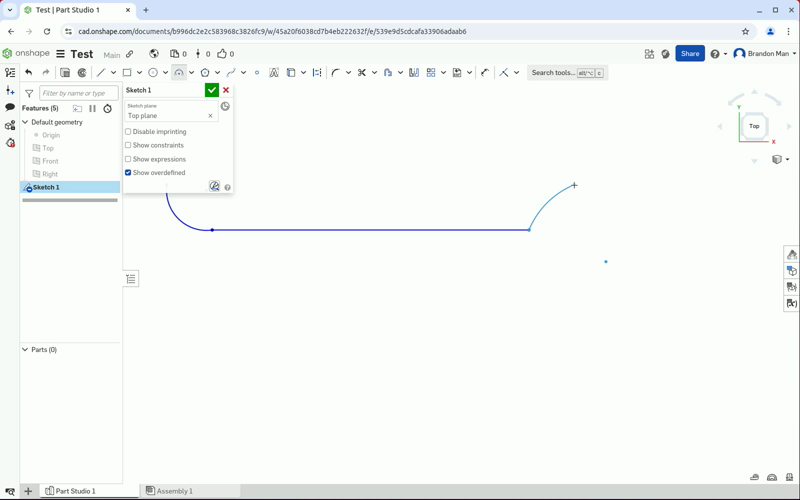
scroll(-6)
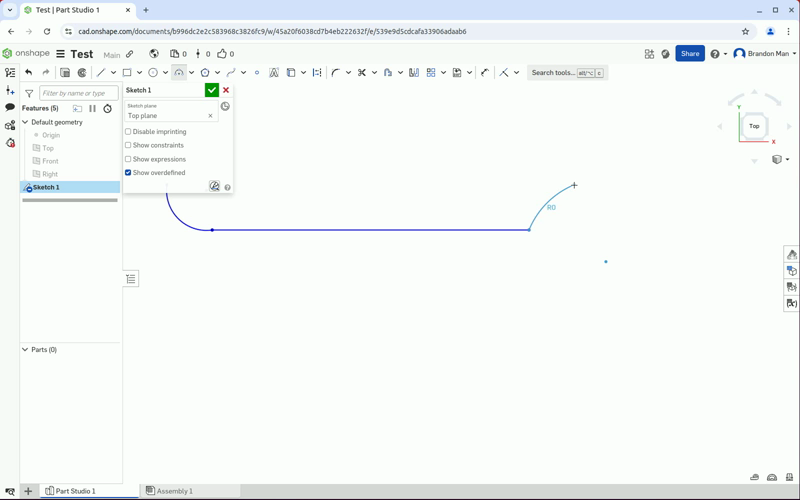
scroll(-6)
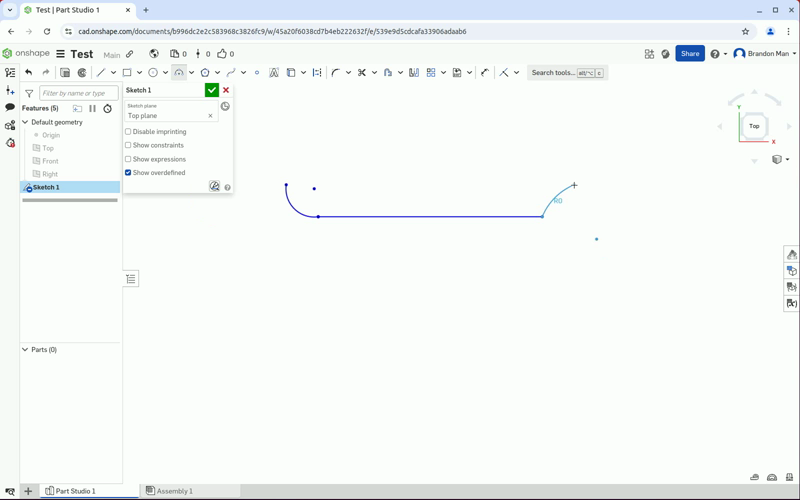
scroll(-6)
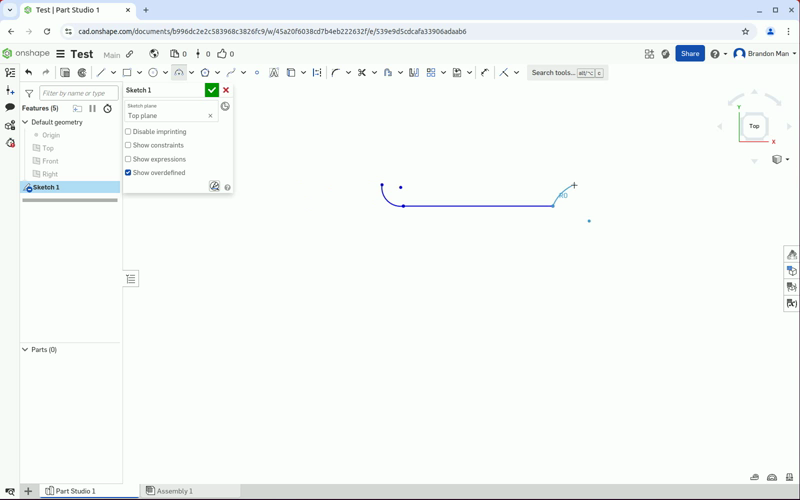
scroll(-6)
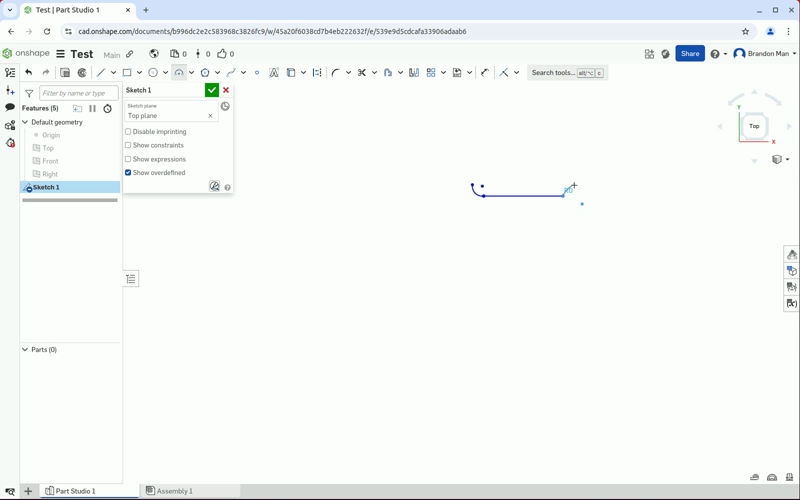
scroll(-6)
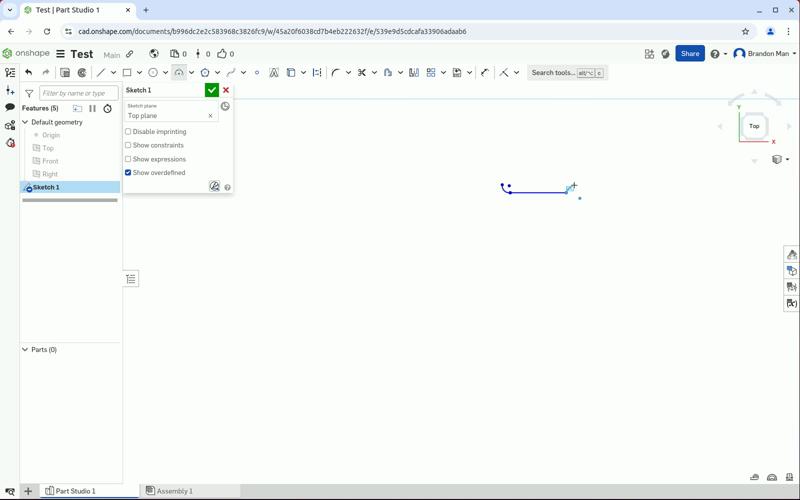
scroll(-6)
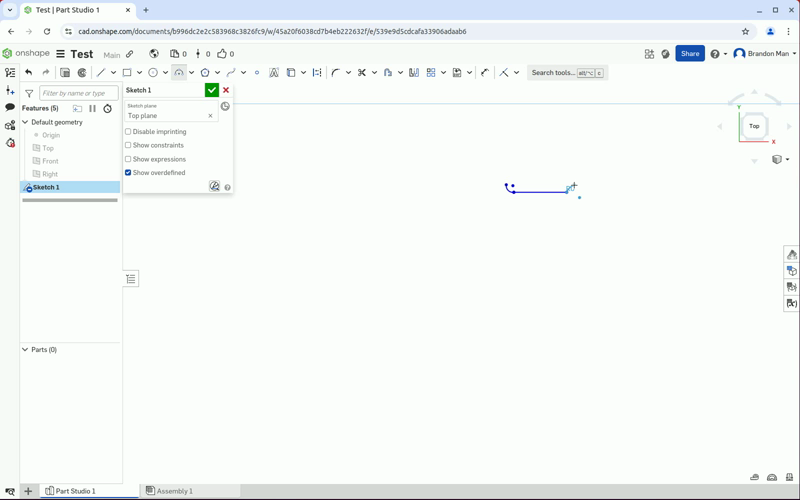
scroll(-6)
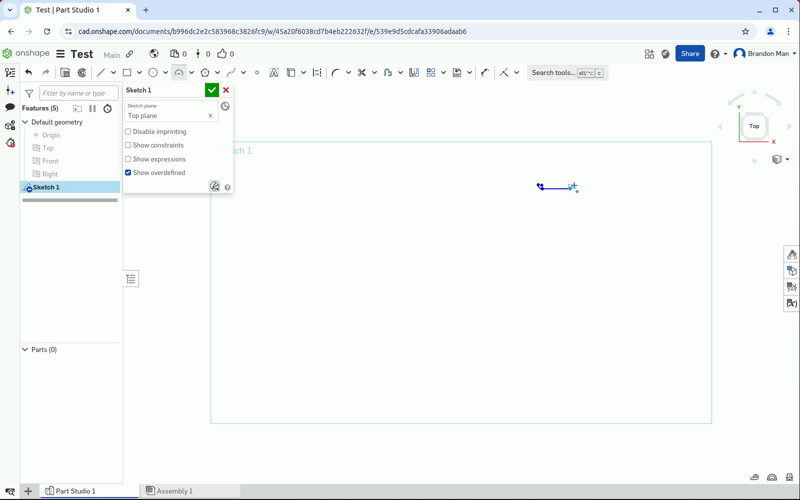
mouse_move(573, 187)
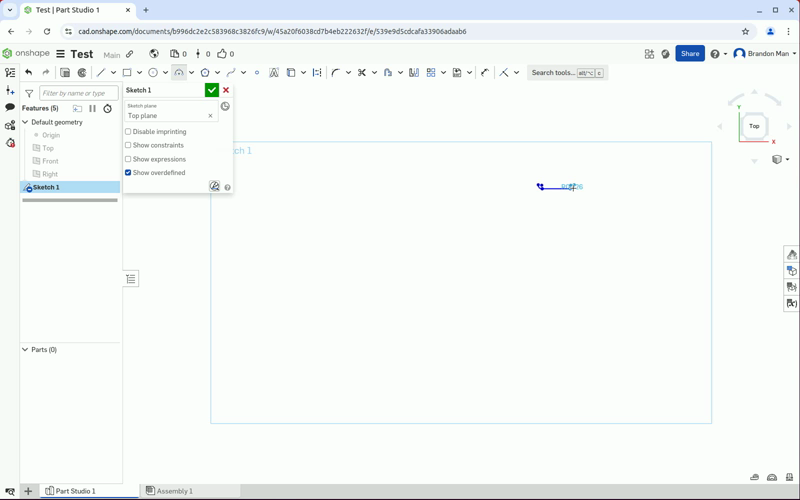
scroll(6)
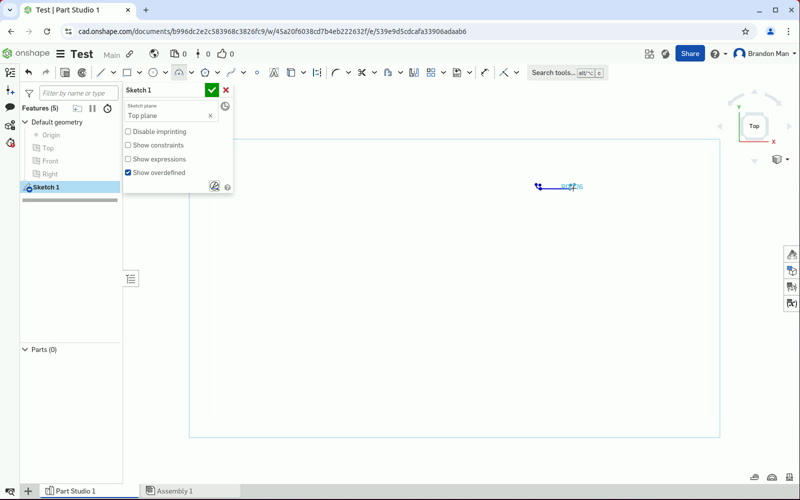
scroll(6)
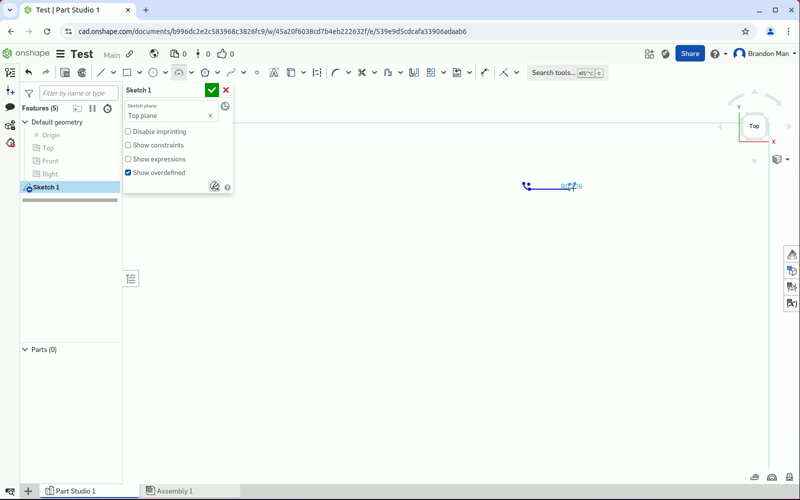
scroll(6)
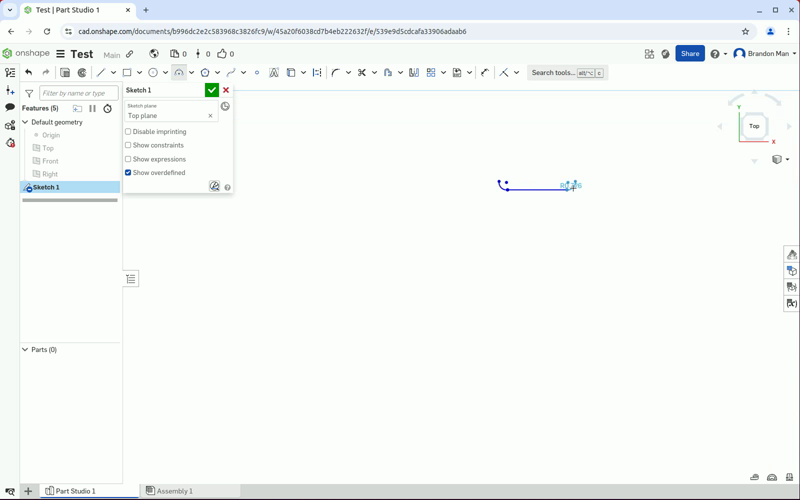
scroll(6)
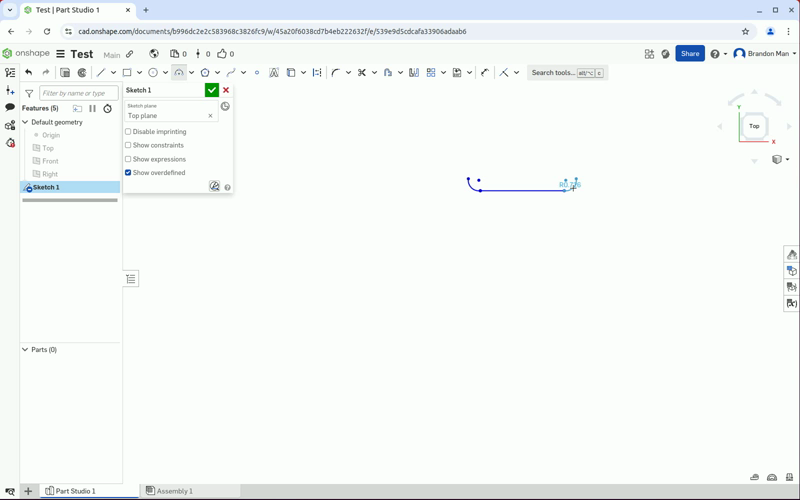
scroll(6)
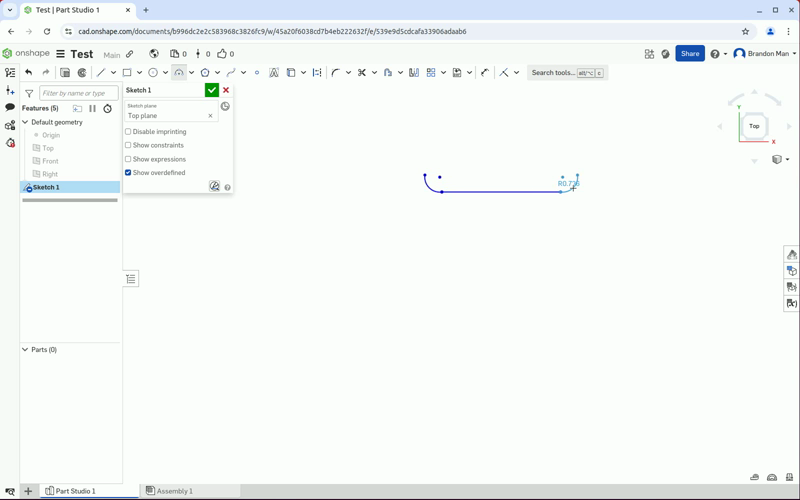
scroll(6)
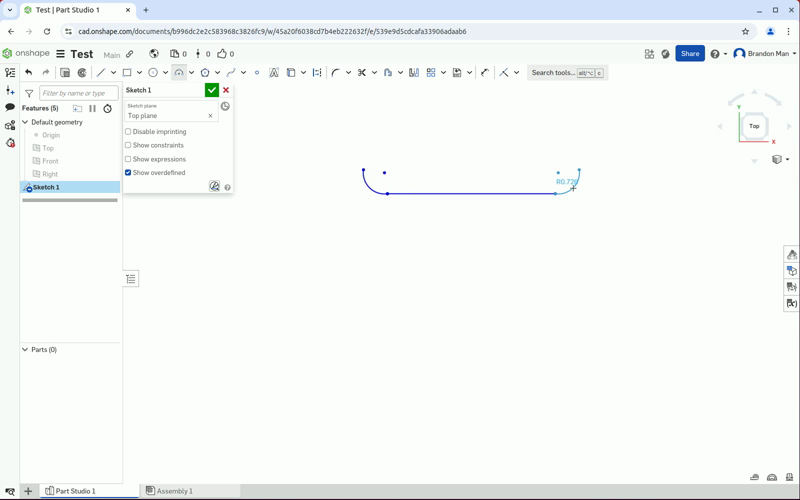
scroll(6)
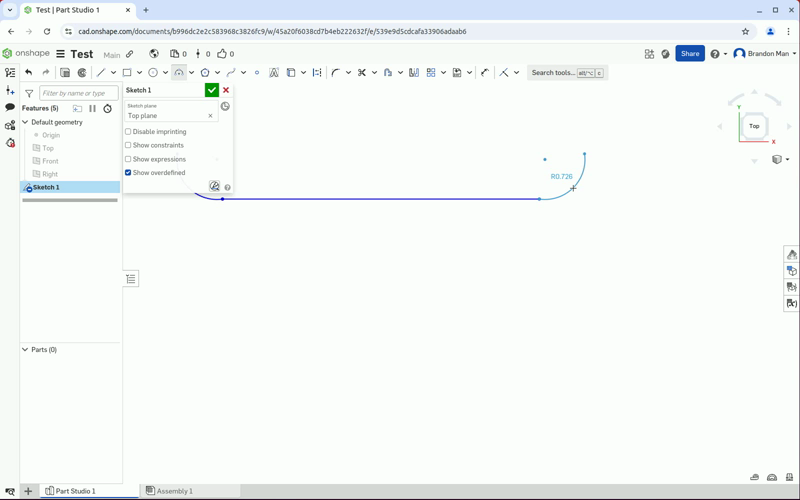
click(573, 187)
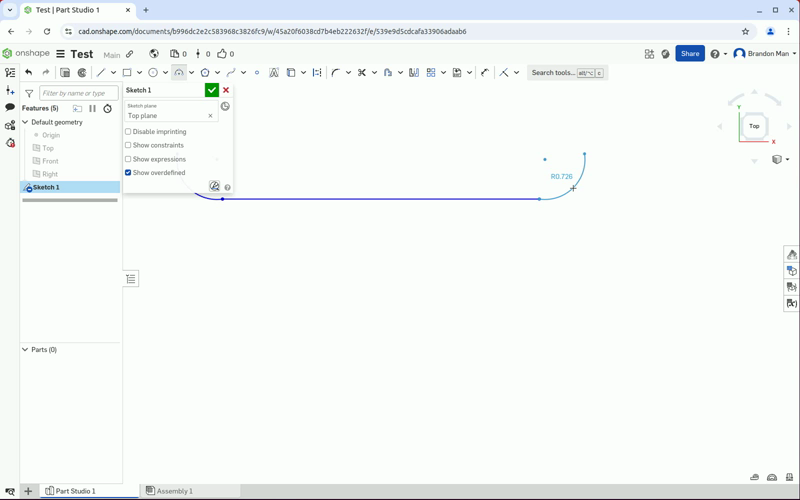
scroll(-6)
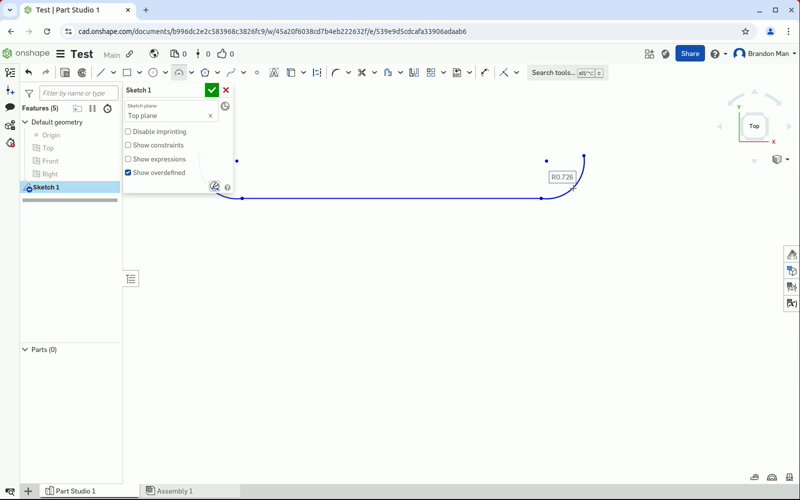
scroll(-6)
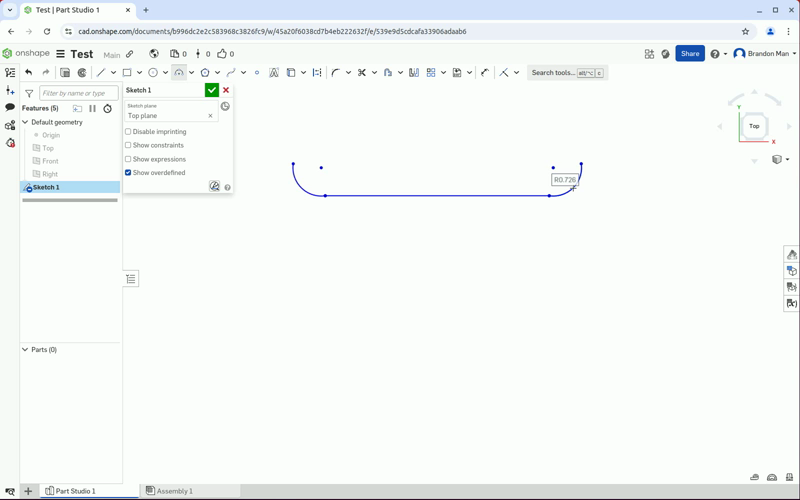
scroll(-6)
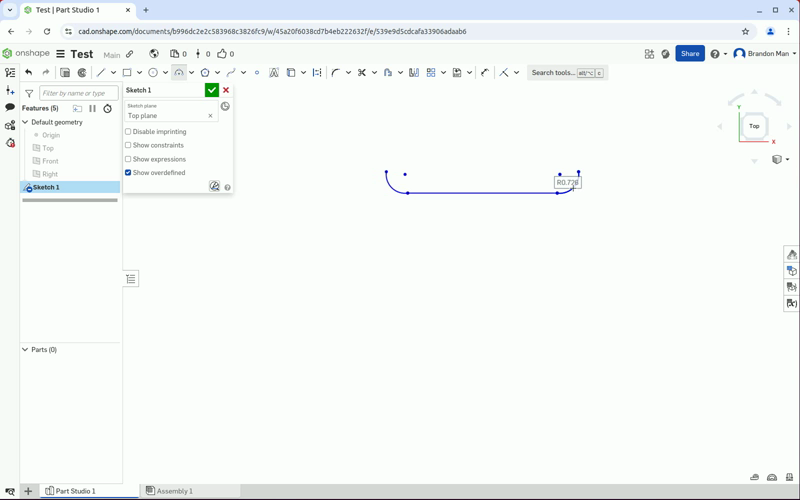
scroll(-6)
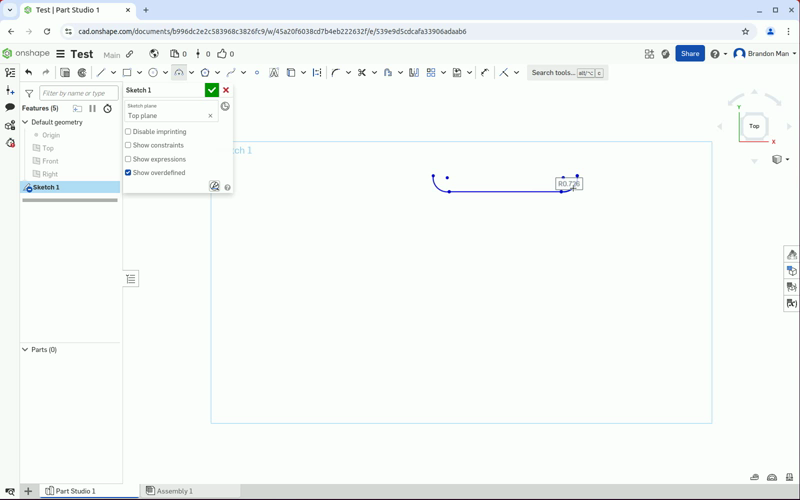
scroll(-6)
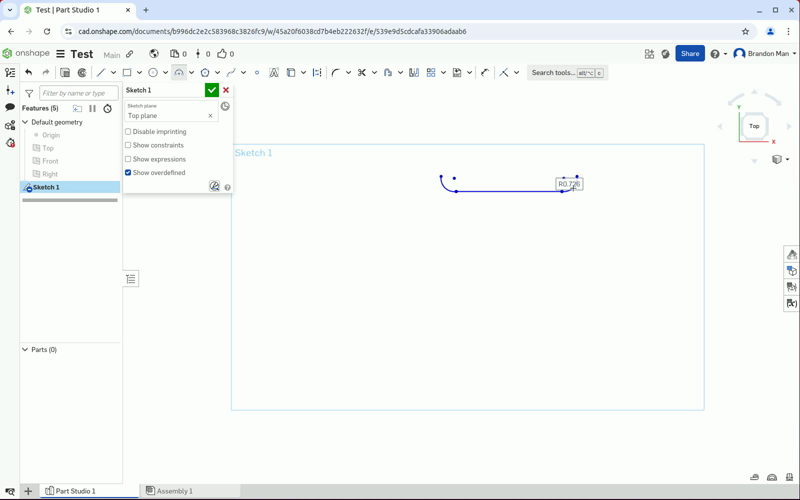
scroll(-6)
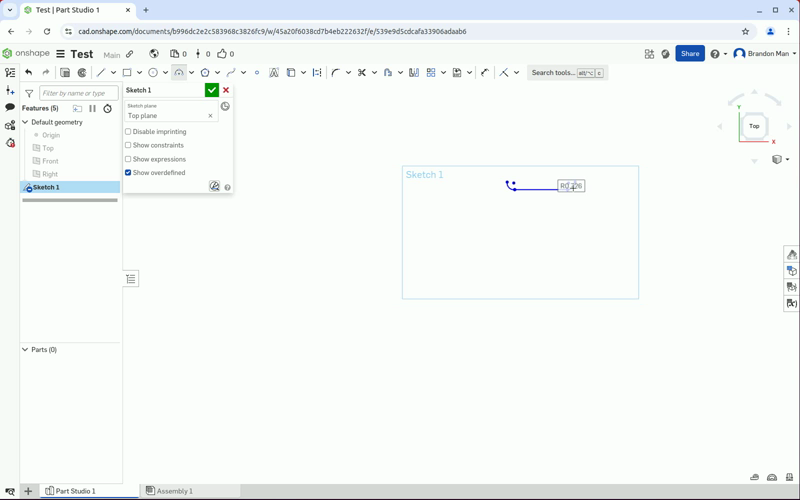
scroll(-6)
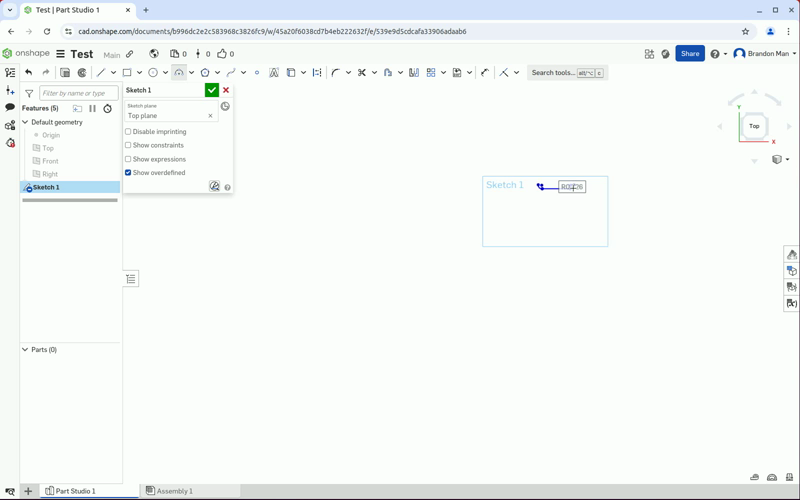
key_up(shift)
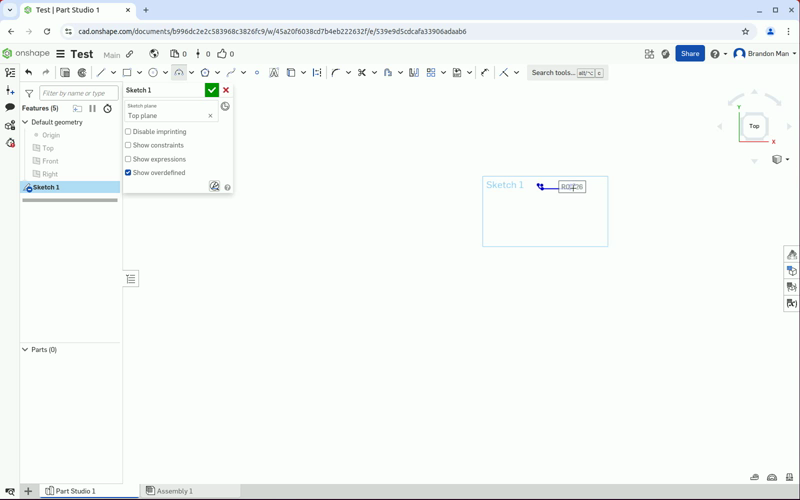
key(esc)
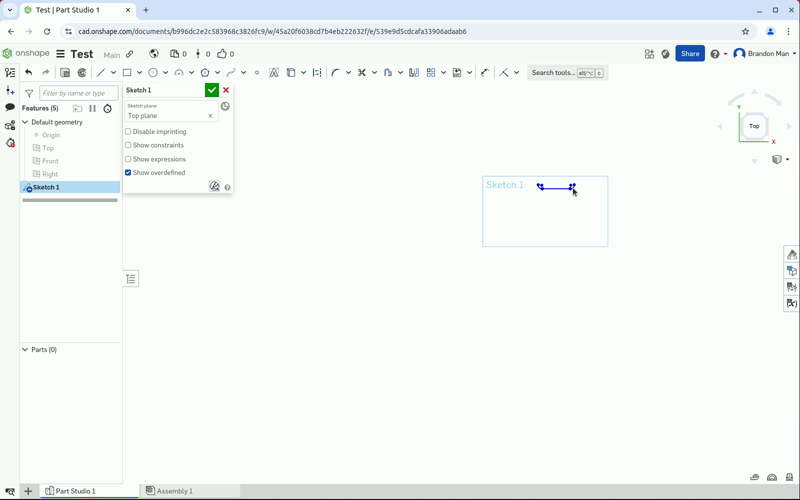
key(l)
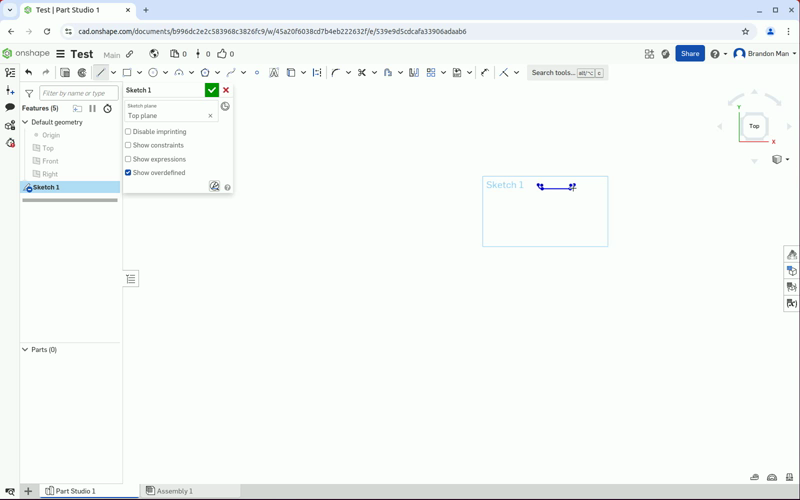
mouse_move(574, 184)
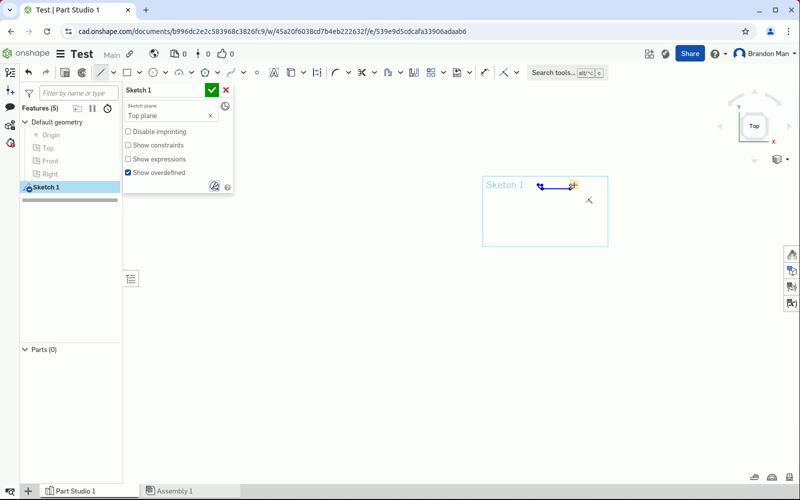
scroll(6)
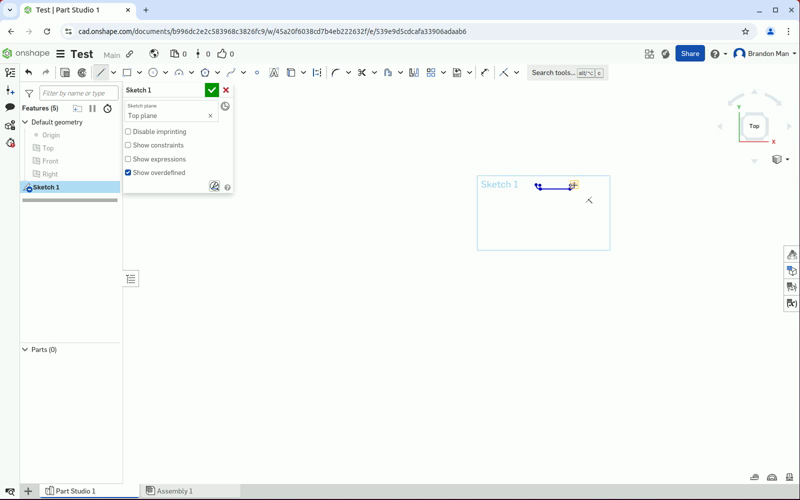
scroll(6)
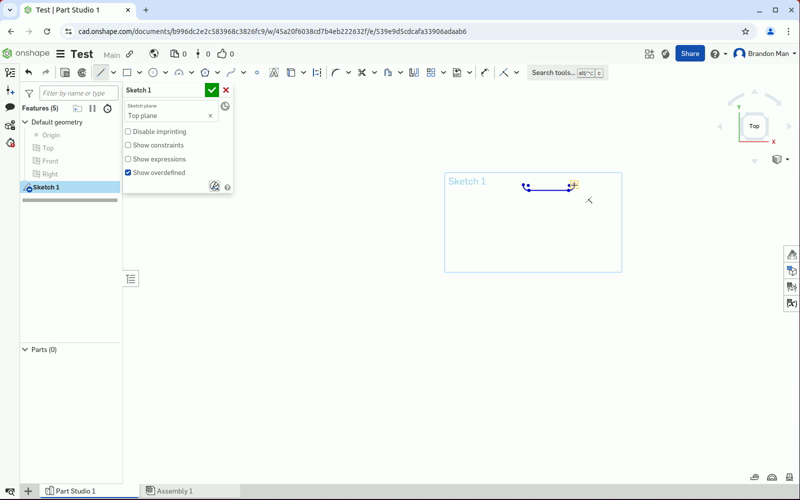
scroll(6)
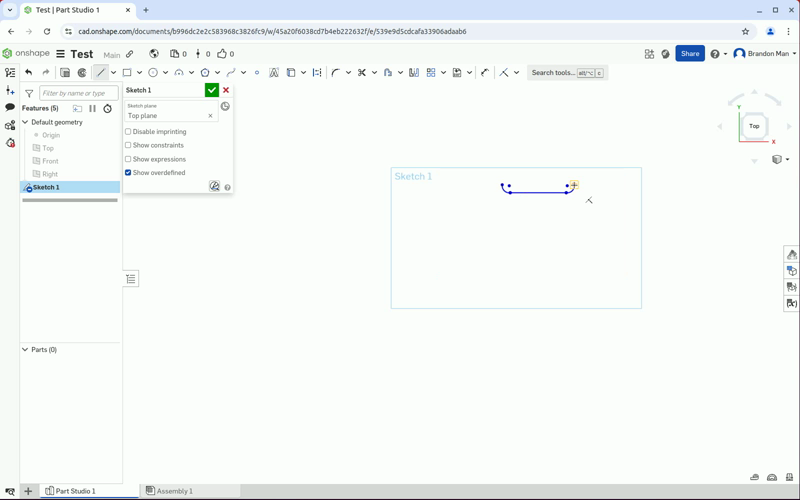
scroll(6)
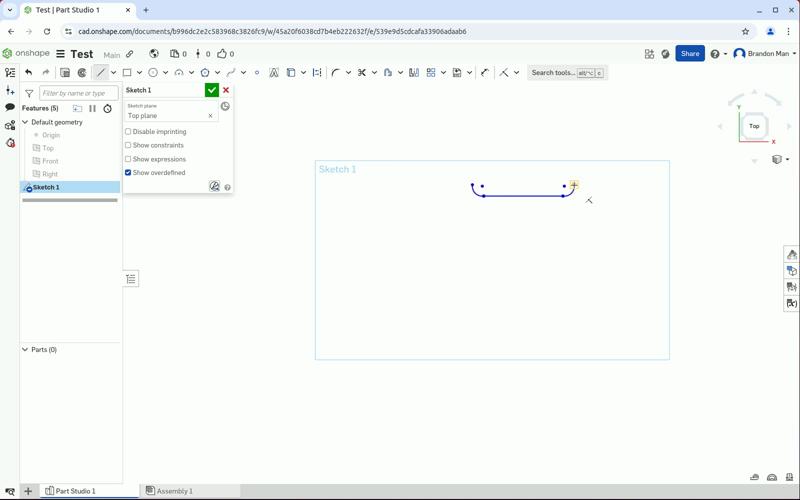
scroll(6)
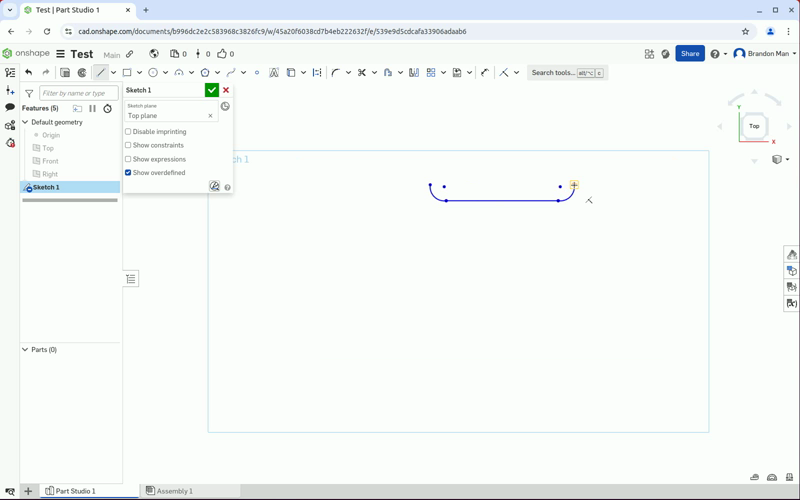
scroll(6)
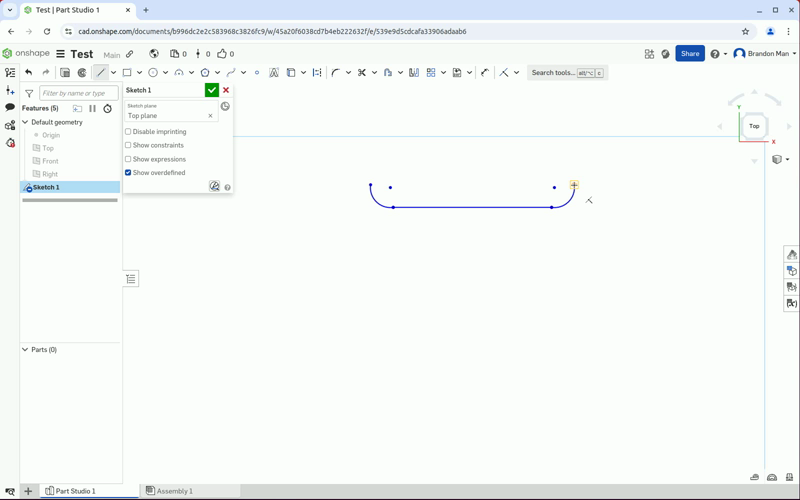
scroll(6)
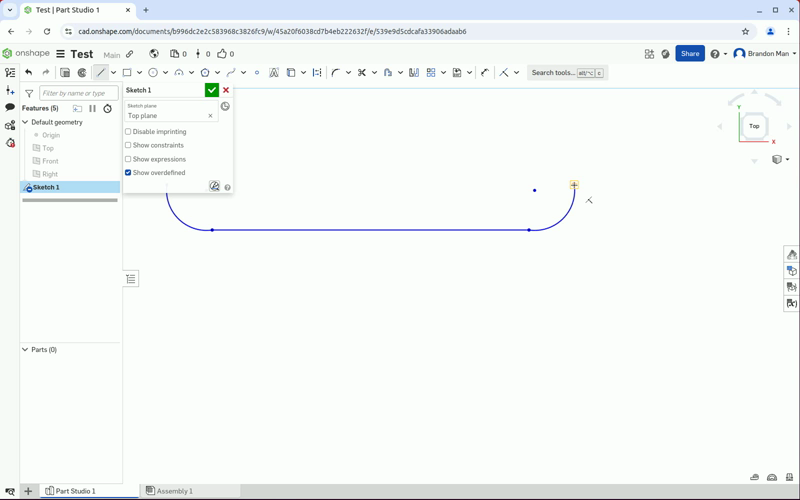
click(574, 184)
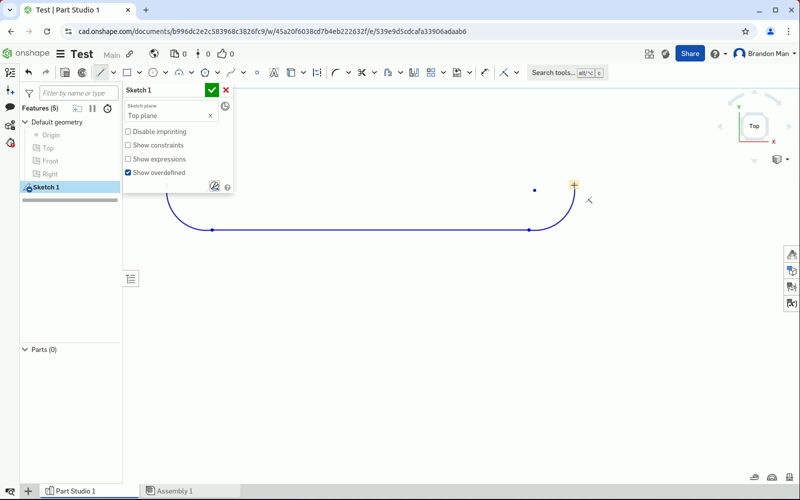
scroll(-6)
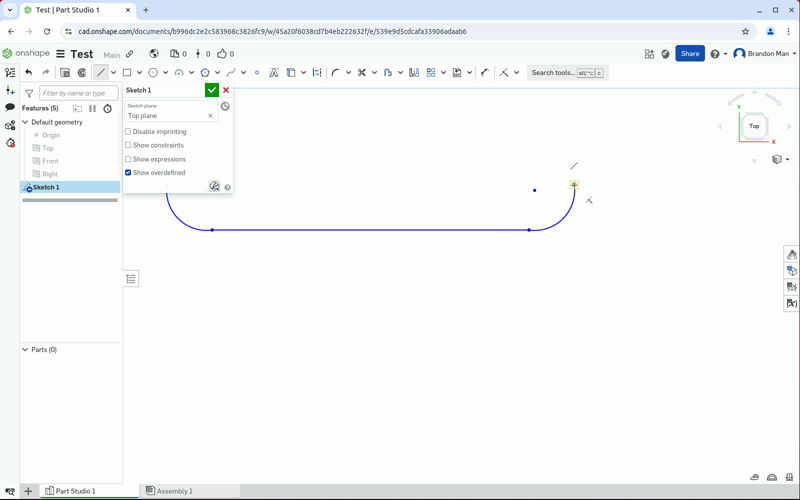
scroll(-6)
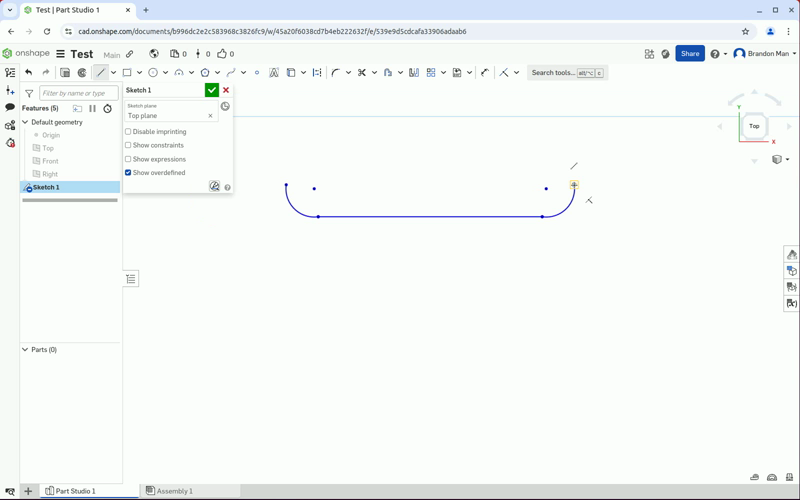
scroll(-6)
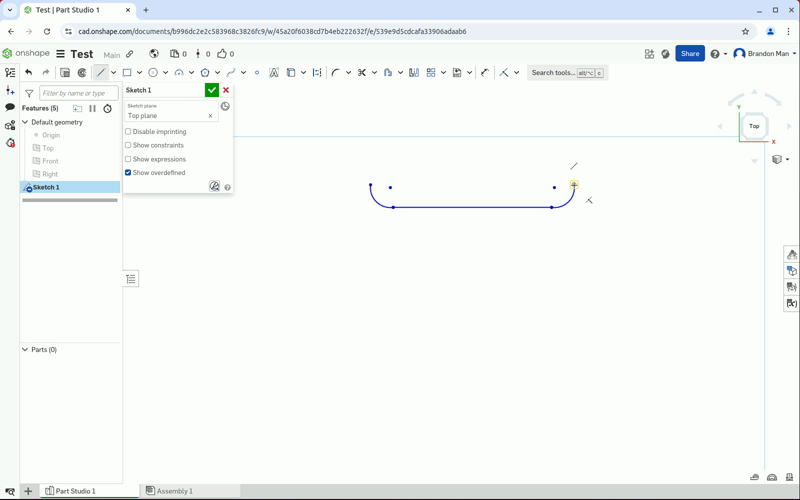
scroll(-6)
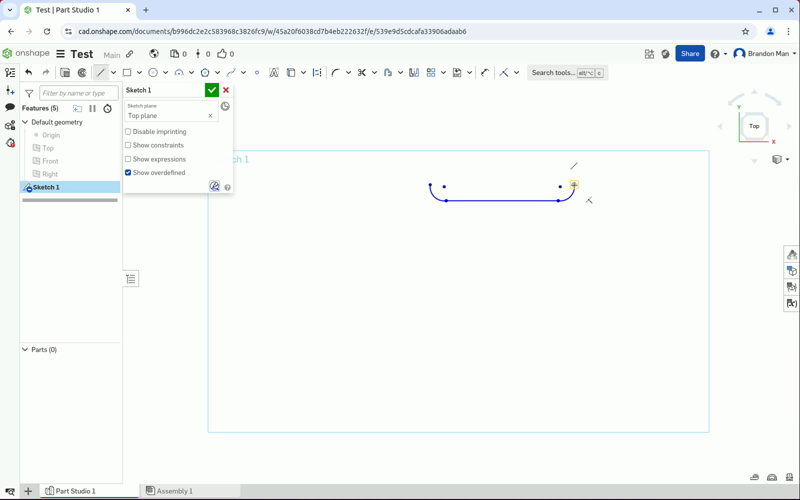
scroll(-6)
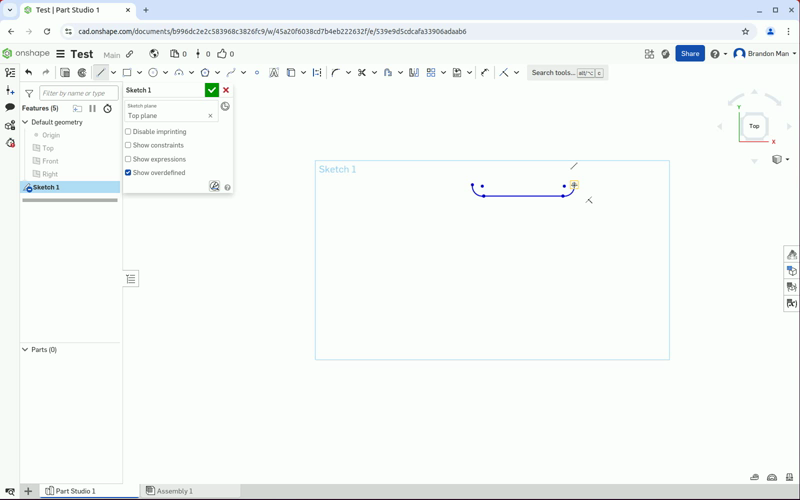
scroll(-6)
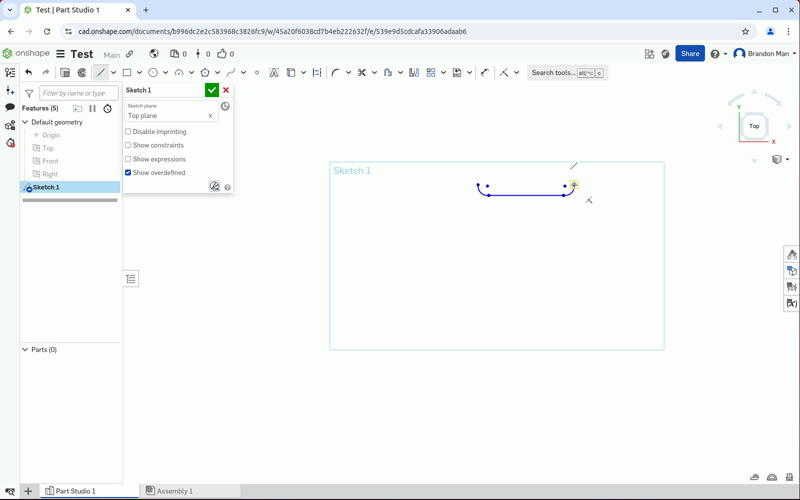
scroll(-6)
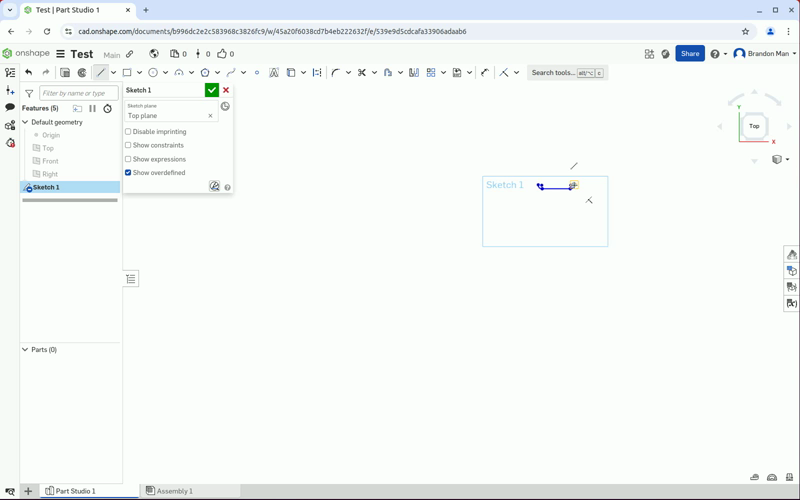
key_down(shift)
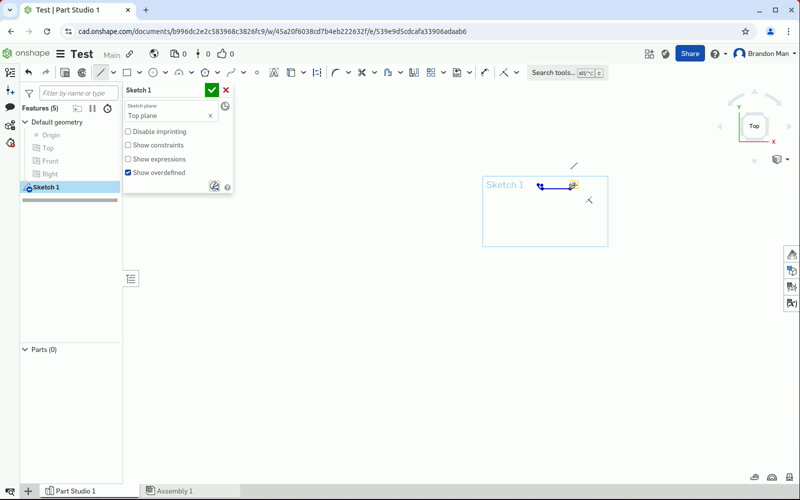
mouse_move(589, 184)
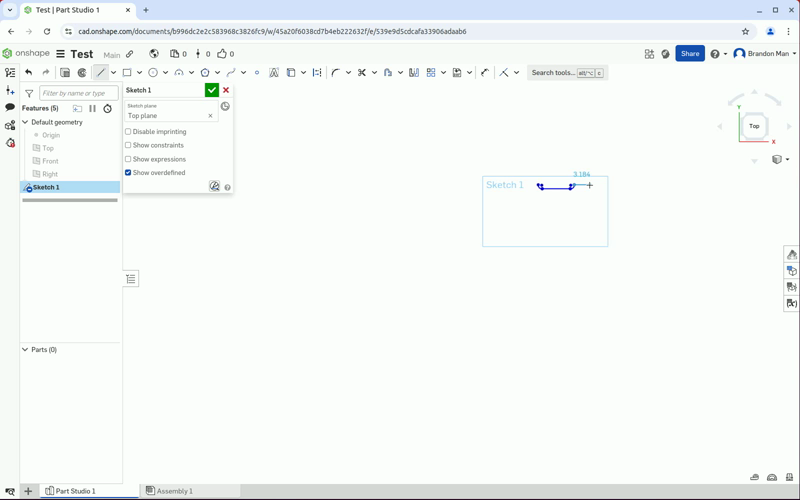
mouse_move(574, 174)
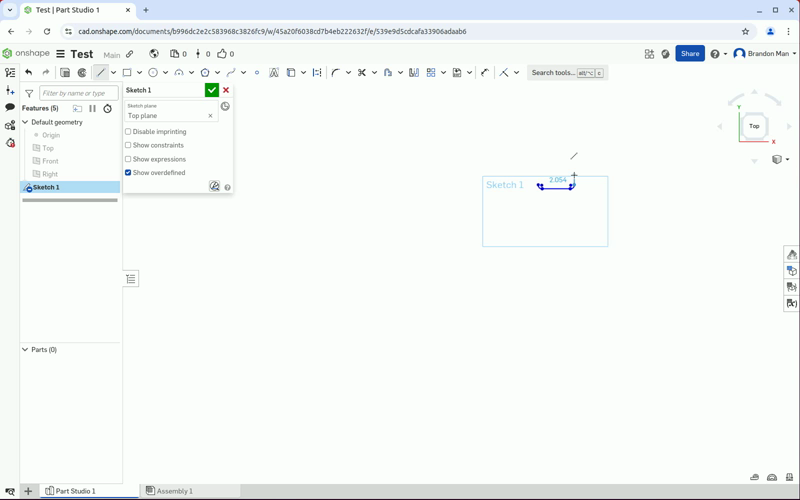
click(574, 174)
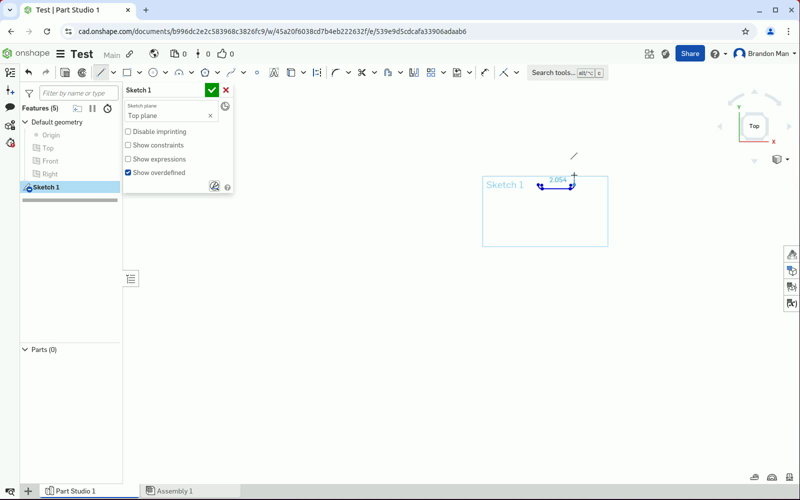
key_up(shift)
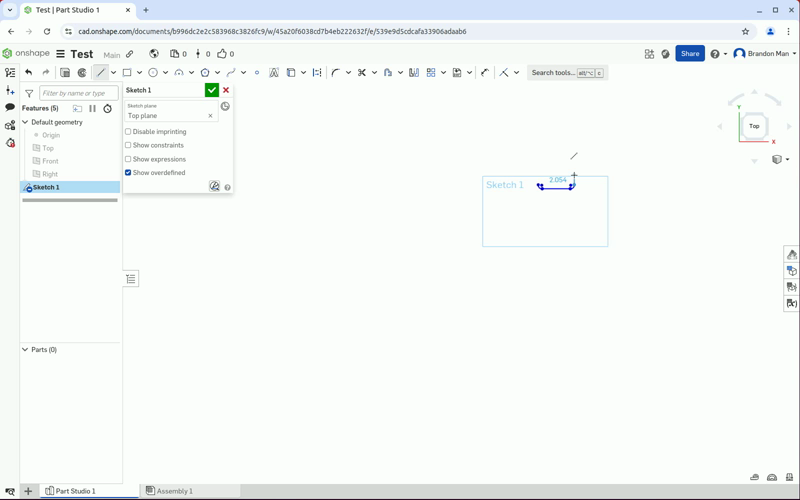
key_down(shift)
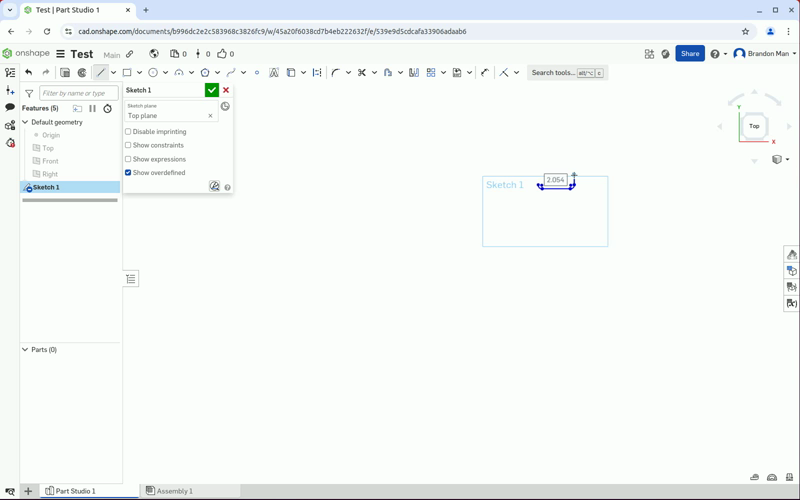
mouse_move(589, 174)
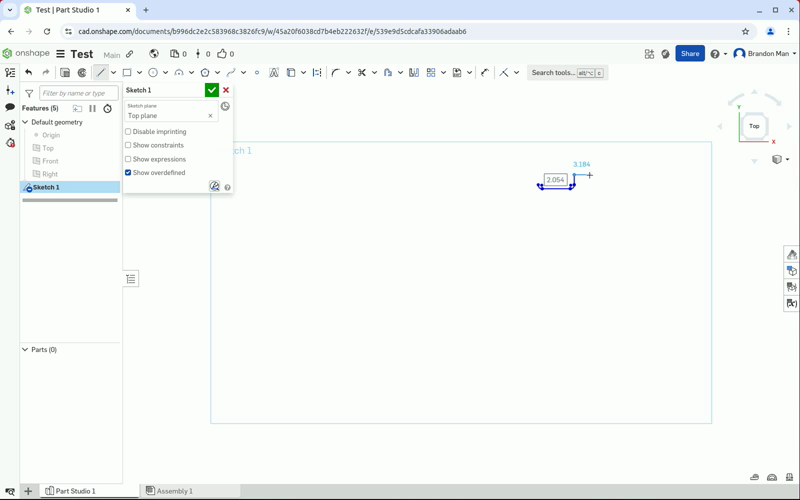
mouse_move(538, 174)
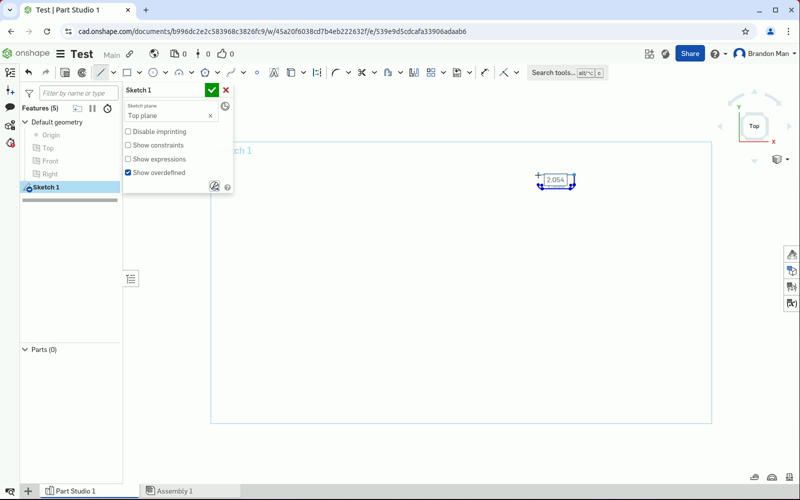
click(538, 174)
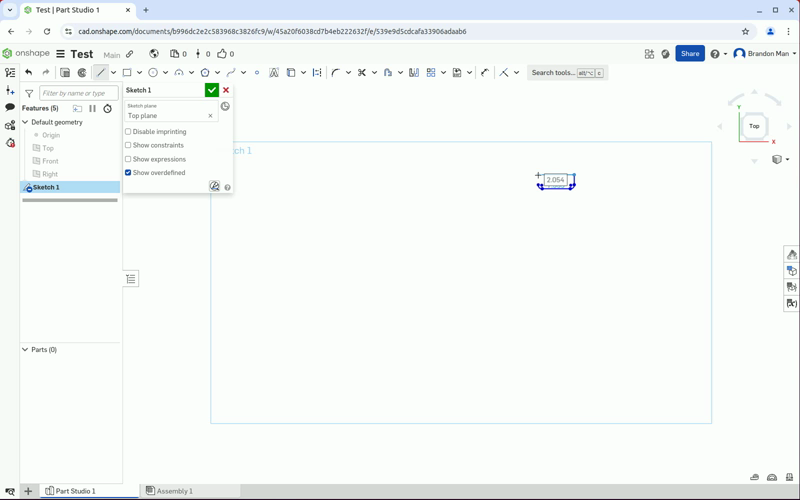
key_up(shift)
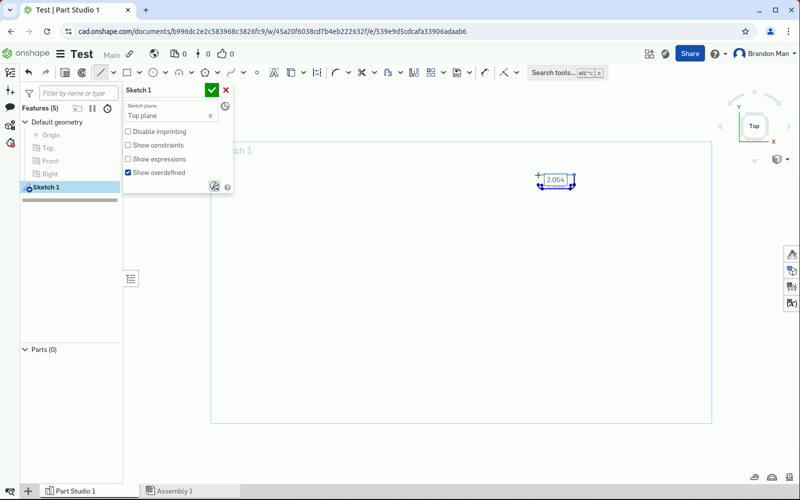
mouse_move(568, 174)
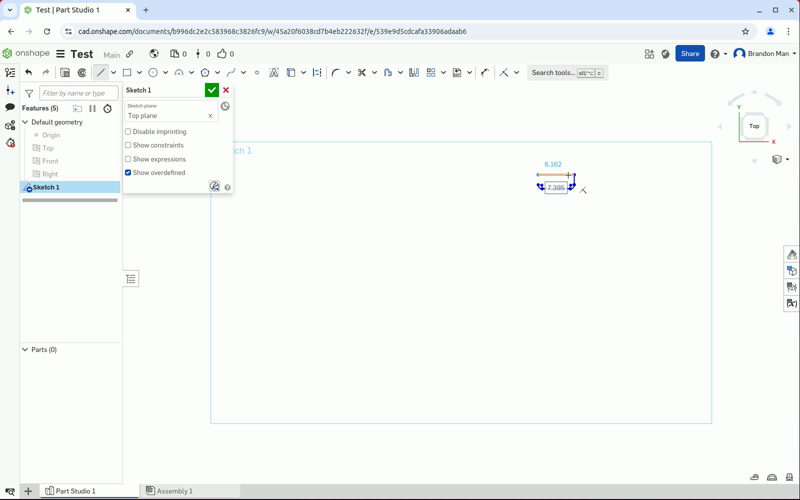
key_down(shift)
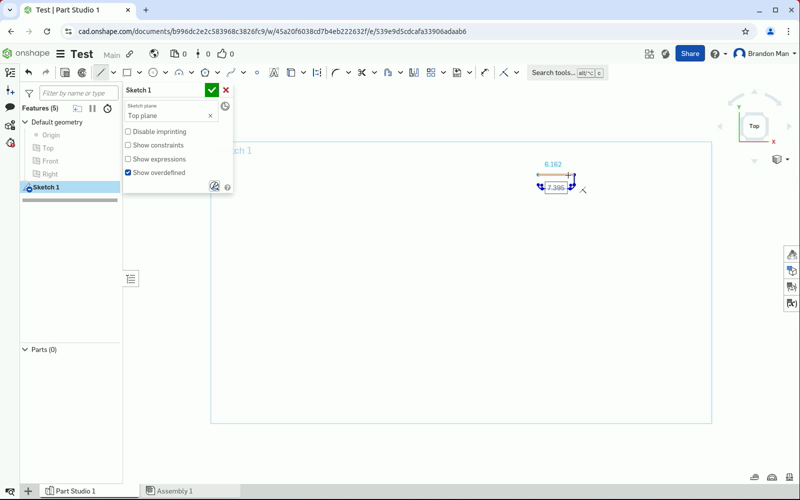
mouse_move(538, 184)
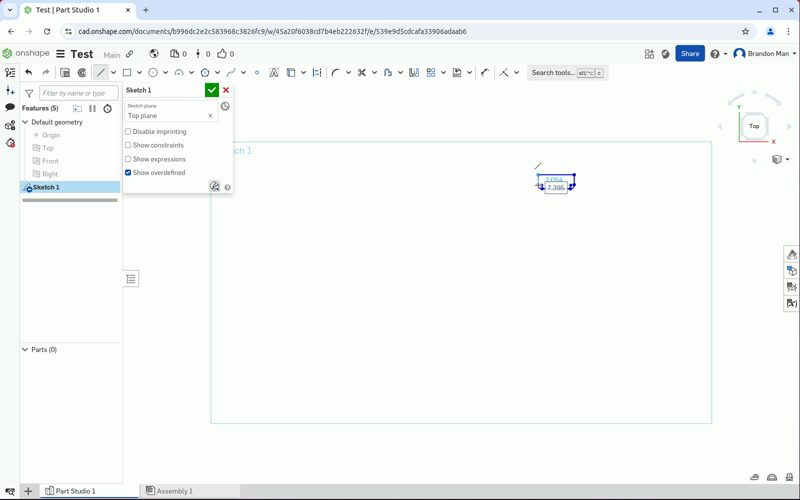
scroll(6)
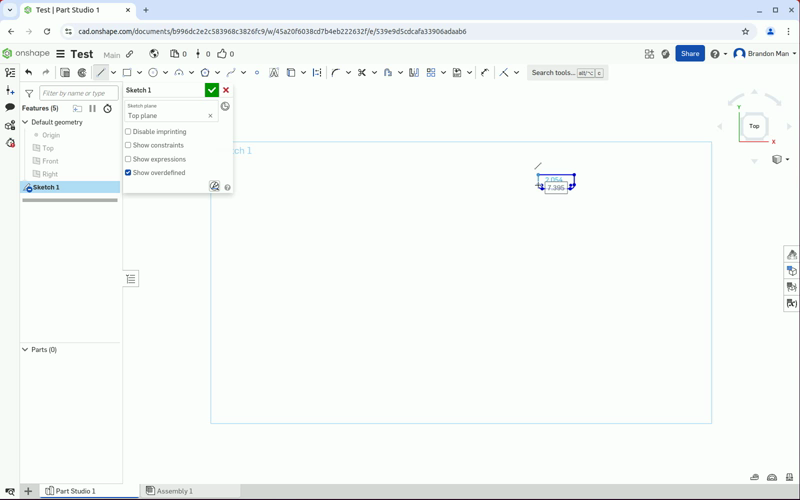
scroll(6)
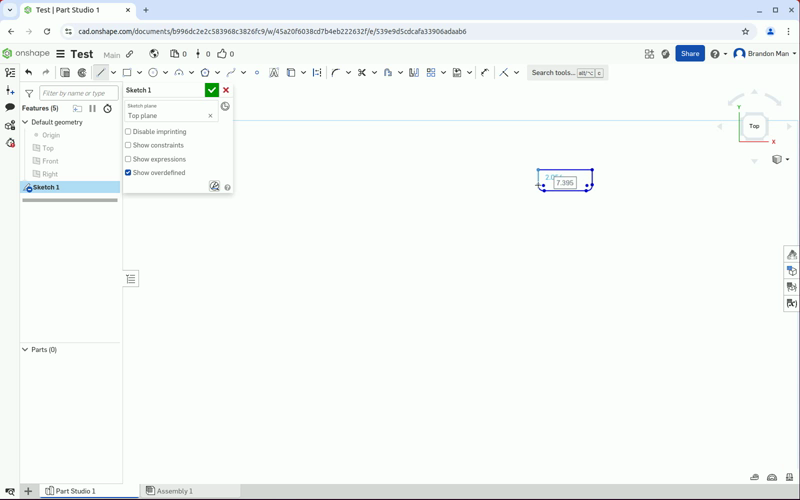
scroll(6)
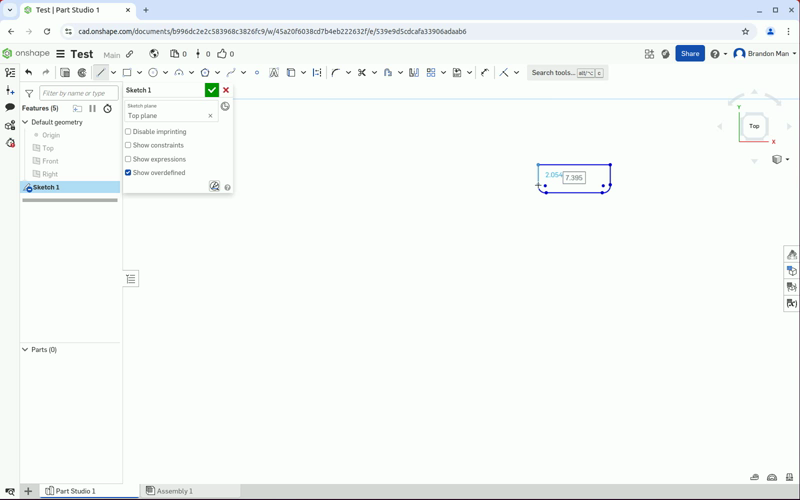
scroll(6)
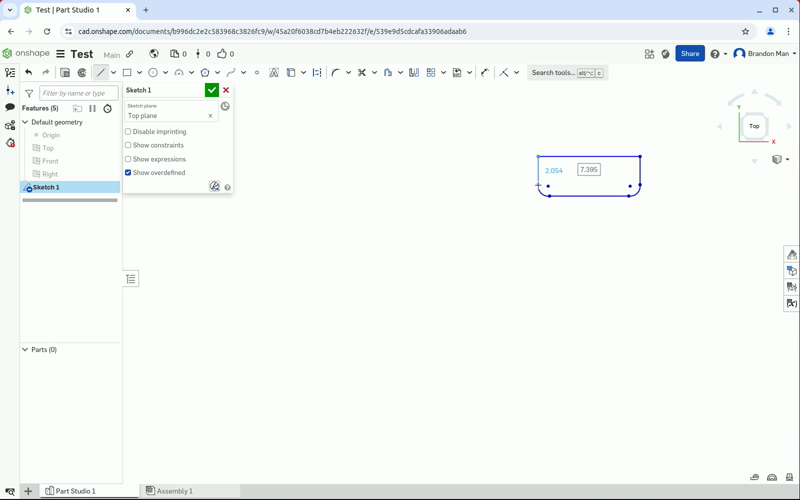
scroll(6)
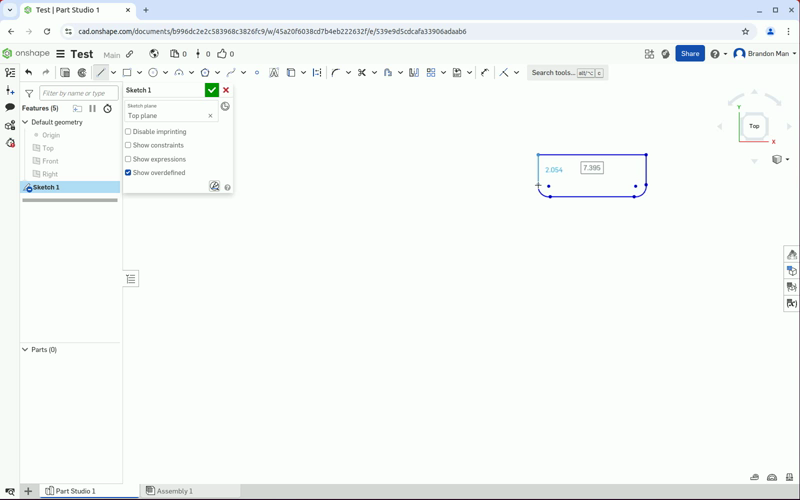
scroll(6)
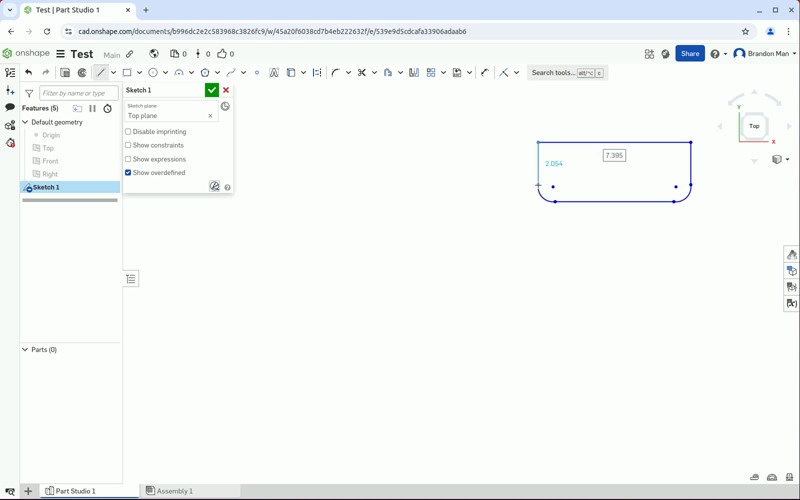
scroll(6)
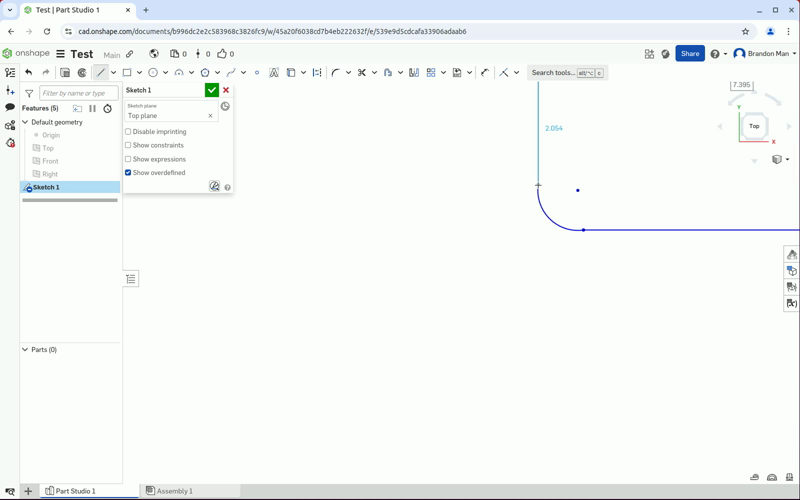
key_up(shift)
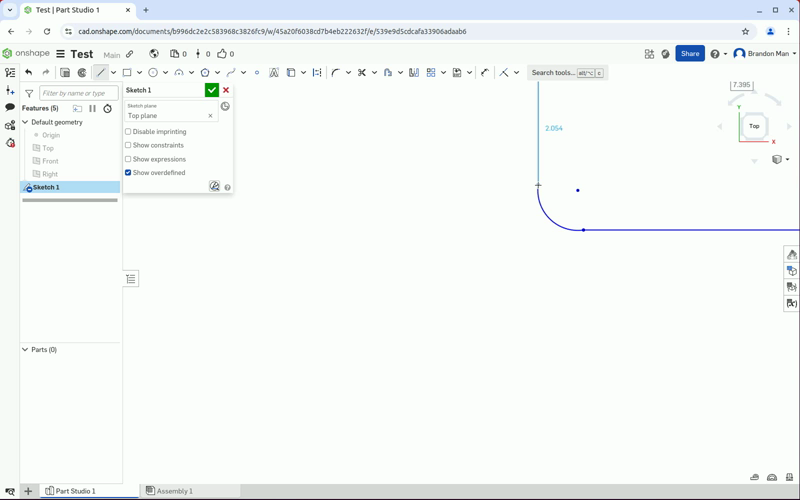
click(538, 184)
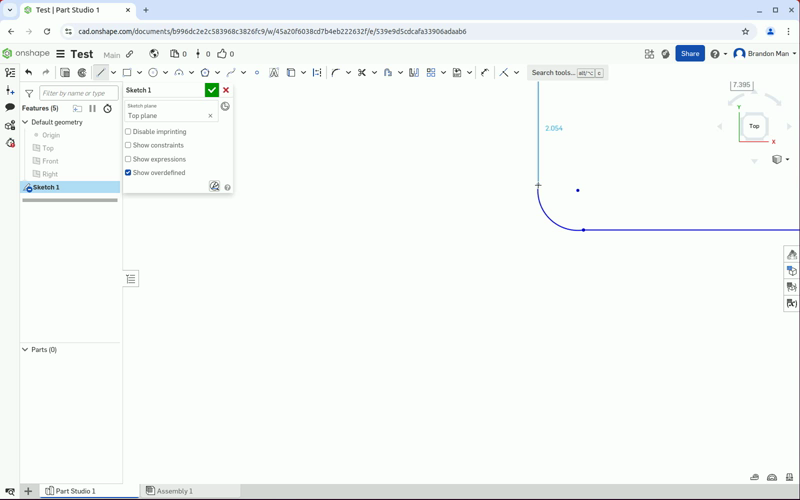
scroll(-6)
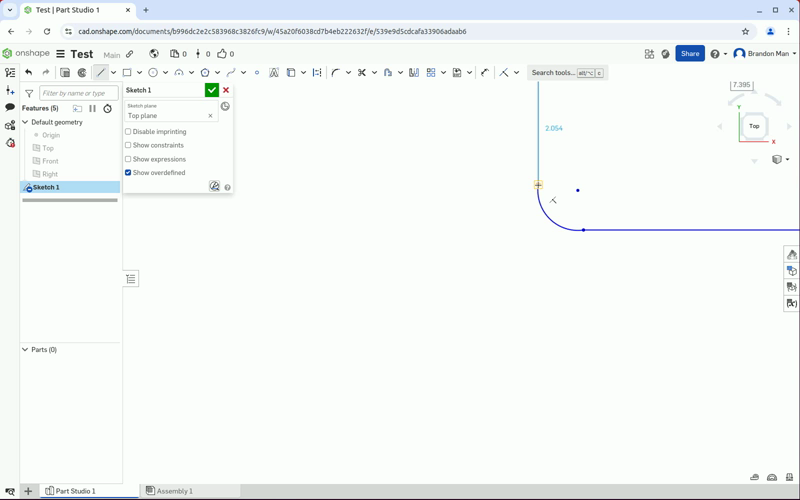
scroll(-6)
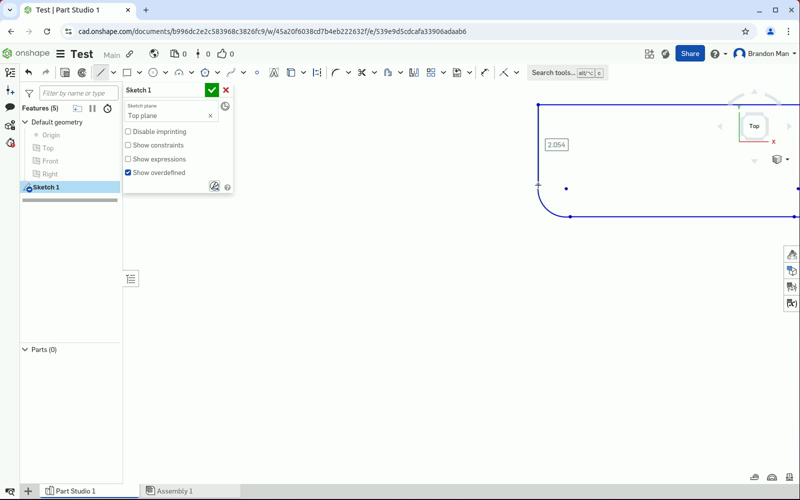
scroll(-6)
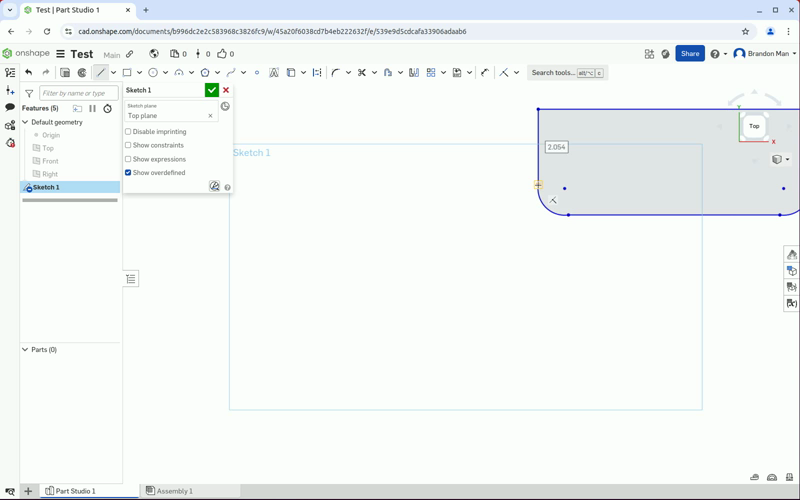
scroll(-6)
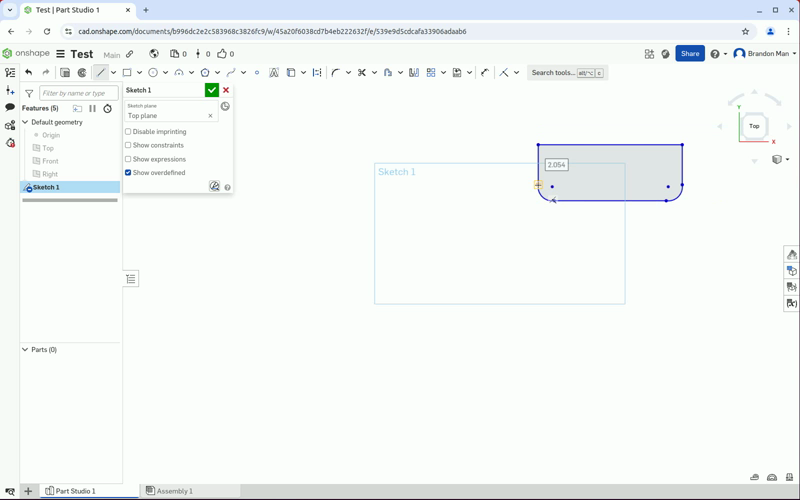
scroll(-6)
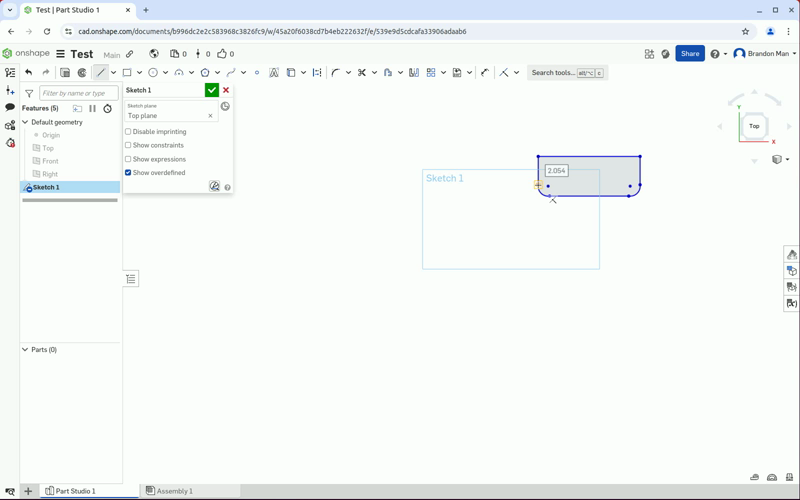
scroll(-6)
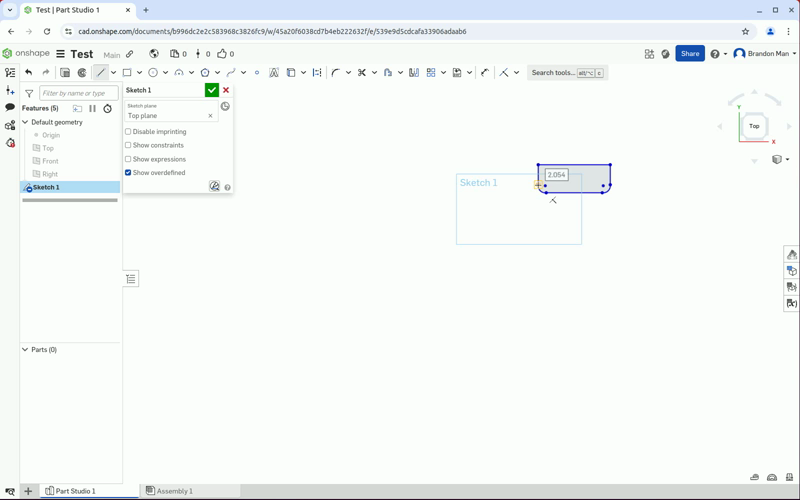
scroll(-6)
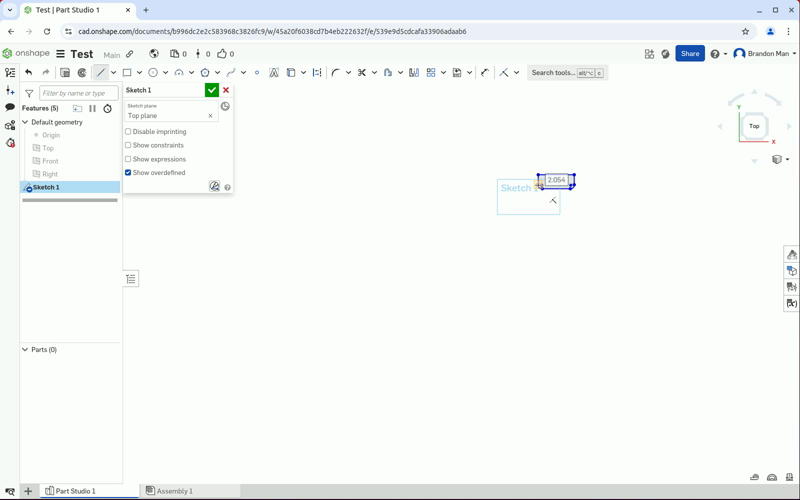
key(esc)
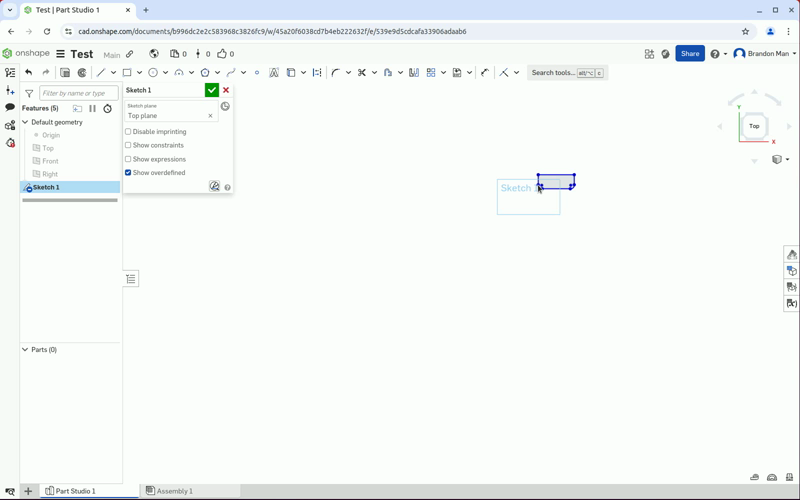
key(c)
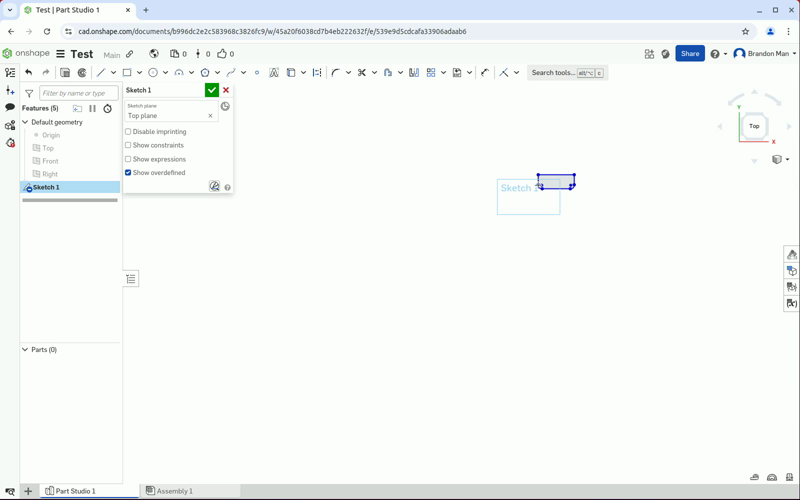
key_down(shift)
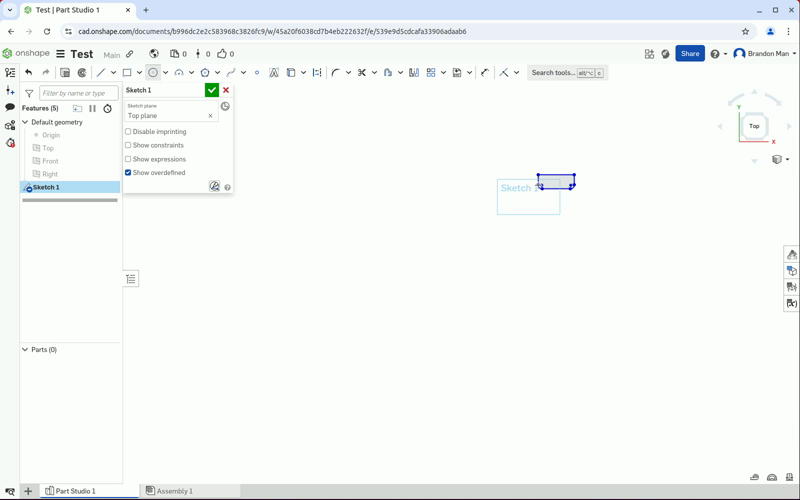
mouse_move(545, 181)
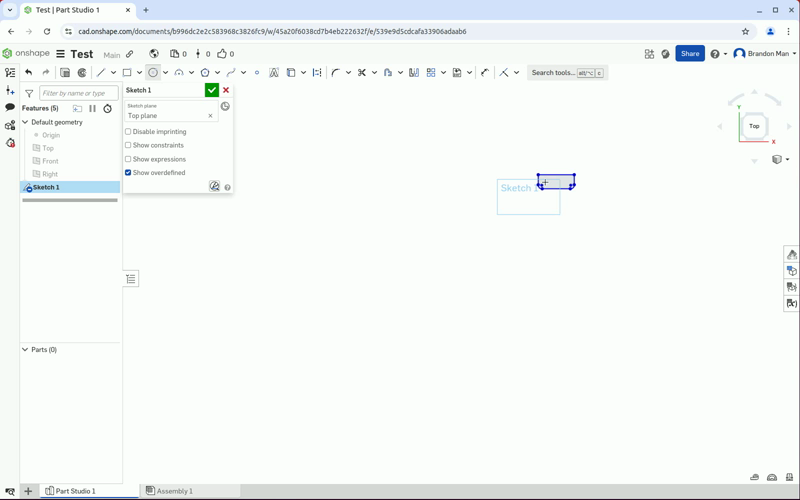
scroll(6)
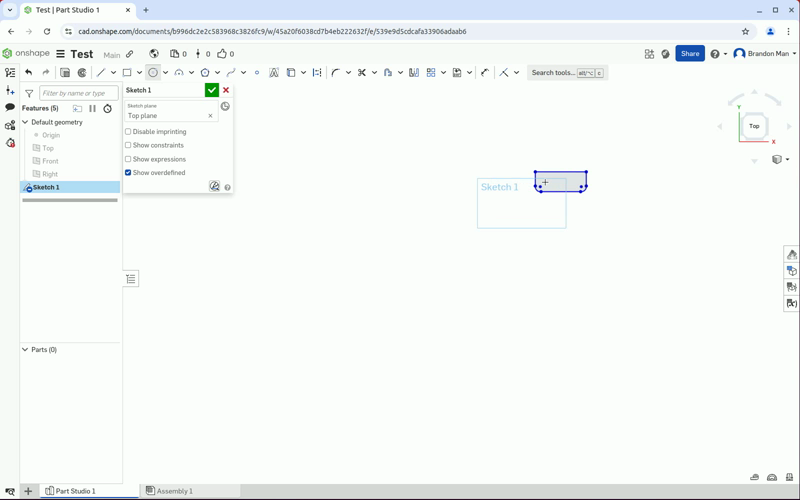
scroll(6)
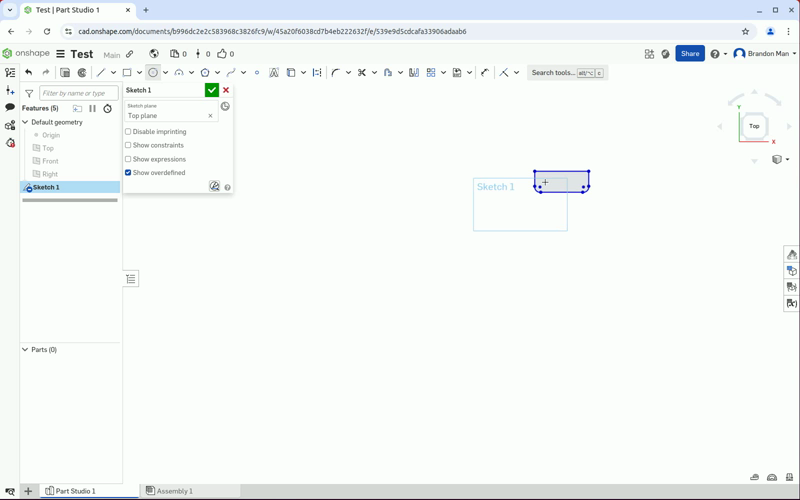
scroll(6)
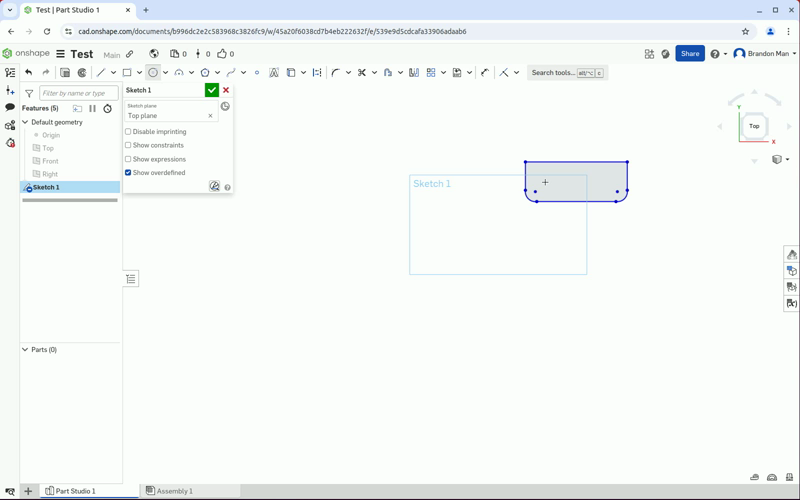
scroll(6)
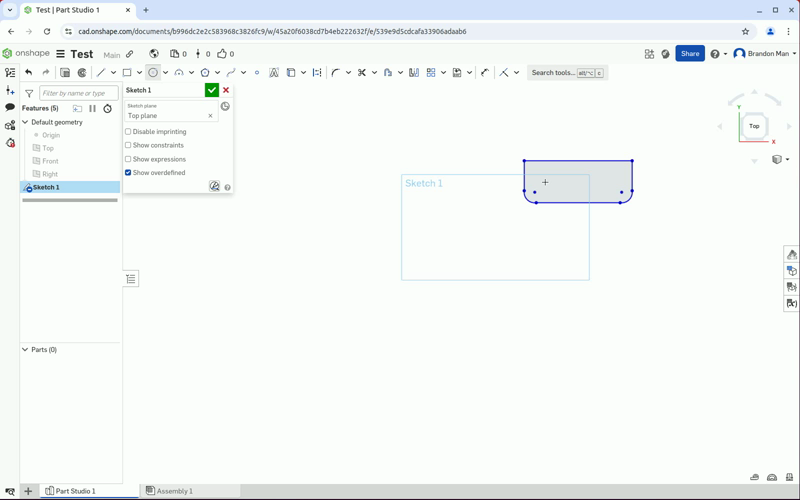
scroll(6)
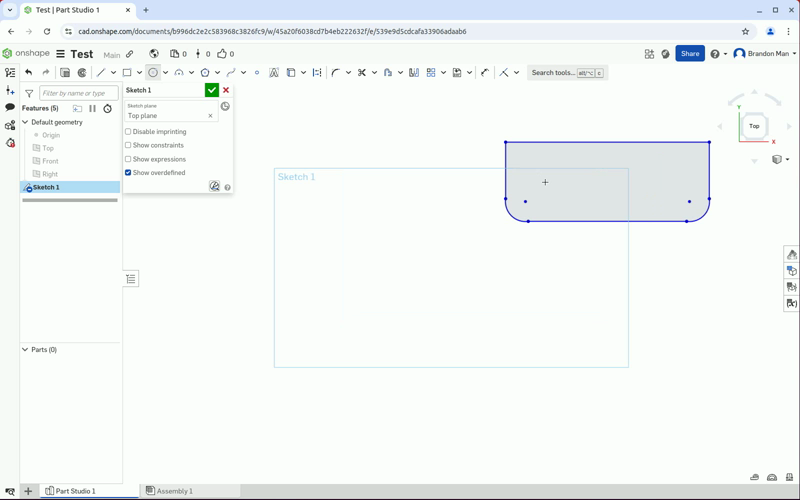
scroll(6)
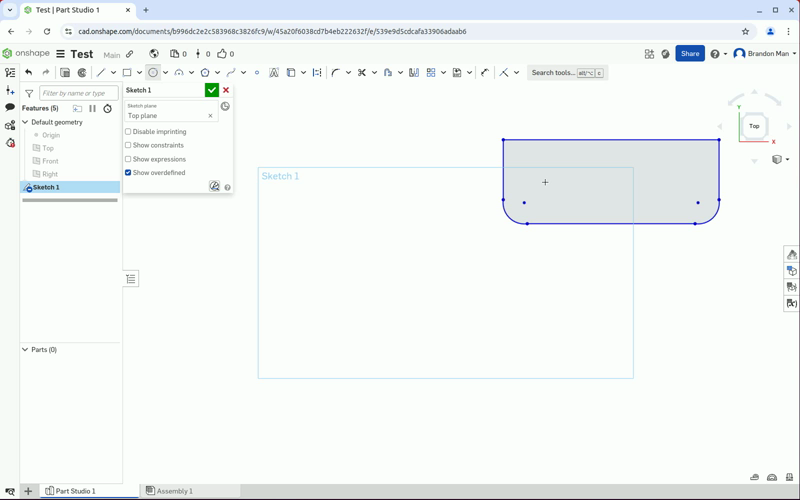
scroll(6)
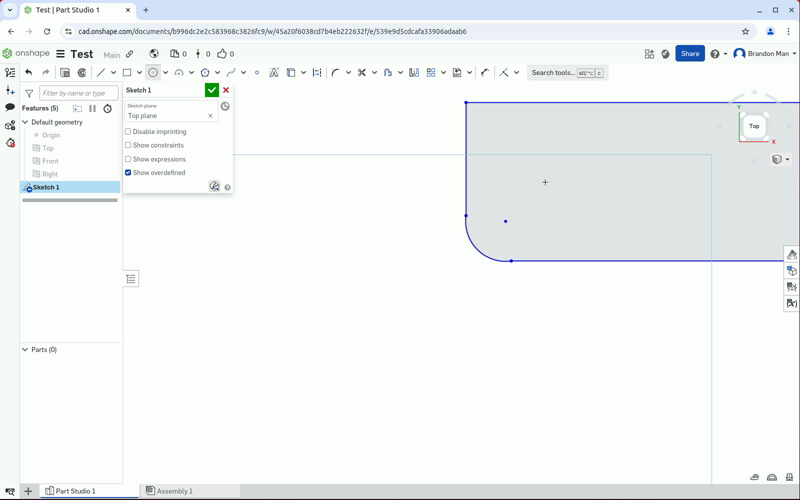
click(545, 181)
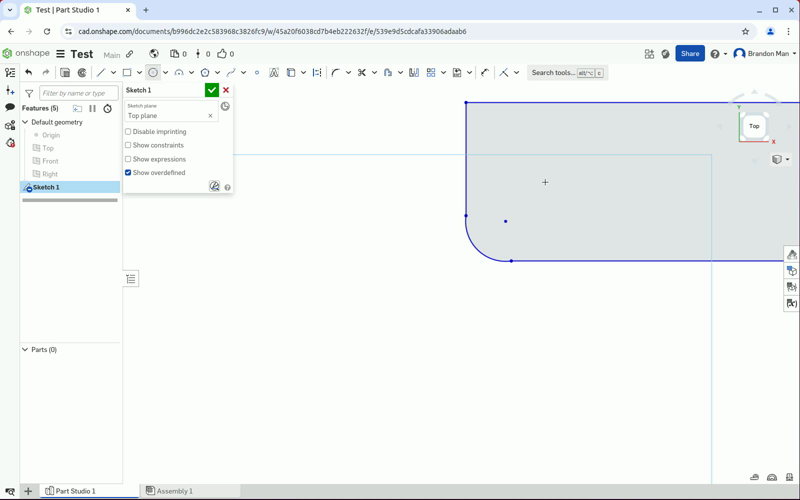
scroll(-6)
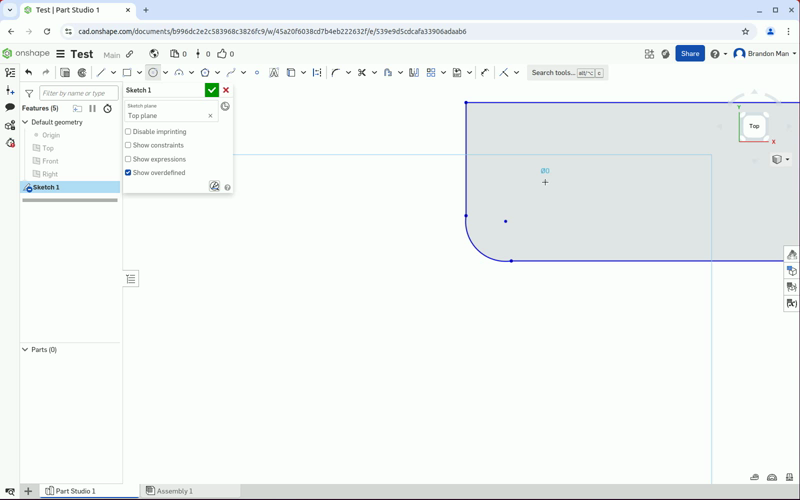
scroll(-6)
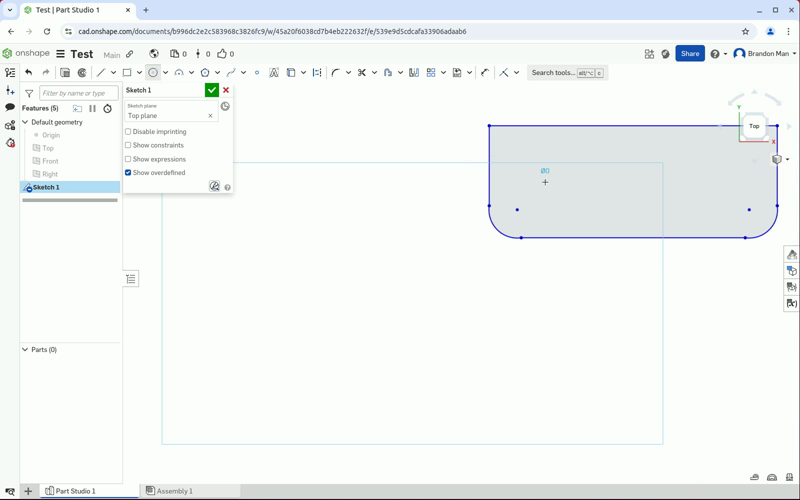
scroll(-6)
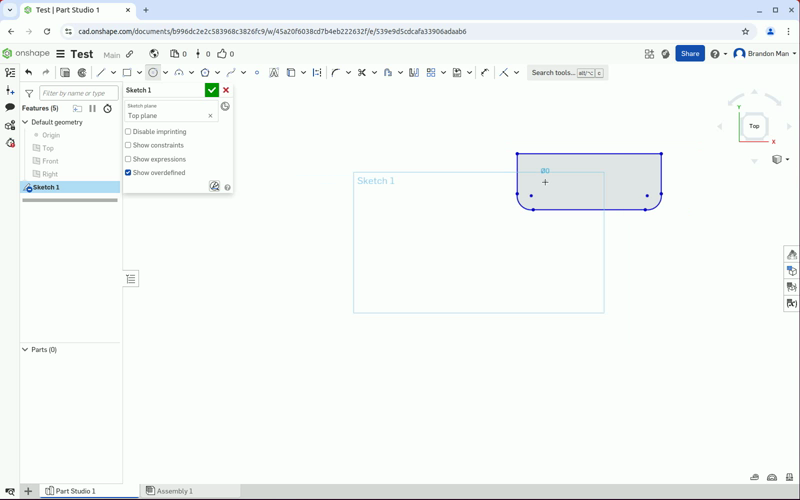
scroll(-6)
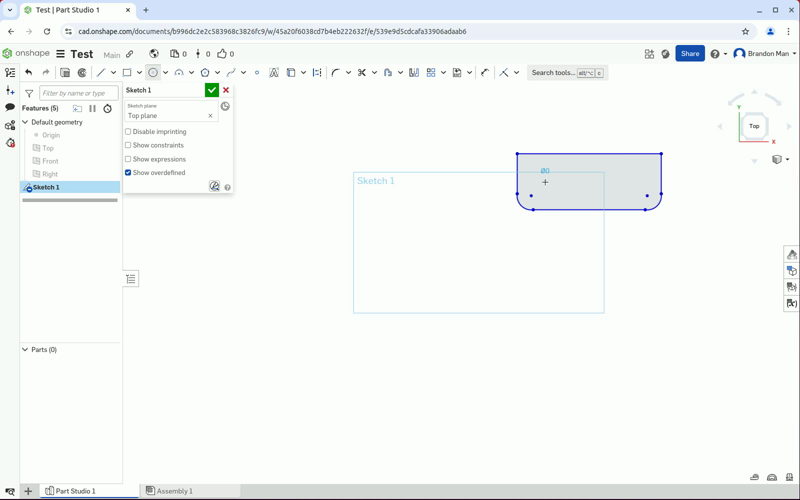
scroll(-6)
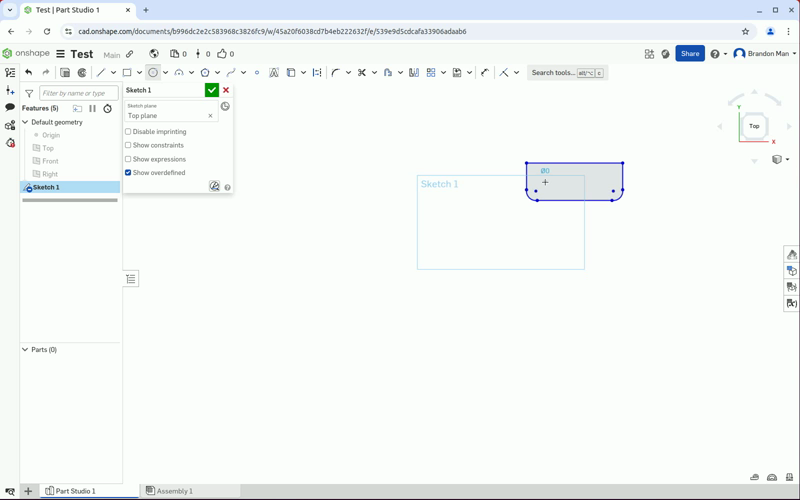
scroll(-6)
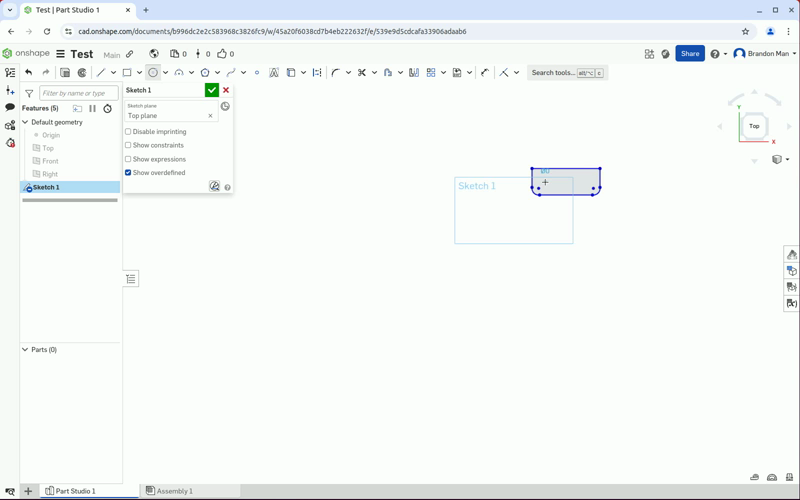
scroll(-6)
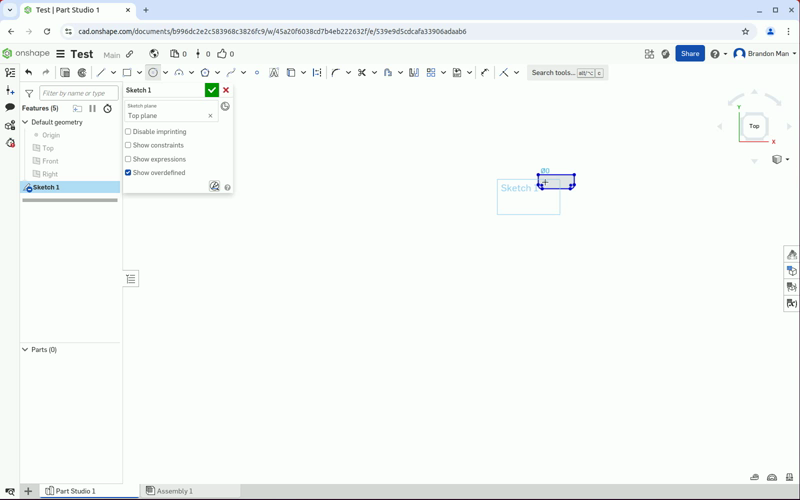
key_up(shift)
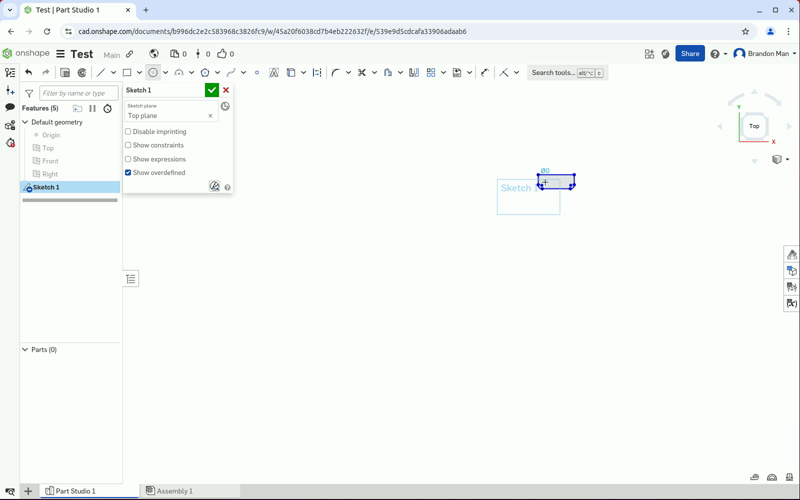
mouse_move(547, 181)
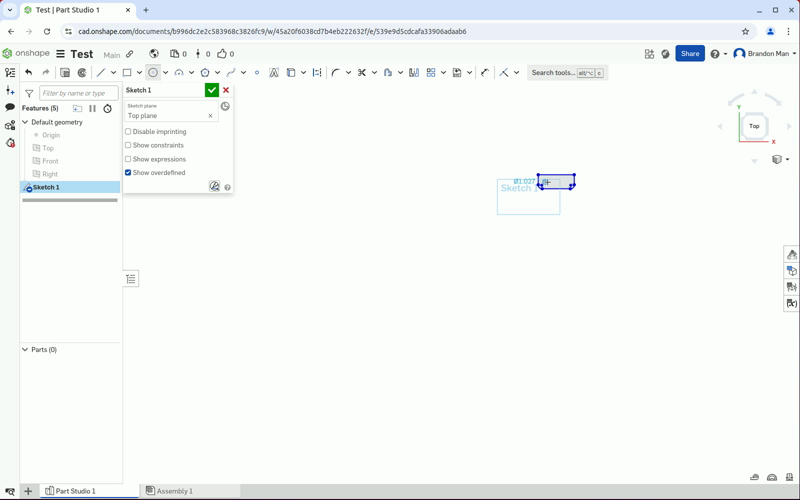
scroll(6)
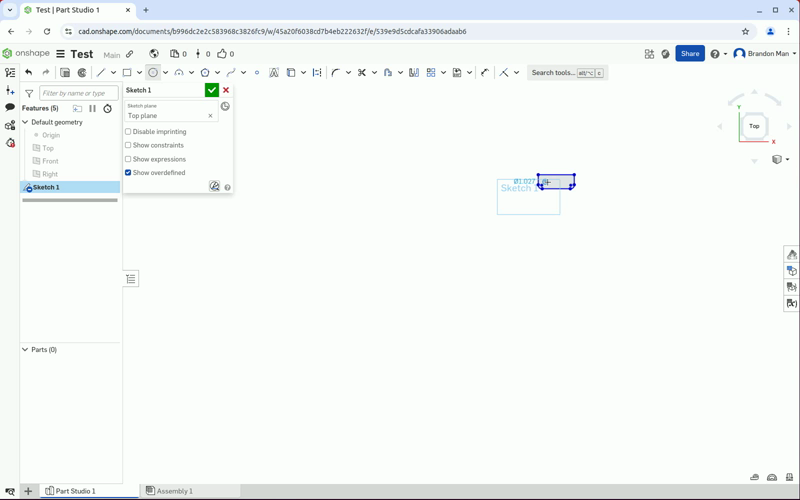
scroll(6)
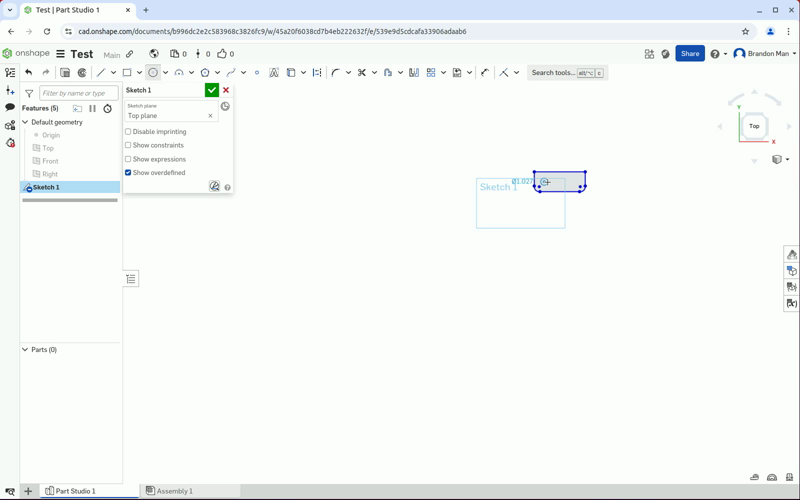
scroll(6)
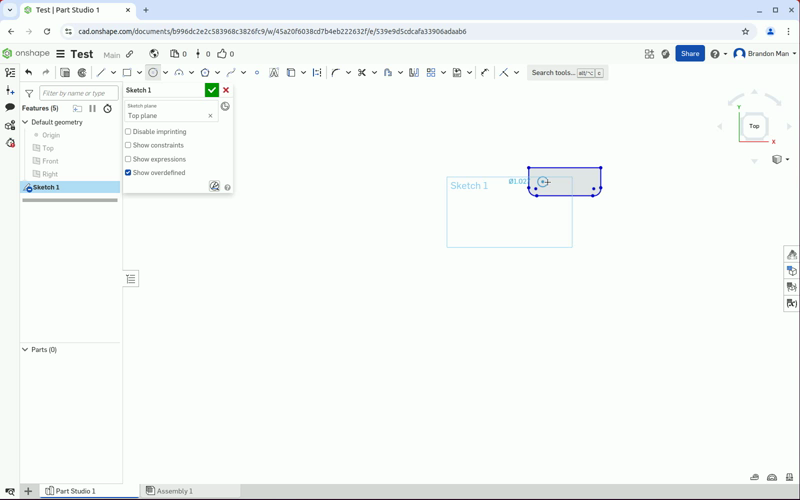
scroll(6)
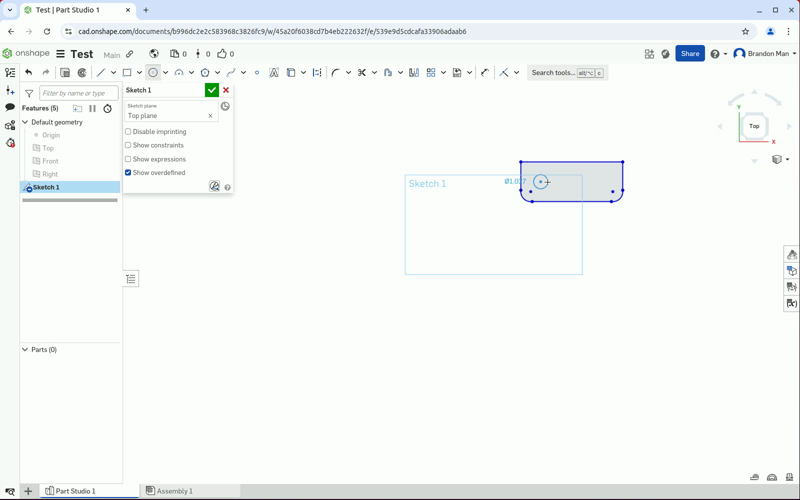
scroll(6)
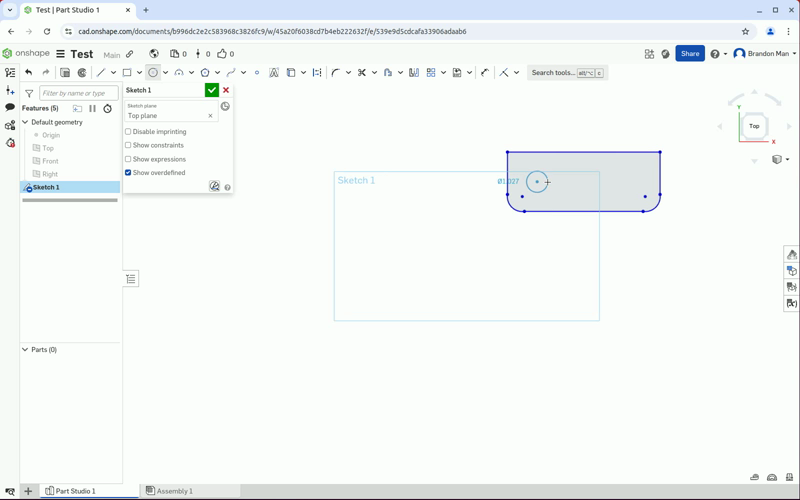
scroll(6)
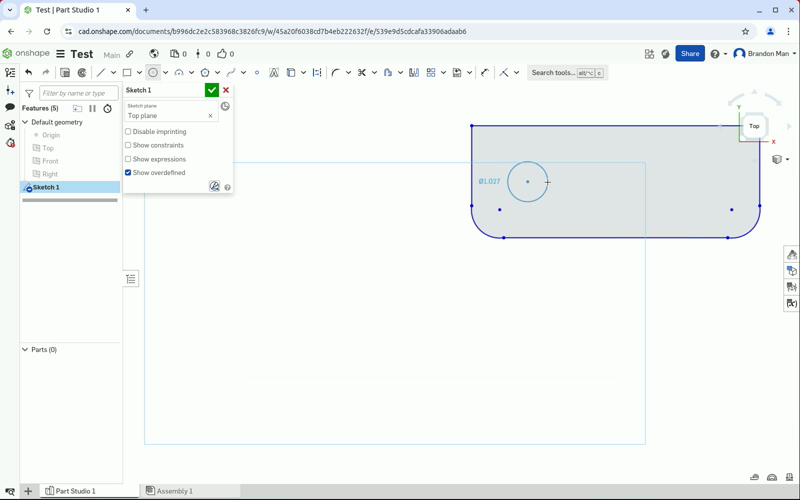
scroll(6)
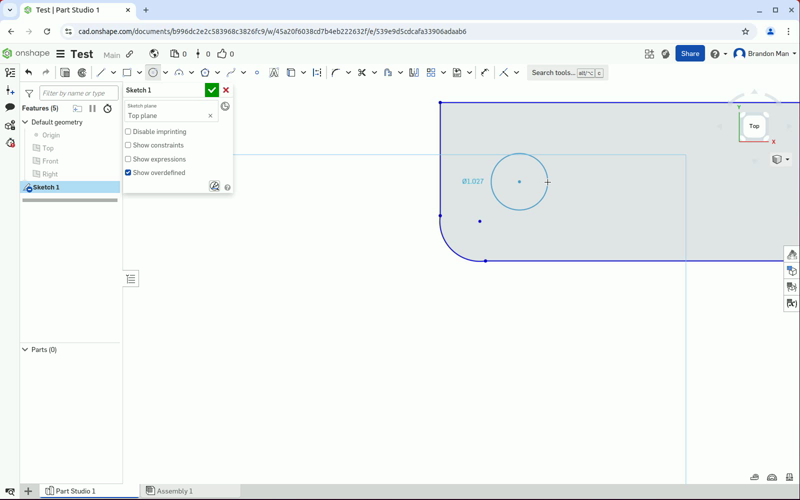
click(547, 181)
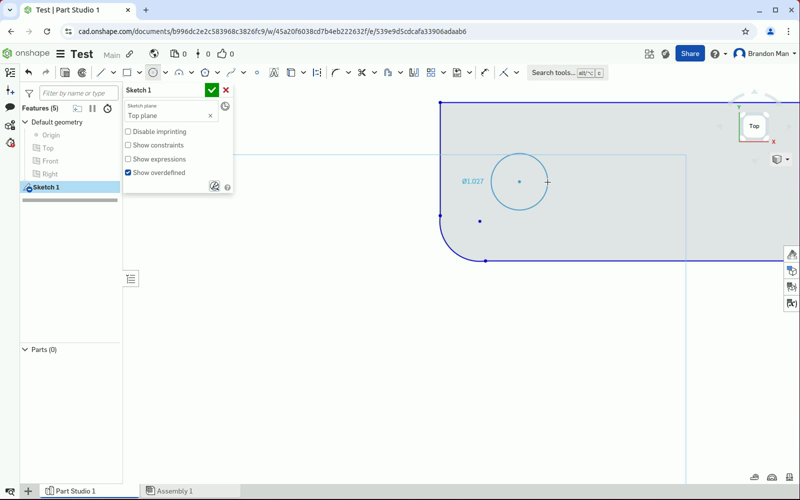
scroll(-6)
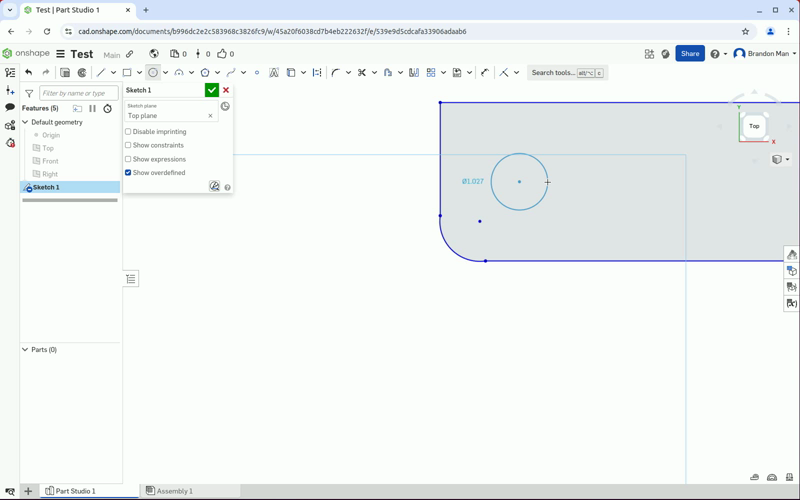
scroll(-6)
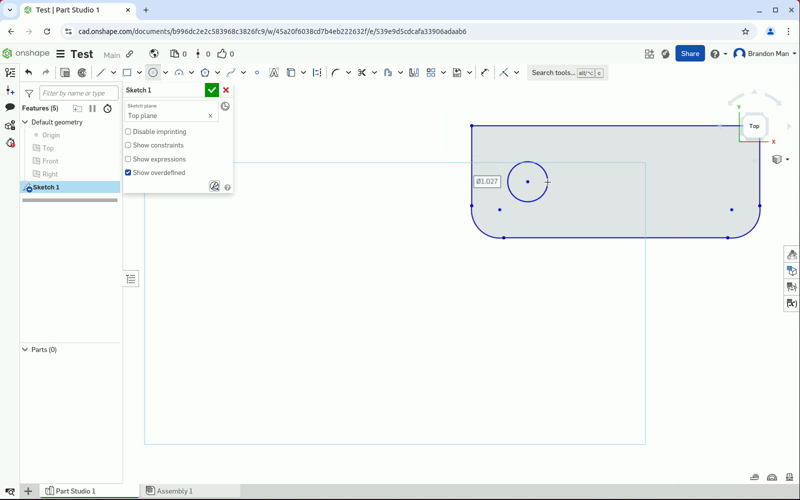
scroll(-6)
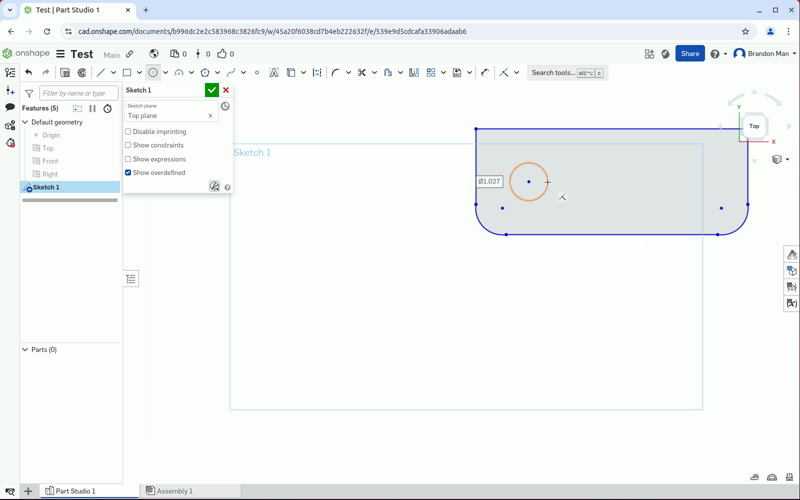
scroll(-6)
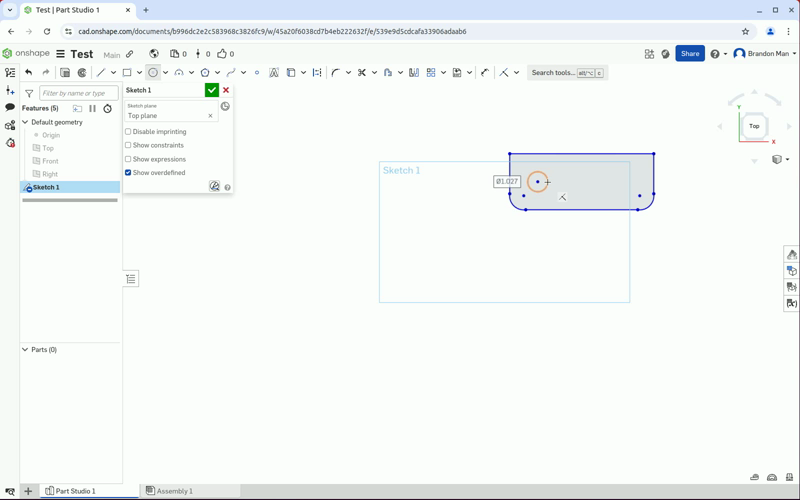
scroll(-6)
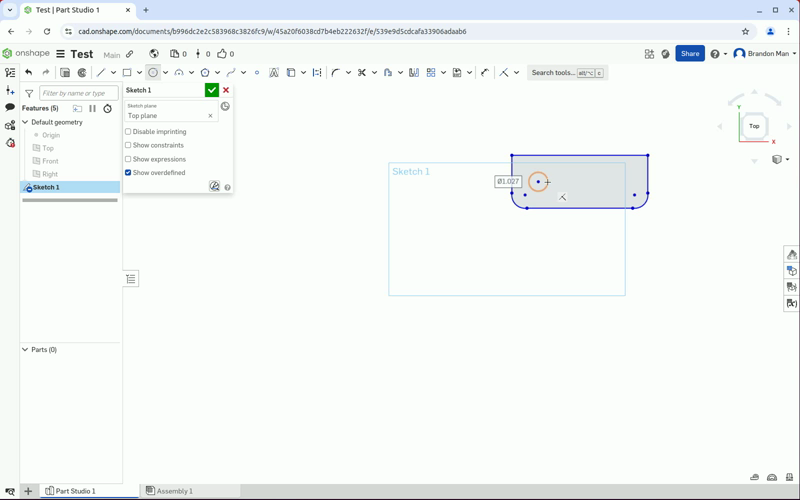
scroll(-6)
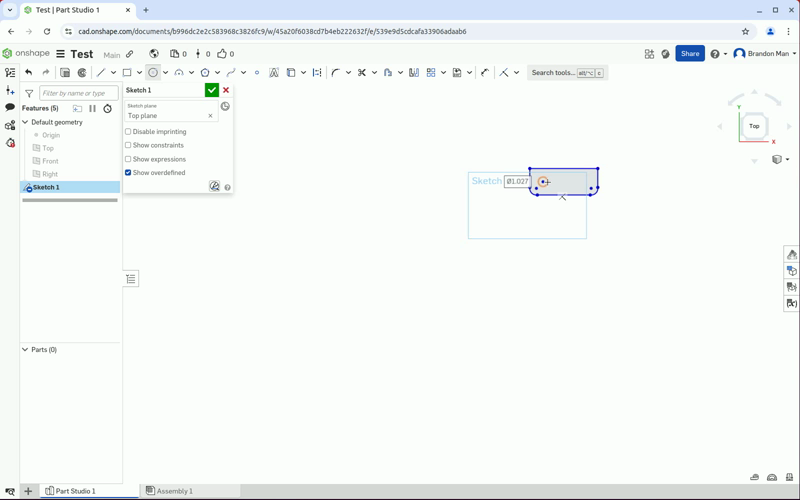
scroll(-6)
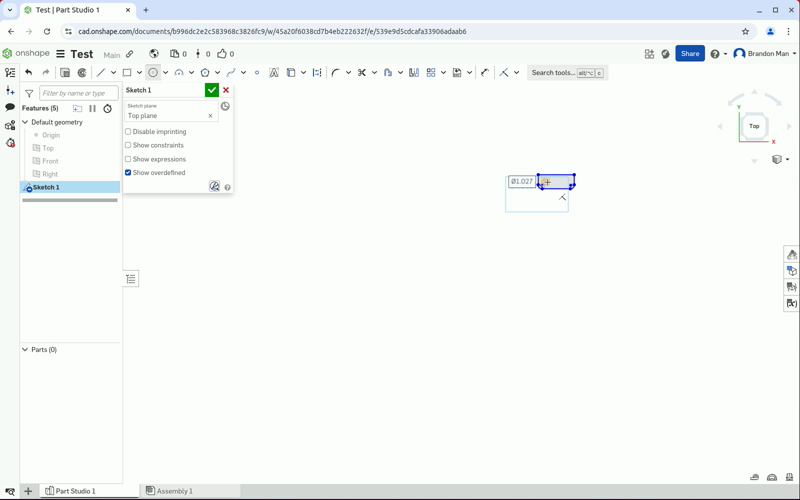
key(esc)
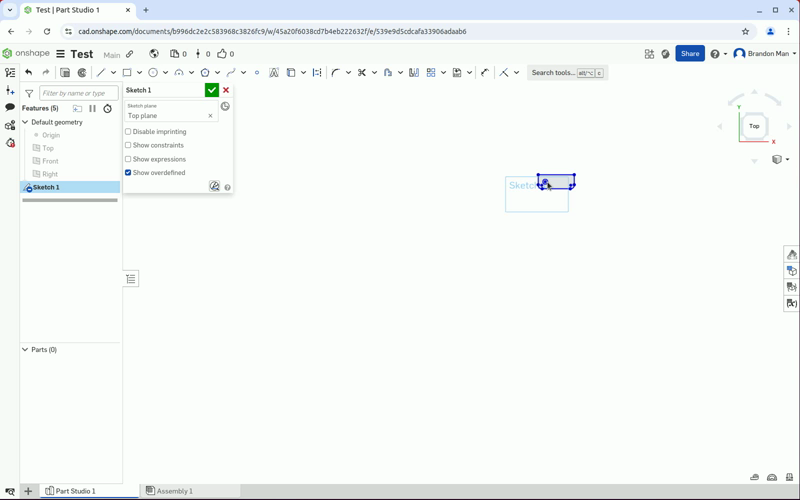
key(c)
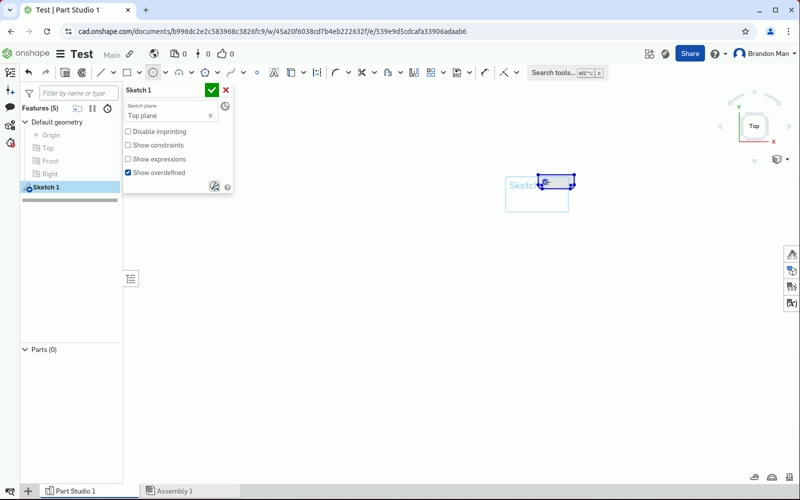
key_down(shift)
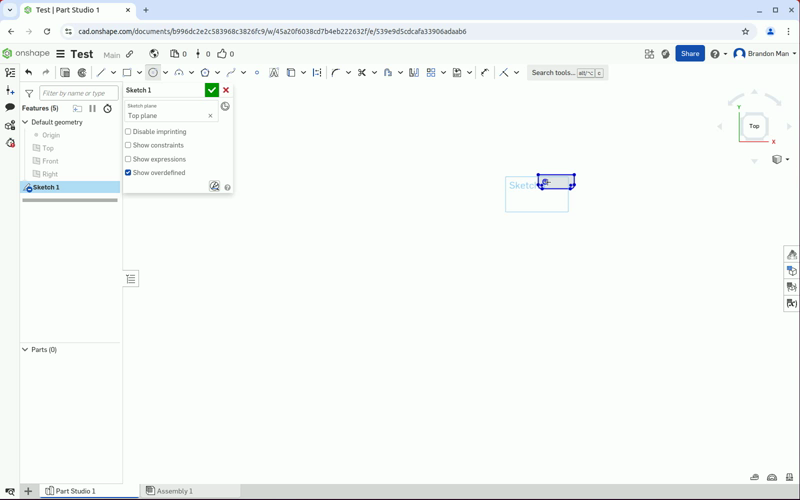
mouse_move(567, 181)
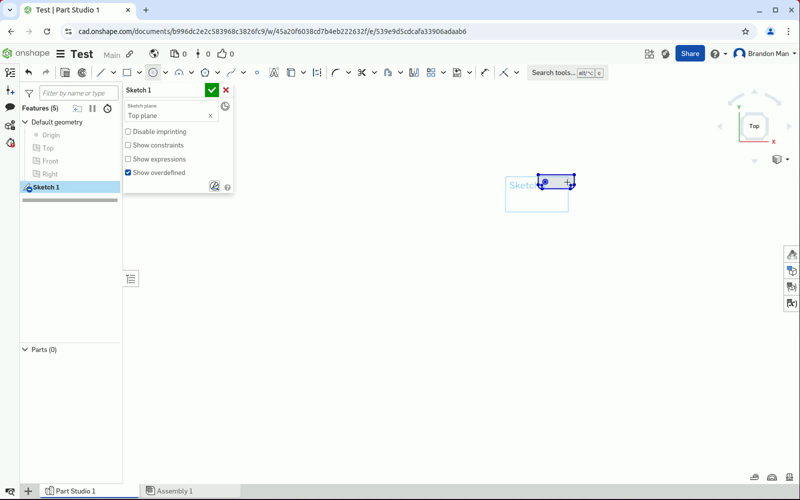
scroll(6)
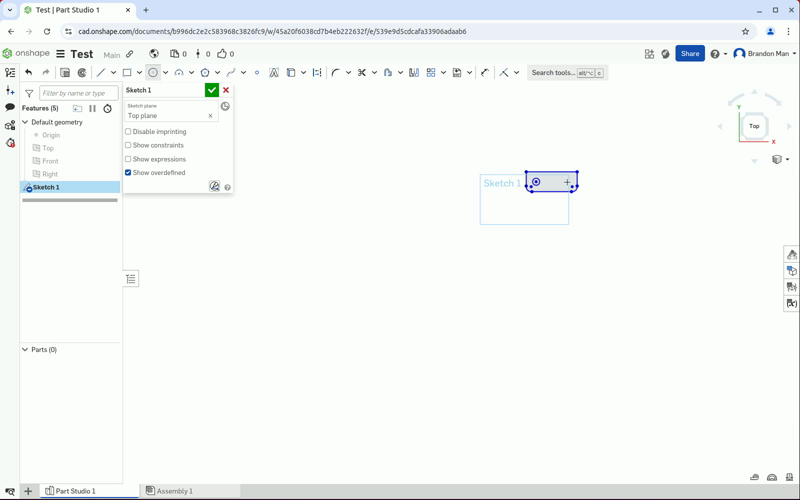
scroll(6)
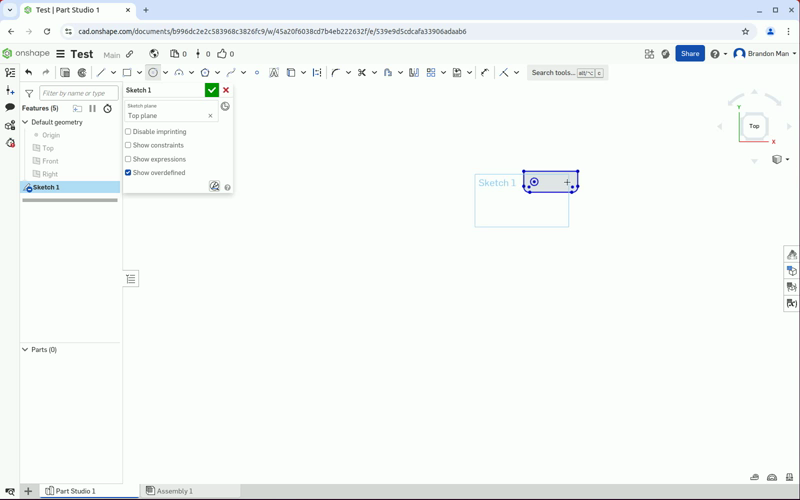
scroll(6)
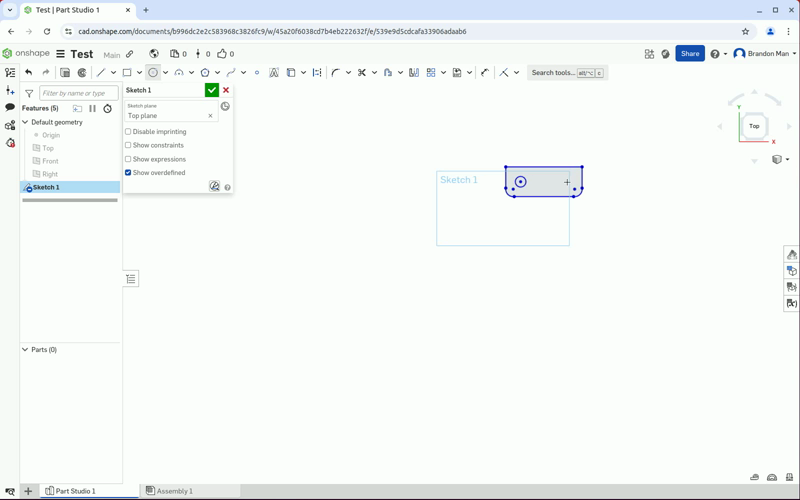
scroll(6)
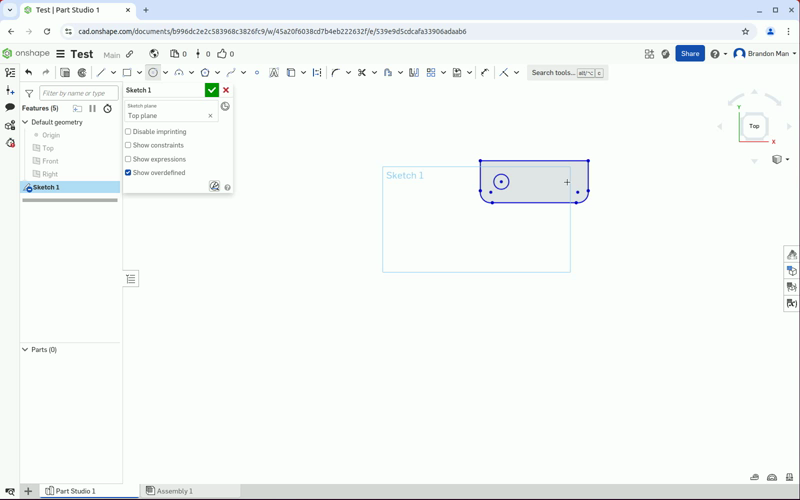
scroll(6)
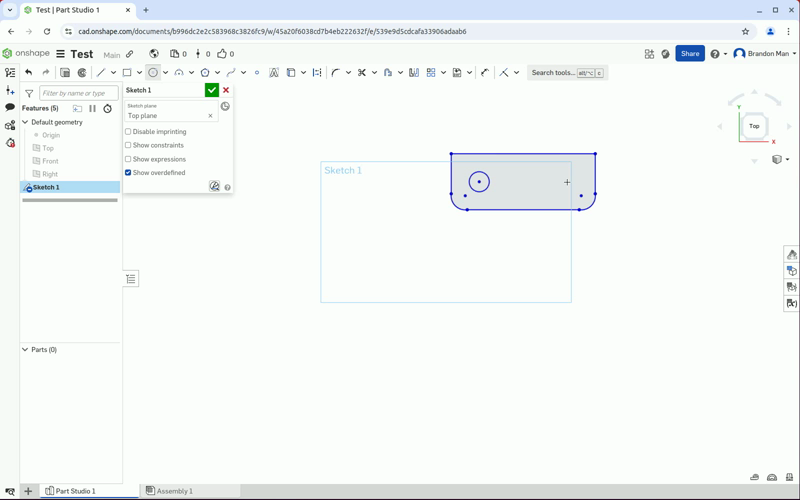
scroll(6)
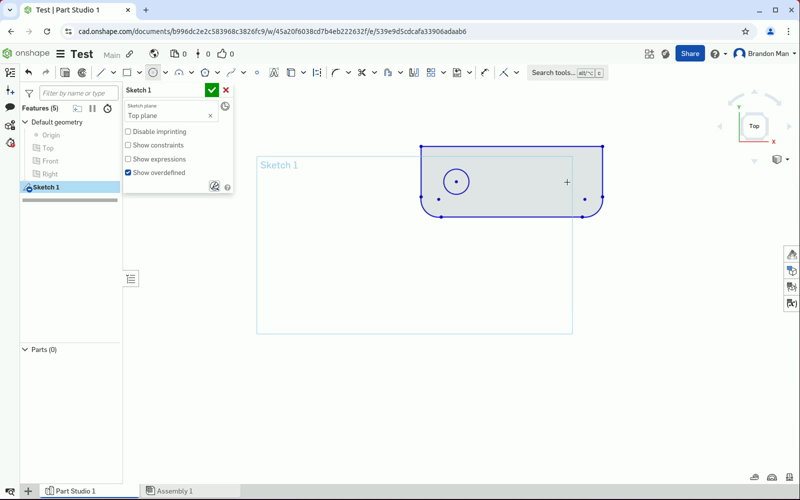
scroll(6)
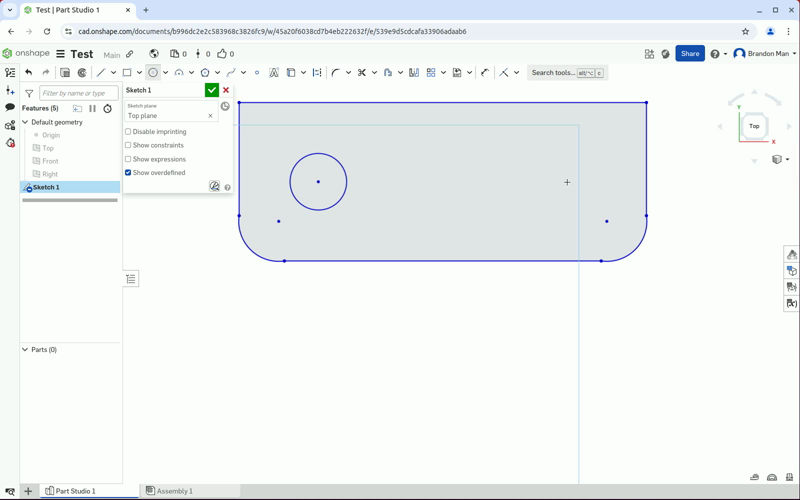
click(567, 181)
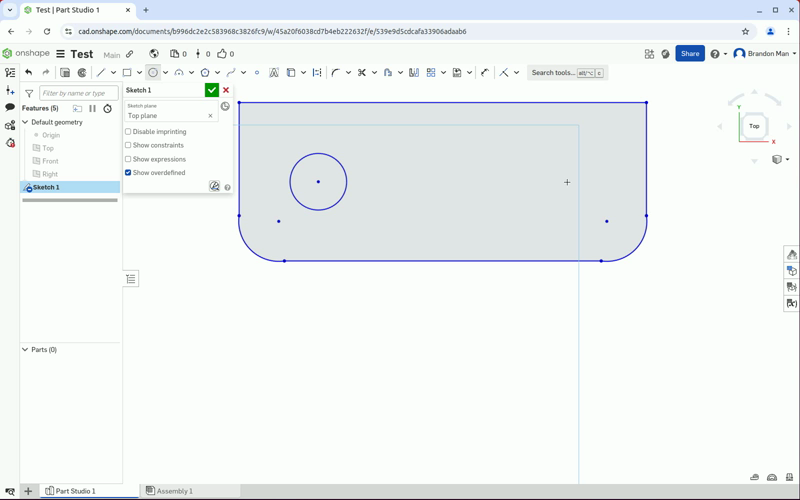
scroll(-6)
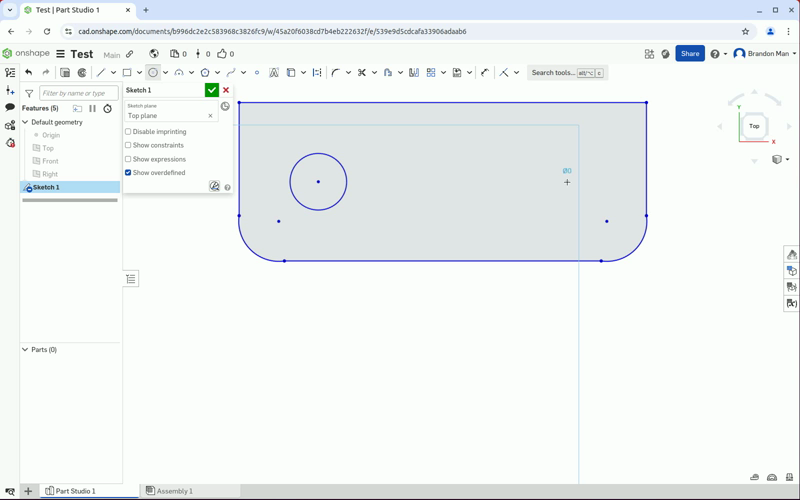
scroll(-6)
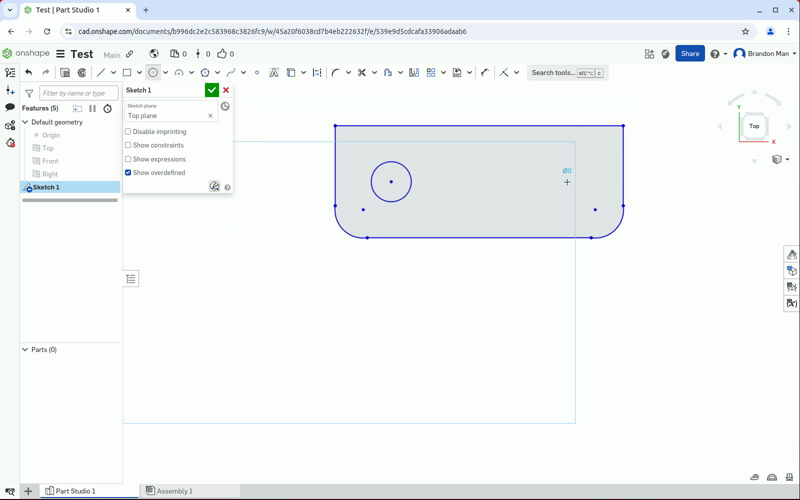
scroll(-6)
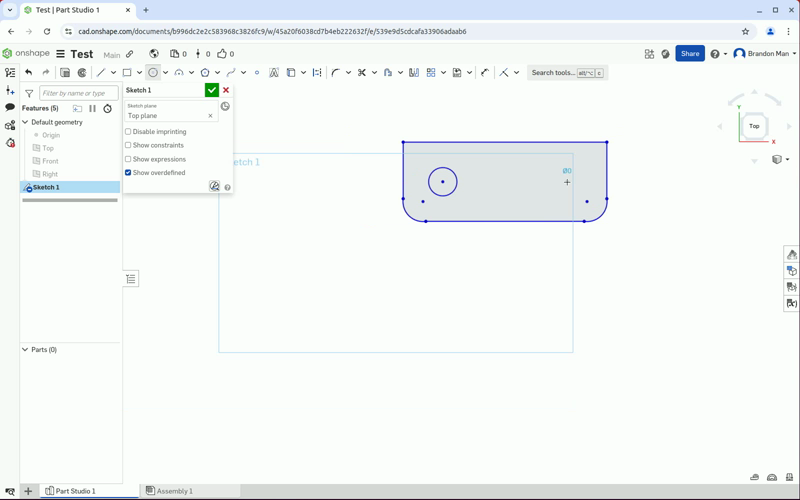
scroll(-6)
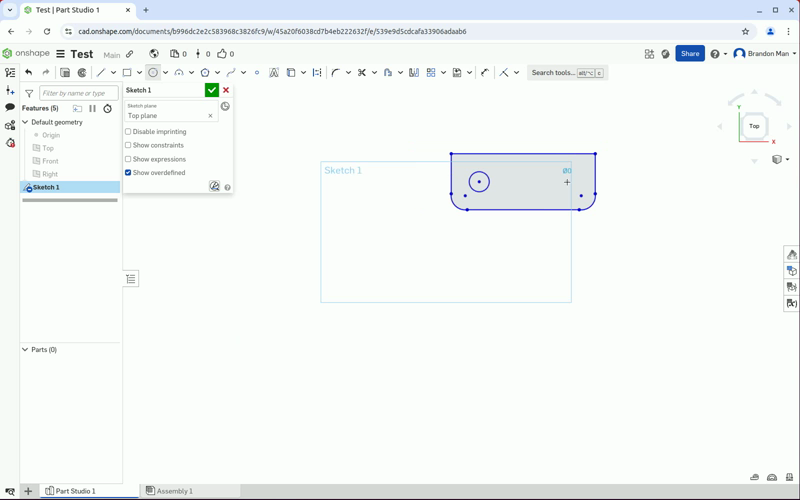
scroll(-6)
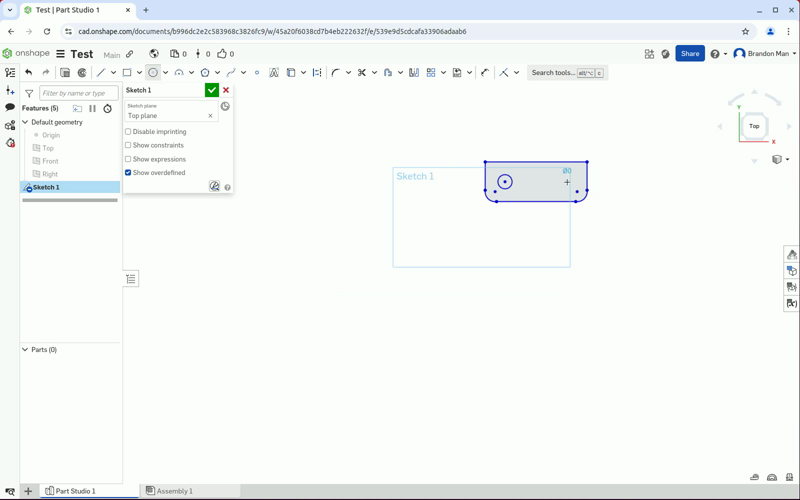
scroll(-6)
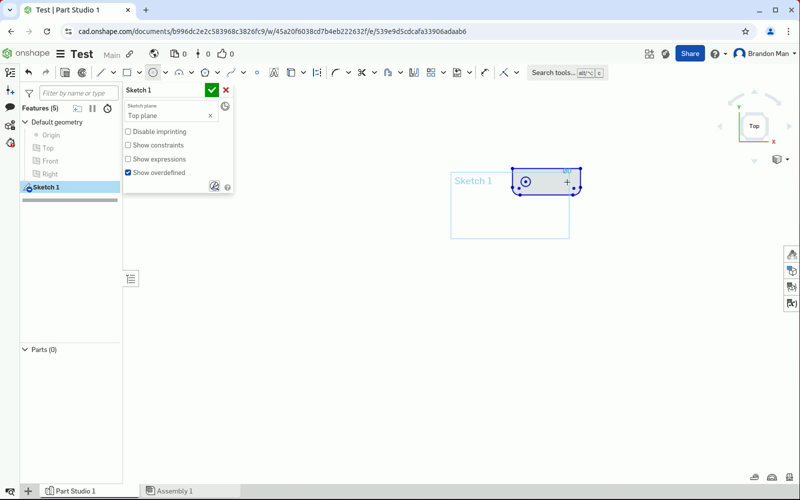
scroll(-6)
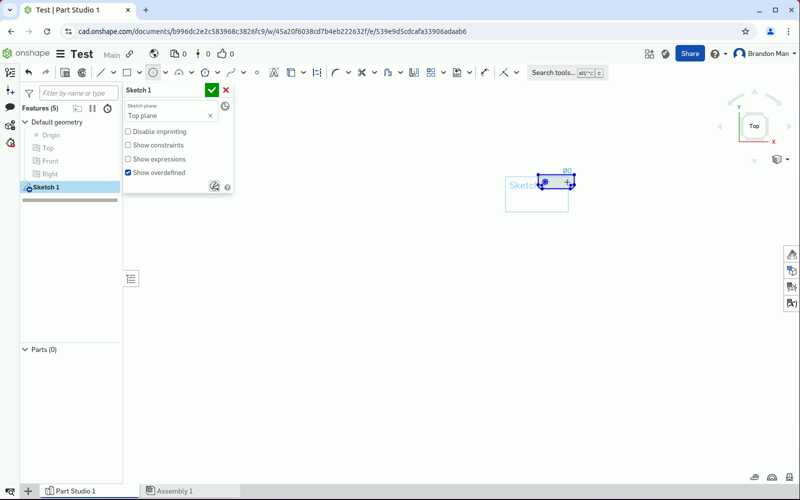
key_up(shift)
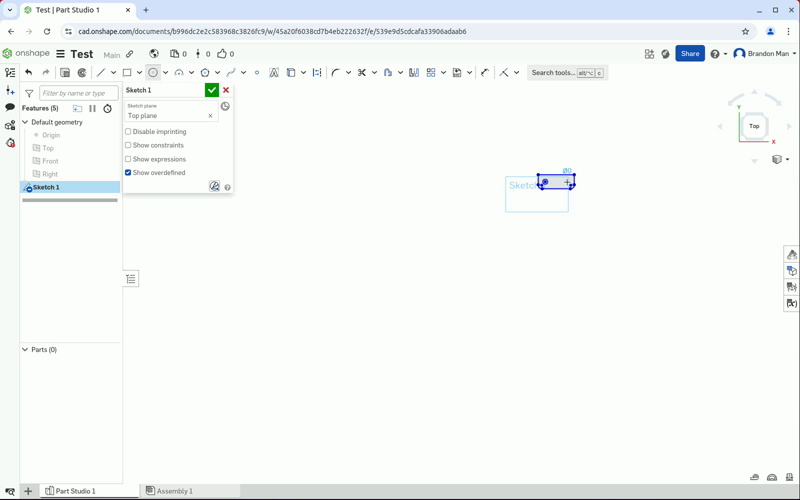
mouse_move(570, 181)
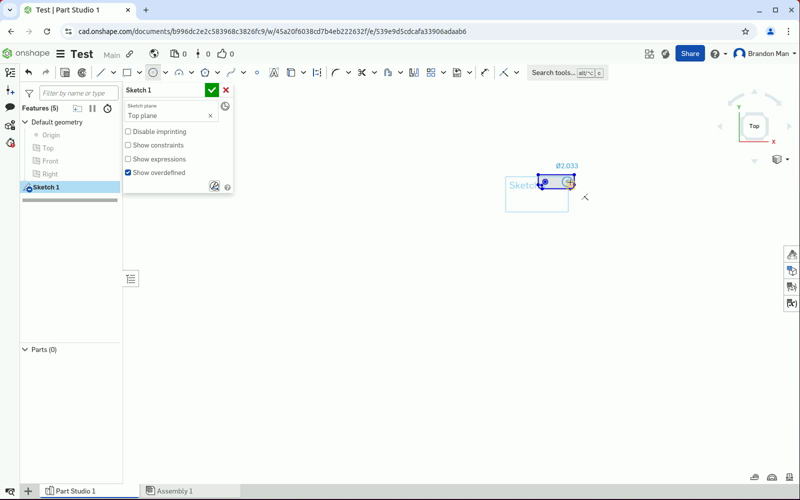
scroll(6)
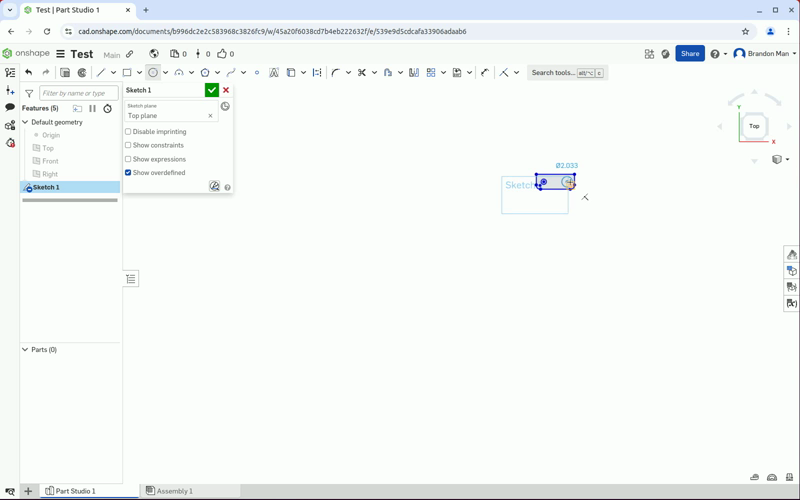
scroll(6)
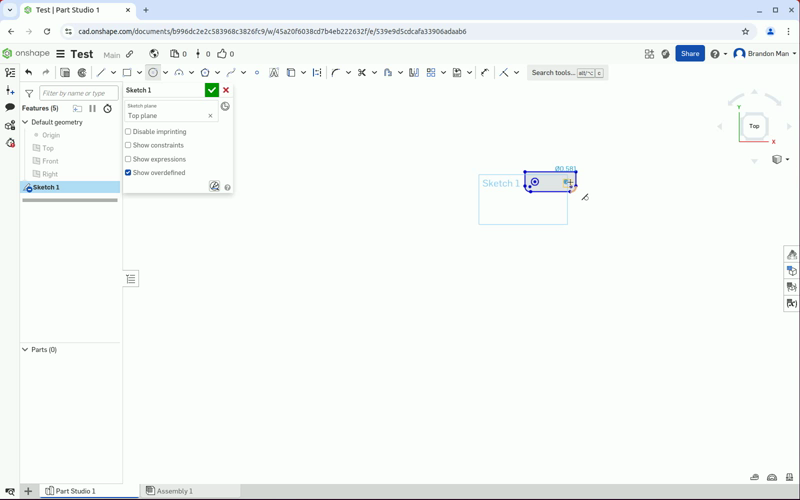
scroll(6)
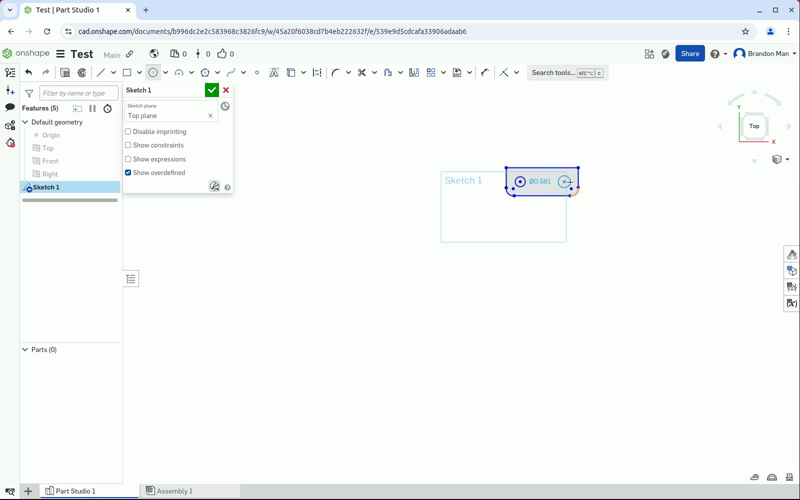
scroll(6)
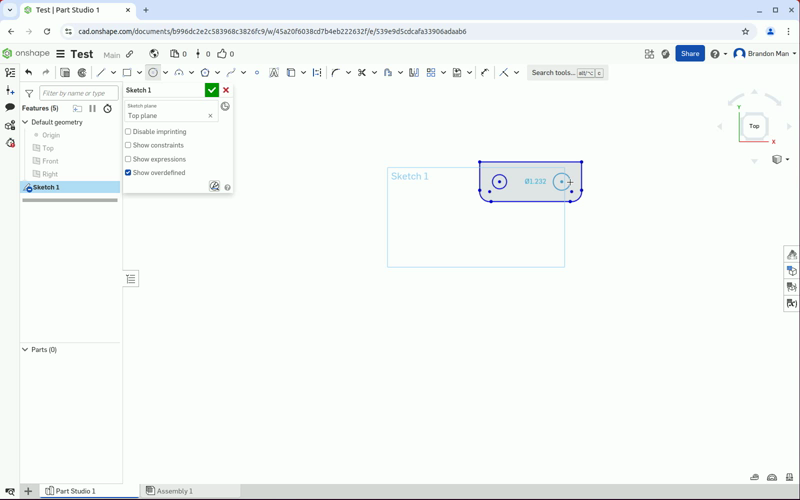
scroll(6)
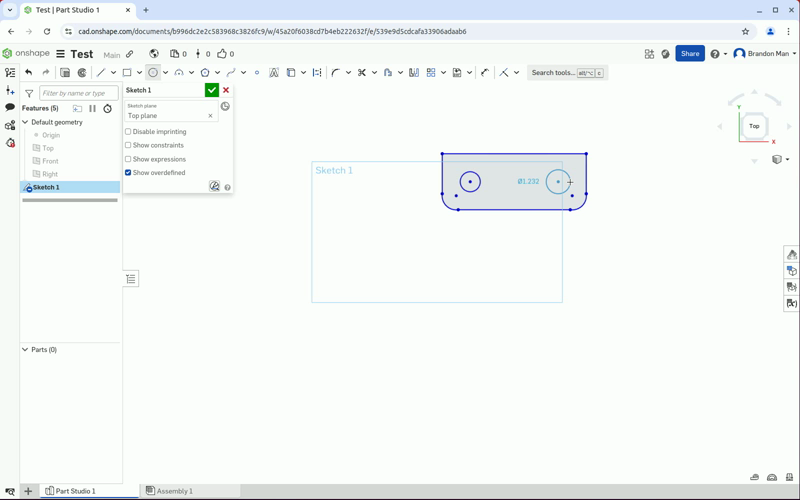
scroll(6)
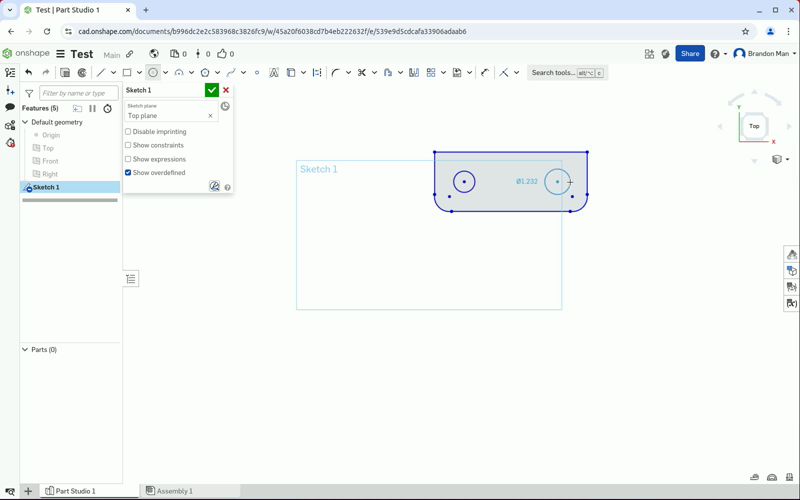
scroll(6)
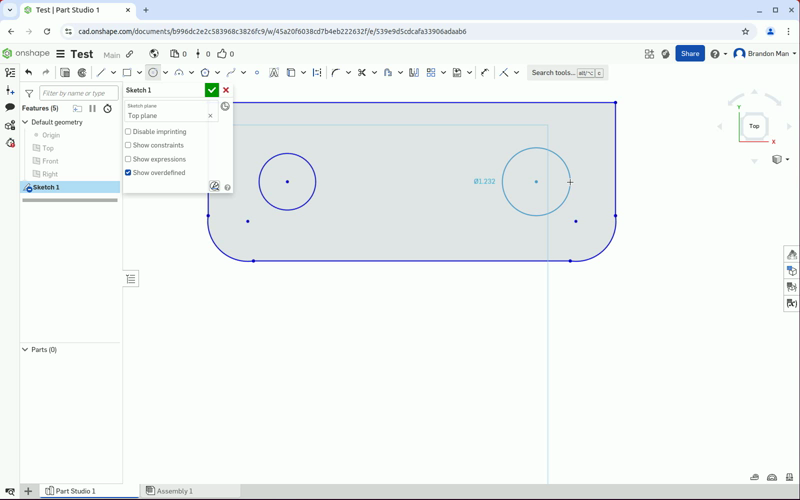
click(570, 181)
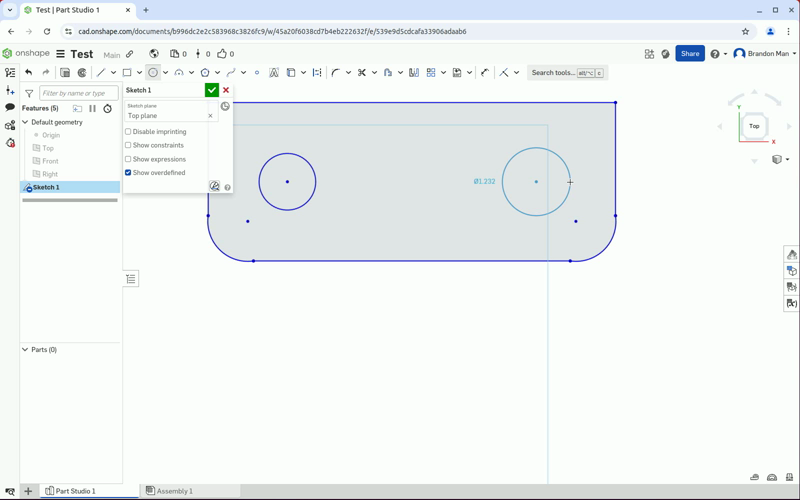
scroll(-6)
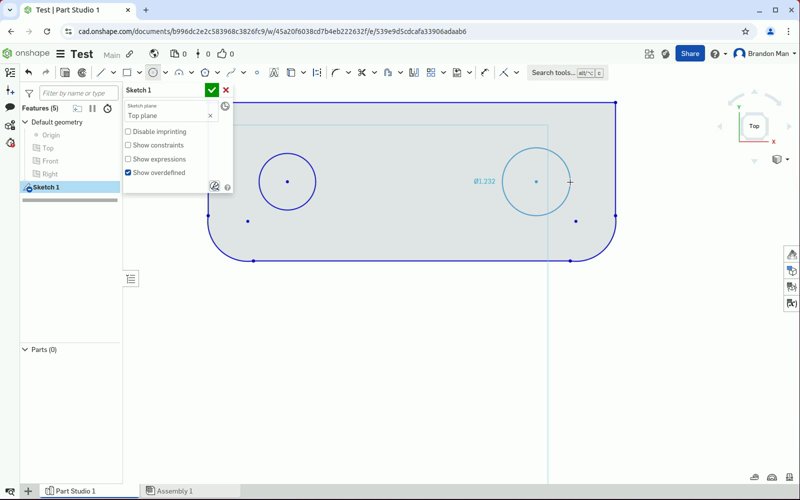
scroll(-6)
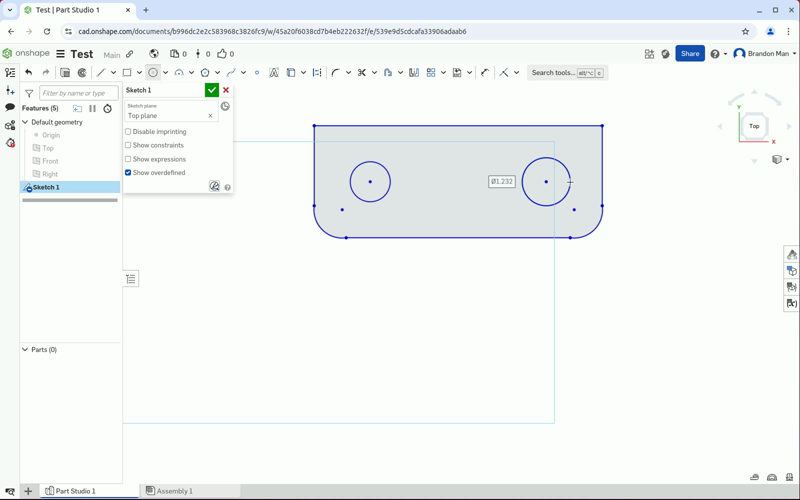
scroll(-6)
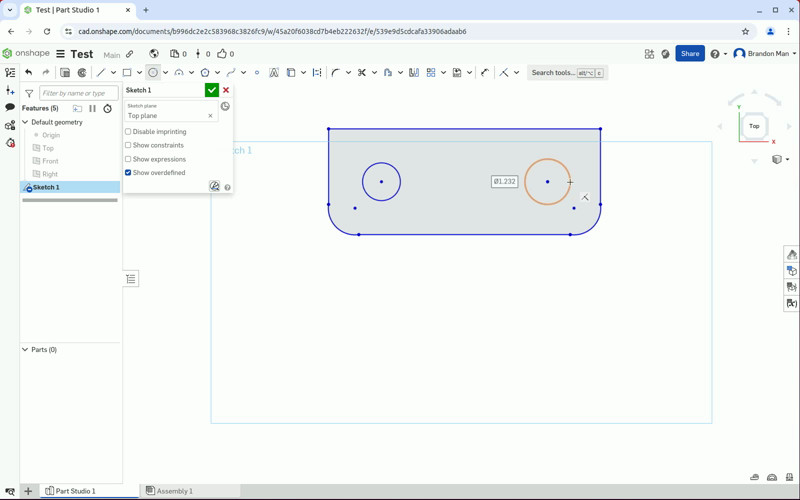
scroll(-6)
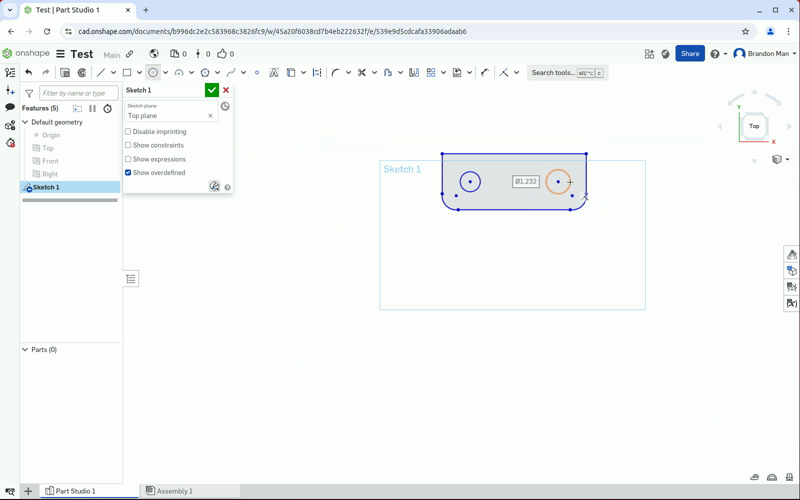
scroll(-6)
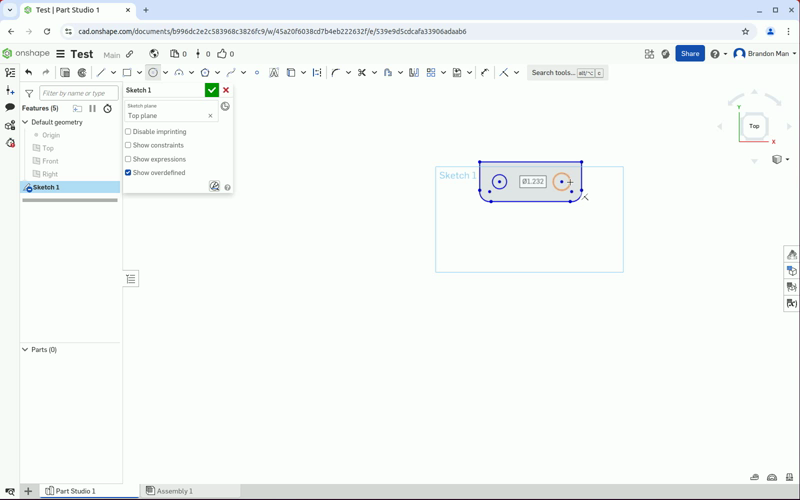
scroll(-6)
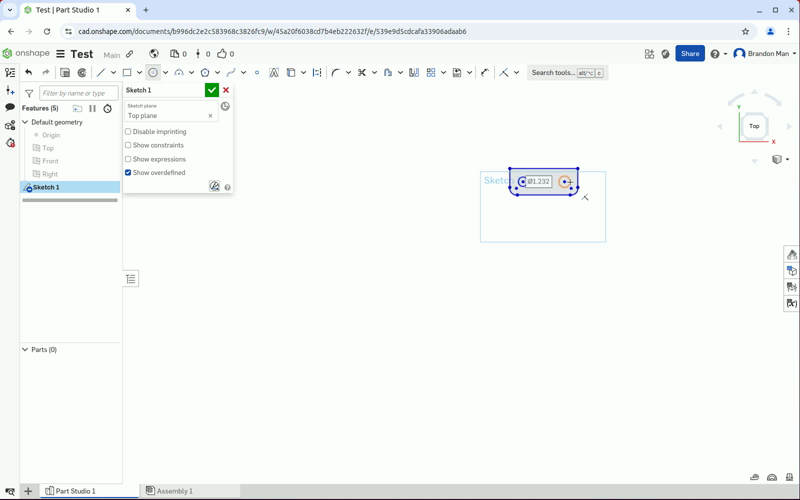
scroll(-6)
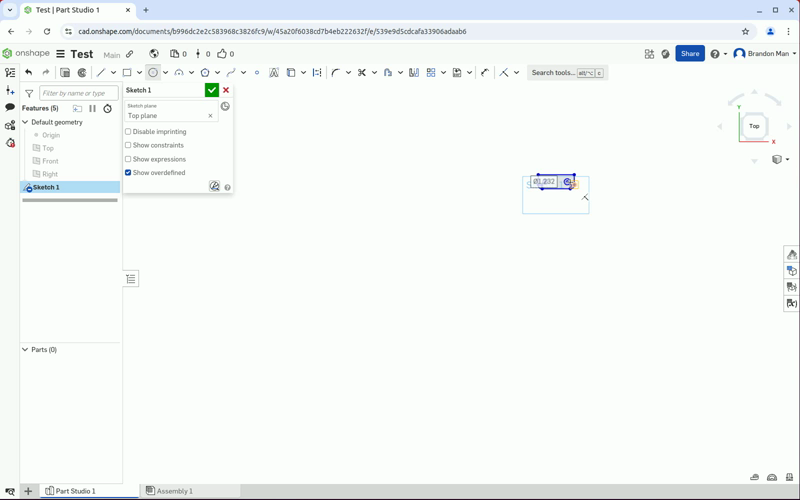
key(esc)
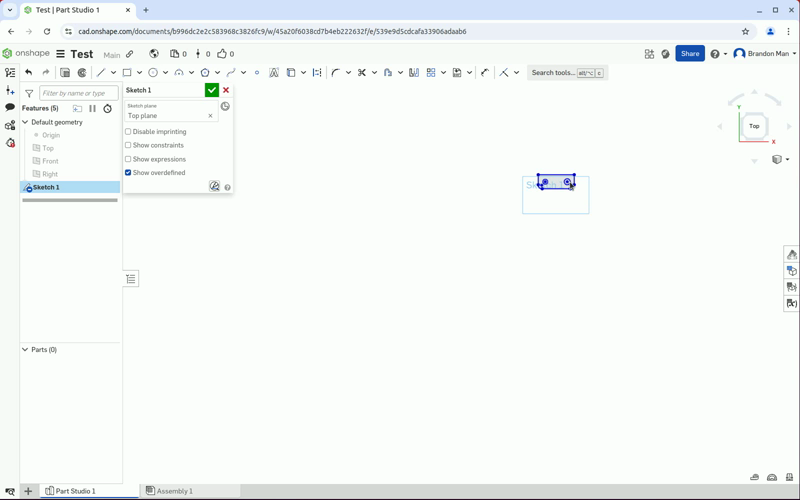
mouse_move(544, 175)
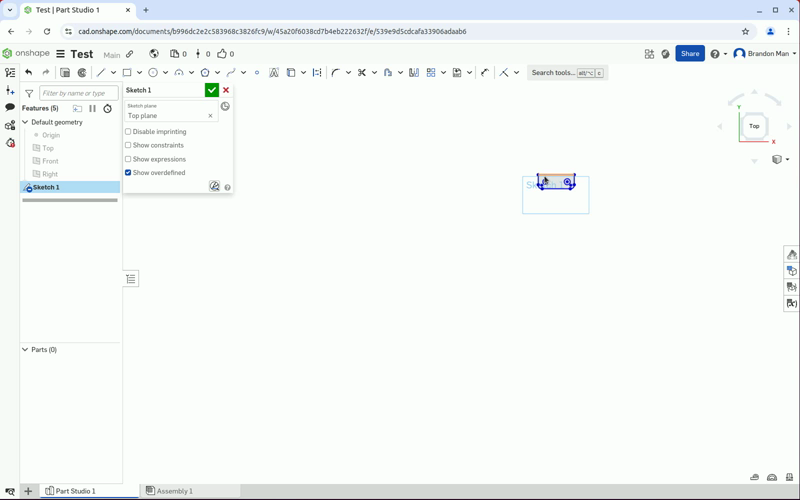
scroll(6)
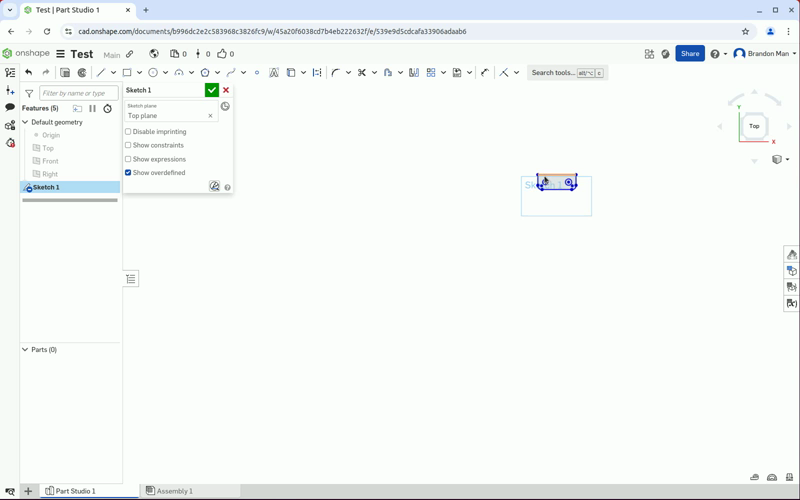
scroll(6)
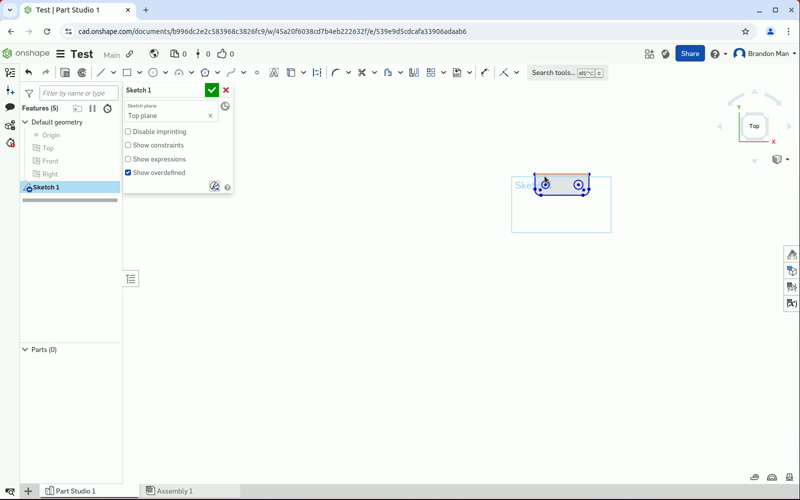
scroll(6)
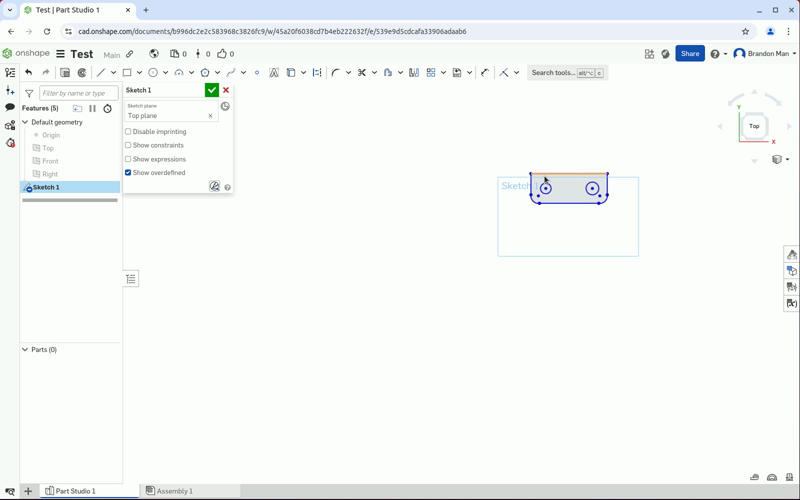
scroll(6)
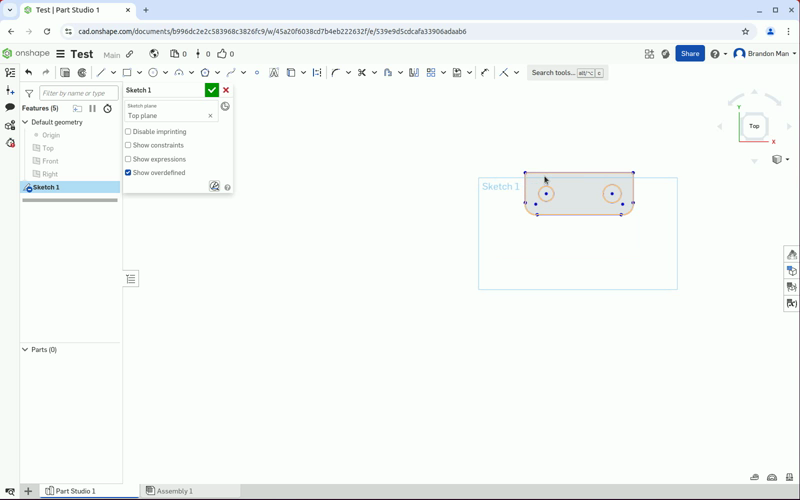
scroll(6)
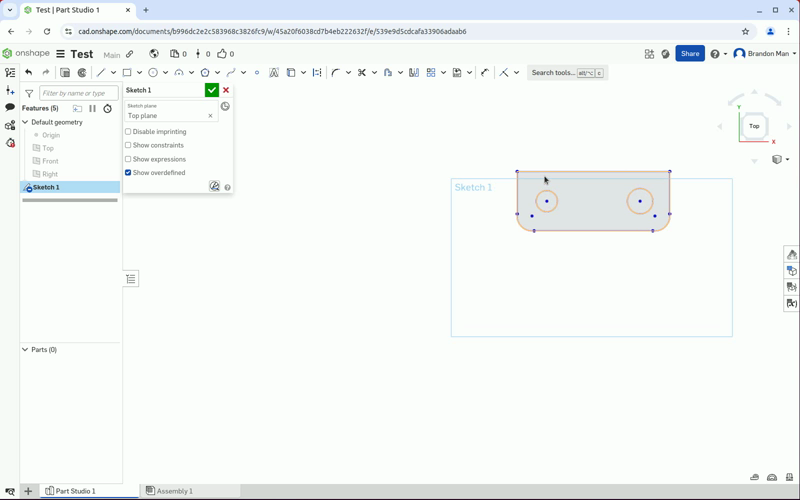
scroll(6)
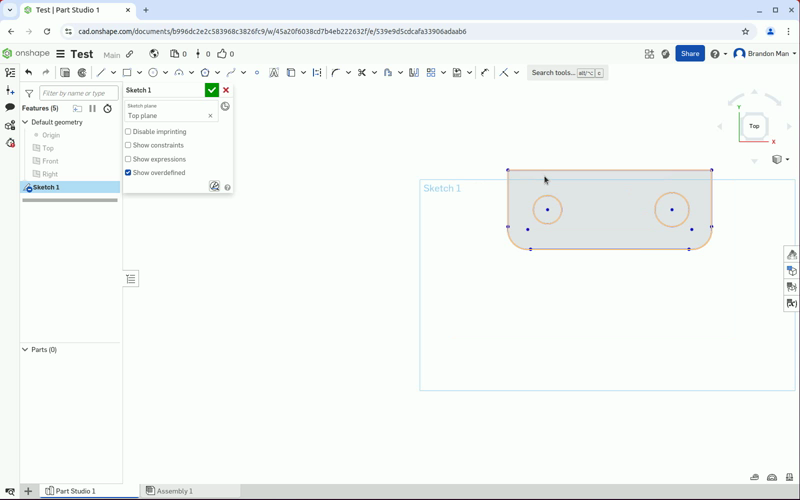
scroll(6)
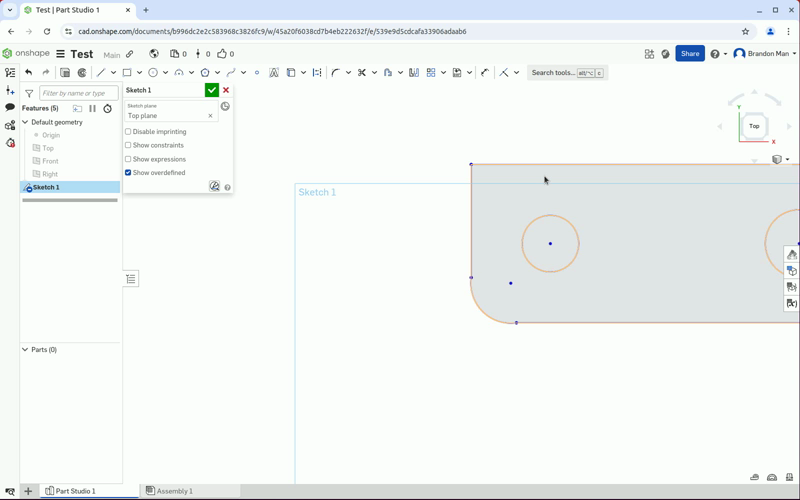
click(544, 175)
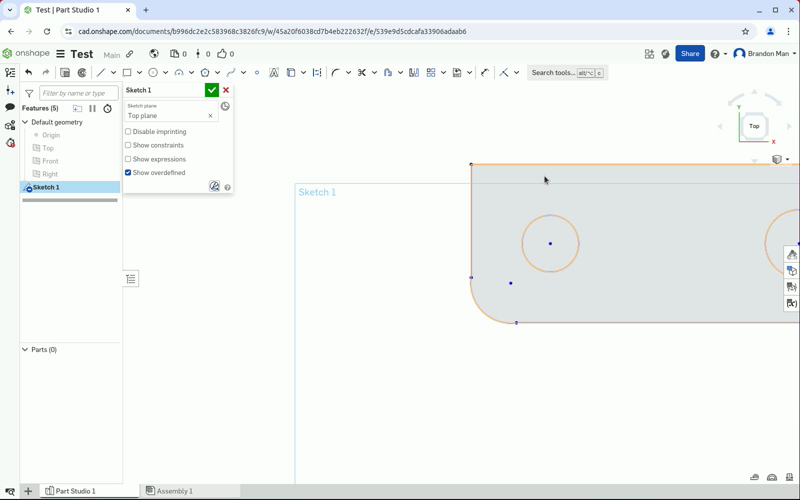
scroll(-6)
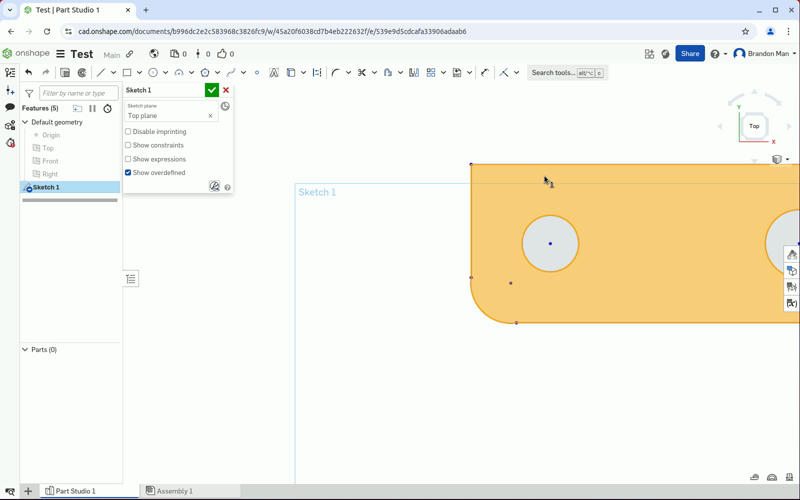
scroll(-6)
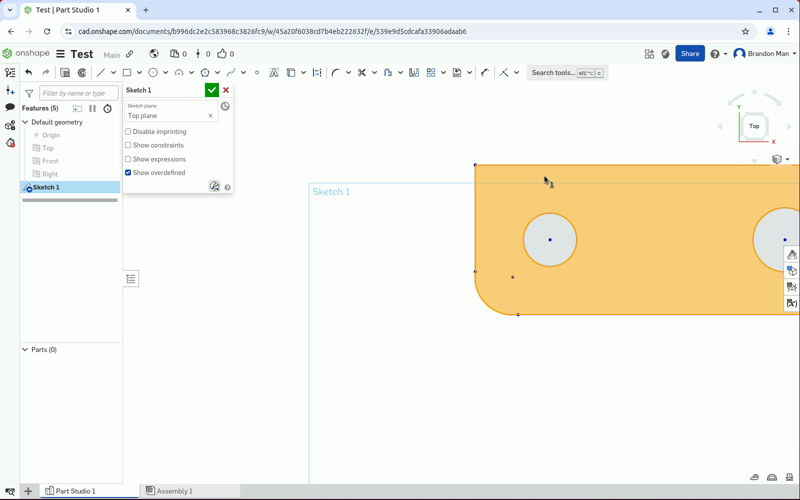
scroll(-6)
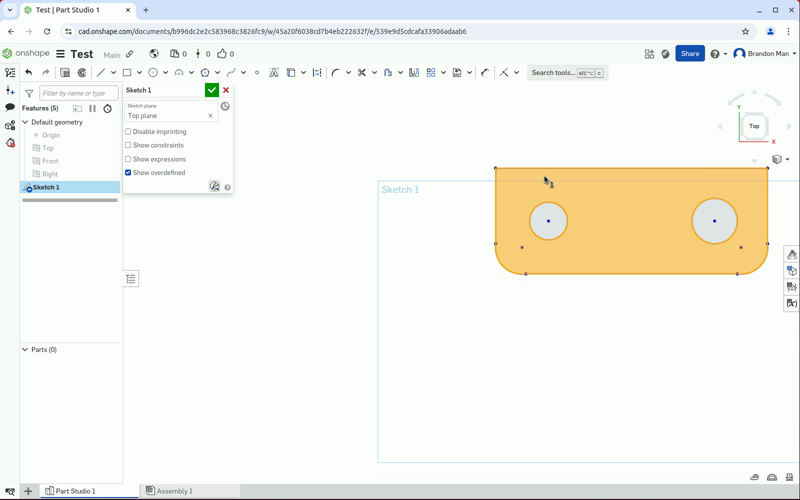
scroll(-6)
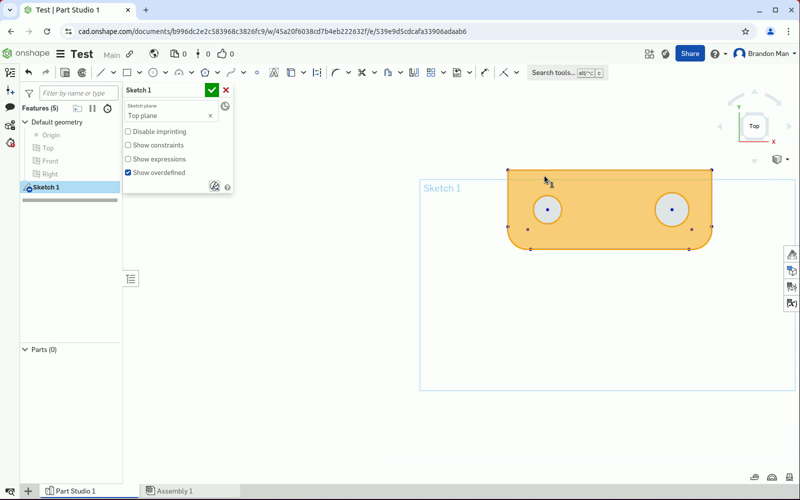
scroll(-6)
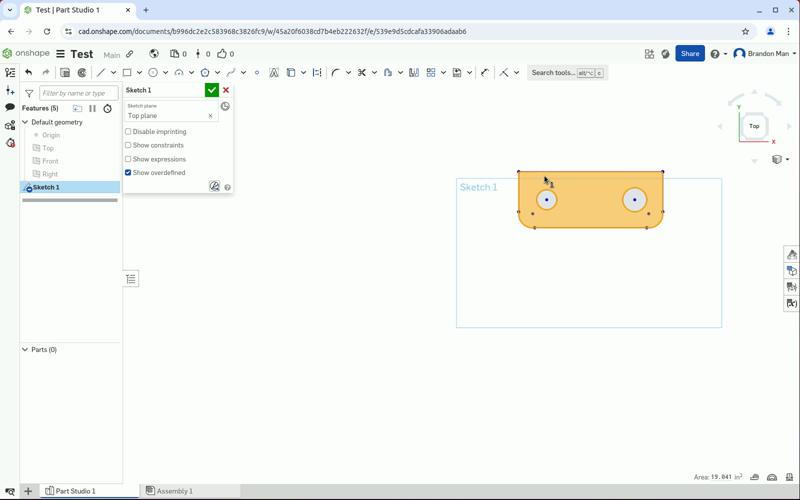
scroll(-6)
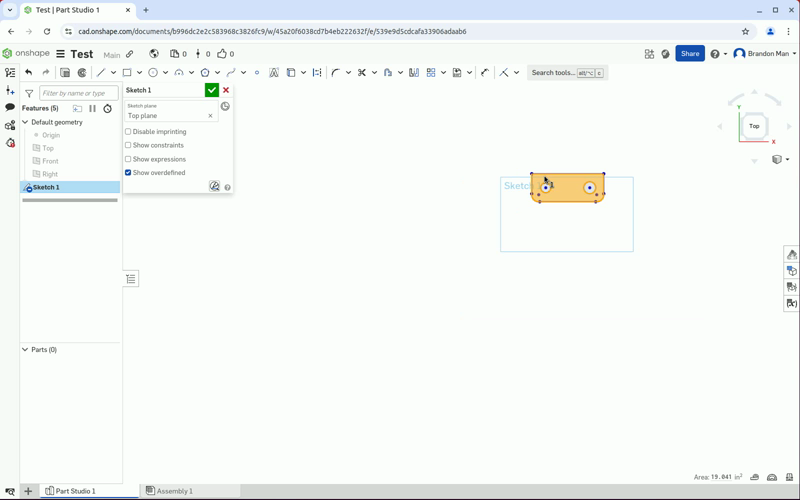
scroll(-6)
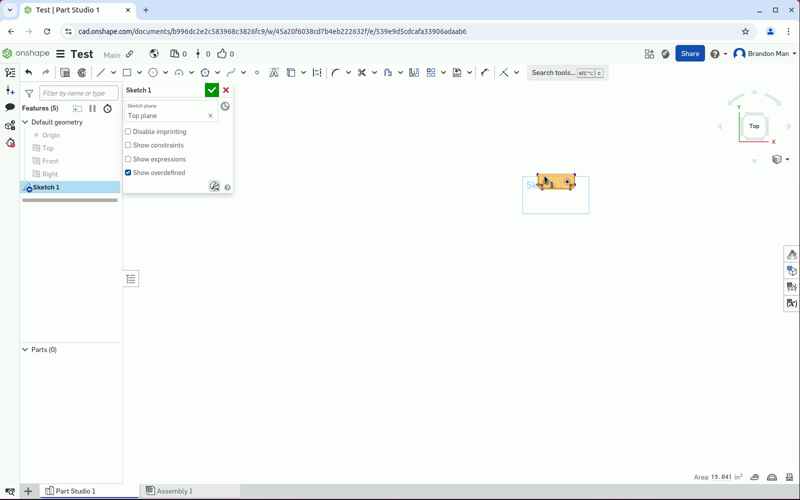
mouse_move(73, 352)
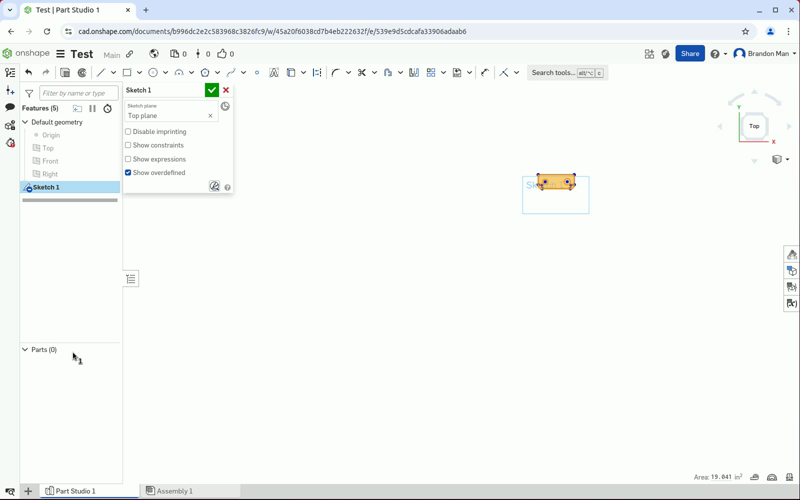
key(shift+y)
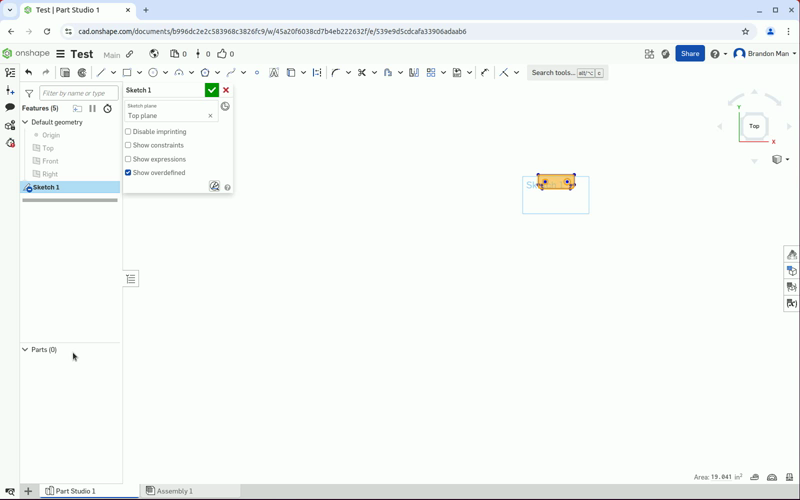
key(shift+e)
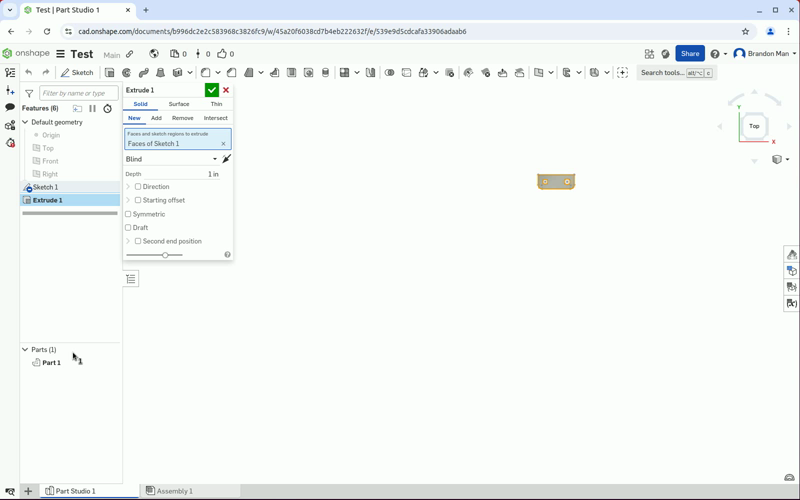
mouse_move(143, 106)
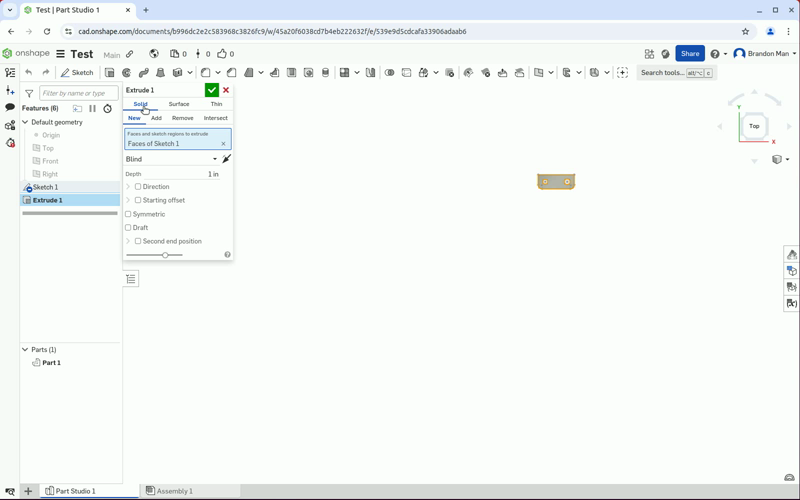
click(143, 106)
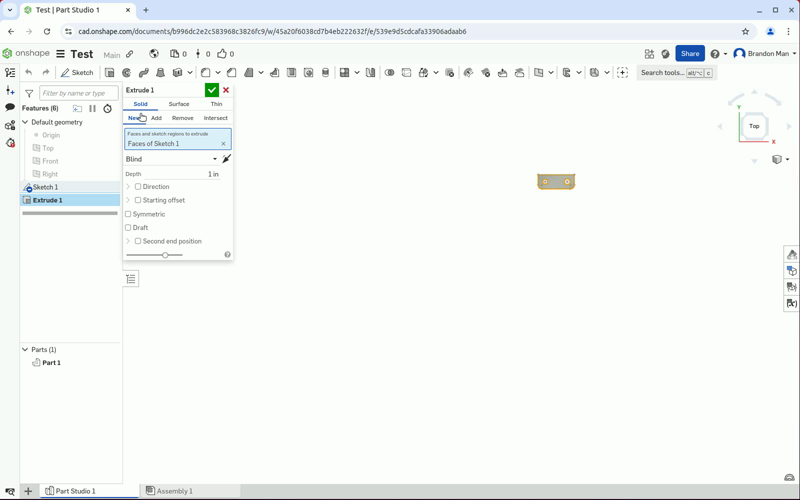
mouse_move(137, 120)
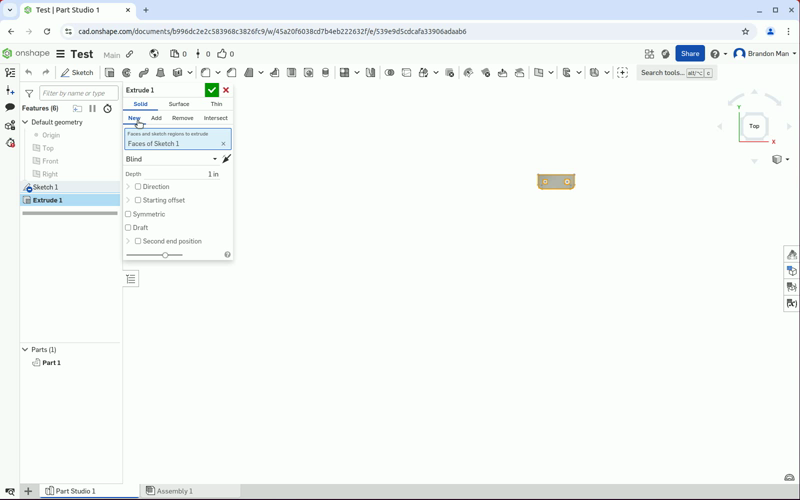
click(137, 120)
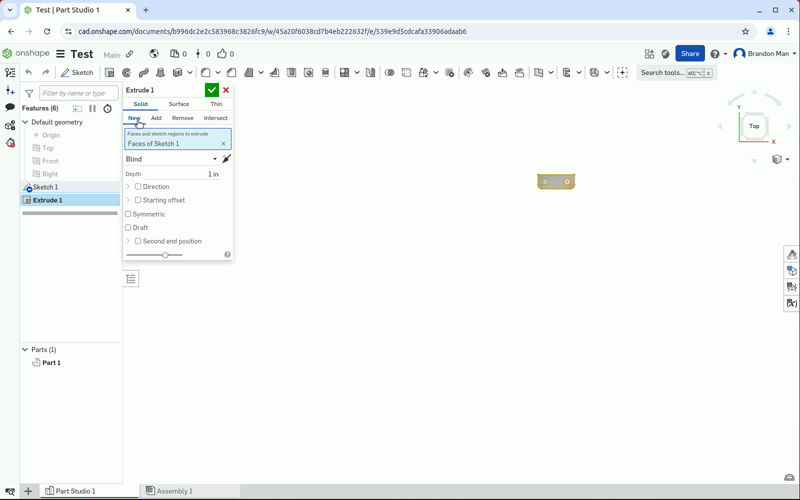
key(tab, 4)
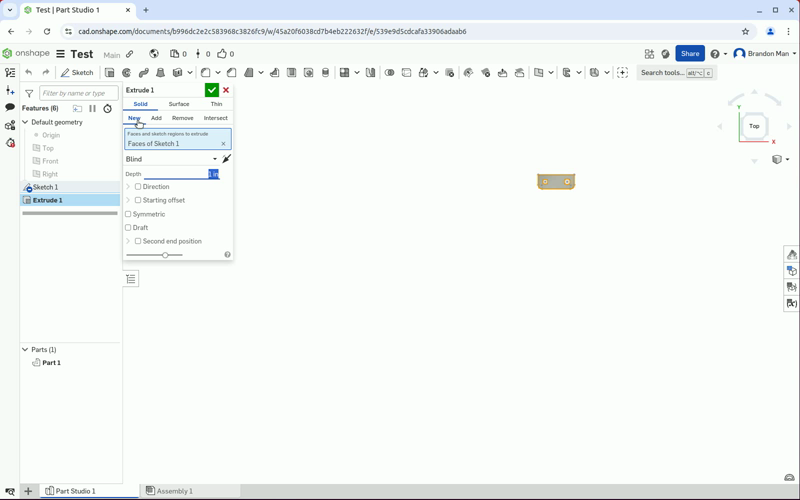
text(2.407)
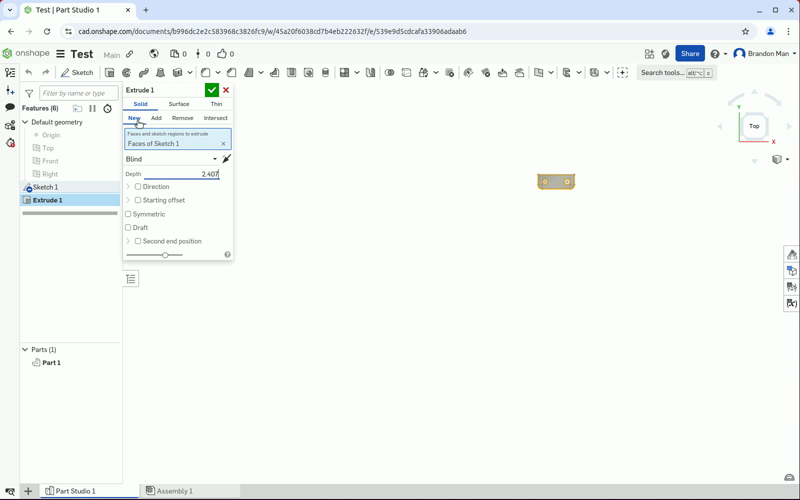
key(enter)
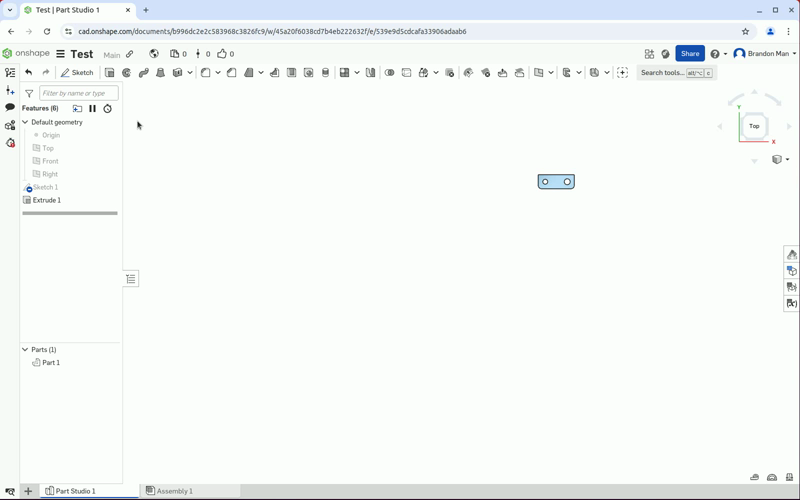
key(shift+h)
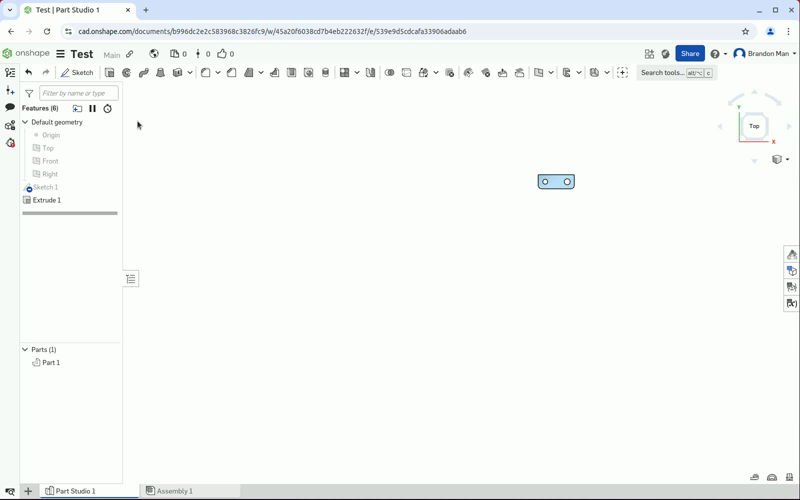
key(shift+h)
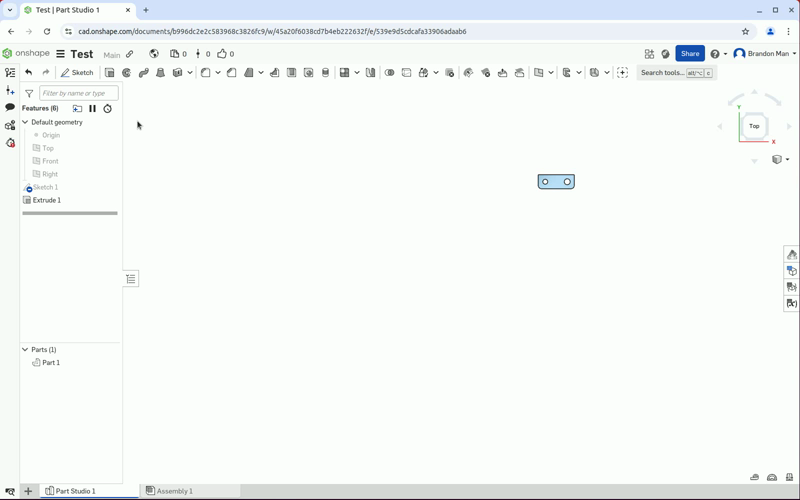
mouse_move(73, 189)
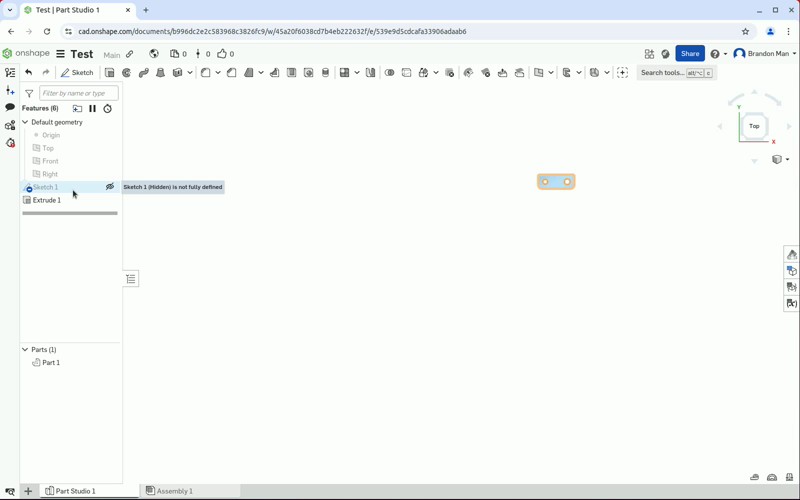
click(73, 189)
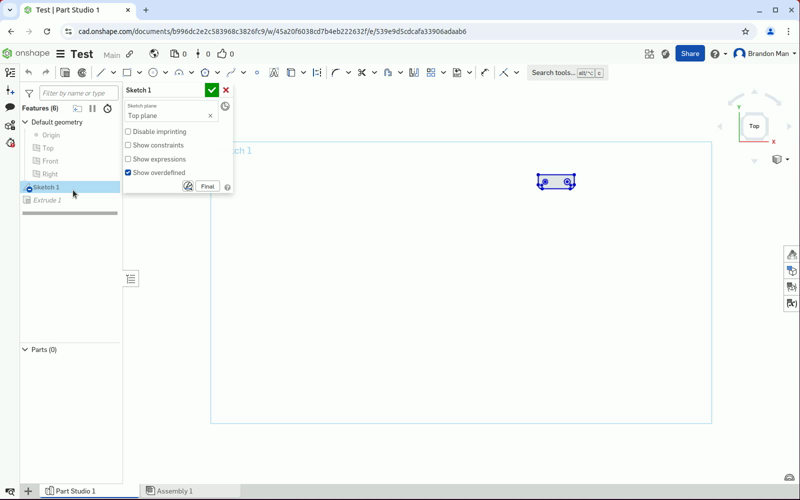
mouse_move(229, 92)
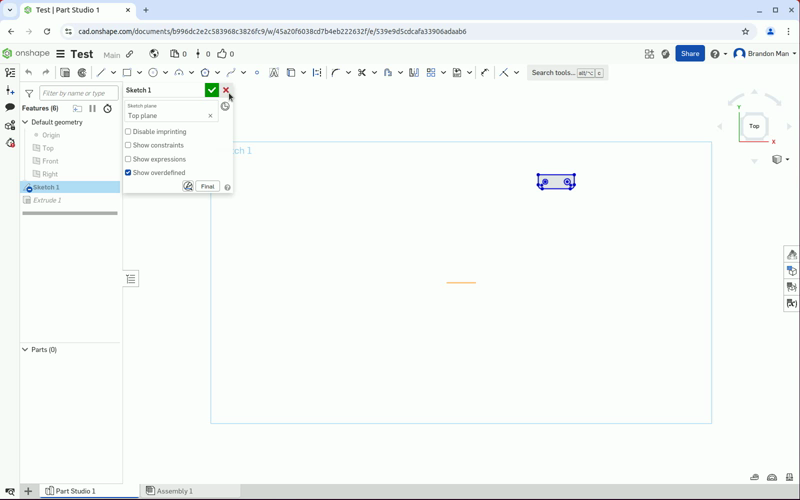
click(229, 92)
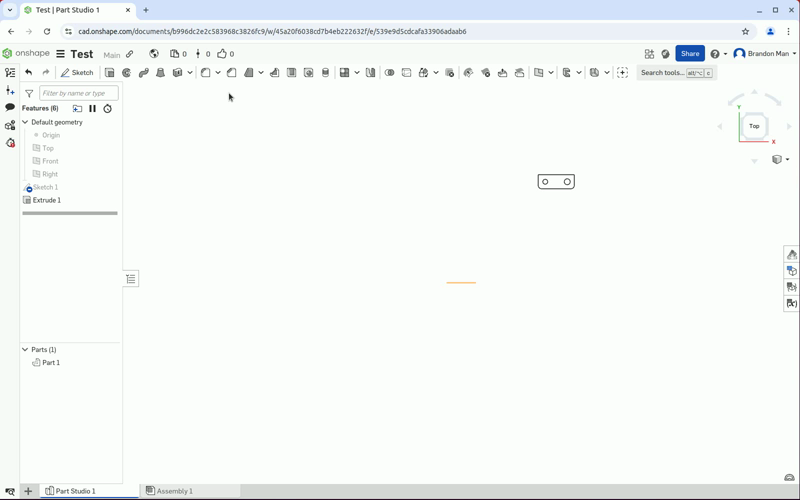
mouse_move(541, 75)
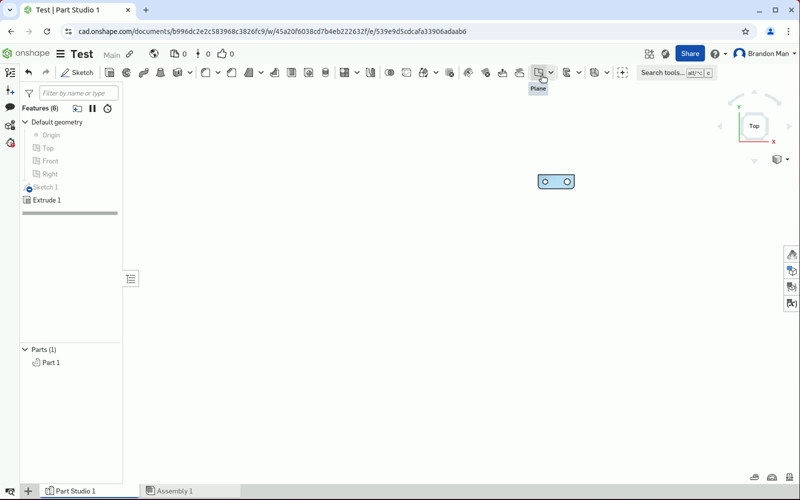
click(541, 75)
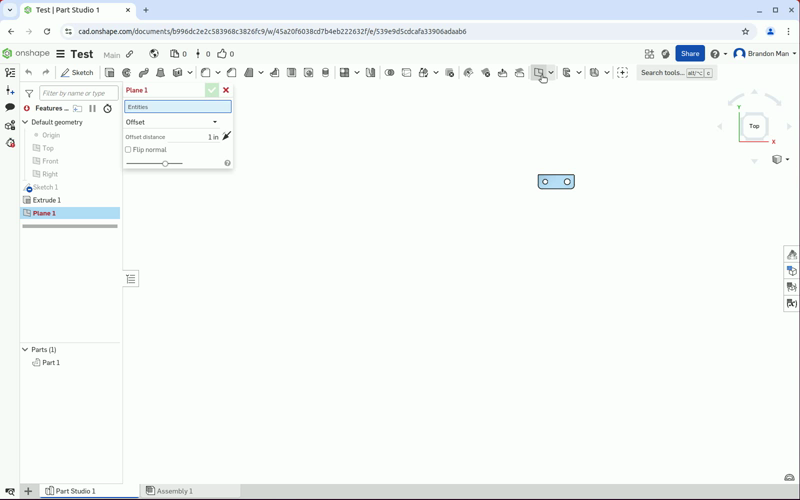
mouse_move(73, 150)
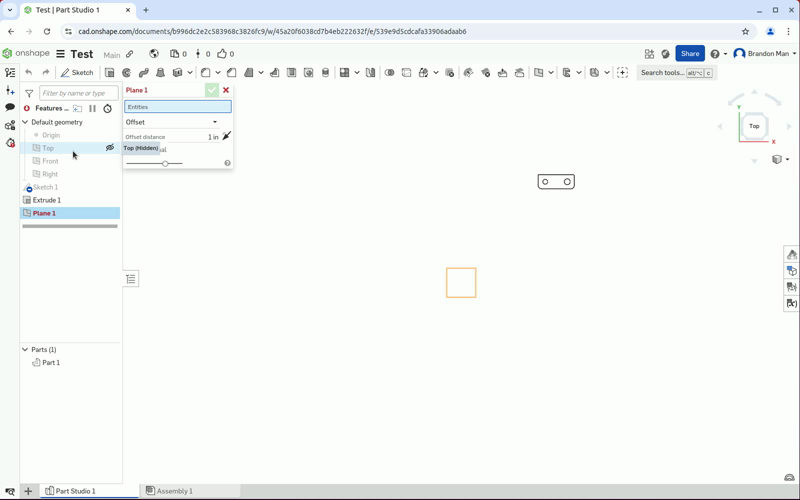
click(73, 150)
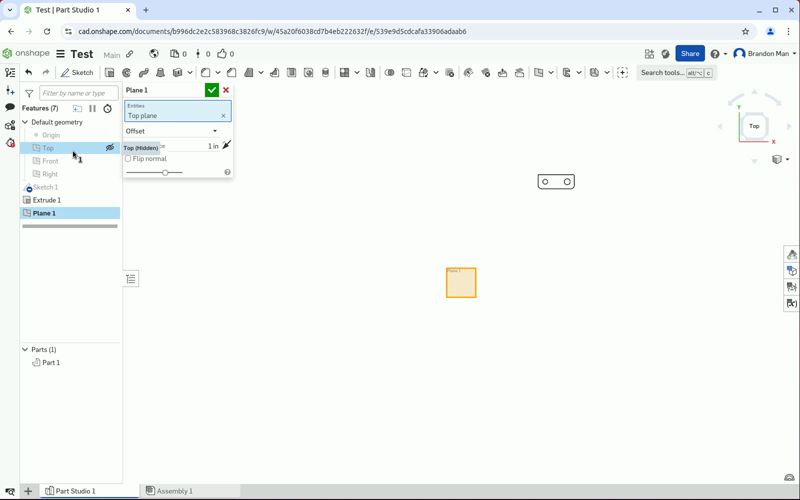
key(tab, 2)
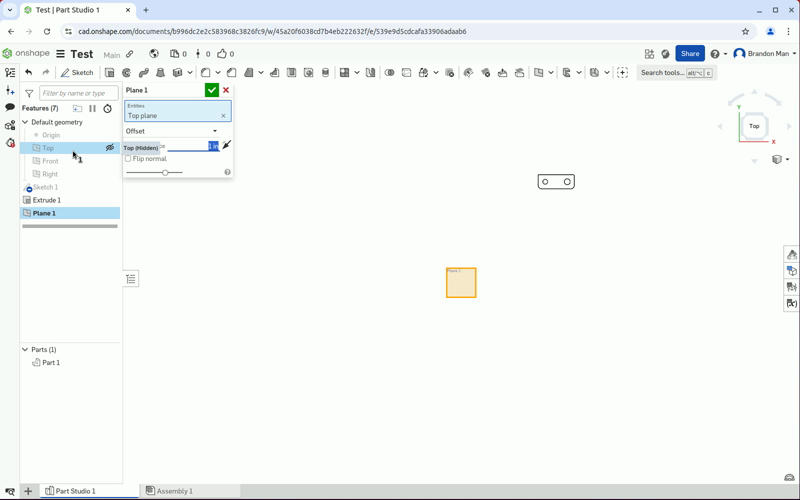
text(2.403)
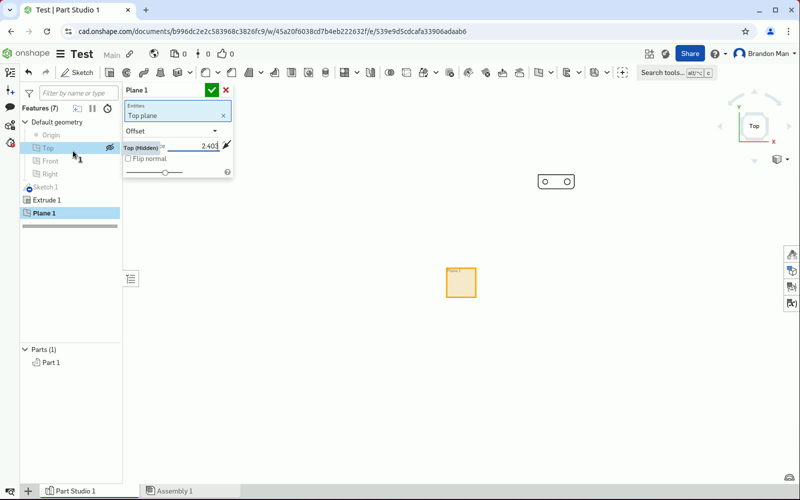
key(enter, 2)
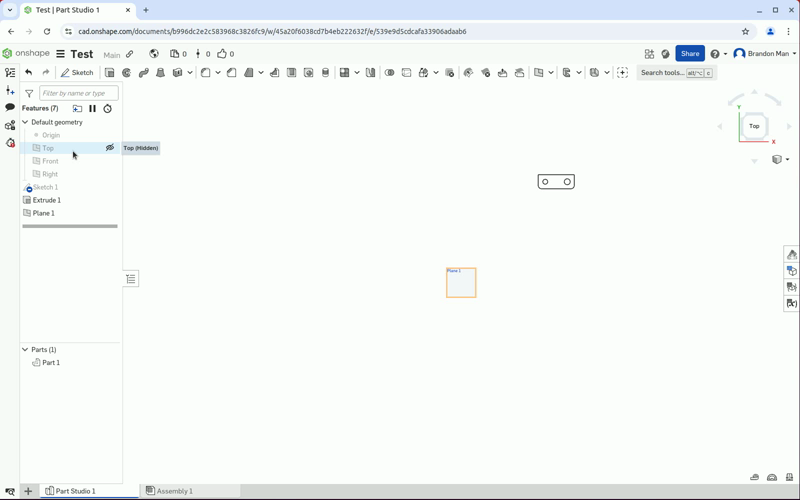
key(shift+s)
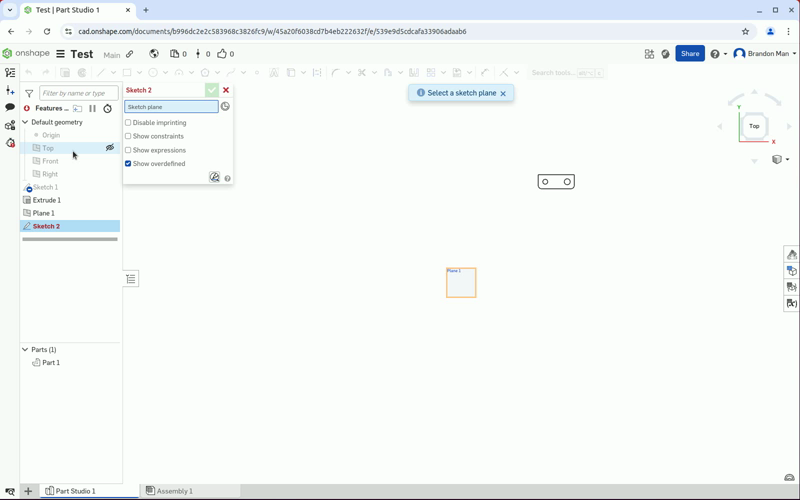
mouse_move(73, 215)
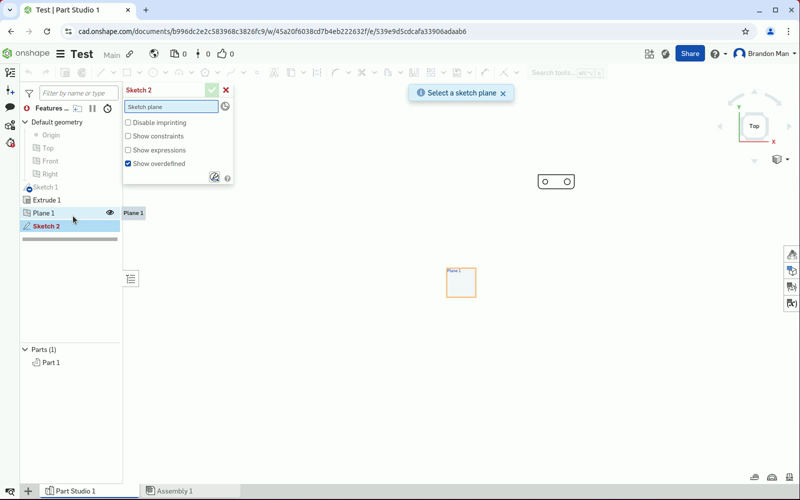
click(73, 215)
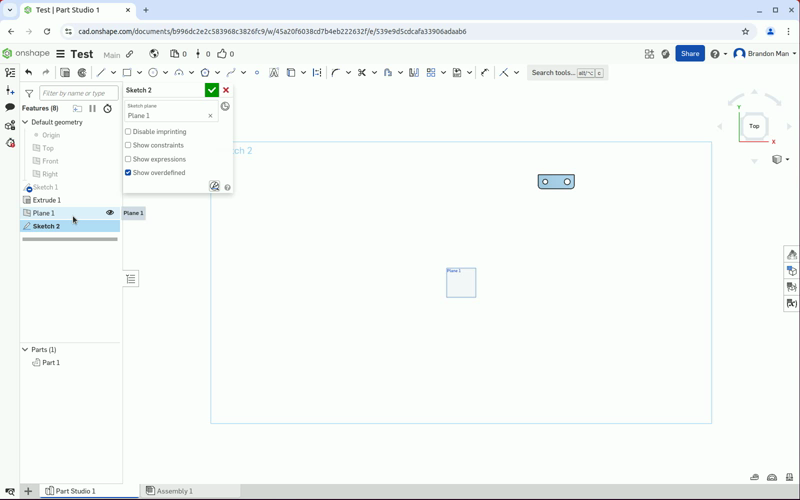
mouse_move(73, 352)
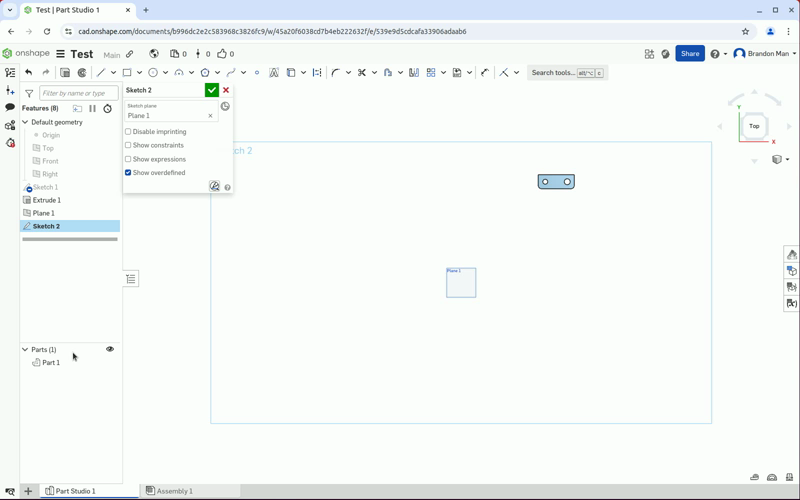
key(y)
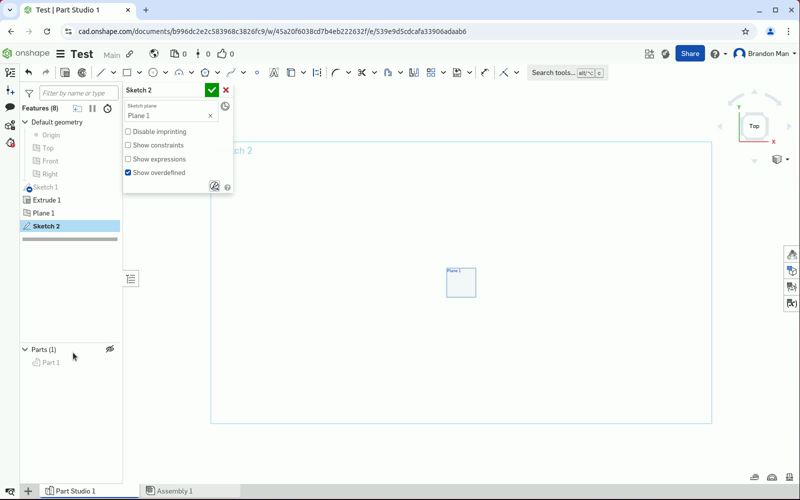
key(c)
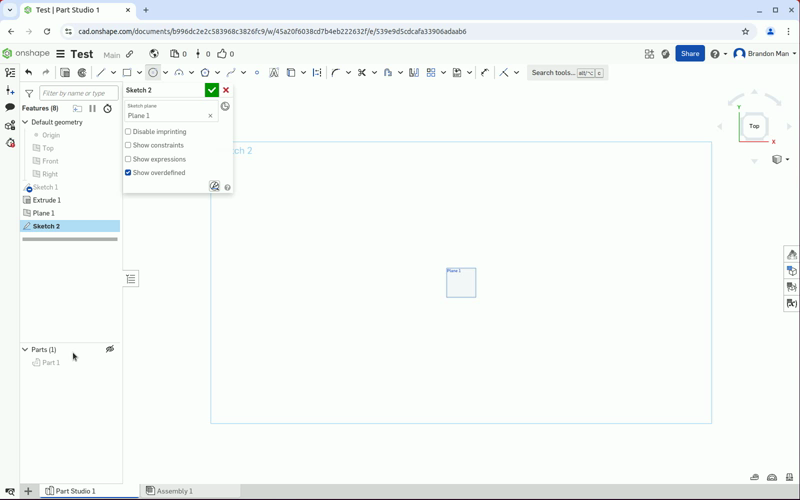
key_down(shift)
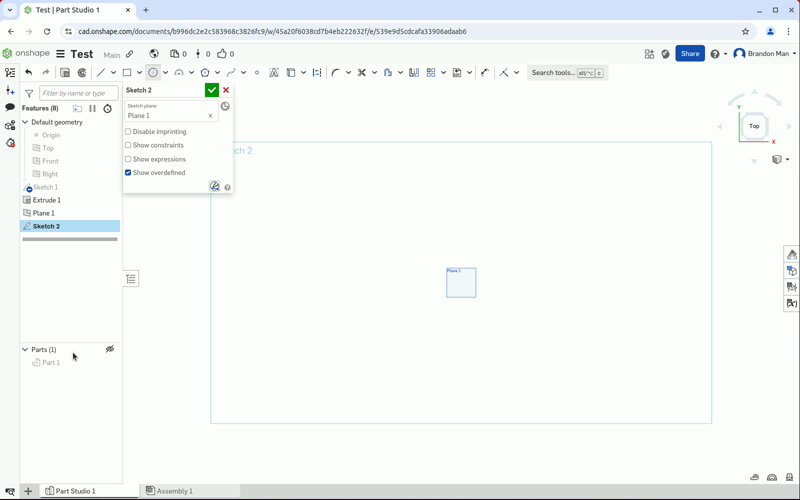
mouse_move(567, 180)
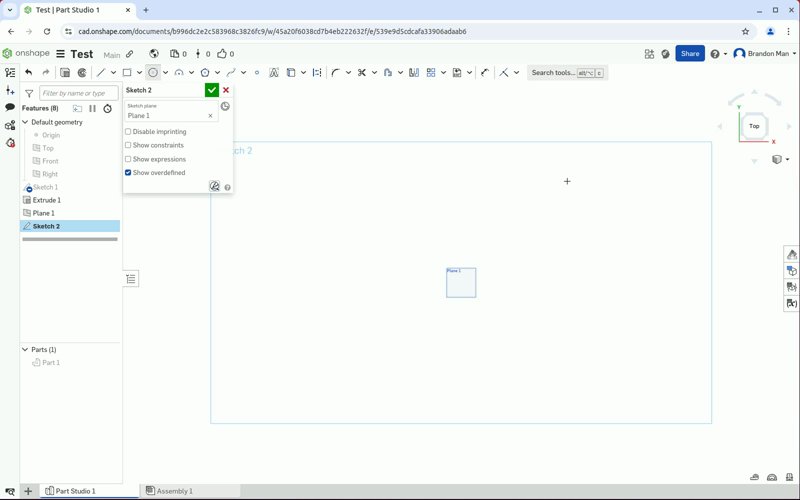
click(567, 180)
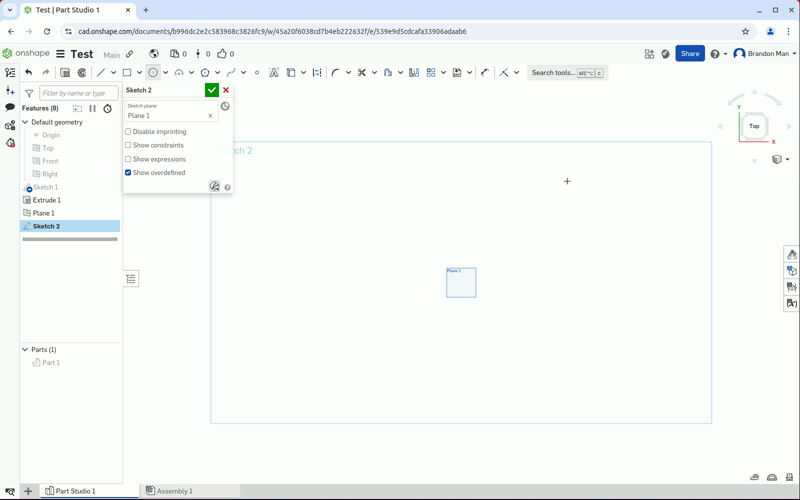
key_up(shift)
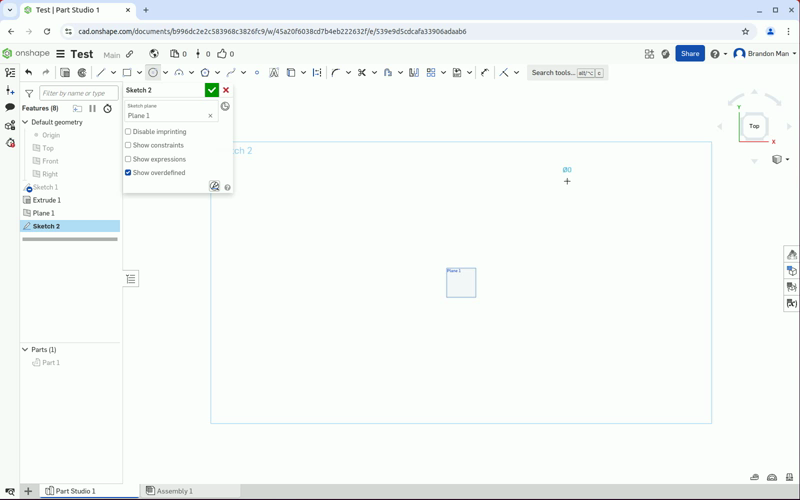
mouse_move(570, 180)
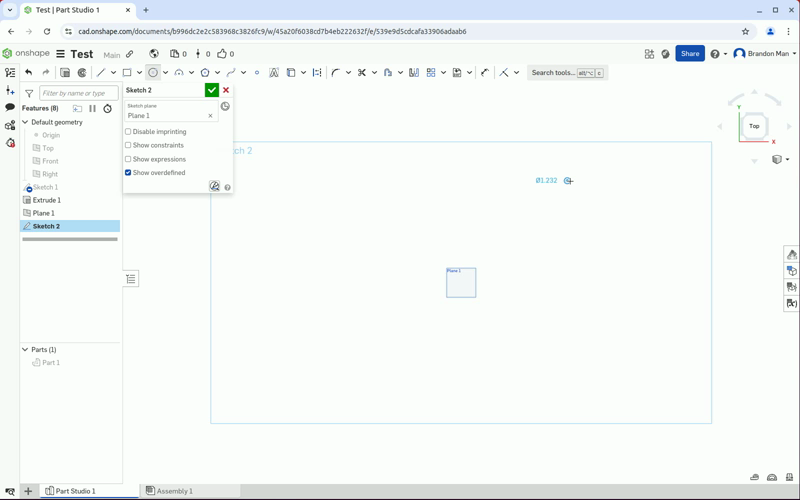
click(570, 180)
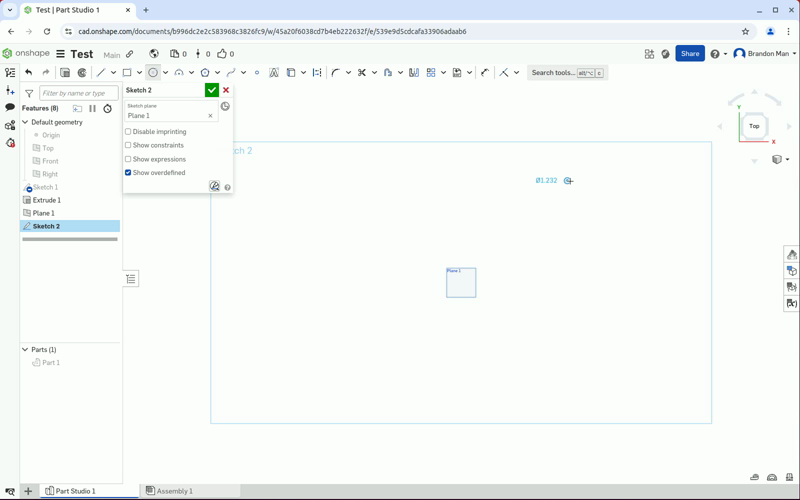
key(esc)
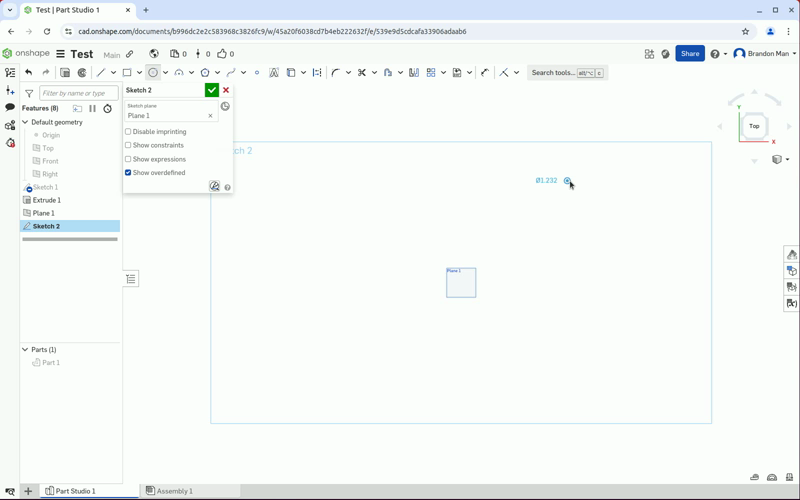
mouse_move(564, 181)
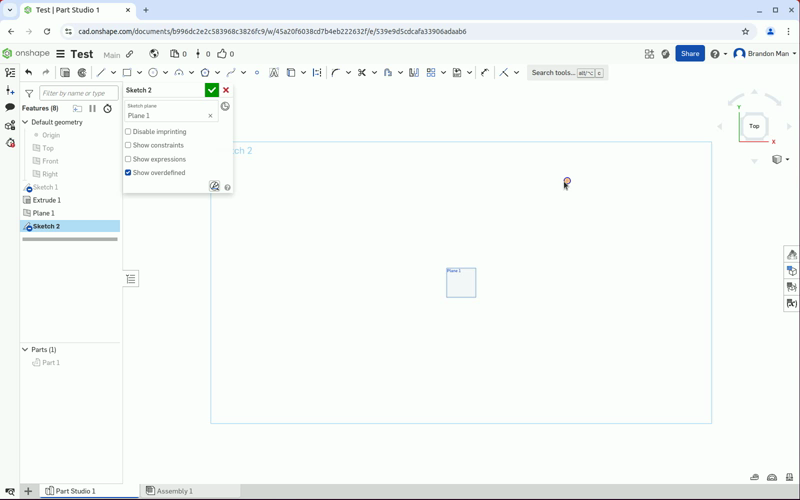
scroll(6)
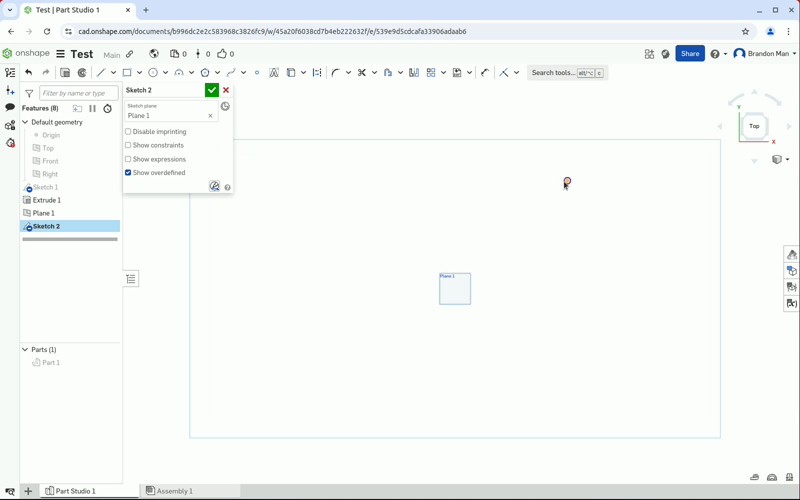
scroll(6)
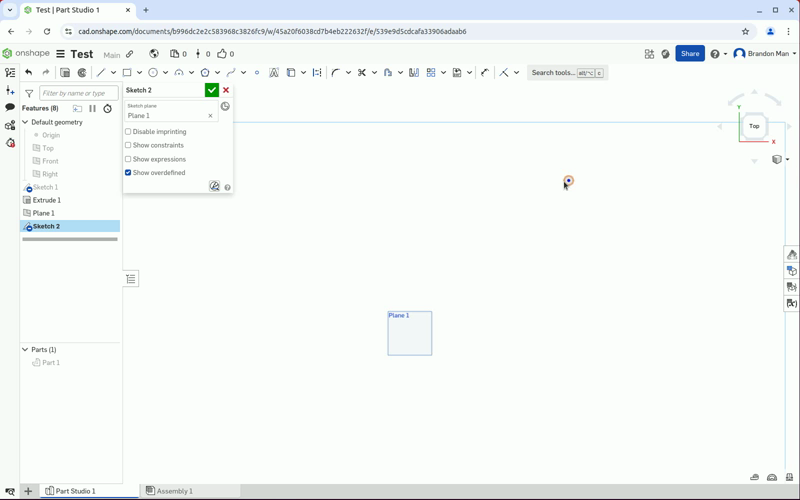
scroll(6)
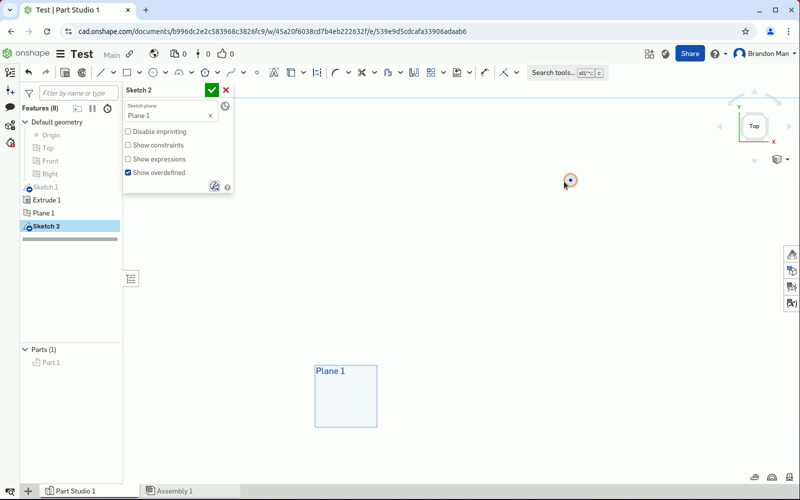
scroll(6)
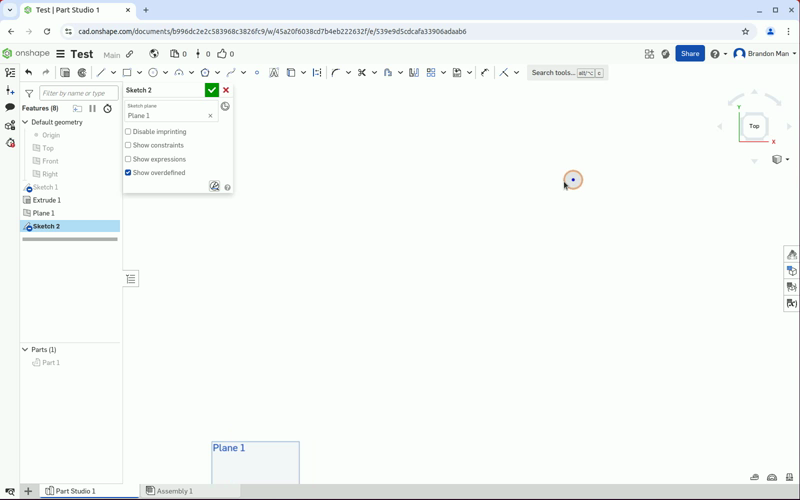
scroll(6)
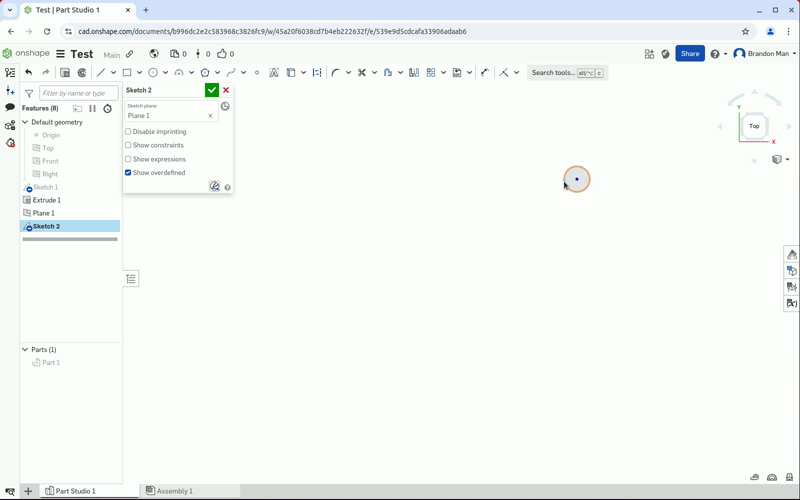
scroll(6)
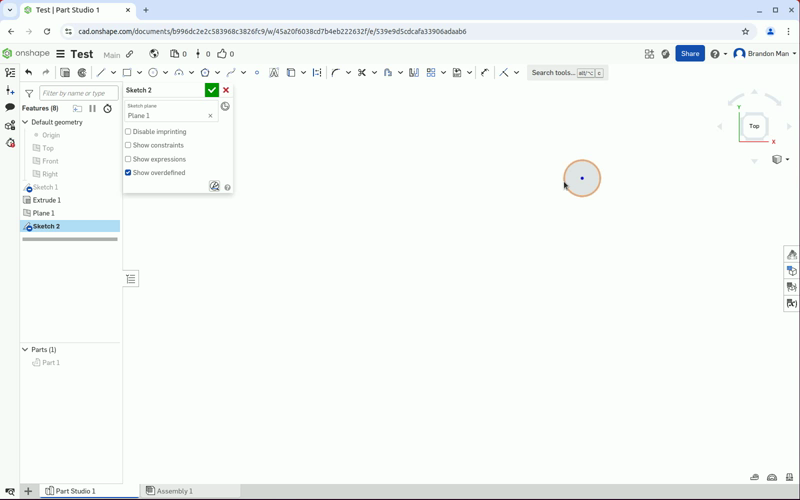
scroll(6)
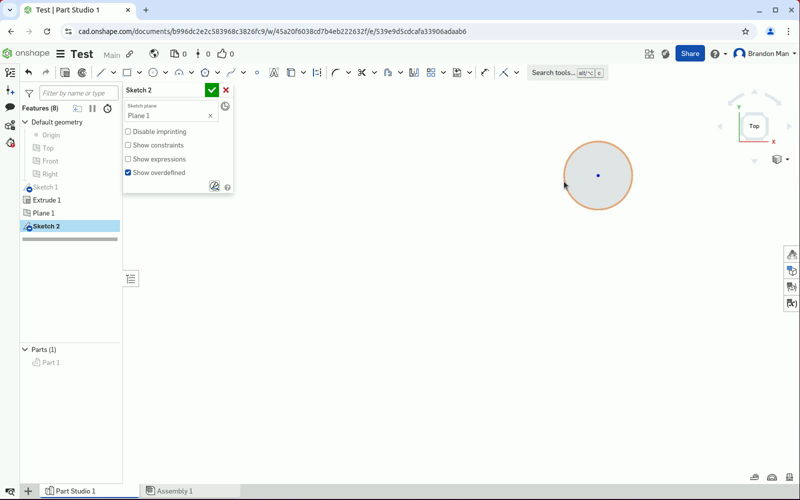
click(564, 181)
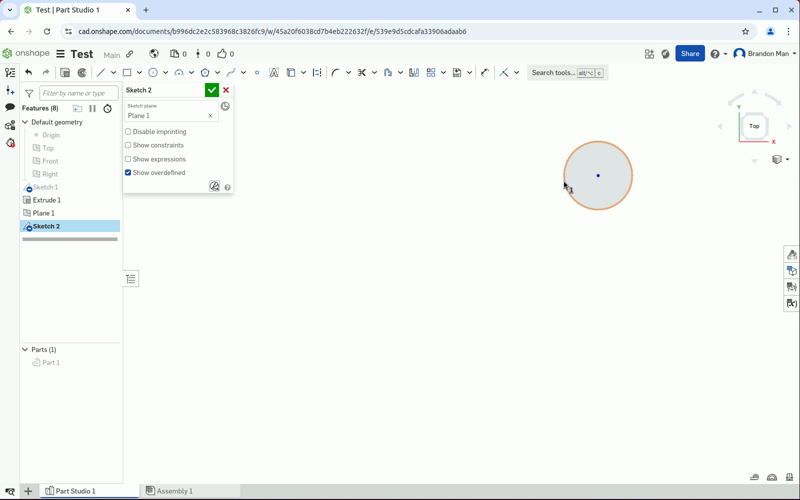
scroll(-6)
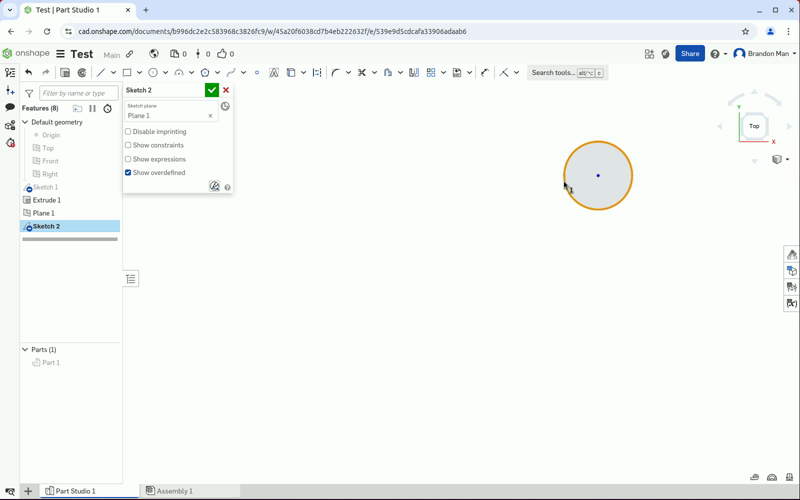
scroll(-6)
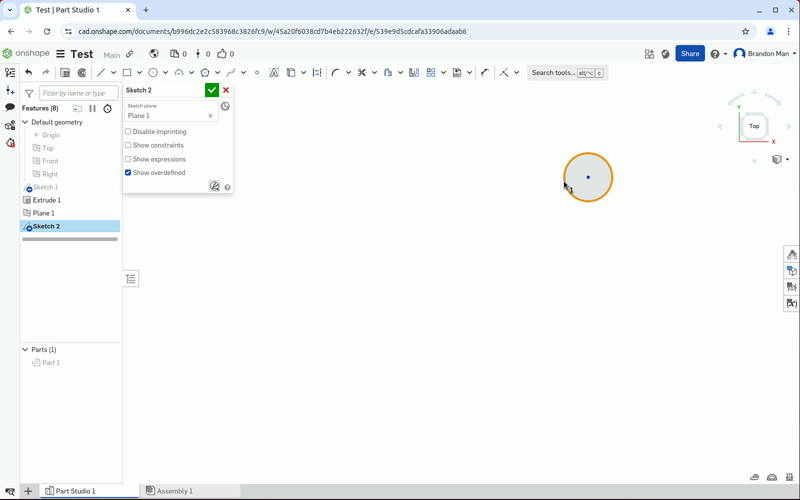
scroll(-6)
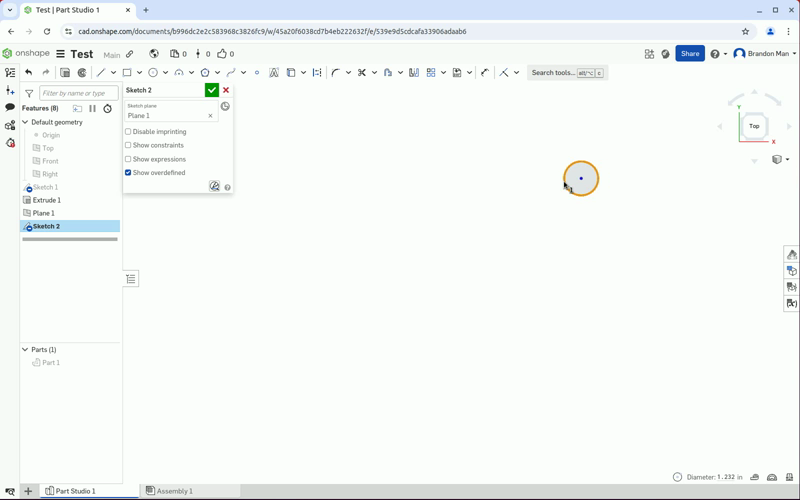
scroll(-6)
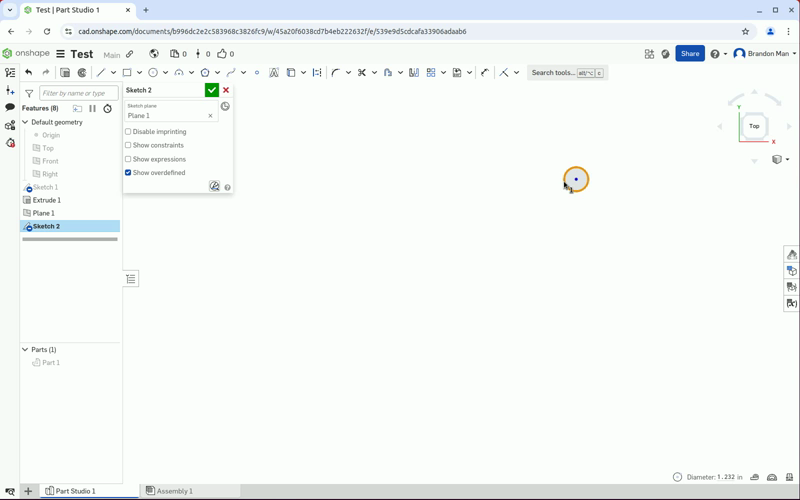
scroll(-6)
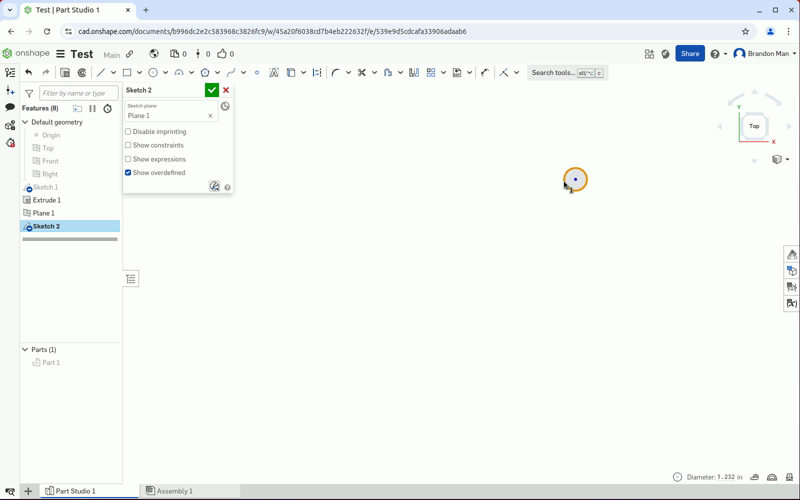
scroll(-6)
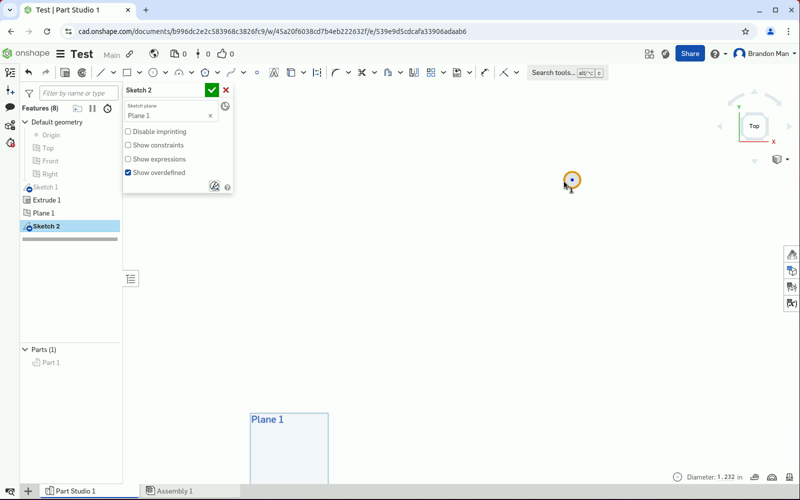
scroll(-6)
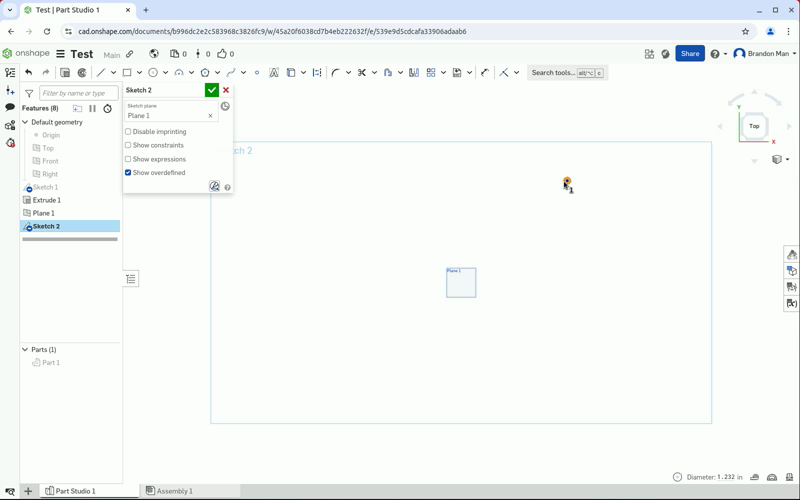
mouse_move(73, 352)
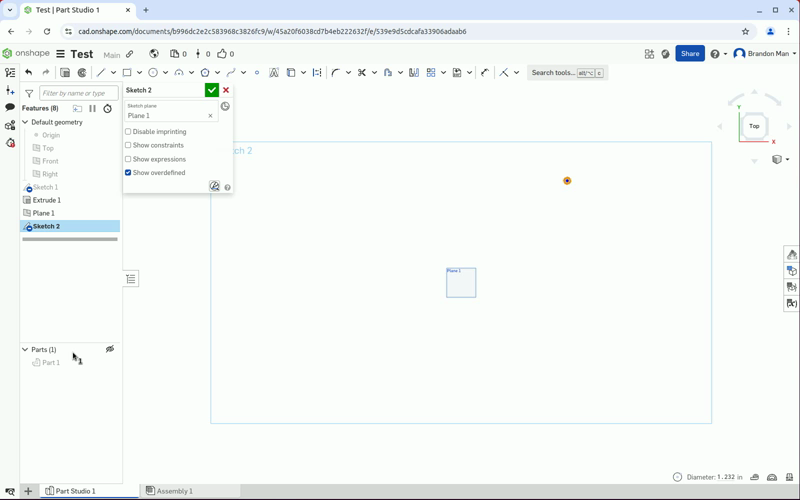
key(shift+y)
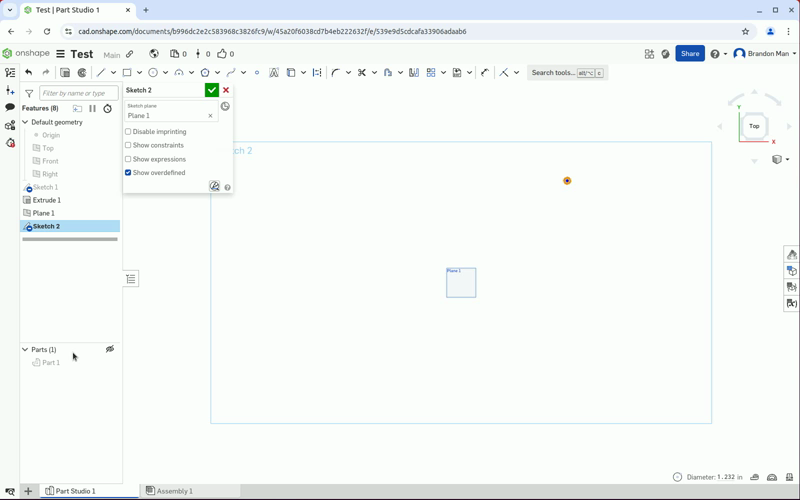
key(shift+e)
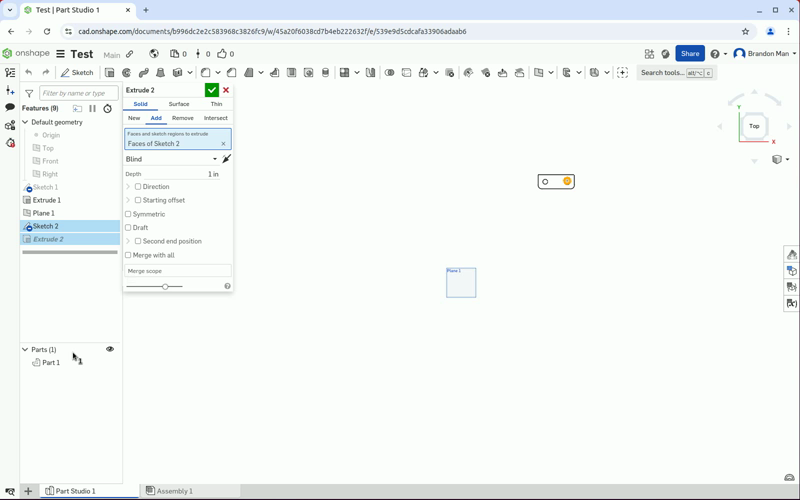
mouse_move(143, 106)
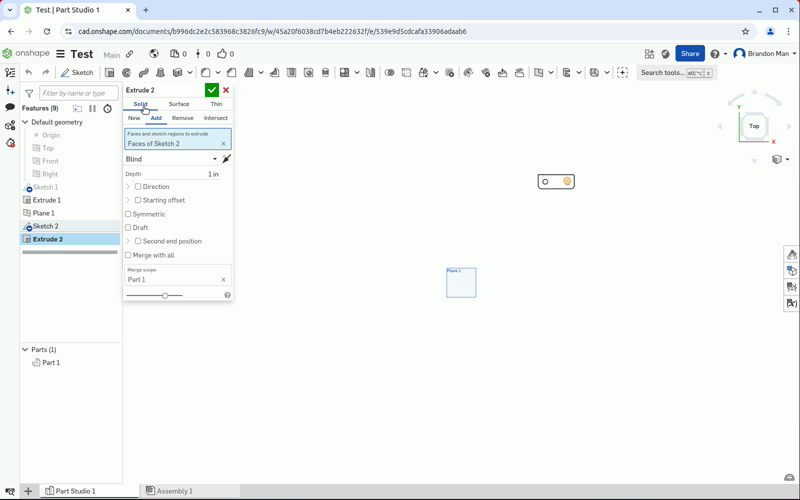
click(143, 106)
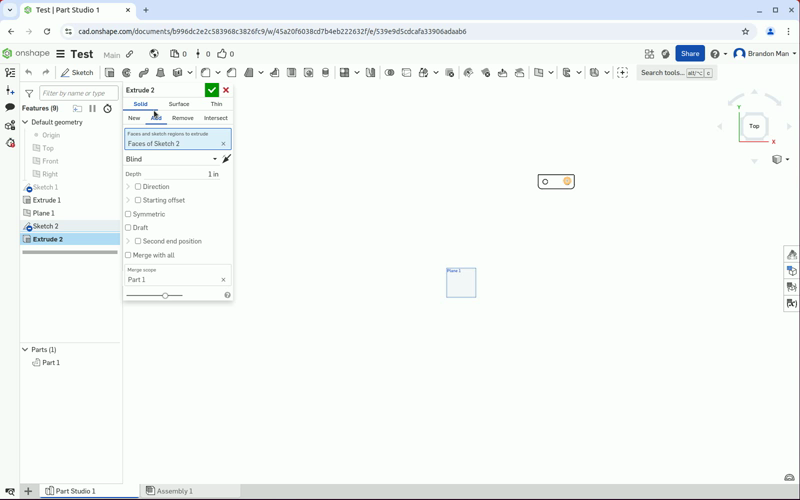
mouse_move(186, 120)
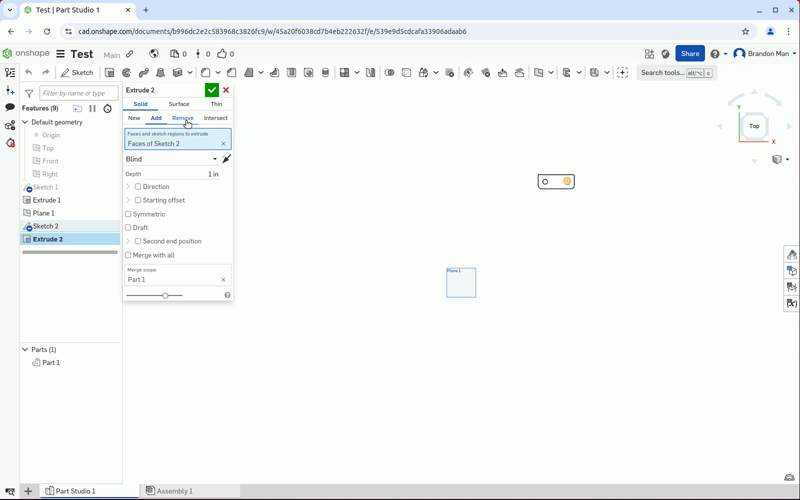
click(186, 120)
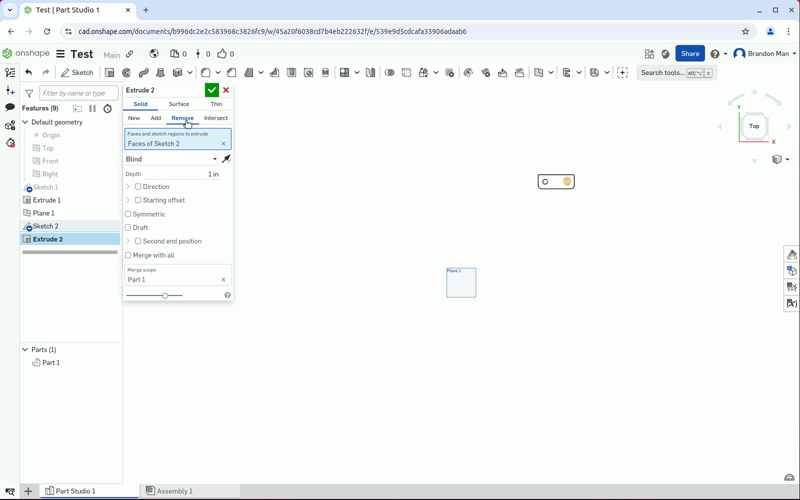
key(tab, 4)
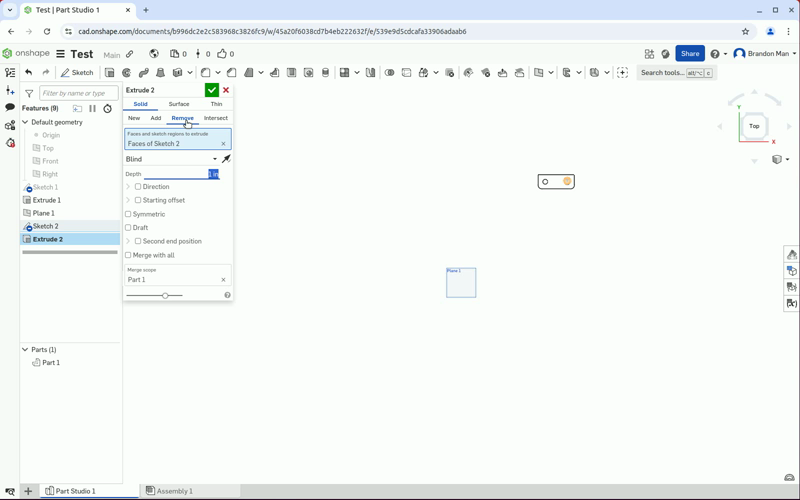
text(0.722)
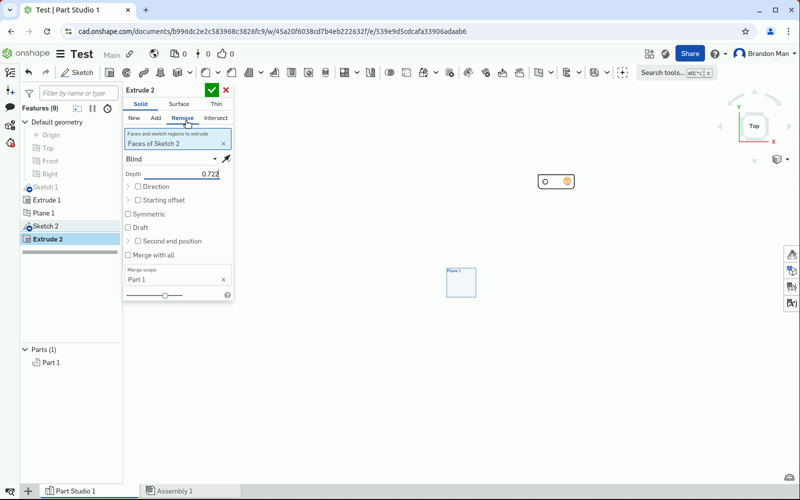
key(tab, 6)
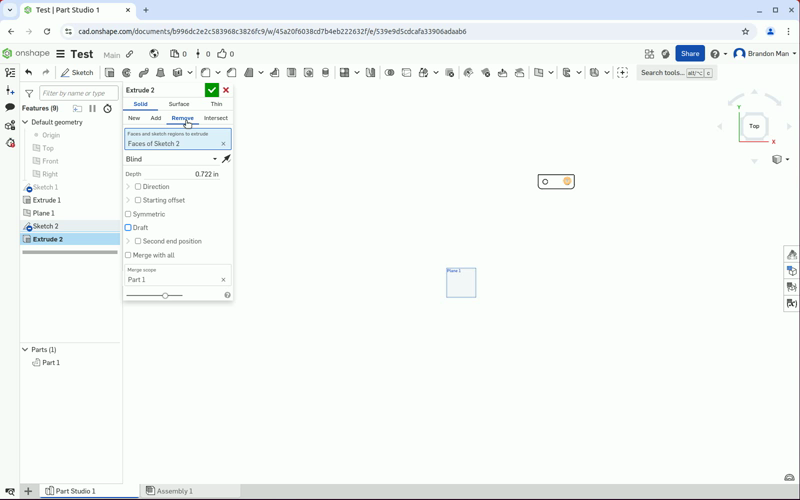
key(space)
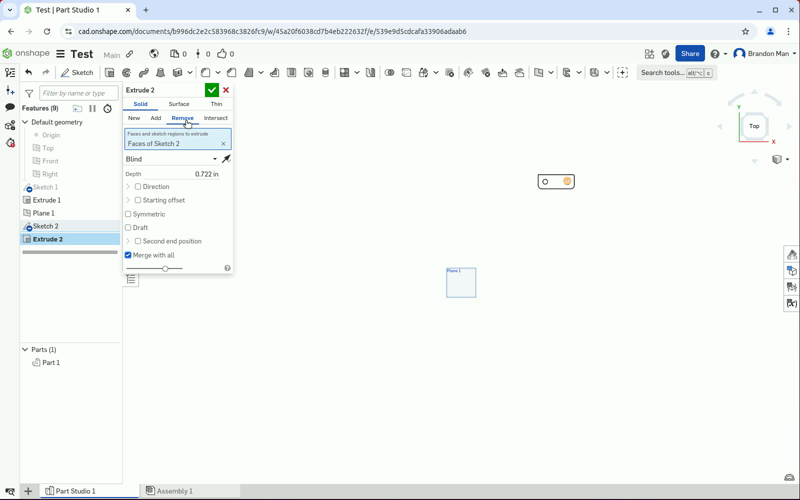
key(enter)
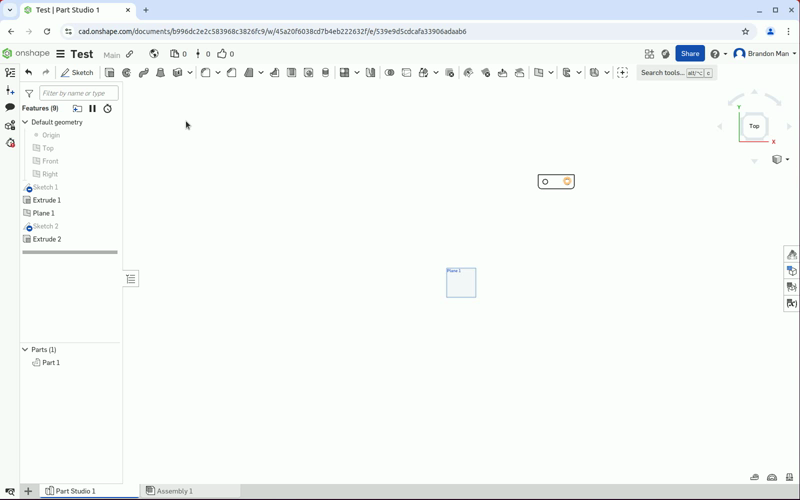
key(shift+h)
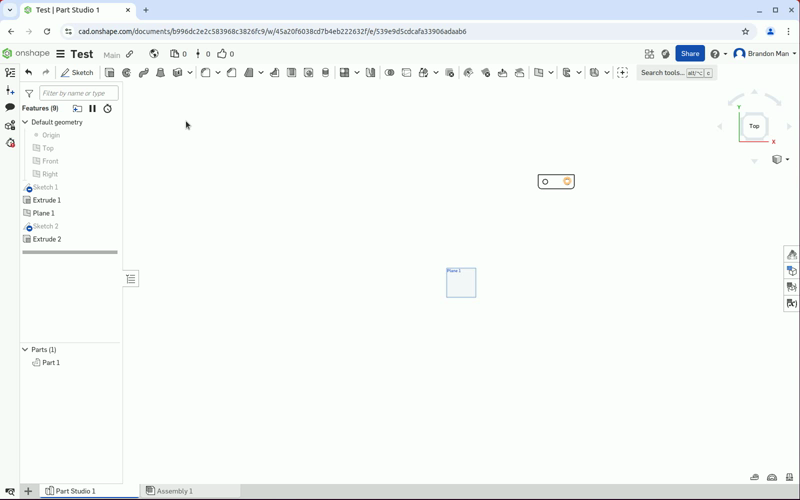
key(shift+h)
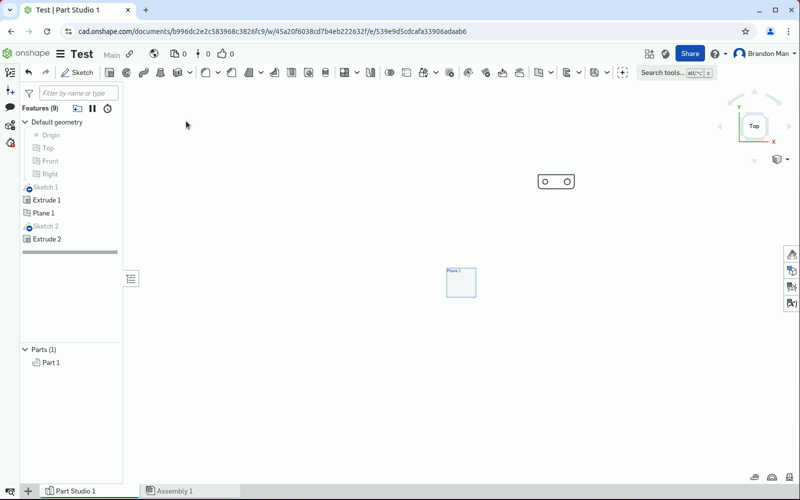
mouse_move(73, 189)
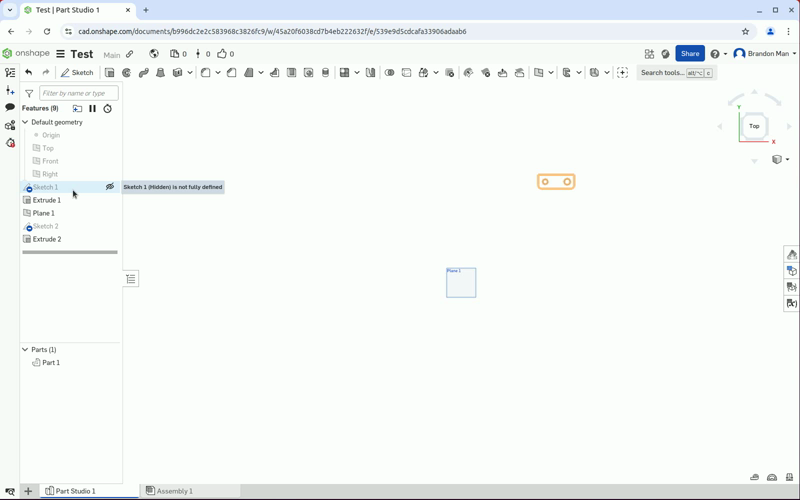
click(73, 189)
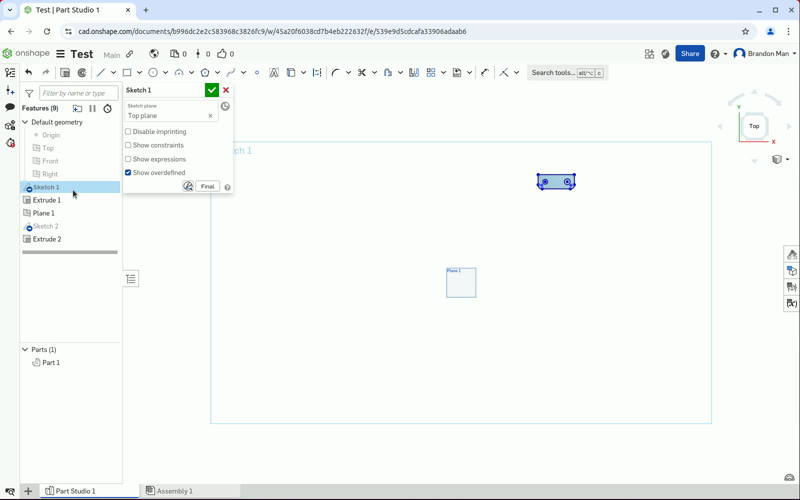
mouse_move(229, 92)
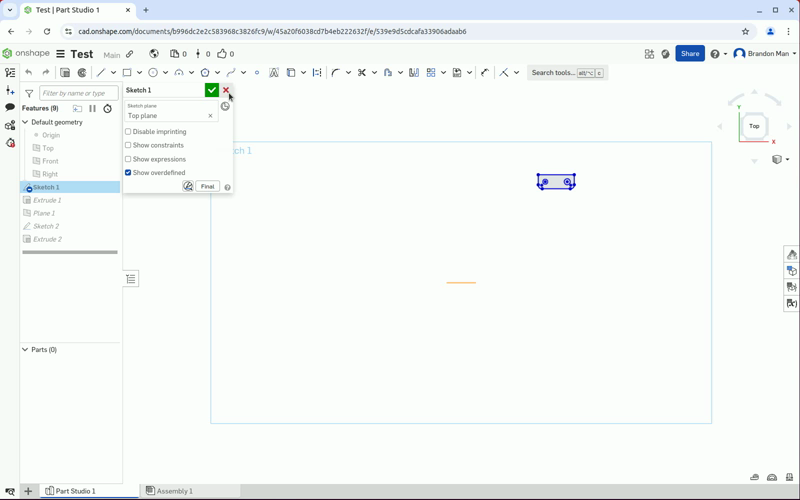
click(229, 92)
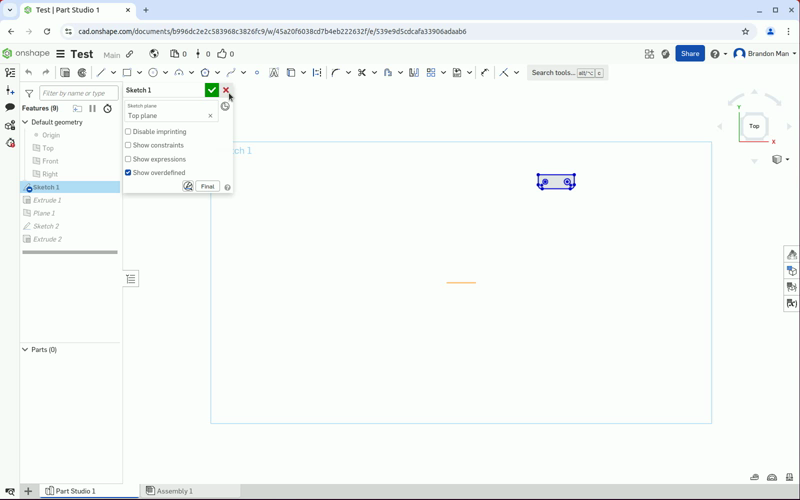
key(shift+s)
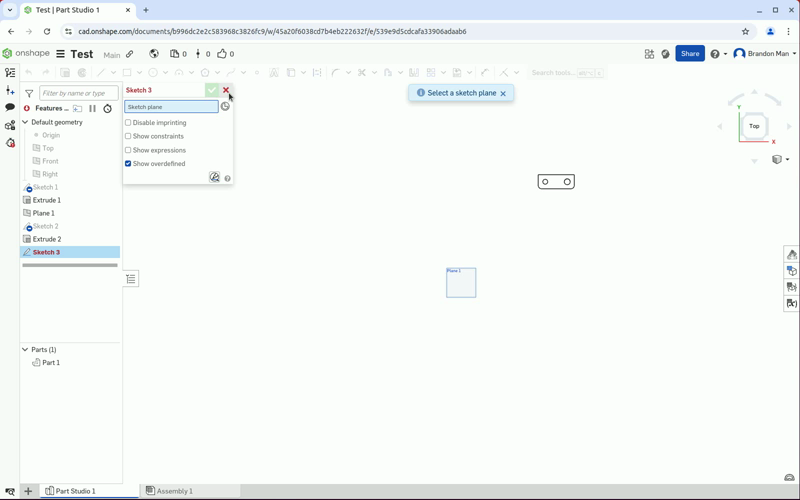
mouse_move(73, 215)
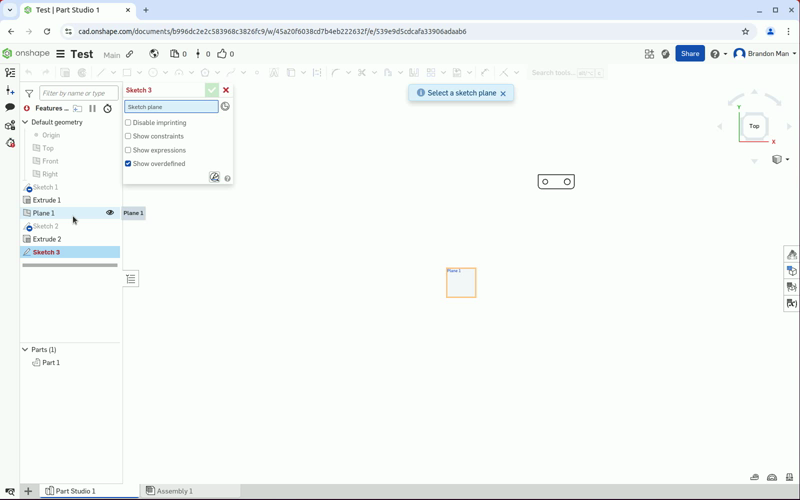
click(73, 215)
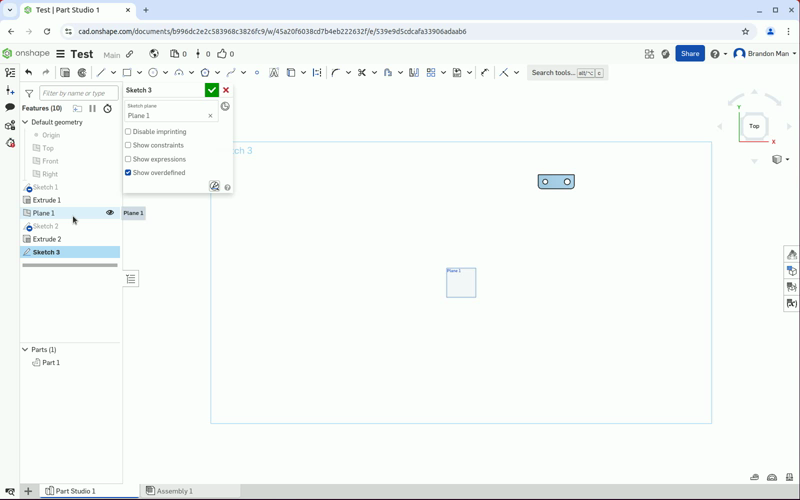
mouse_move(73, 352)
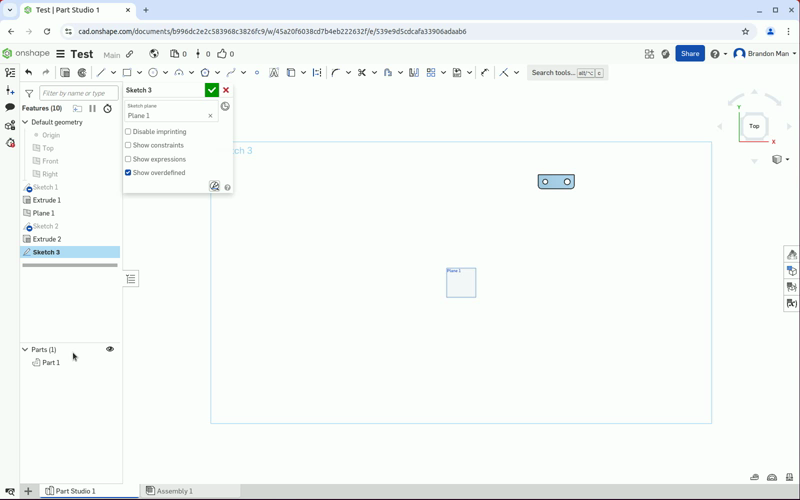
key(y)
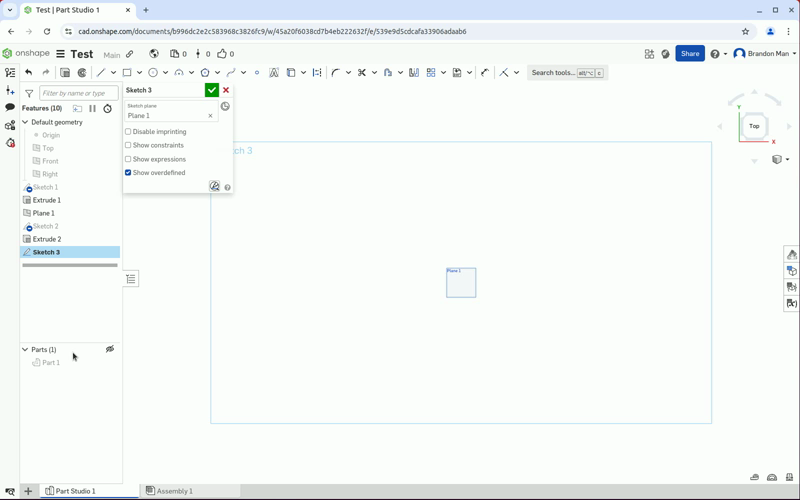
key(c)
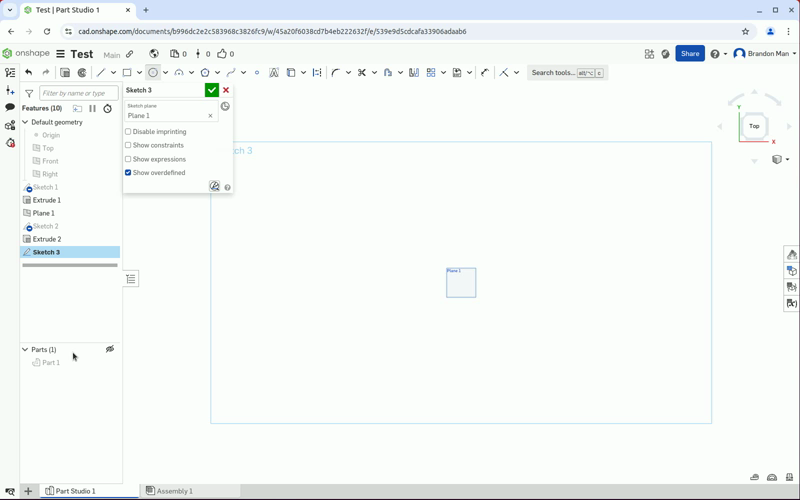
key_down(shift)
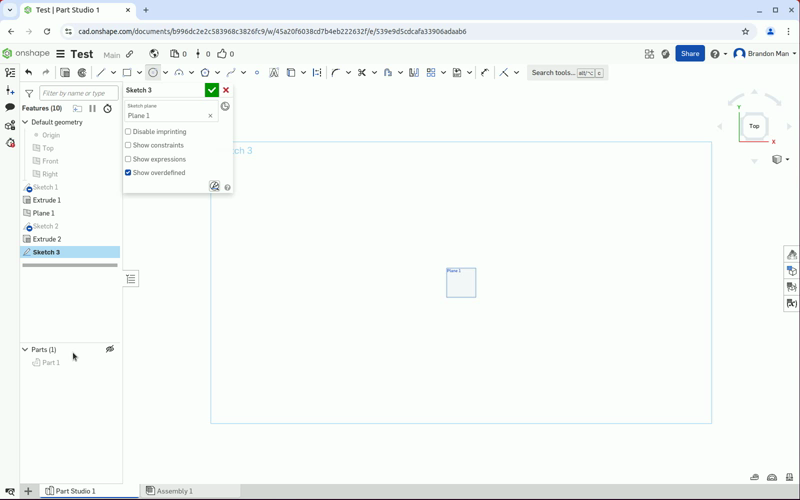
mouse_move(545, 180)
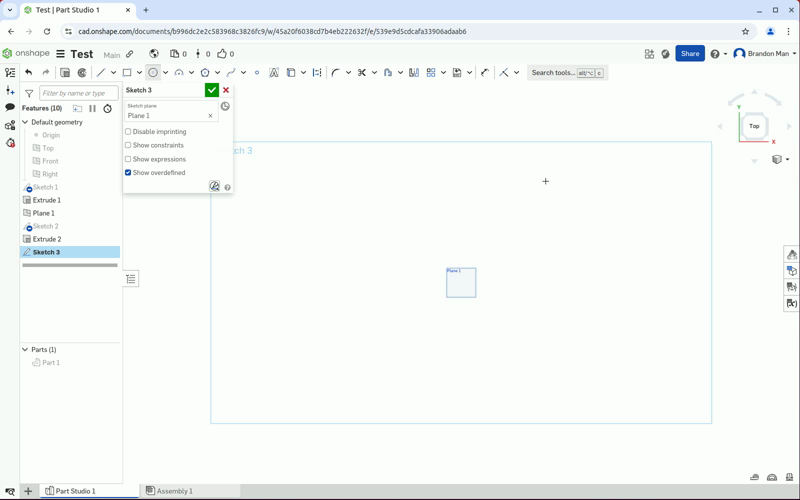
click(545, 180)
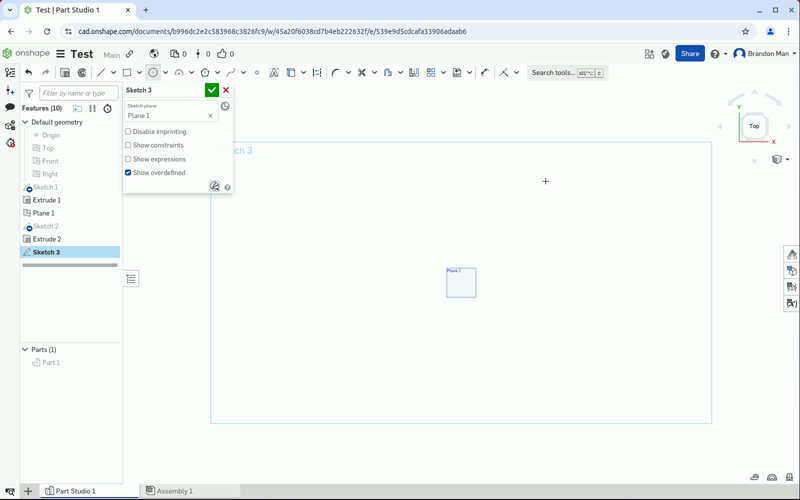
key_up(shift)
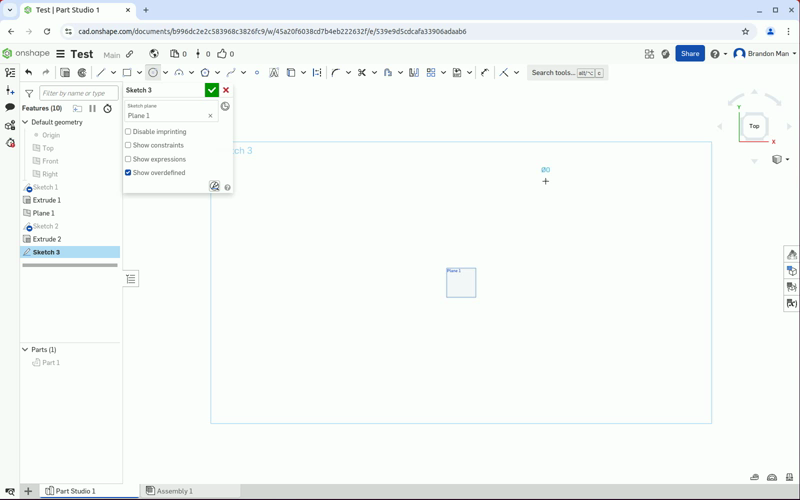
mouse_move(548, 180)
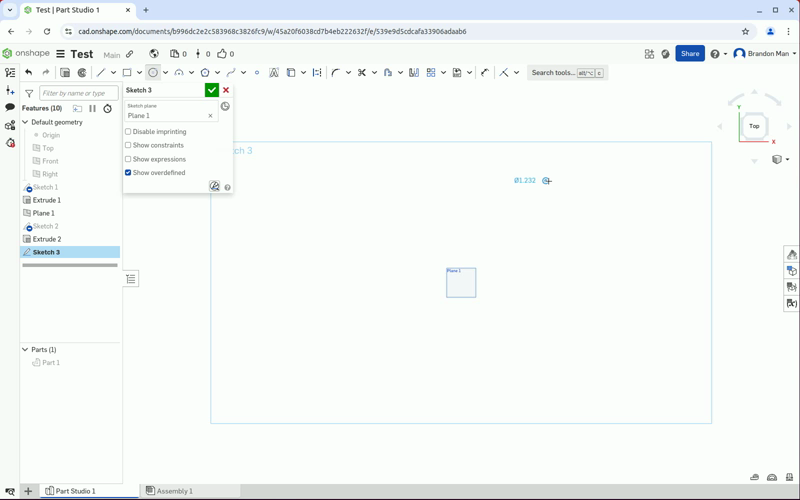
click(548, 180)
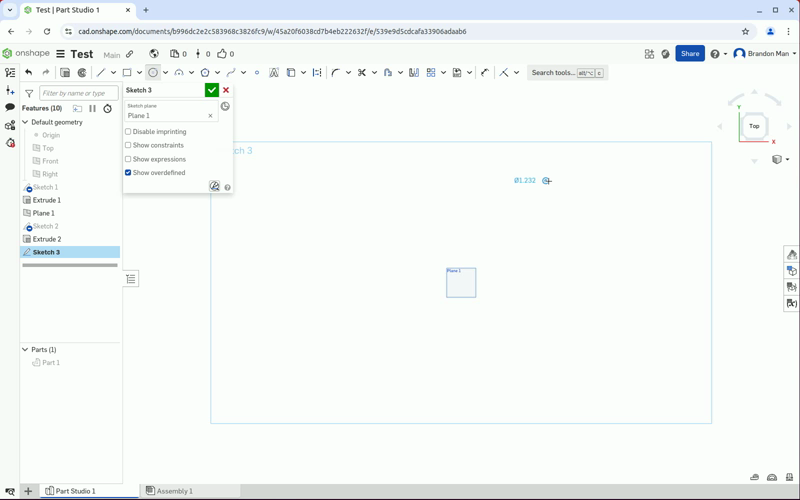
key(esc)
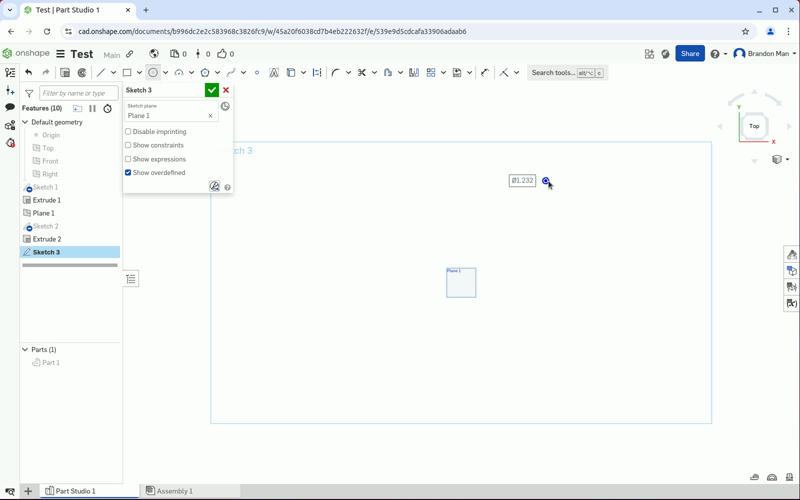
mouse_move(544, 180)
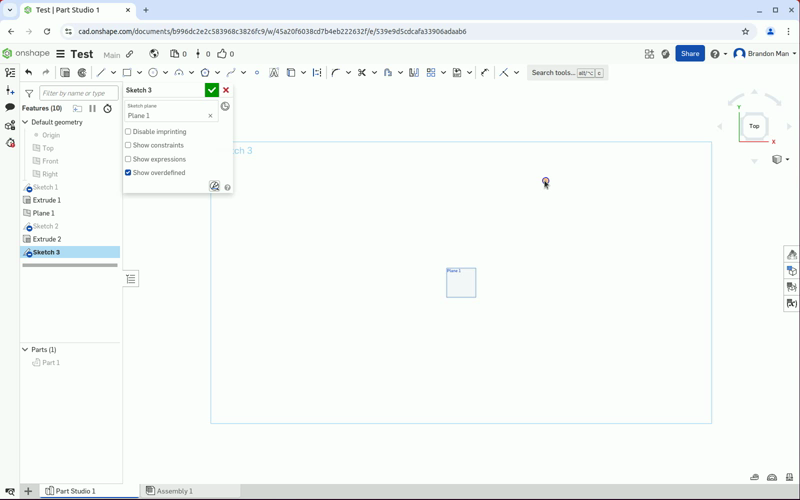
scroll(6)
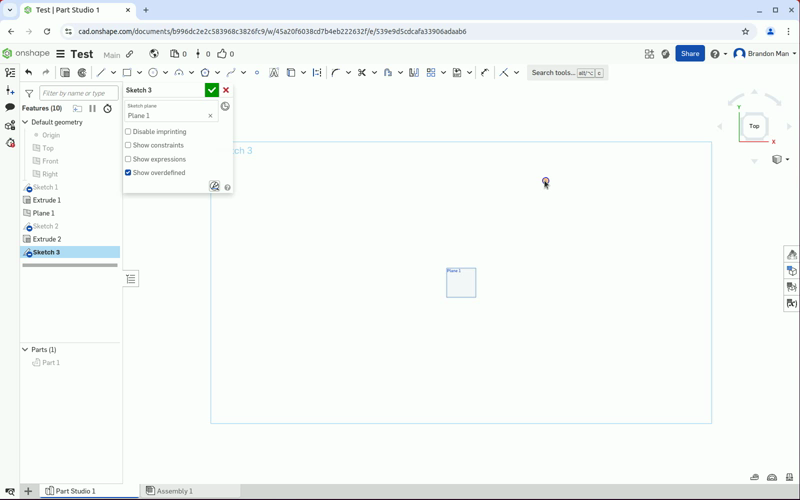
scroll(6)
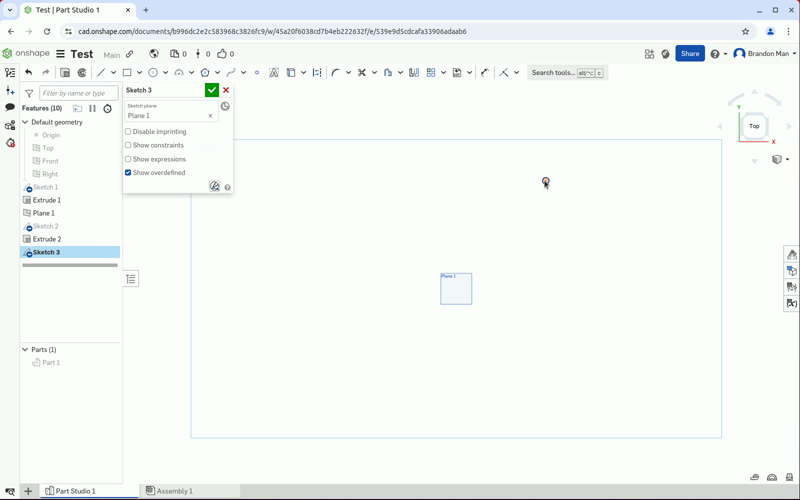
scroll(6)
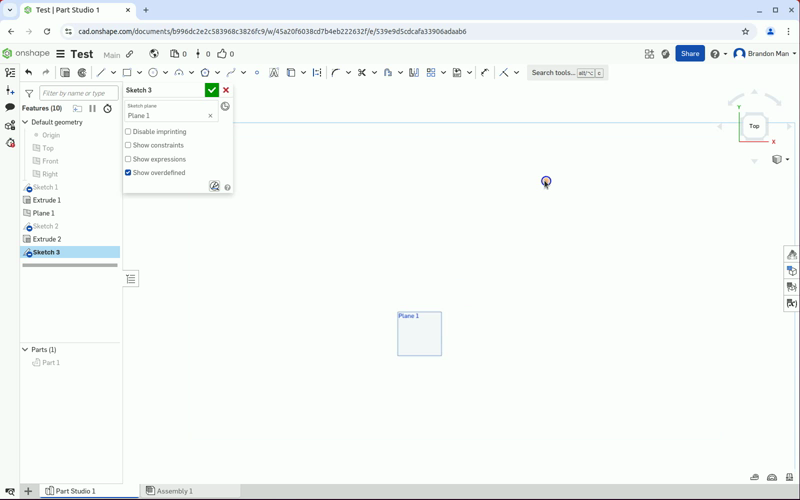
scroll(6)
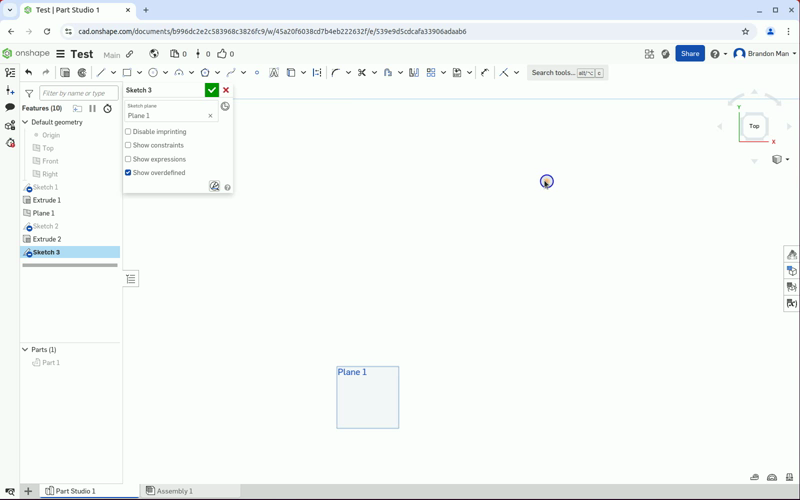
scroll(6)
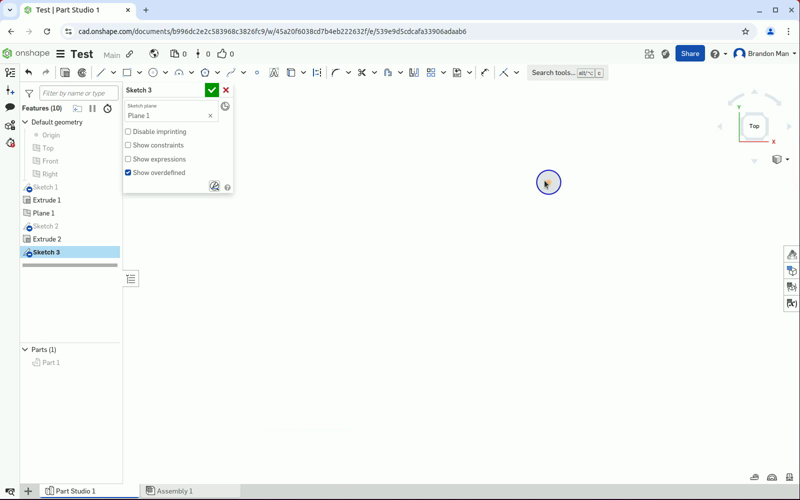
scroll(6)
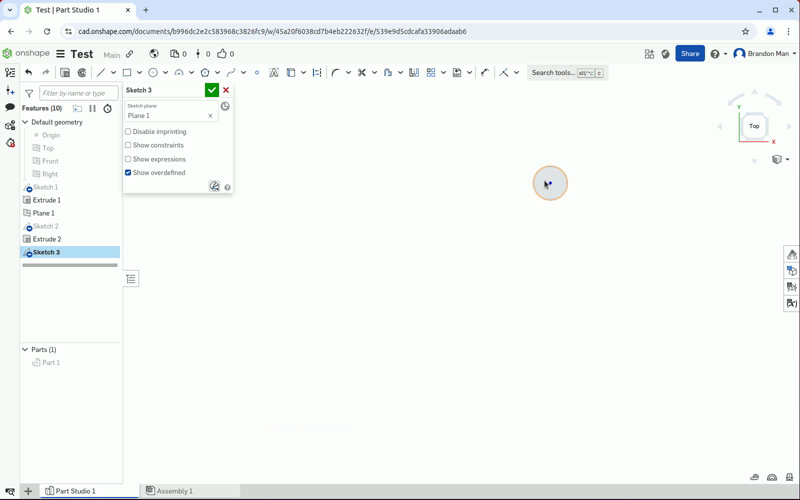
scroll(6)
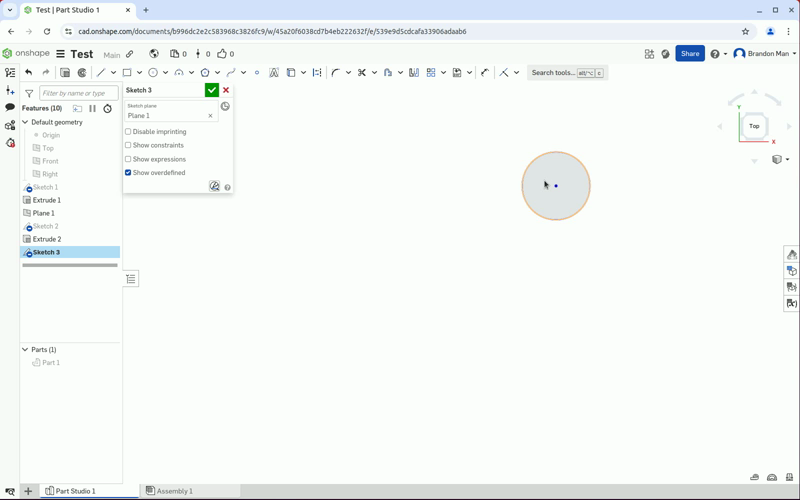
click(544, 180)
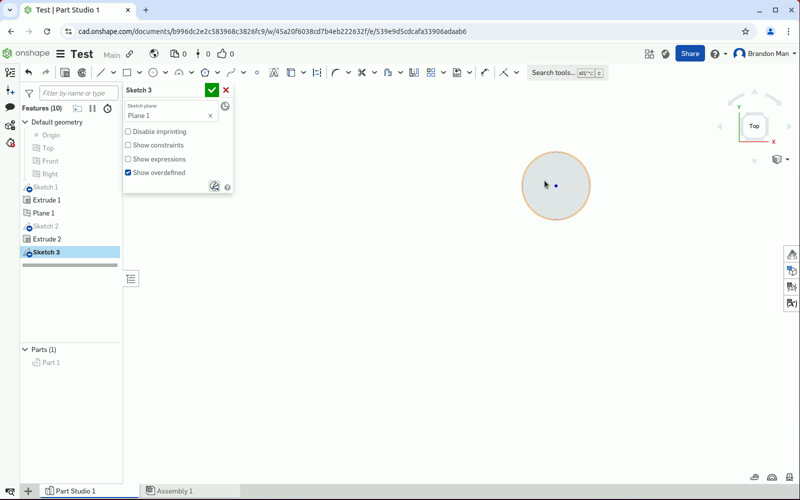
scroll(-6)
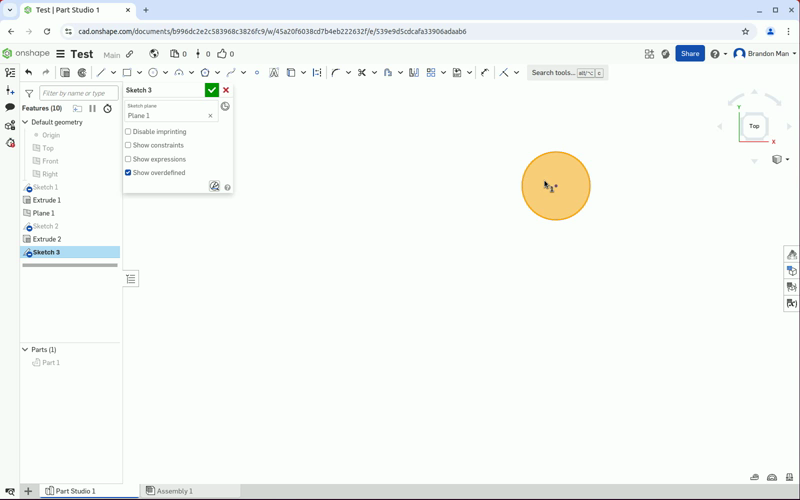
scroll(-6)
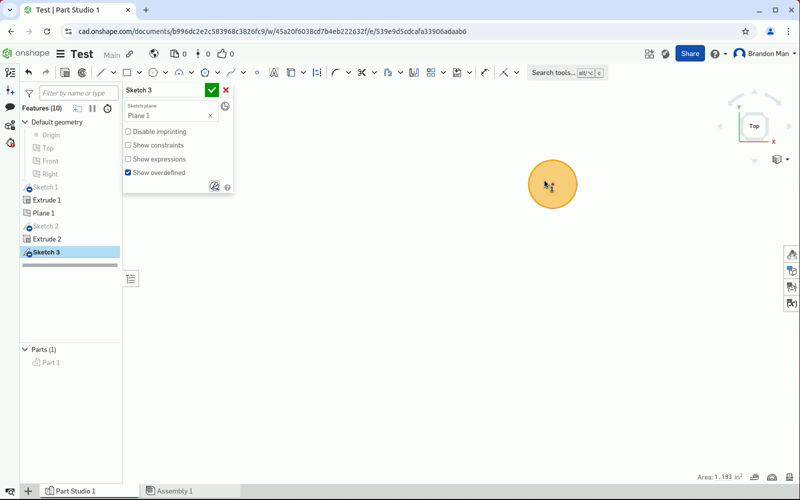
scroll(-6)
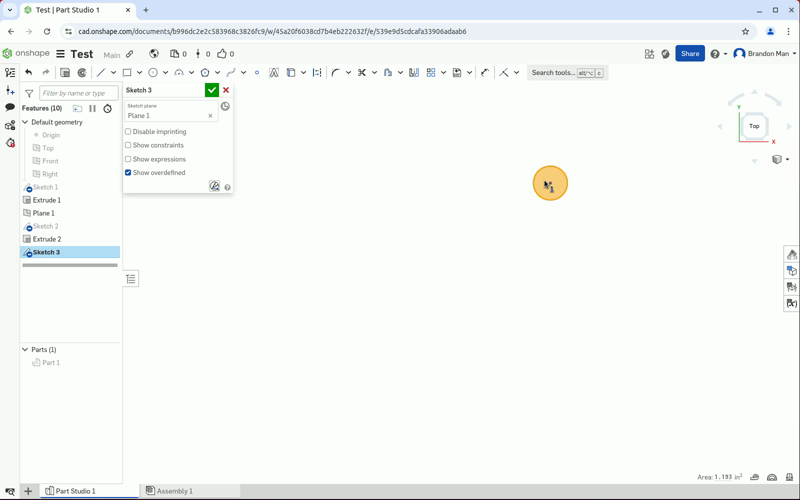
scroll(-6)
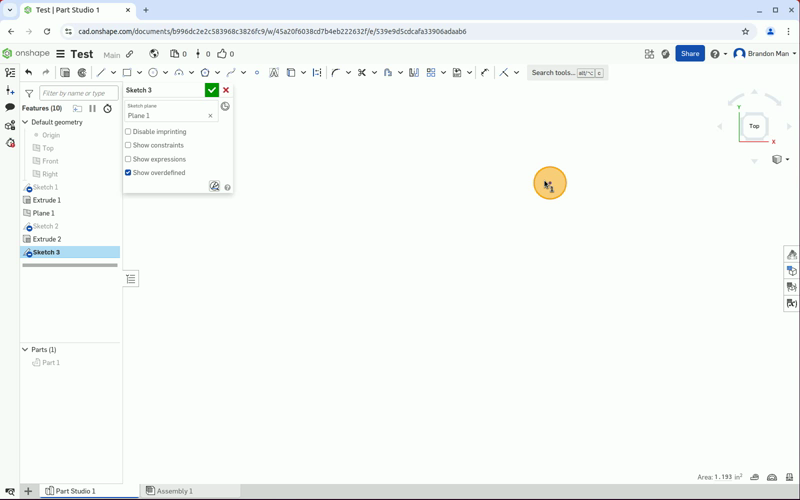
scroll(-6)
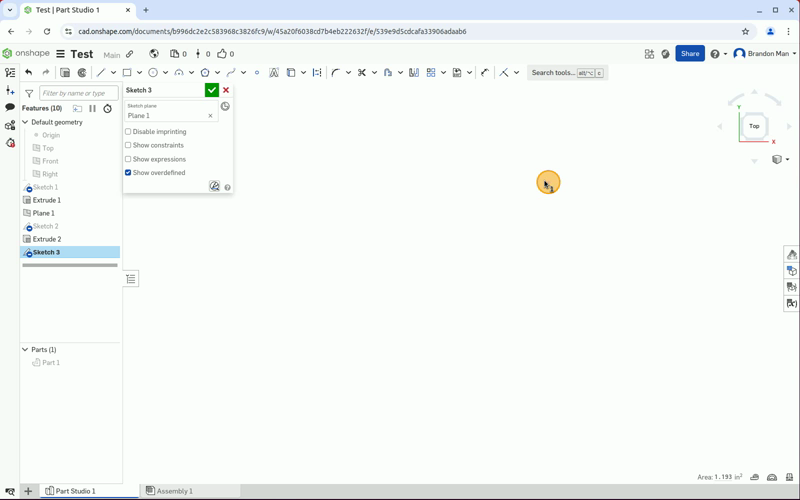
scroll(-6)
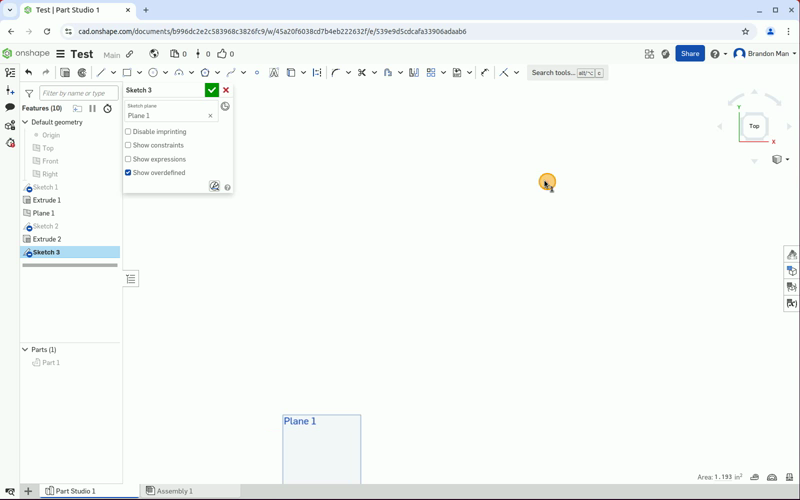
scroll(-6)
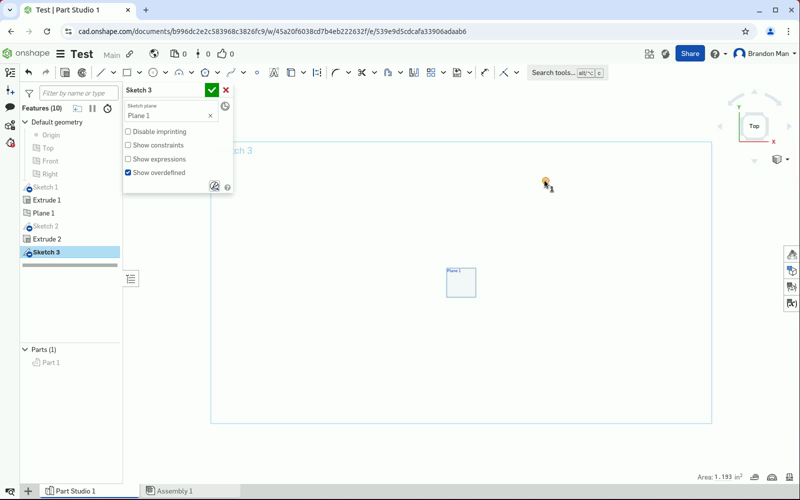
mouse_move(73, 352)
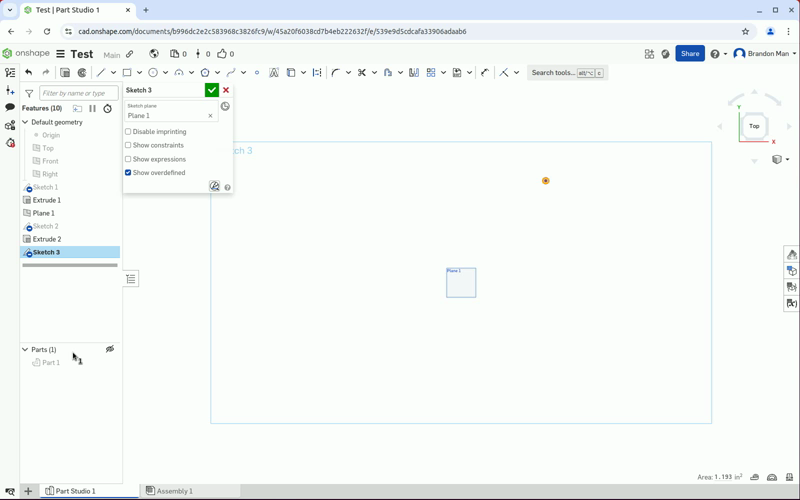
key(shift+y)
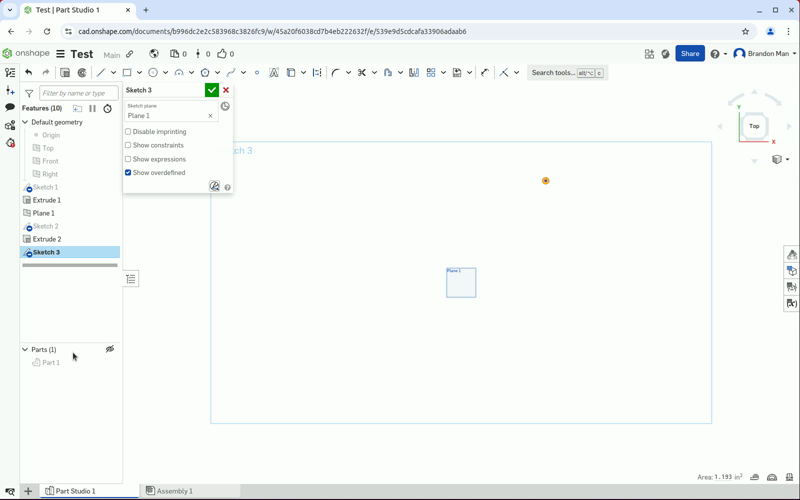
key(shift+e)
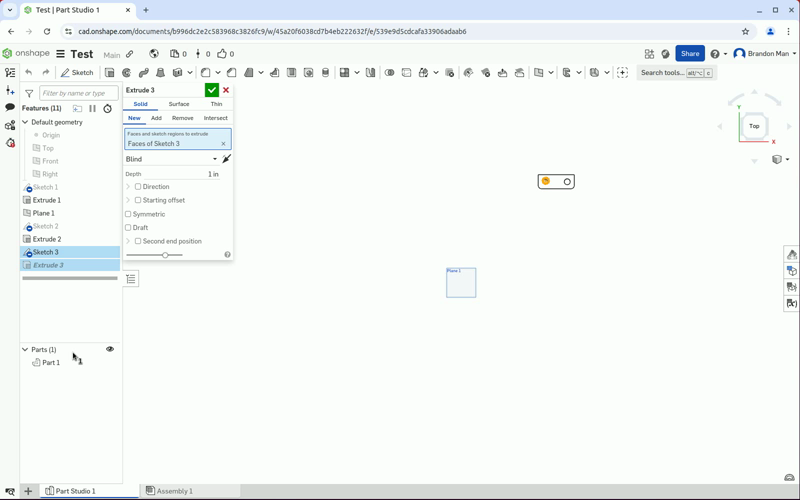
mouse_move(143, 106)
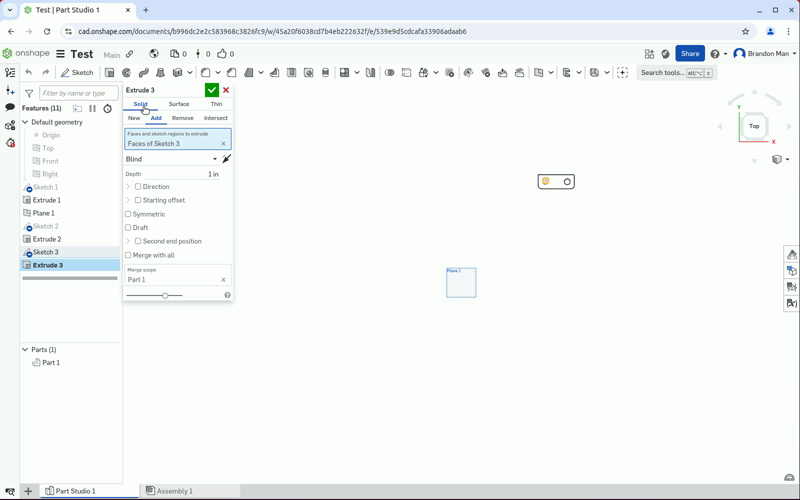
click(143, 106)
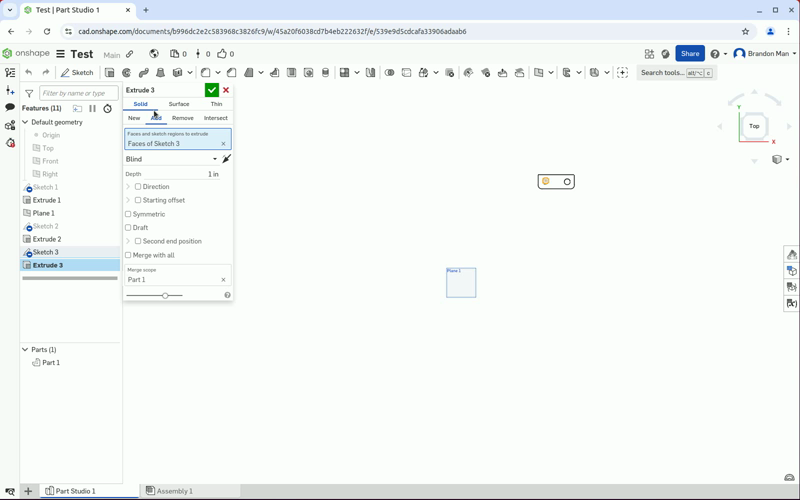
mouse_move(186, 120)
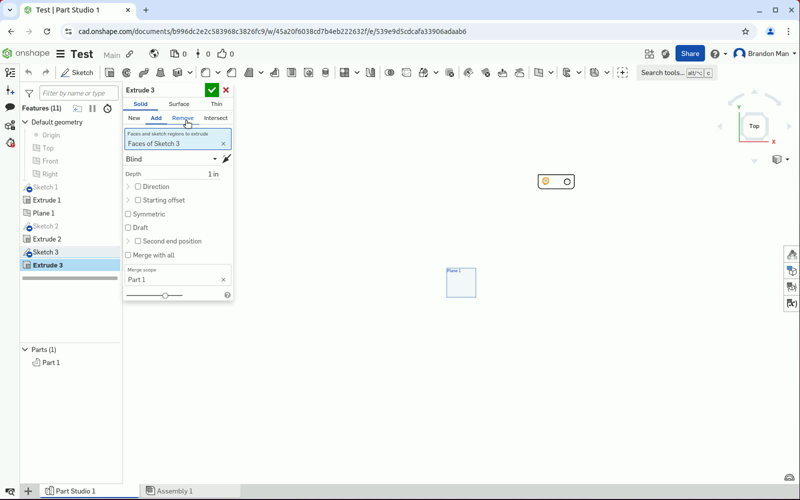
click(186, 120)
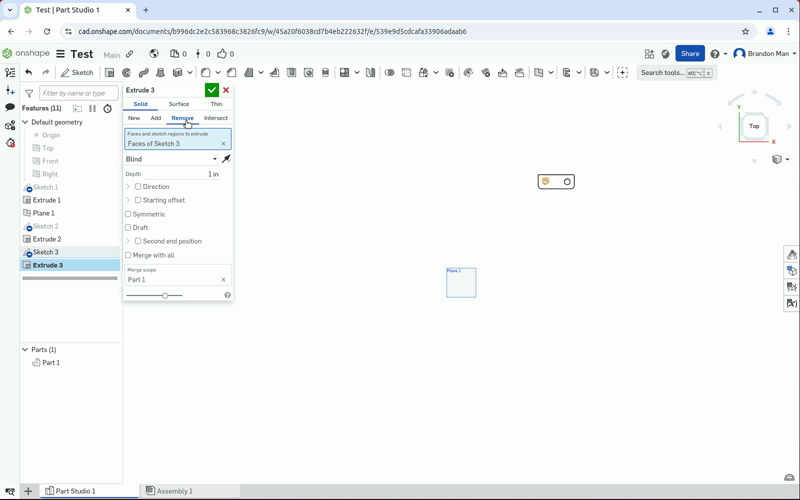
key(tab, 4)
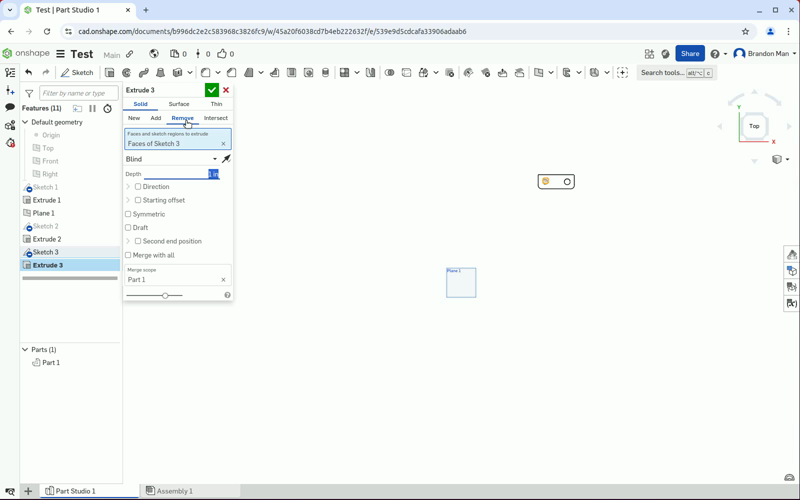
text(0.722)
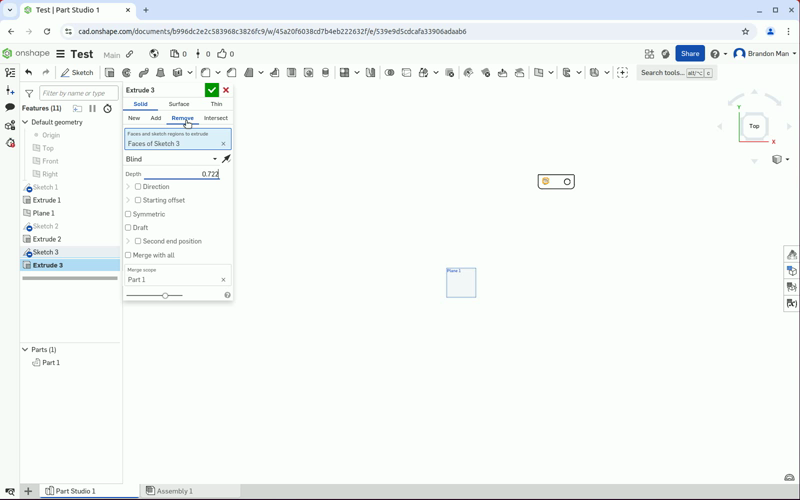
key(tab, 6)
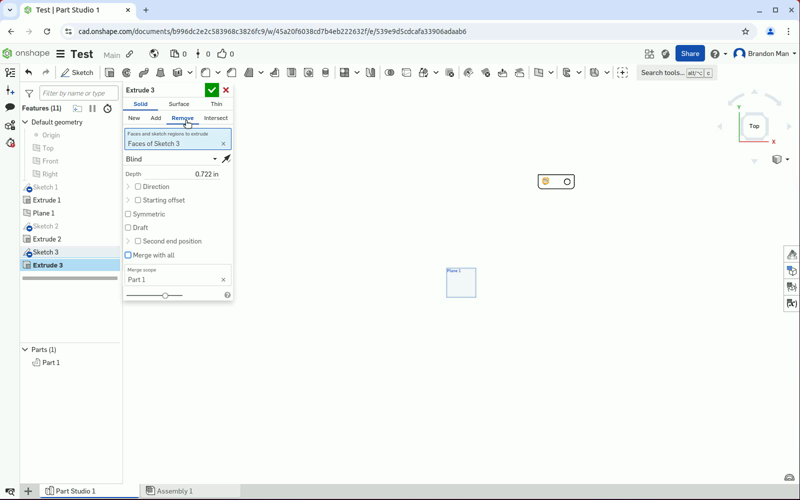
key(space)
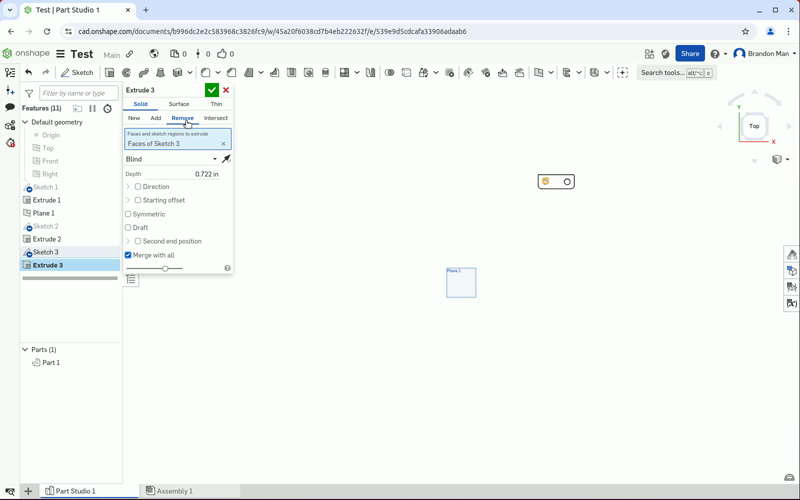
key(enter)
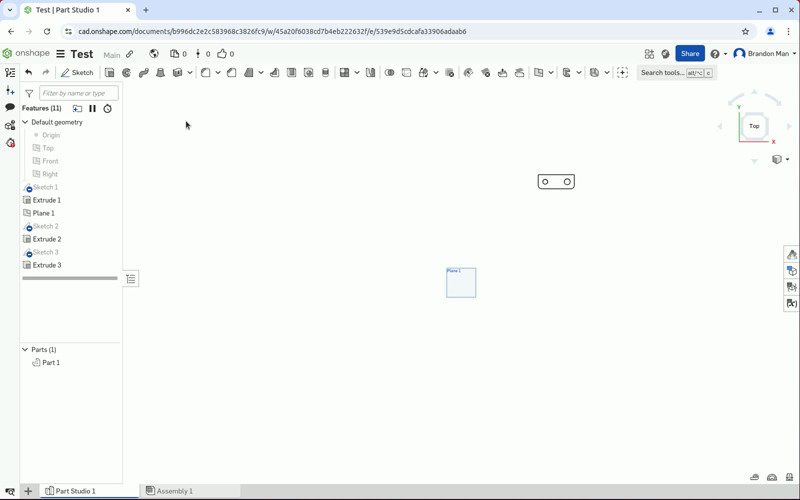
key(shift+h)
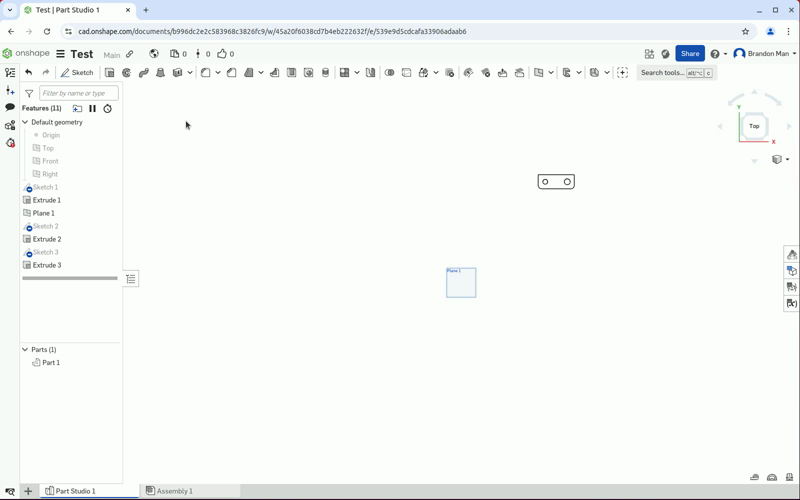
key(shift+h)
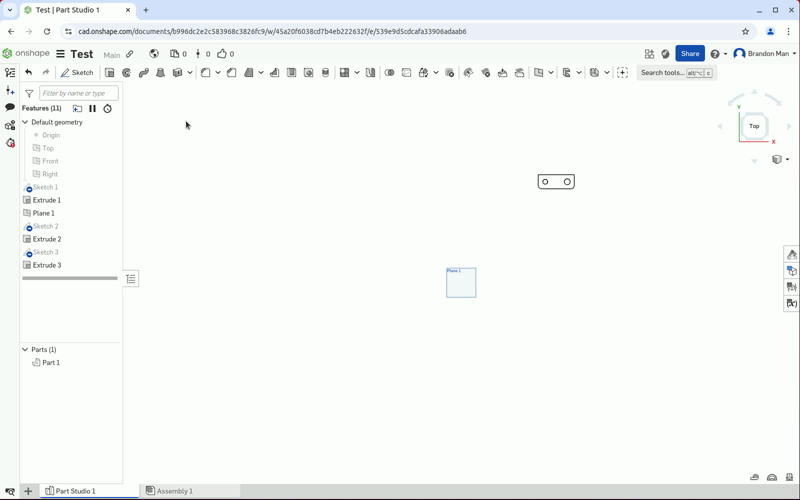
mouse_move(73, 189)
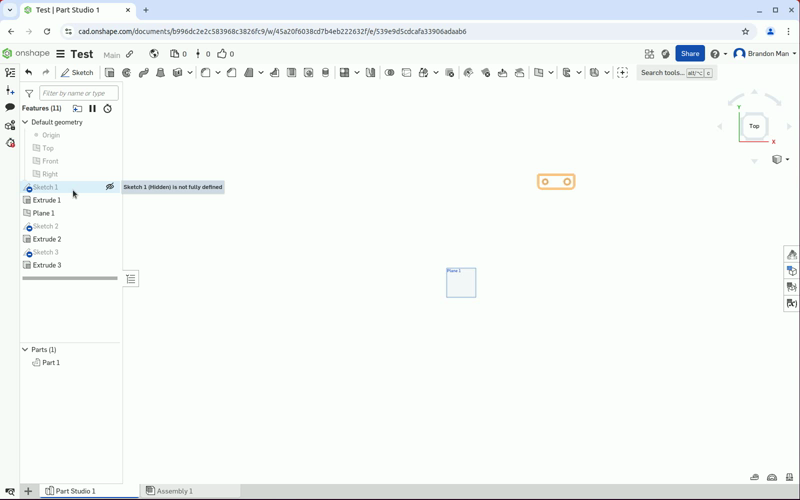
click(73, 189)
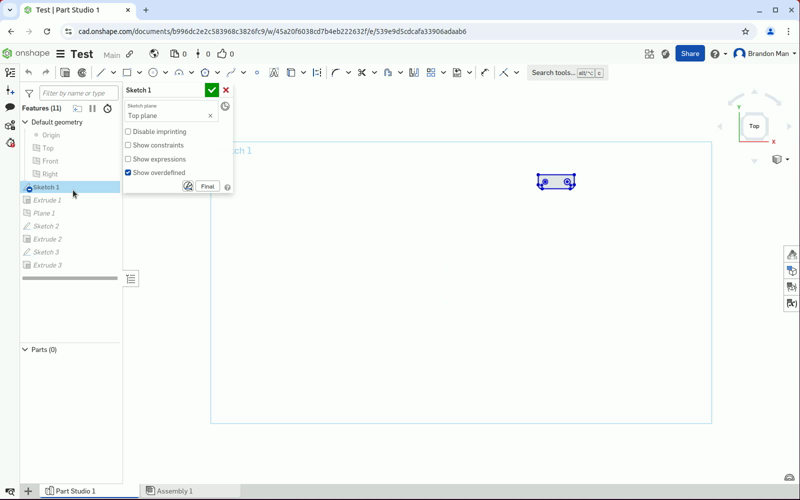
mouse_move(229, 92)
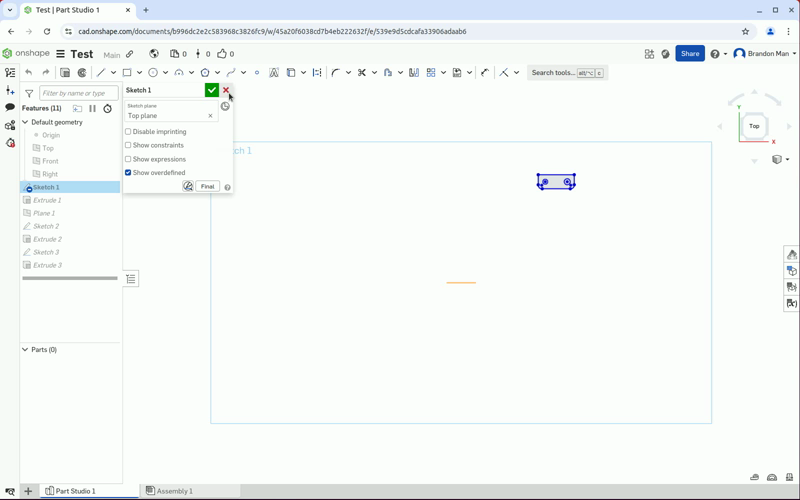
click(229, 92)
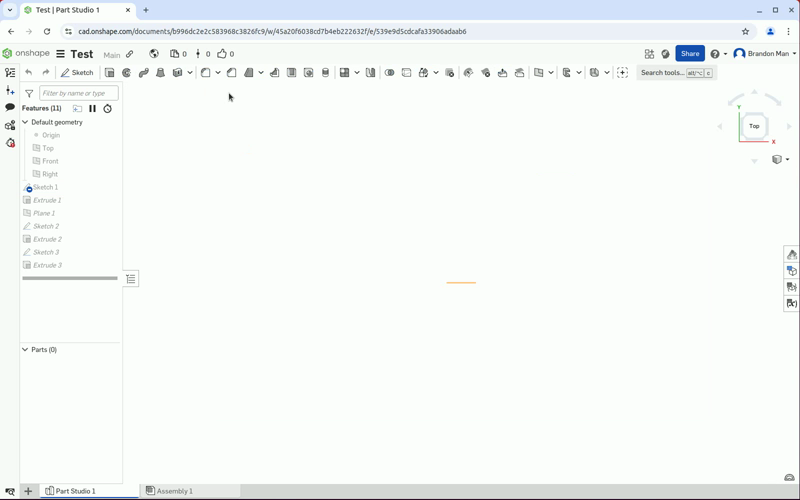
key(shift+s)
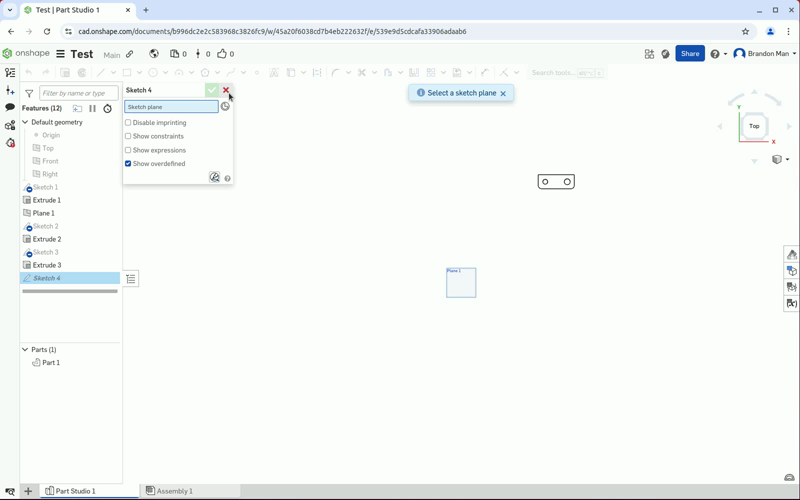
mouse_move(73, 215)
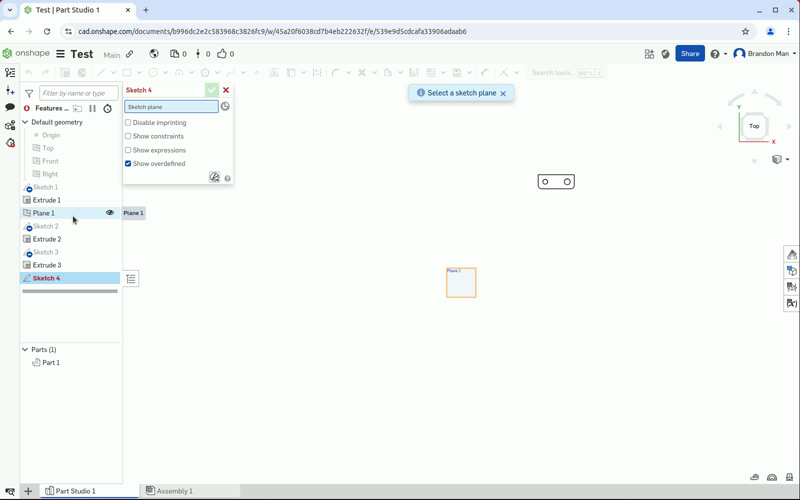
click(73, 215)
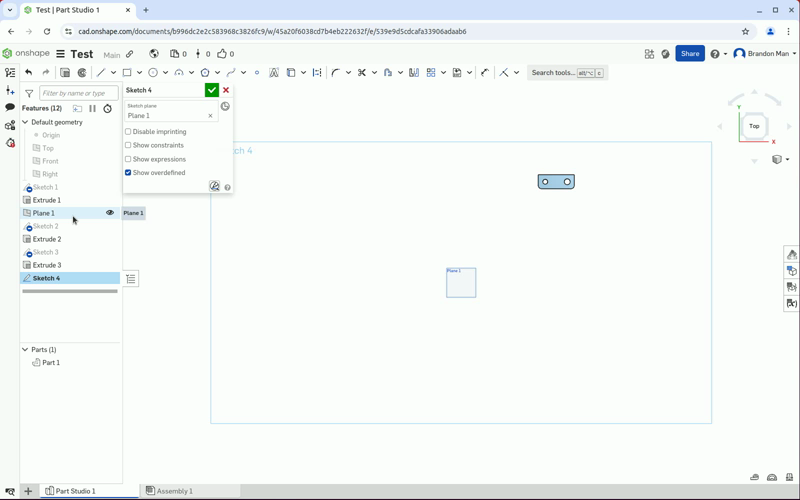
mouse_move(73, 352)
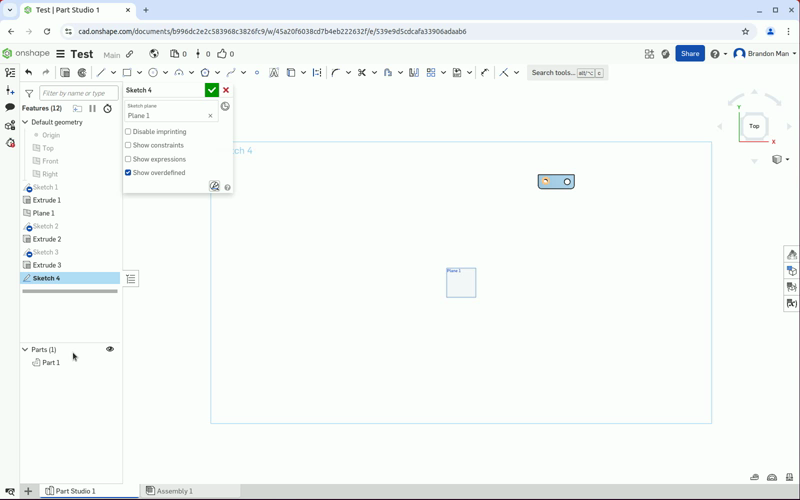
key(y)
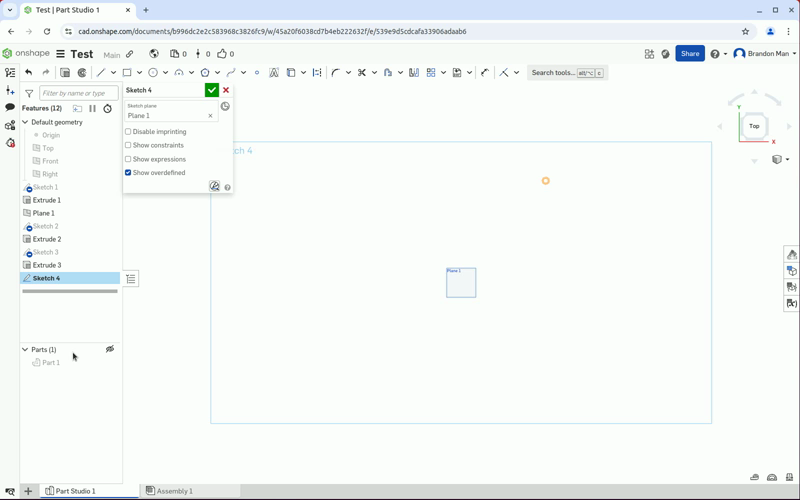
key(c)
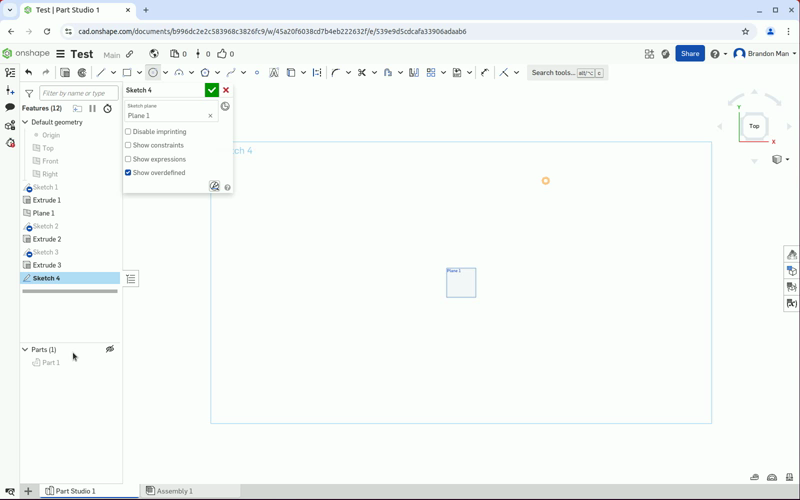
key_down(shift)
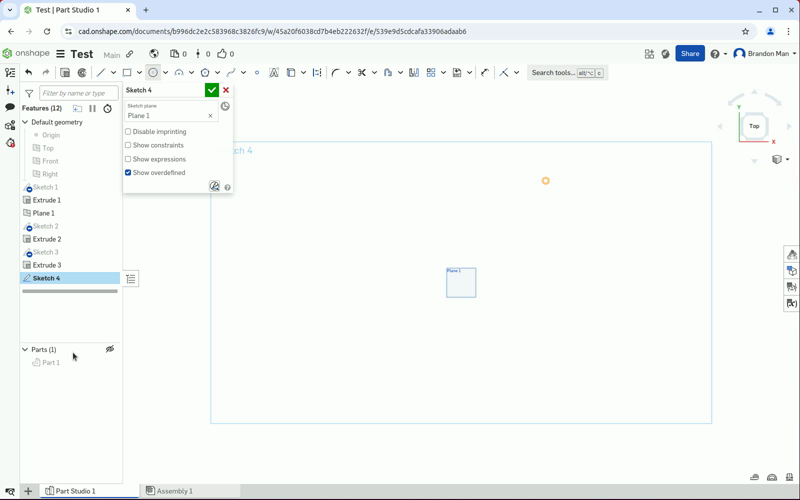
mouse_move(567, 180)
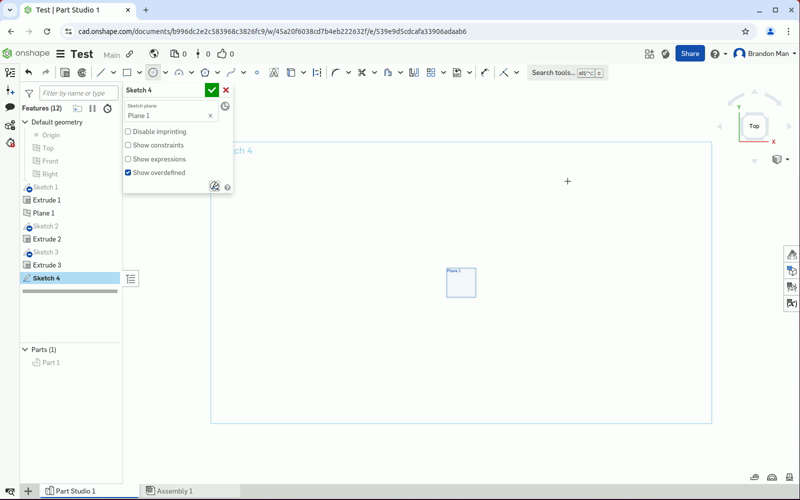
click(567, 180)
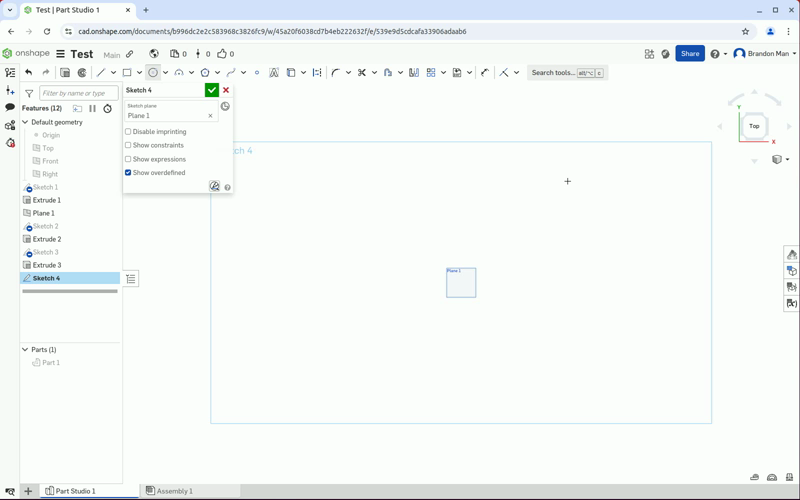
key_up(shift)
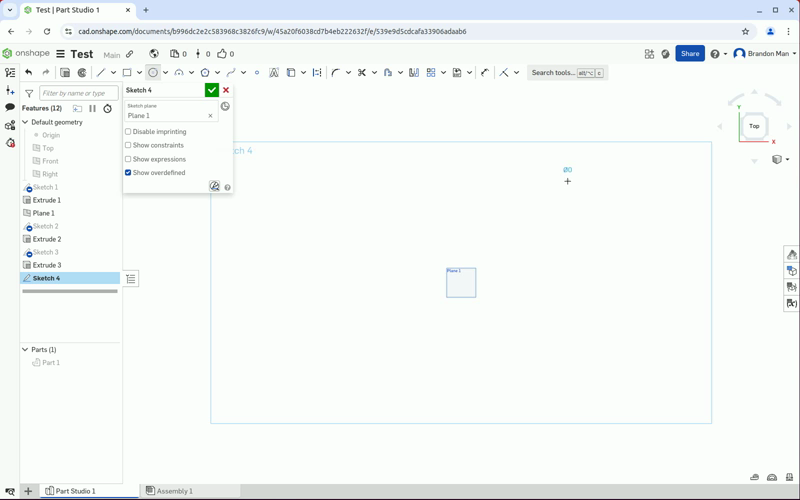
mouse_move(573, 180)
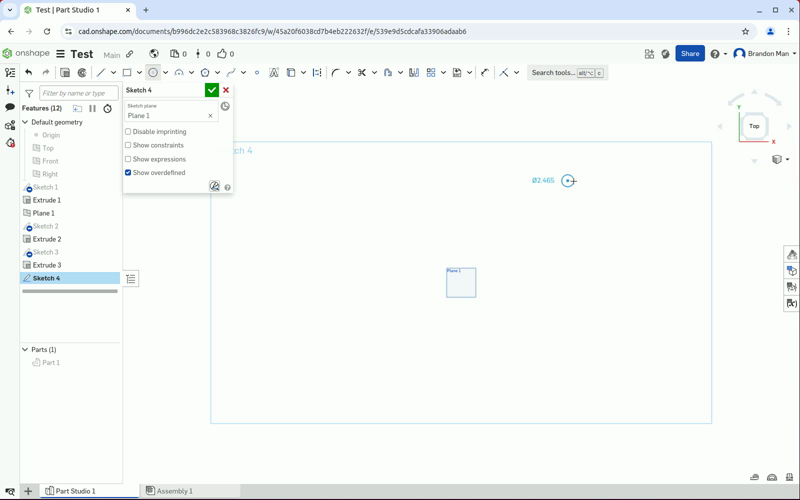
click(573, 180)
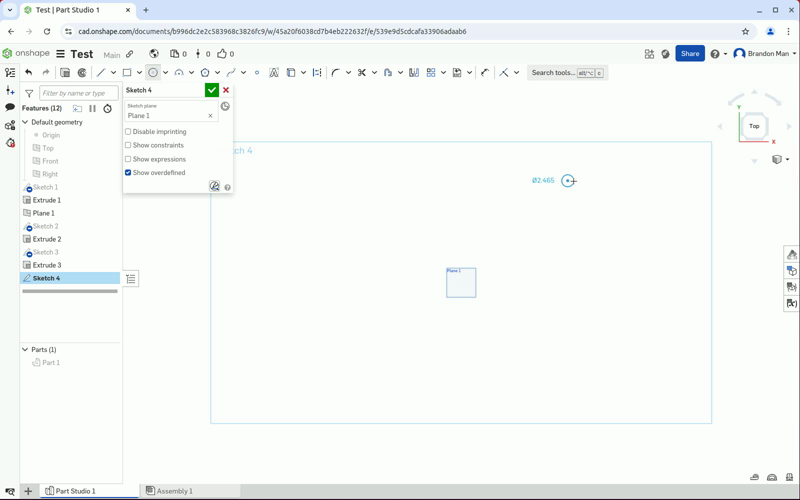
key(esc)
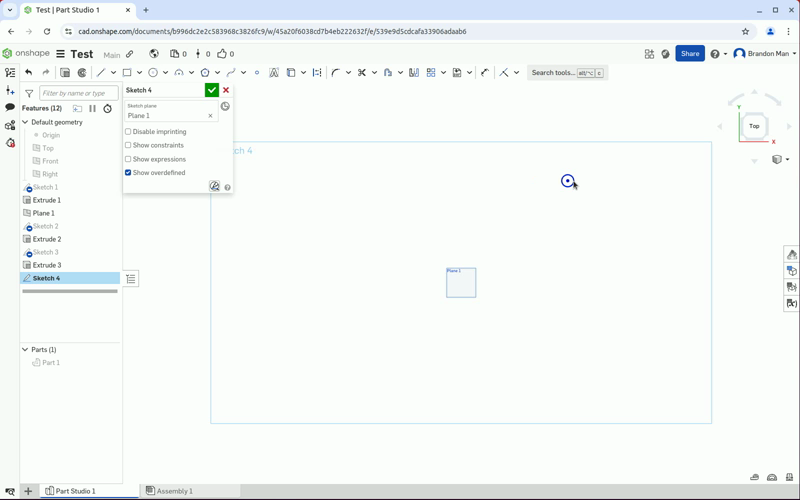
key(c)
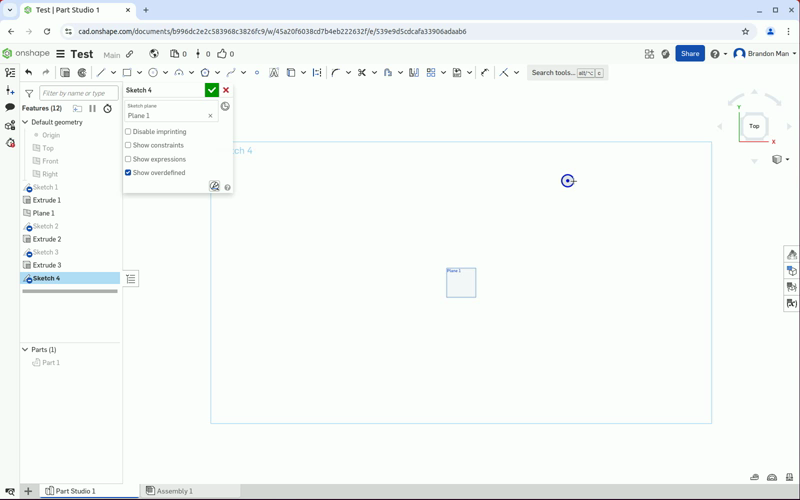
key_down(shift)
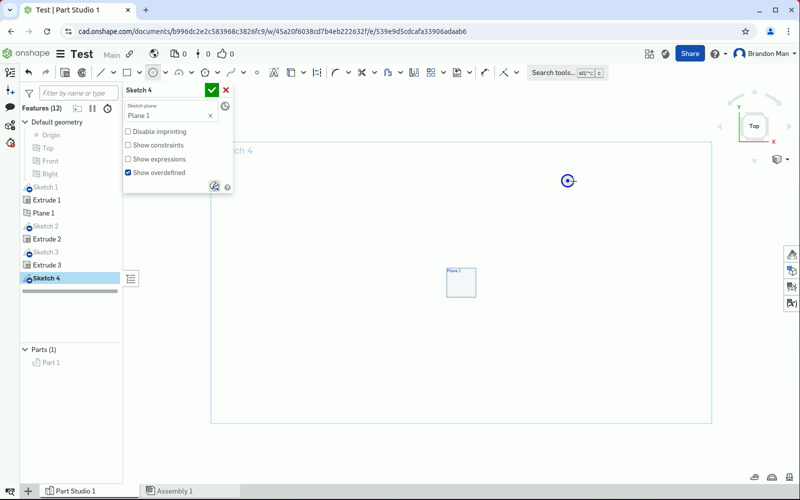
mouse_move(567, 180)
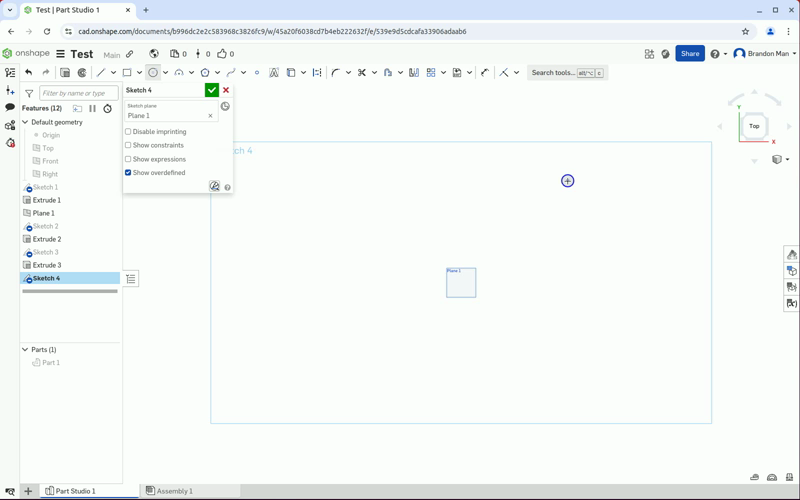
click(567, 180)
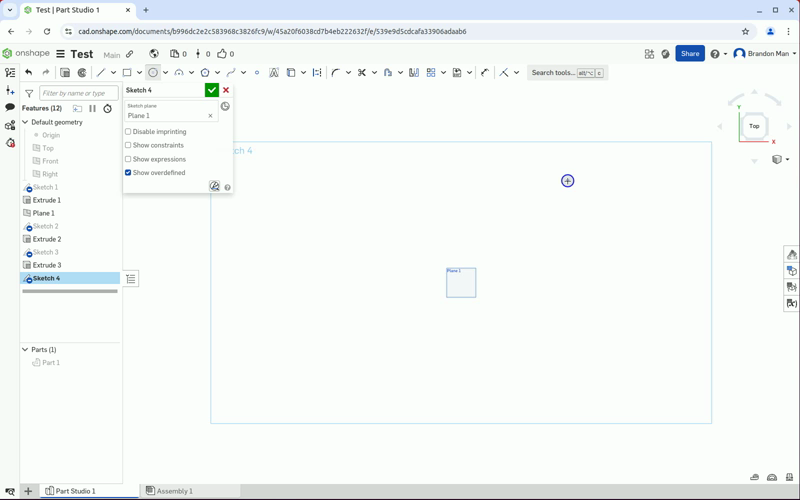
key_up(shift)
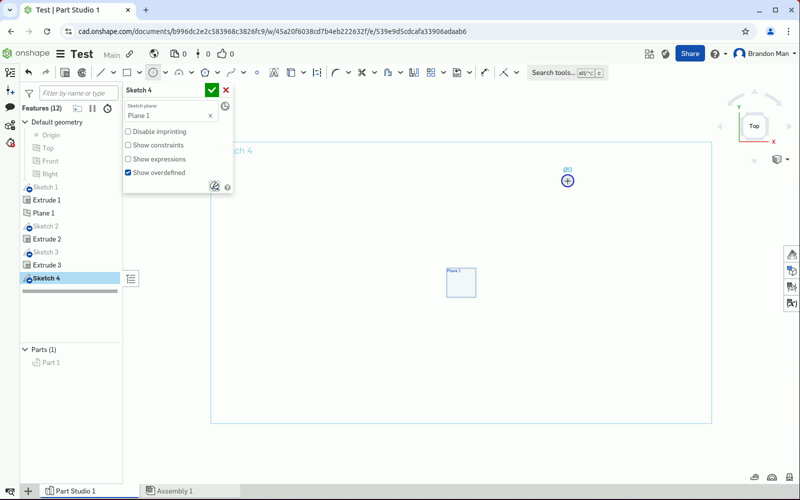
mouse_move(570, 180)
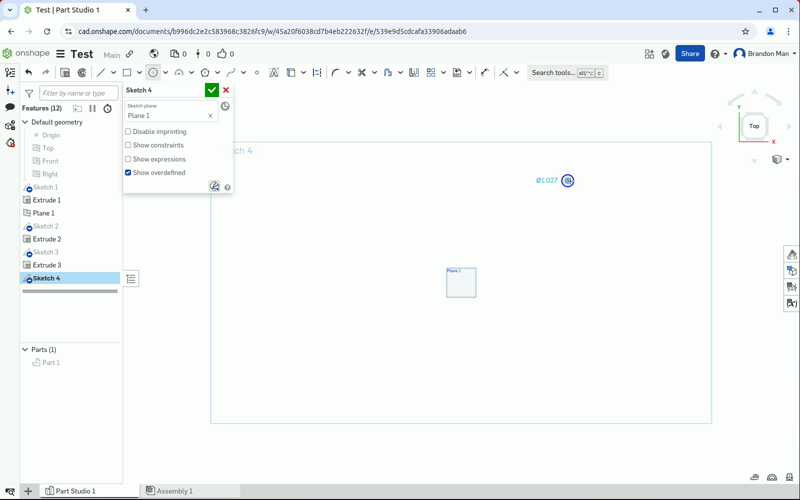
scroll(6)
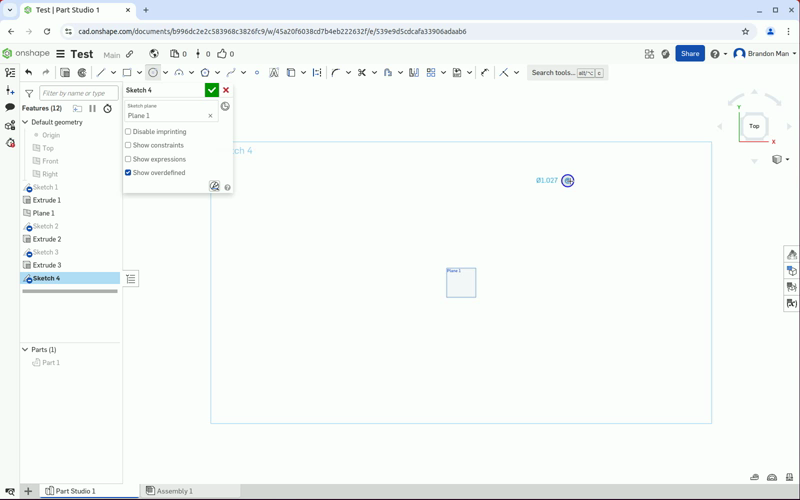
scroll(6)
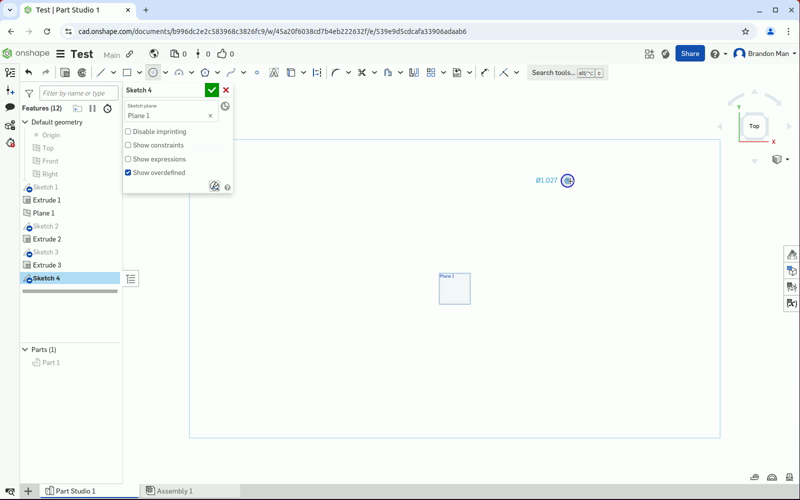
scroll(6)
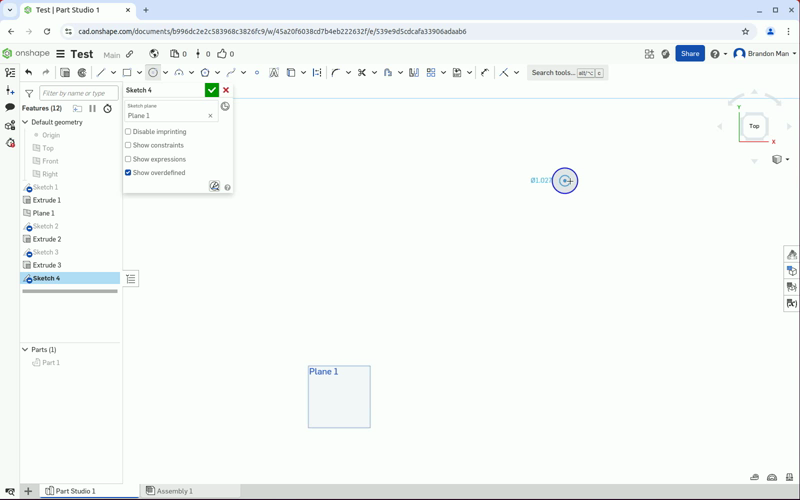
scroll(6)
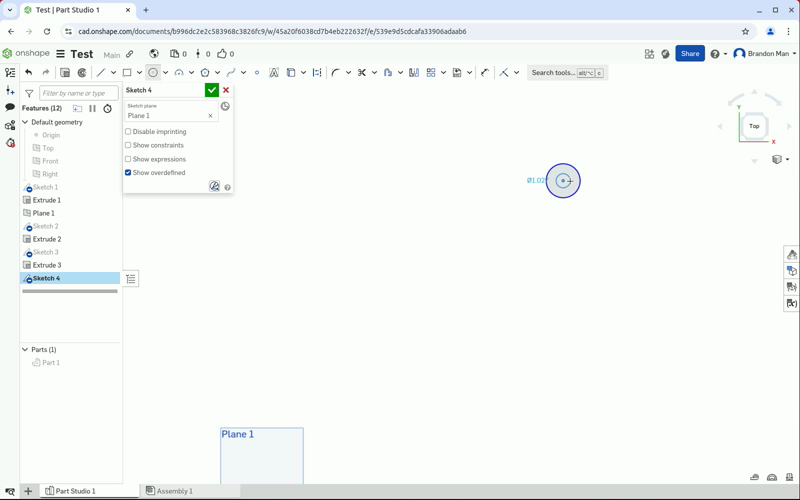
scroll(6)
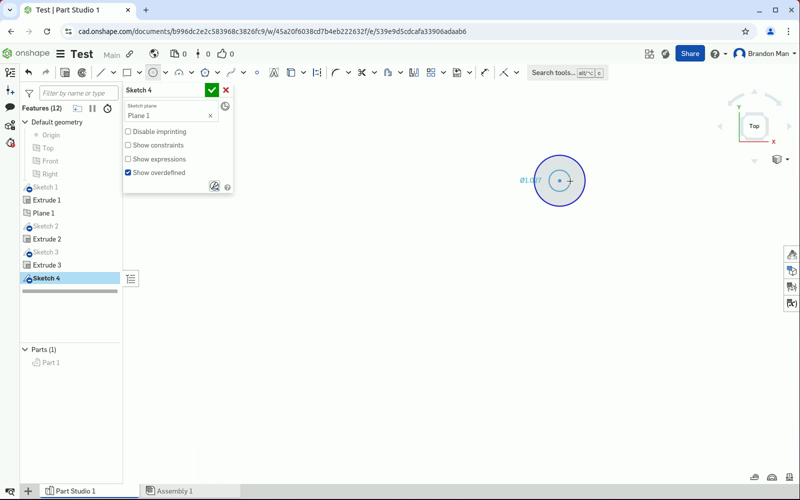
scroll(6)
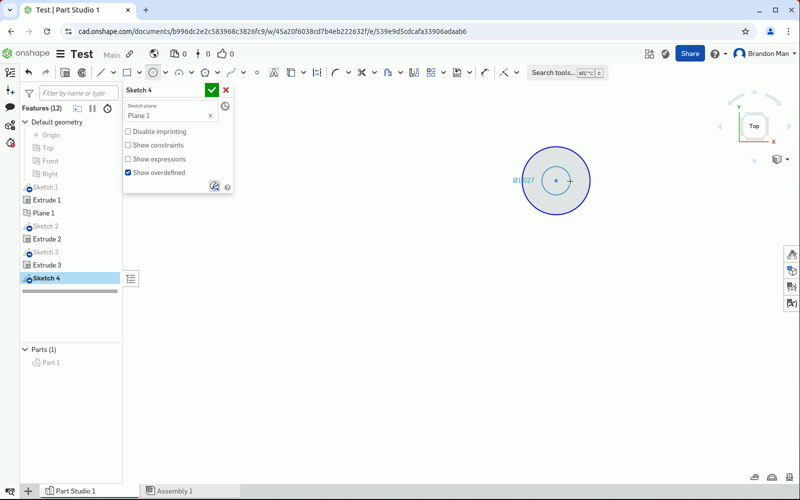
scroll(6)
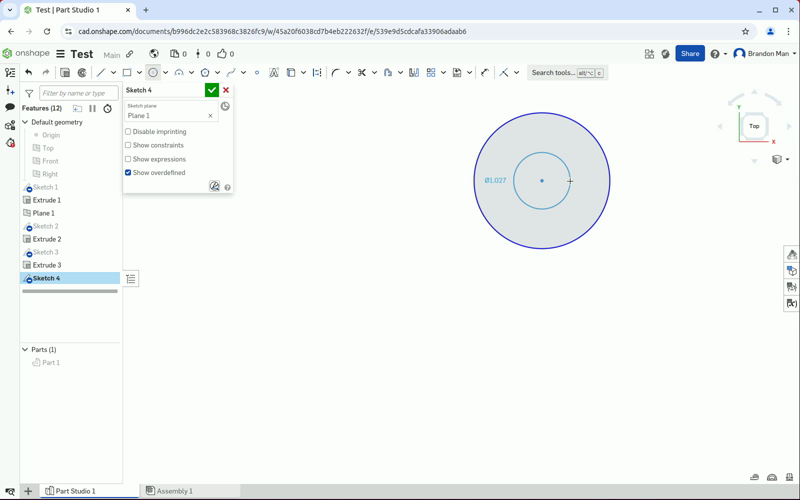
click(570, 180)
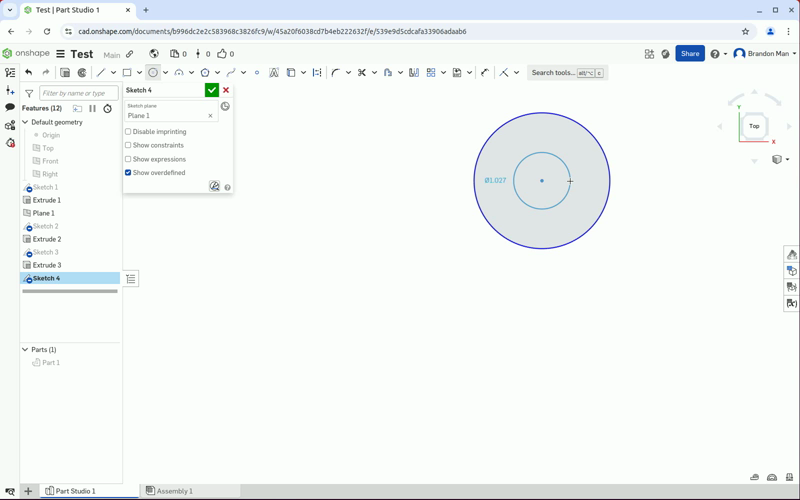
scroll(-6)
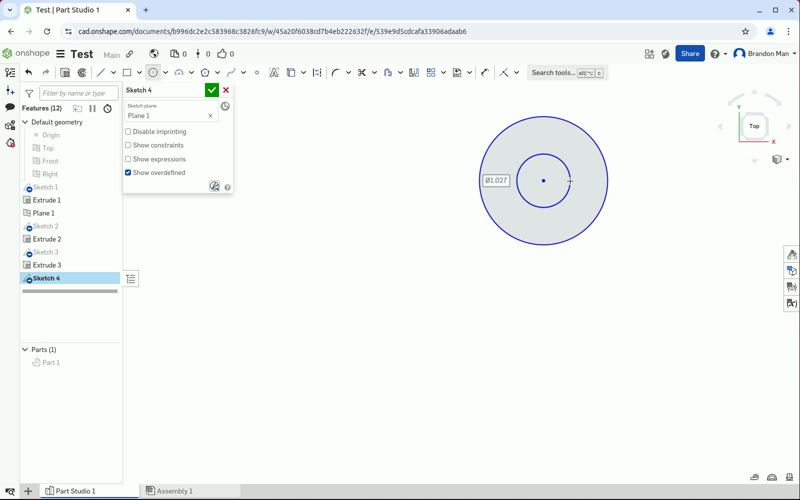
scroll(-6)
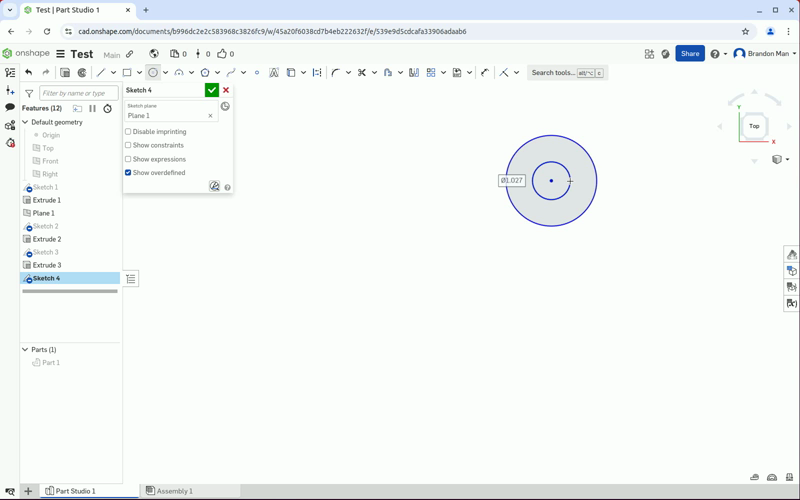
scroll(-6)
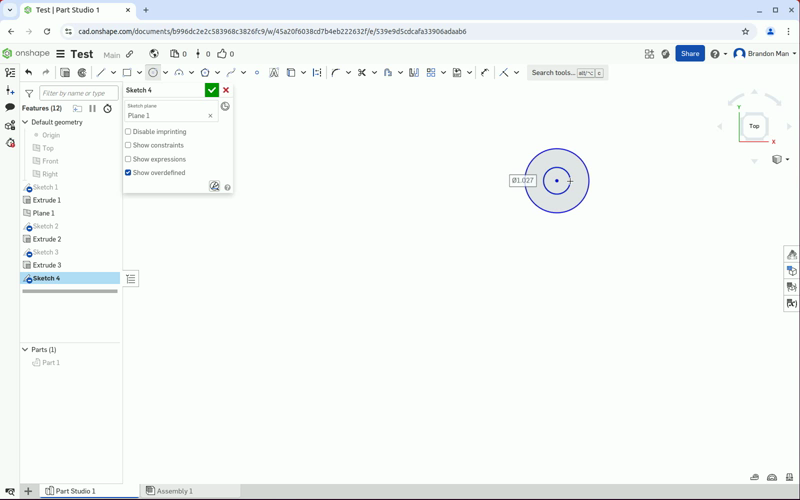
scroll(-6)
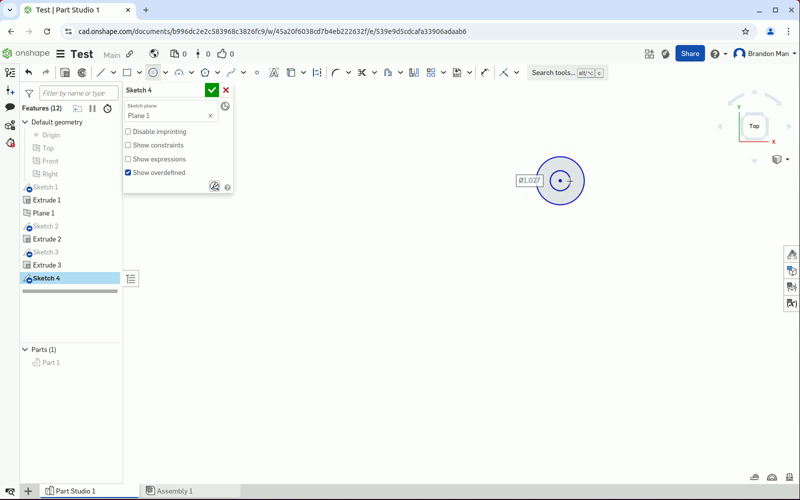
scroll(-6)
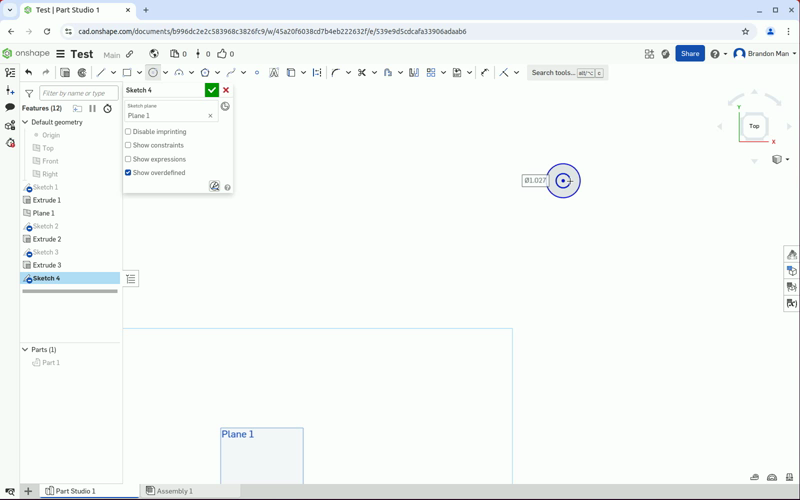
scroll(-6)
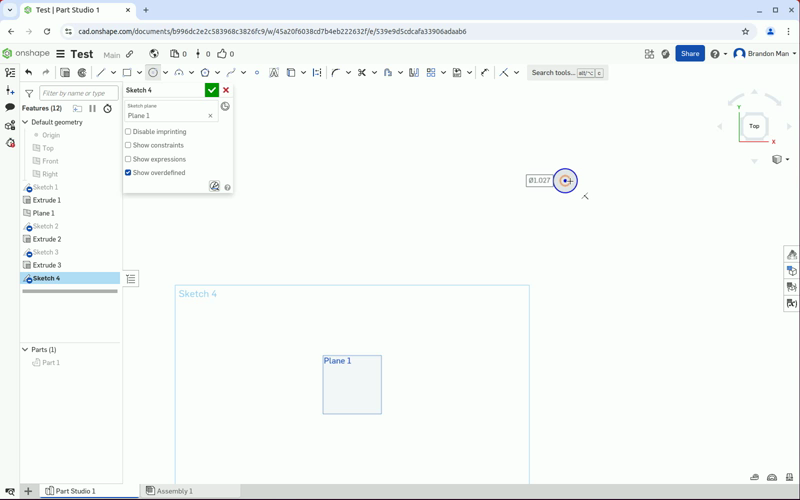
scroll(-6)
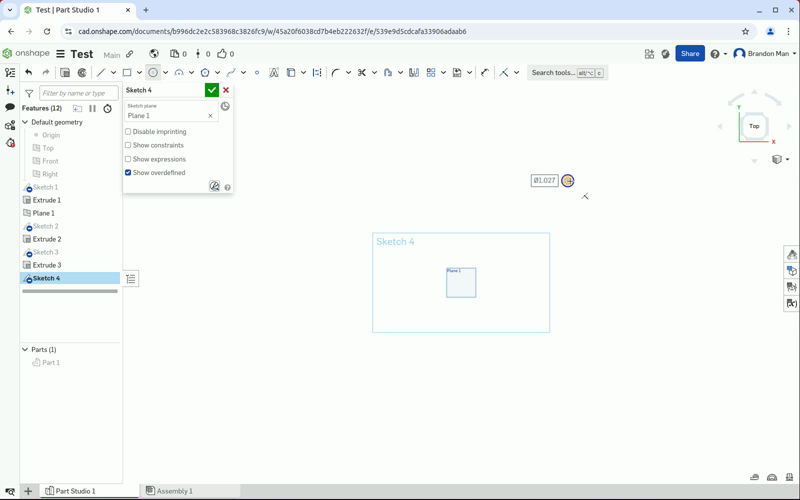
key(esc)
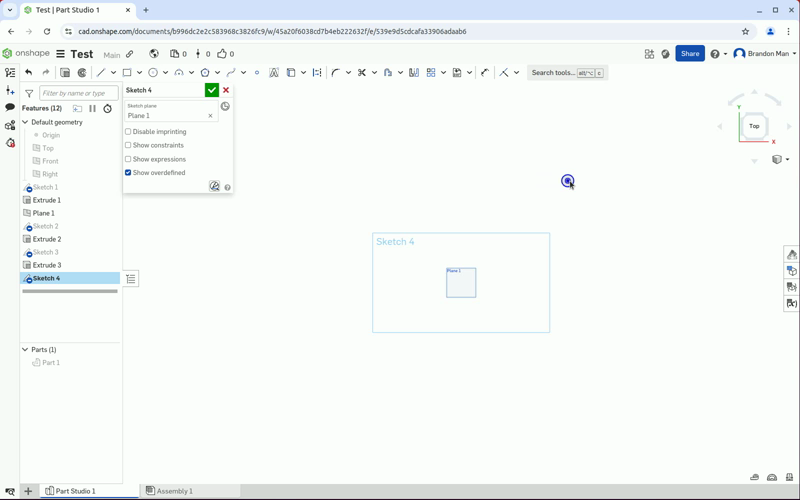
mouse_move(570, 180)
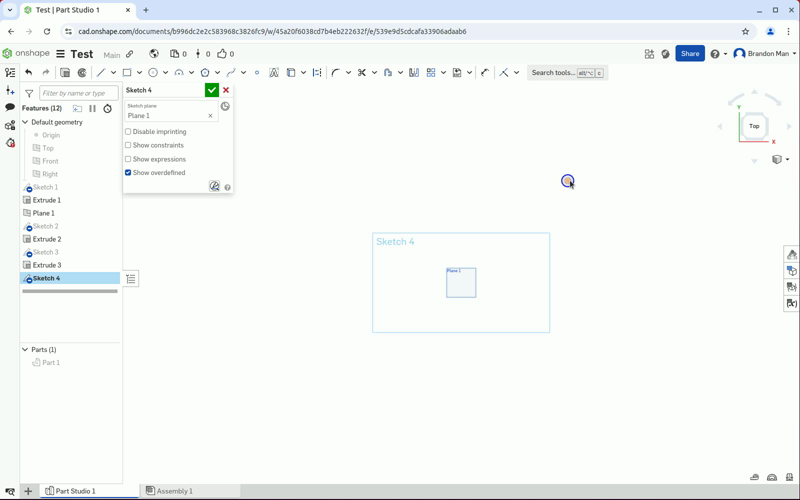
scroll(6)
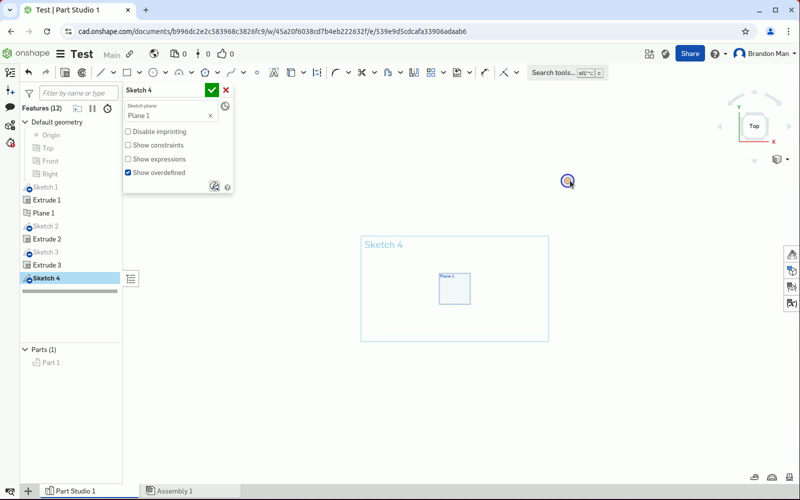
scroll(6)
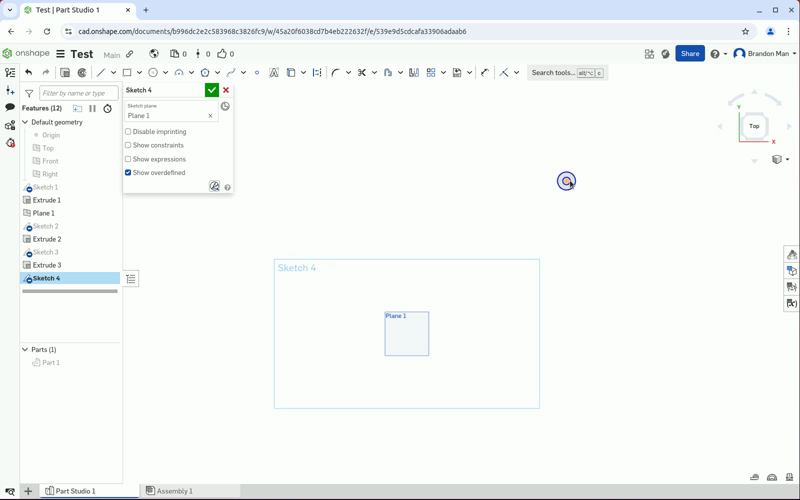
scroll(6)
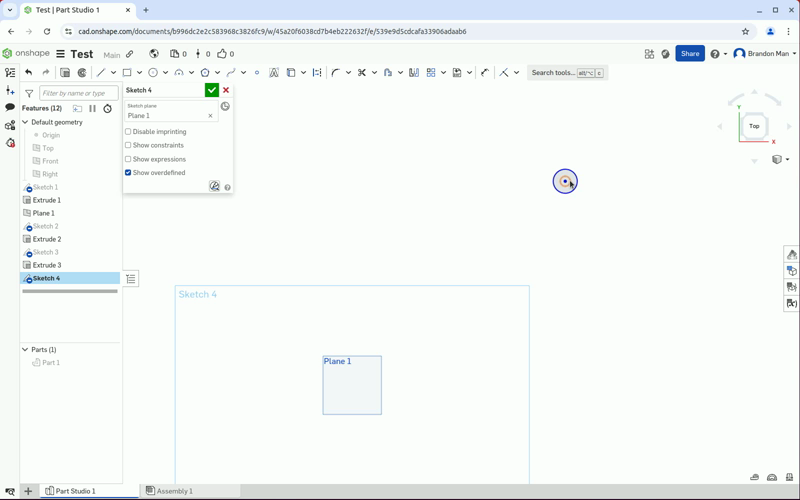
scroll(6)
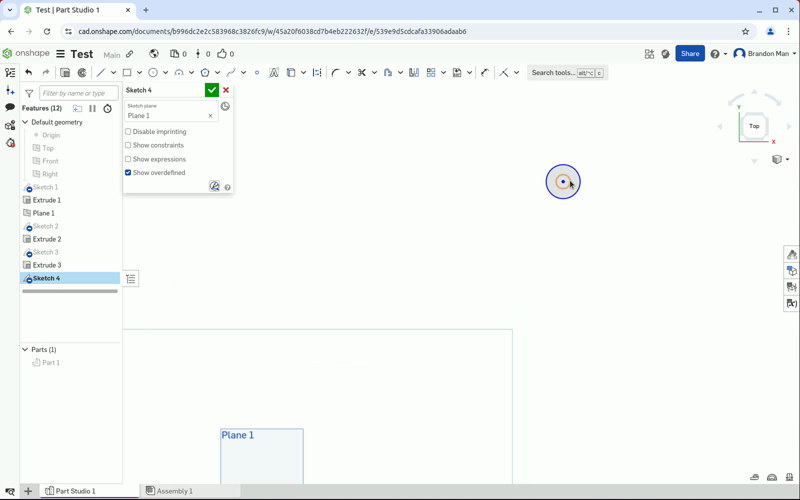
scroll(6)
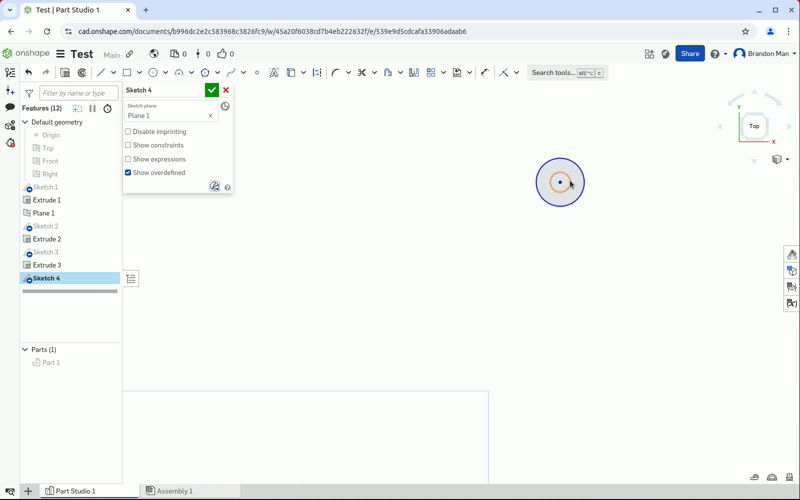
scroll(6)
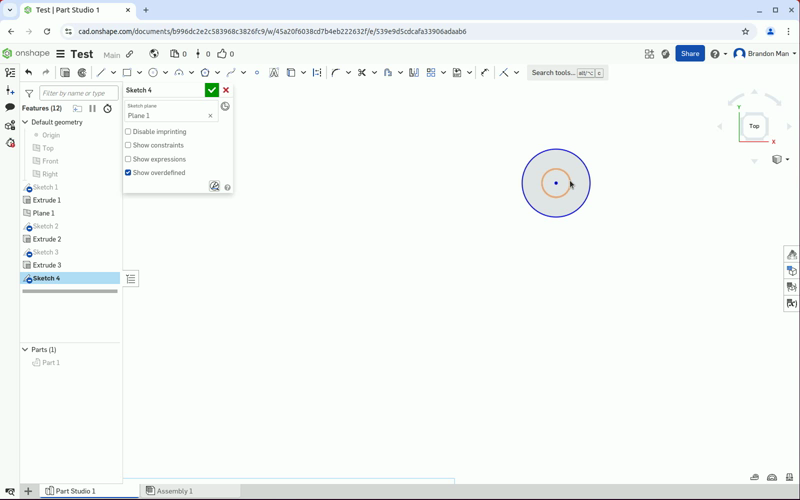
scroll(6)
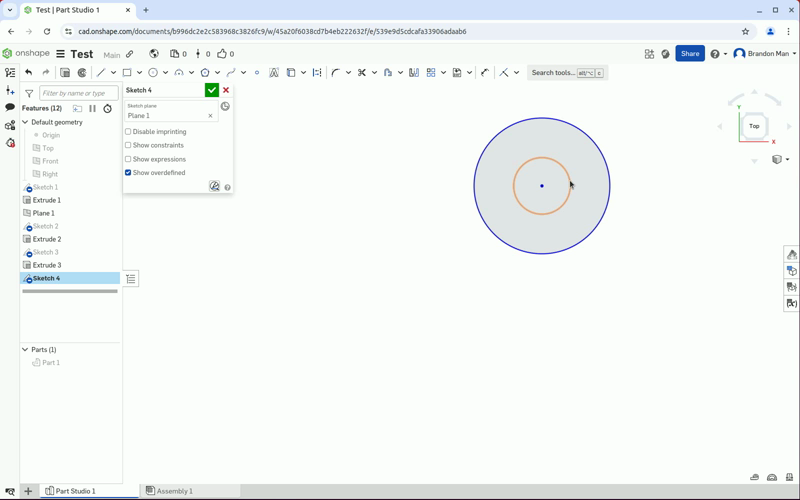
click(570, 180)
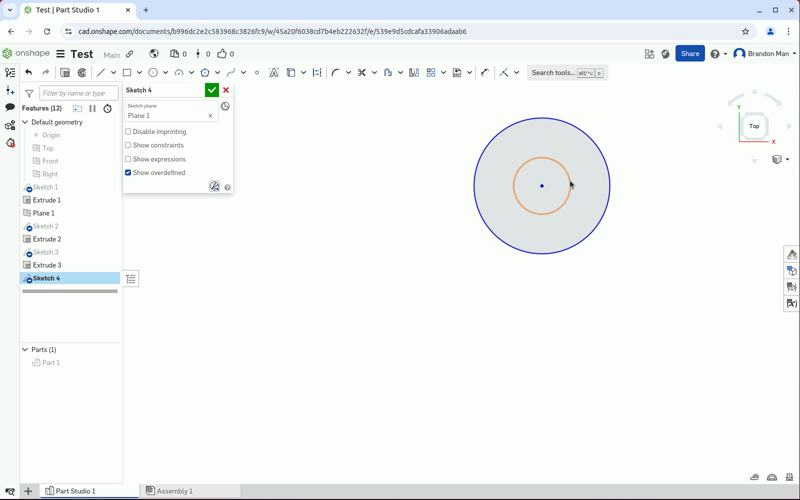
scroll(-6)
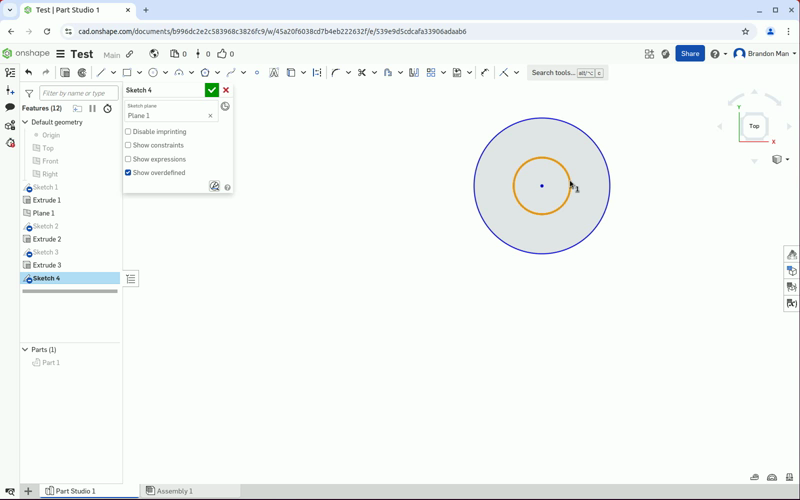
scroll(-6)
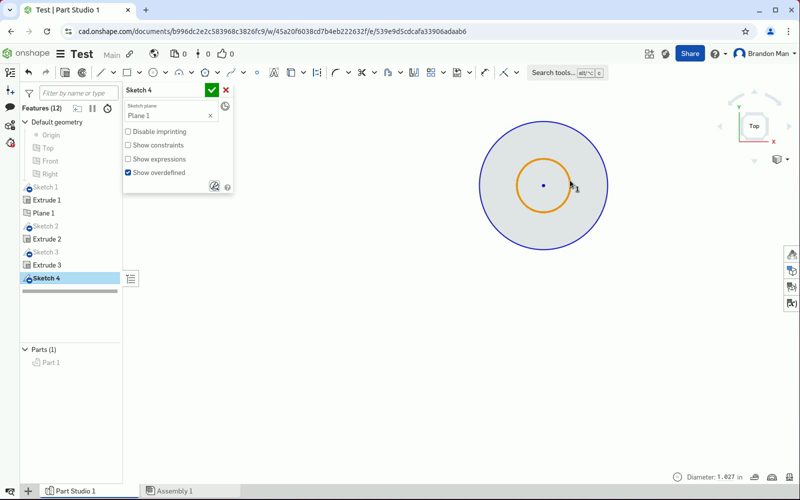
scroll(-6)
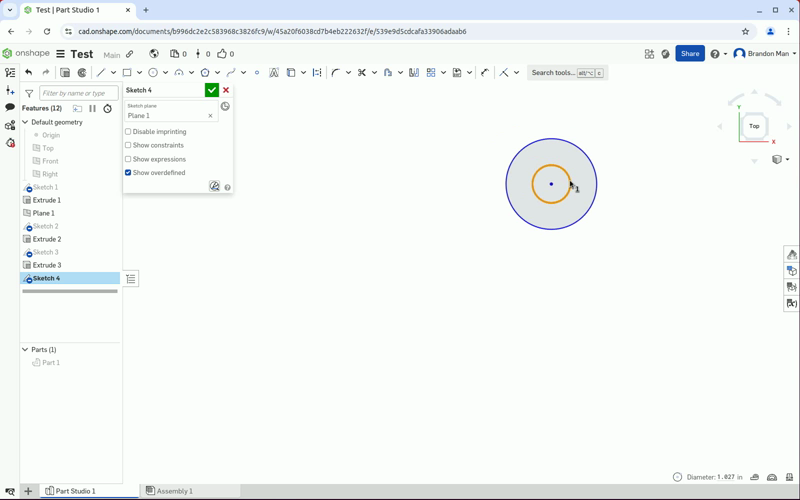
scroll(-6)
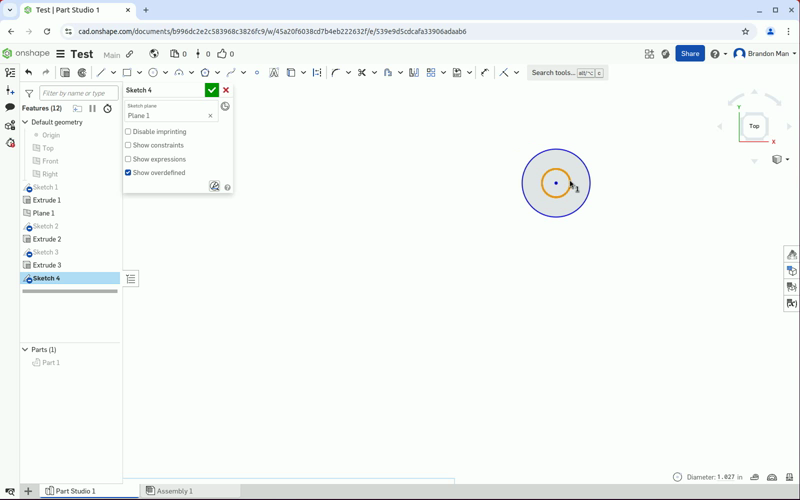
scroll(-6)
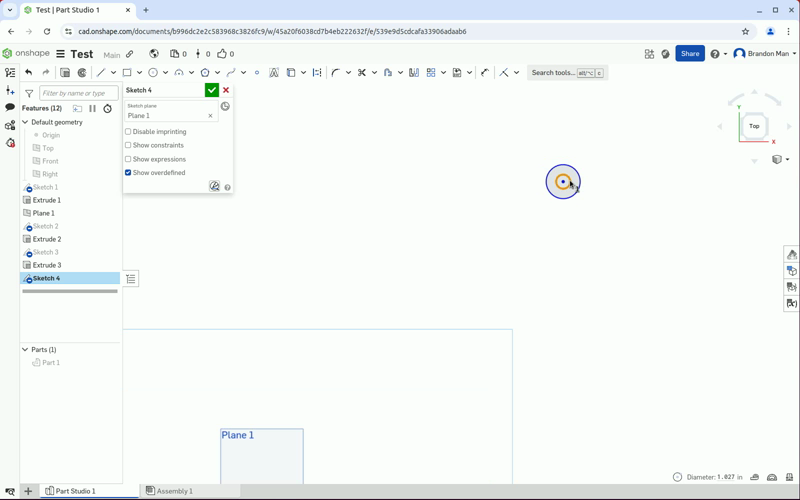
scroll(-6)
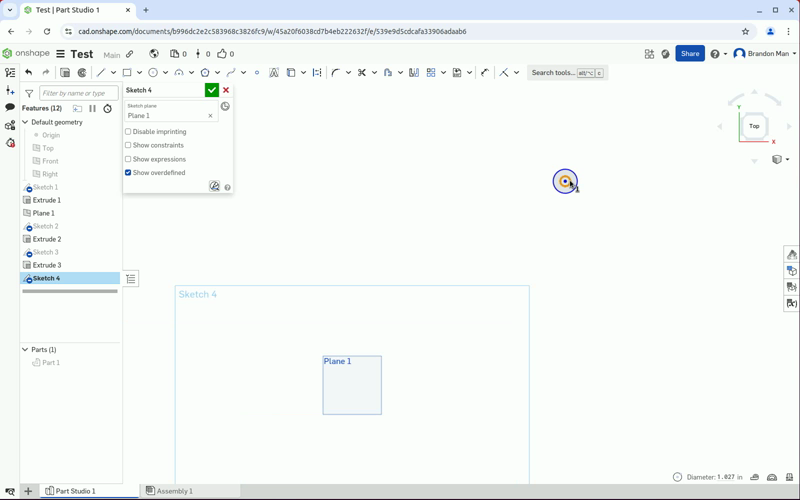
scroll(-6)
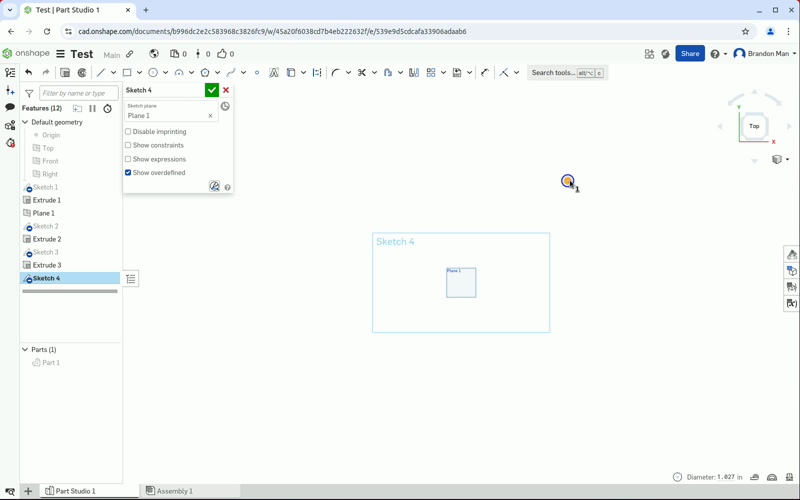
mouse_move(73, 352)
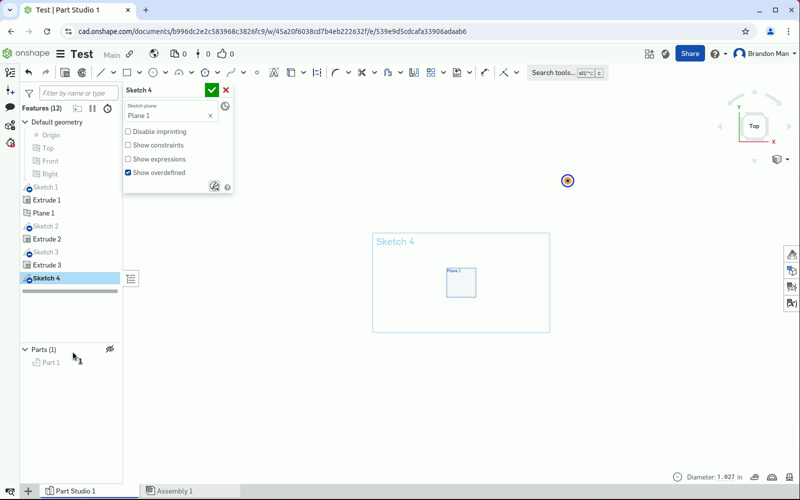
key(shift+y)
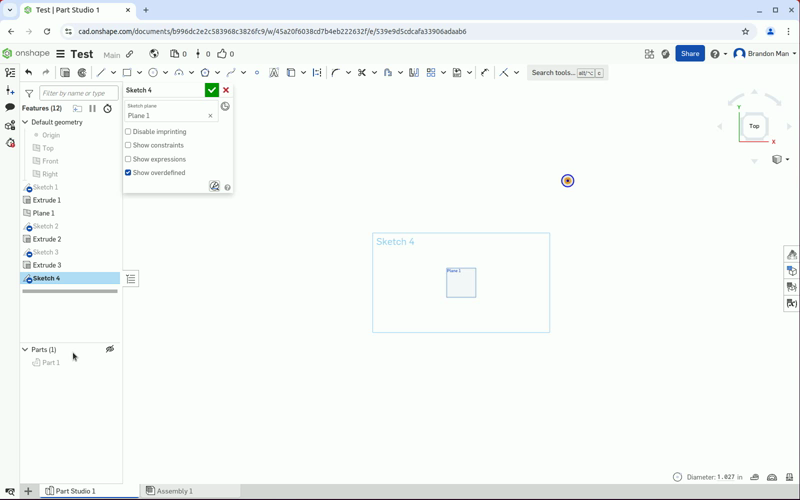
key(shift+e)
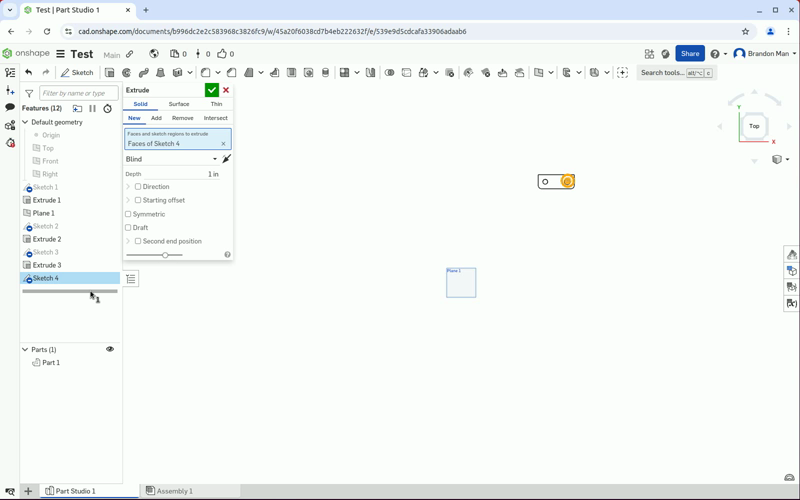
mouse_move(143, 106)
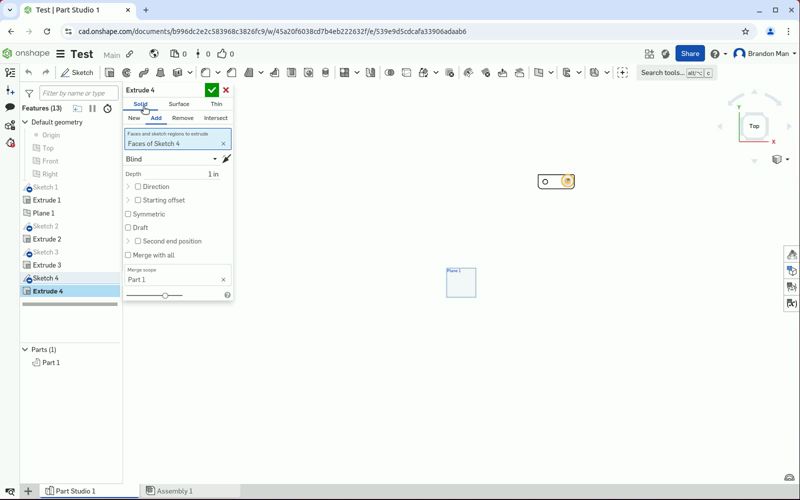
click(143, 106)
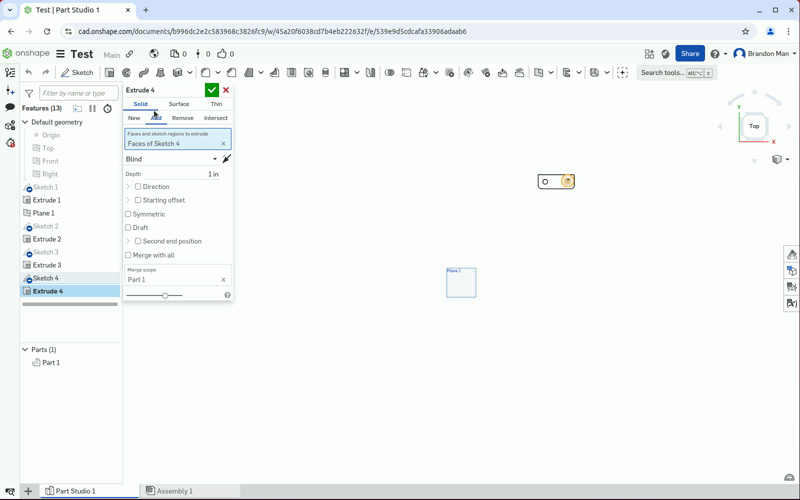
mouse_move(186, 120)
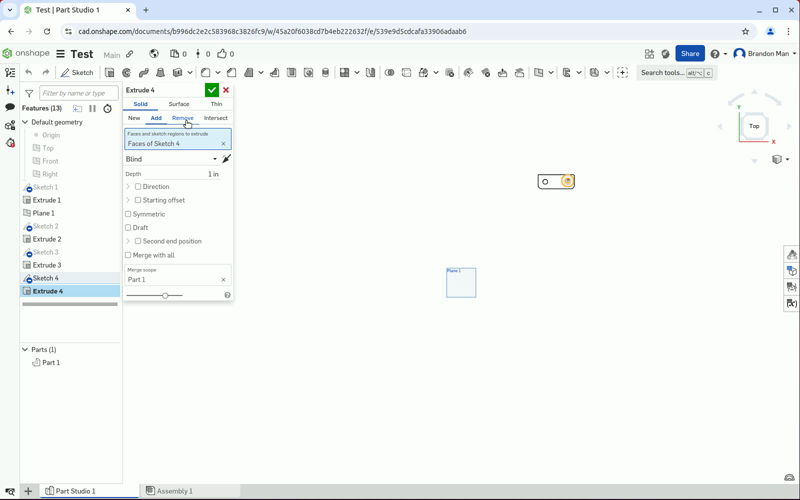
click(186, 120)
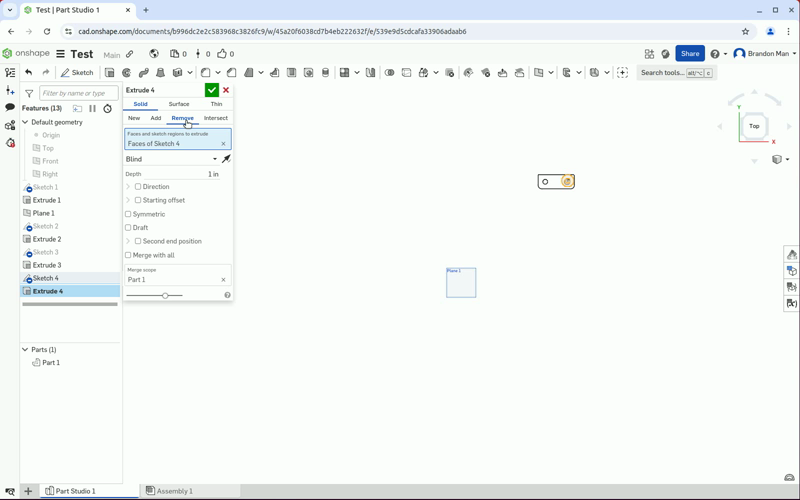
key(tab, 4)
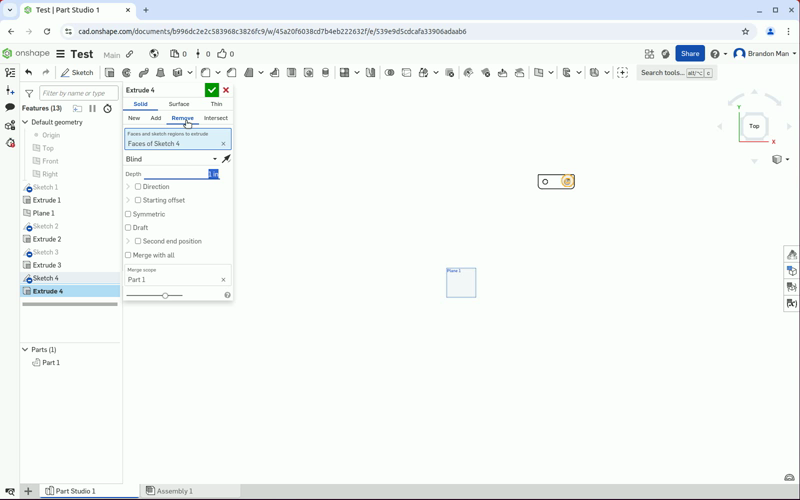
text(0.722)
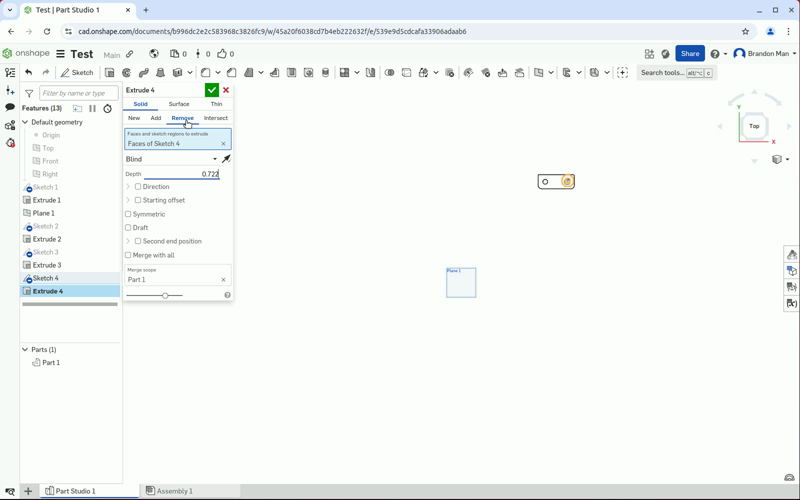
key(tab, 6)
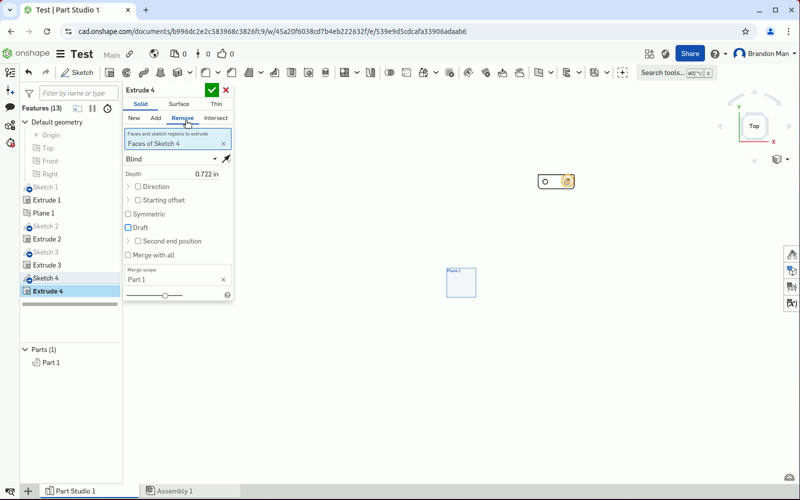
key(space)
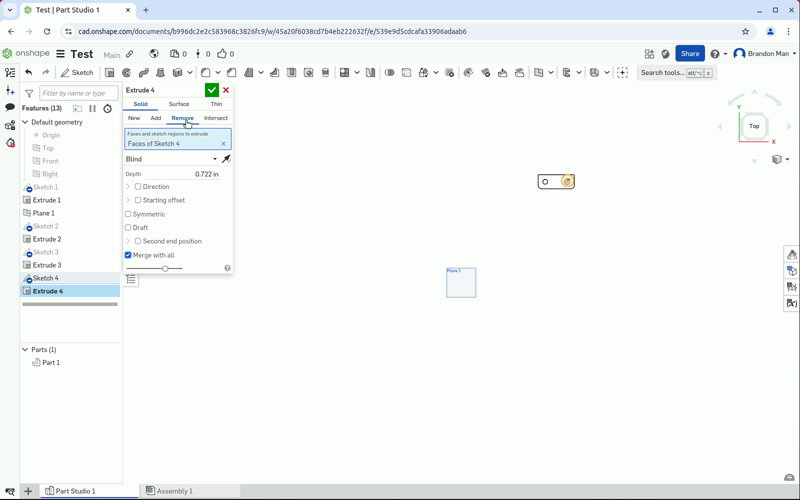
key(enter)
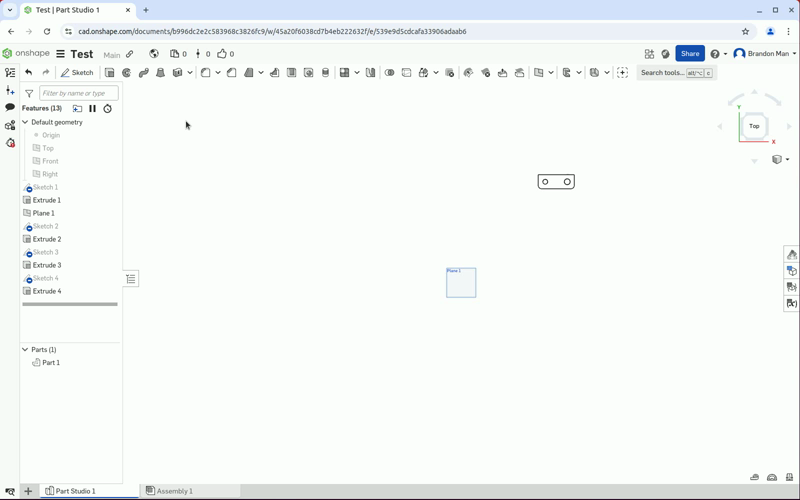
key(shift+h)
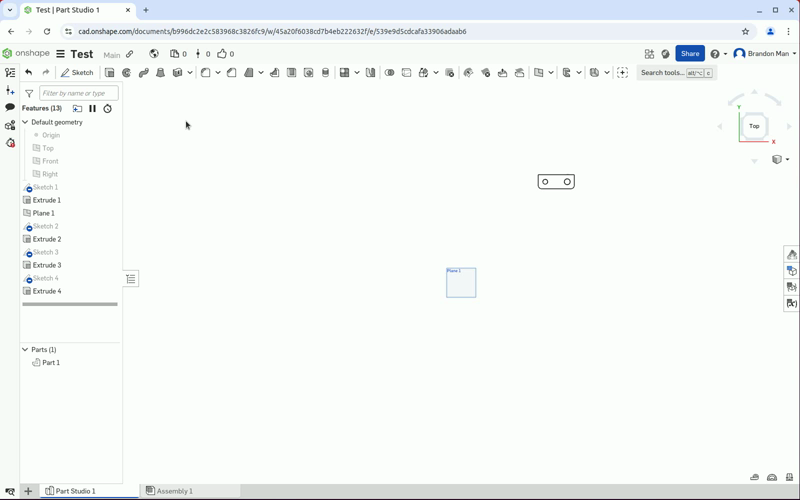
key(shift+h)
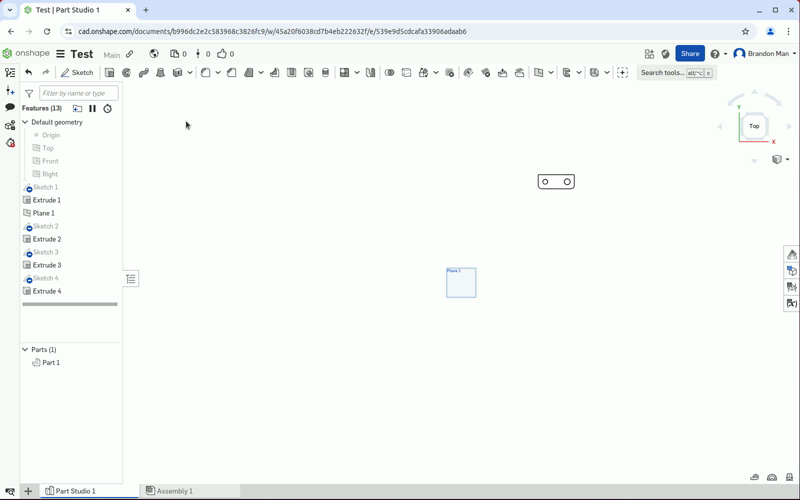
mouse_move(73, 189)
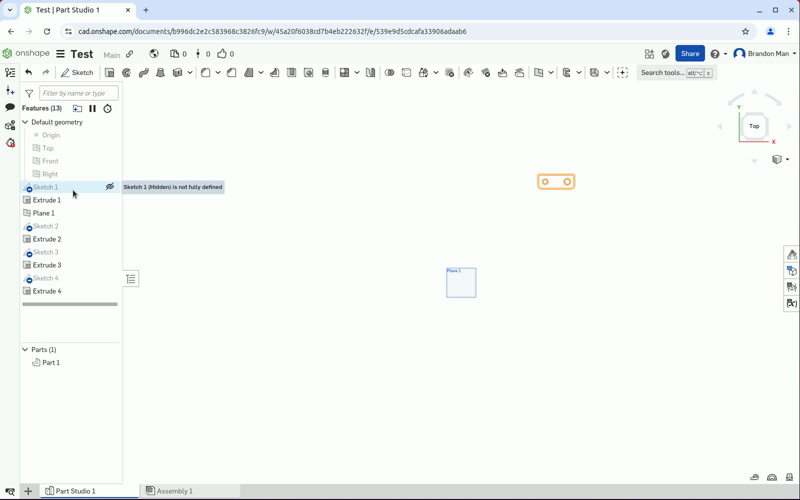
click(73, 189)
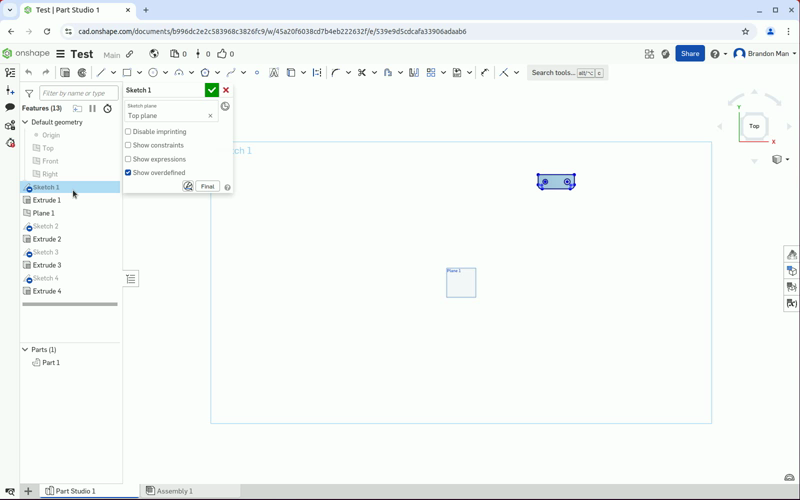
mouse_move(229, 92)
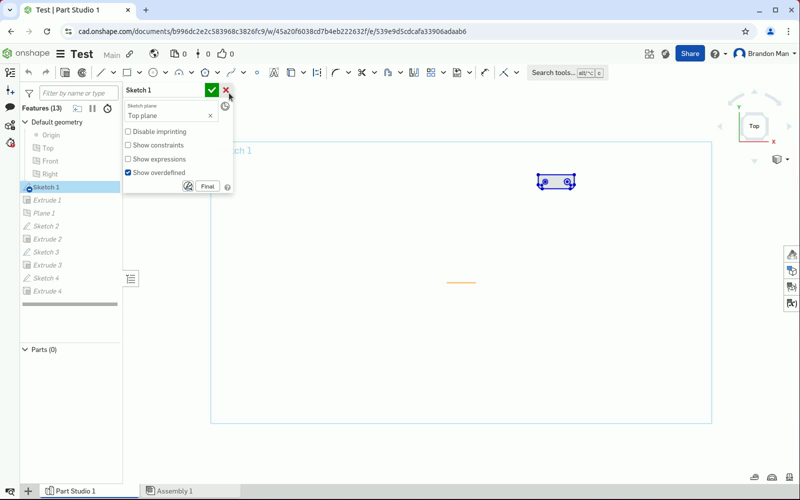
click(229, 92)
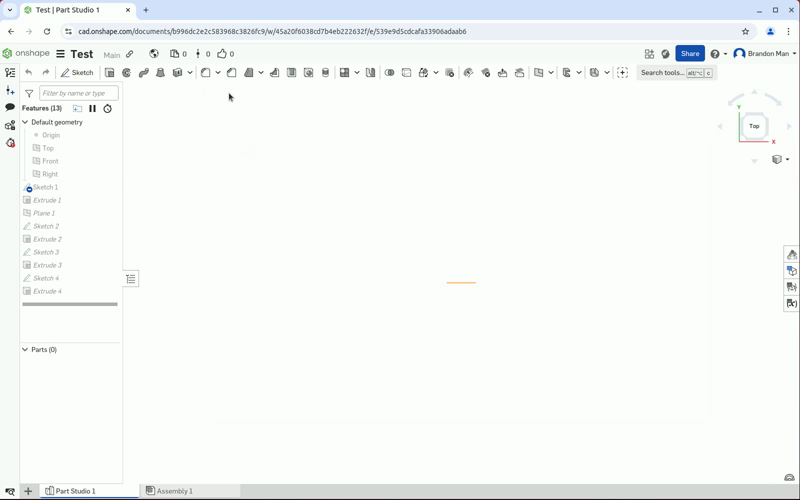
key(shift+s)
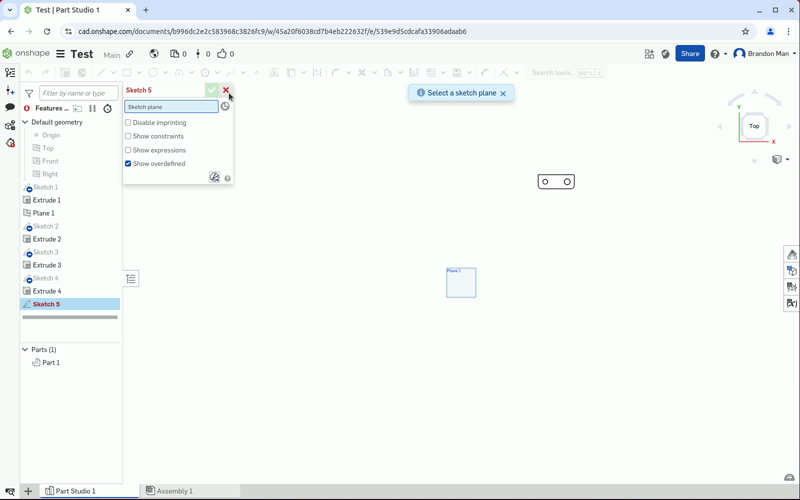
mouse_move(73, 215)
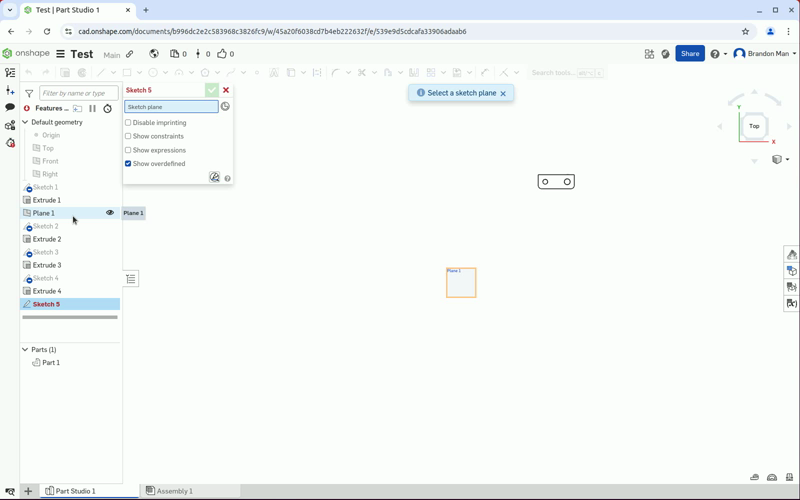
click(73, 215)
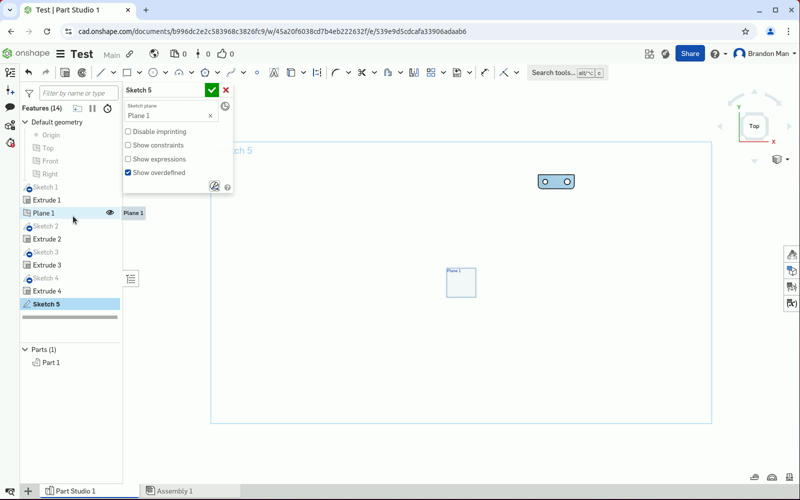
mouse_move(73, 352)
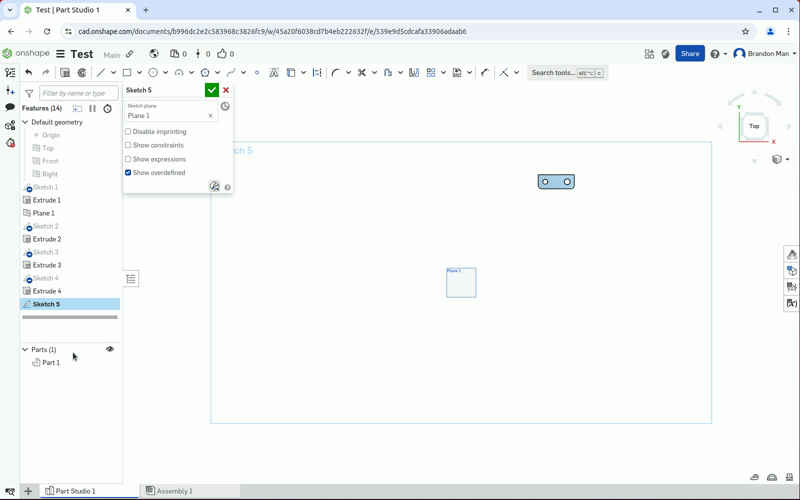
key(y)
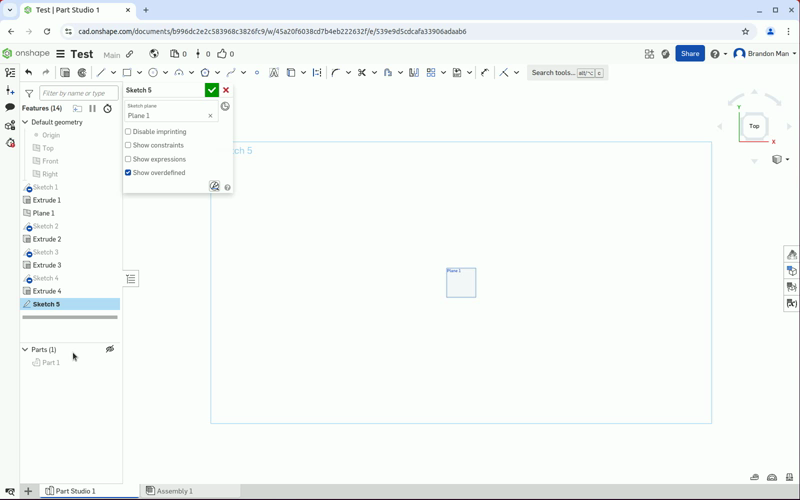
key(c)
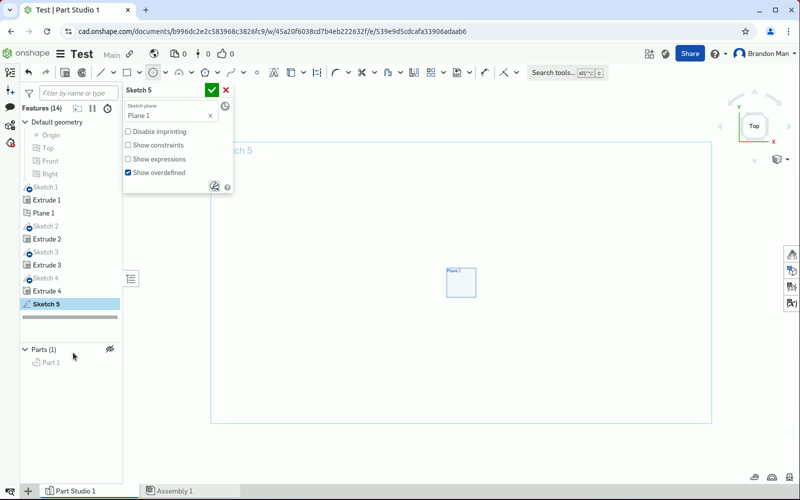
key_down(shift)
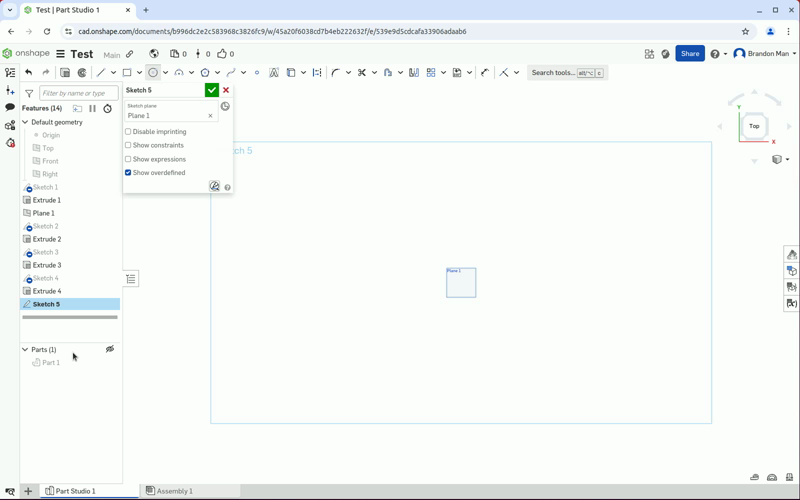
mouse_move(546, 180)
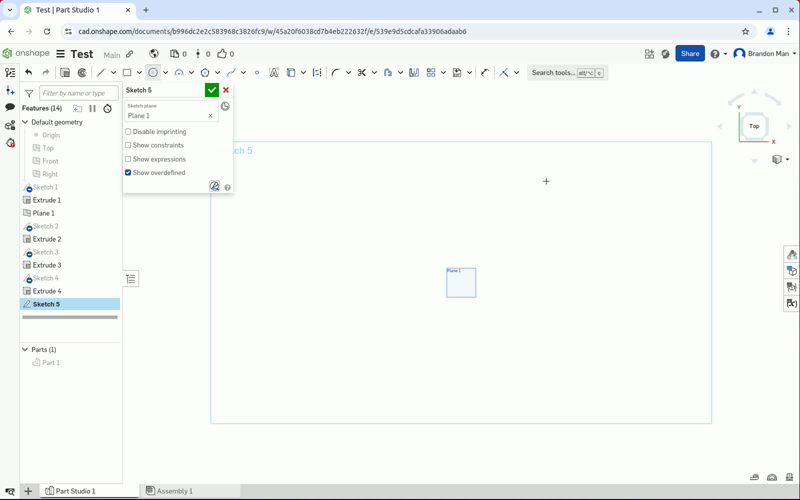
click(546, 180)
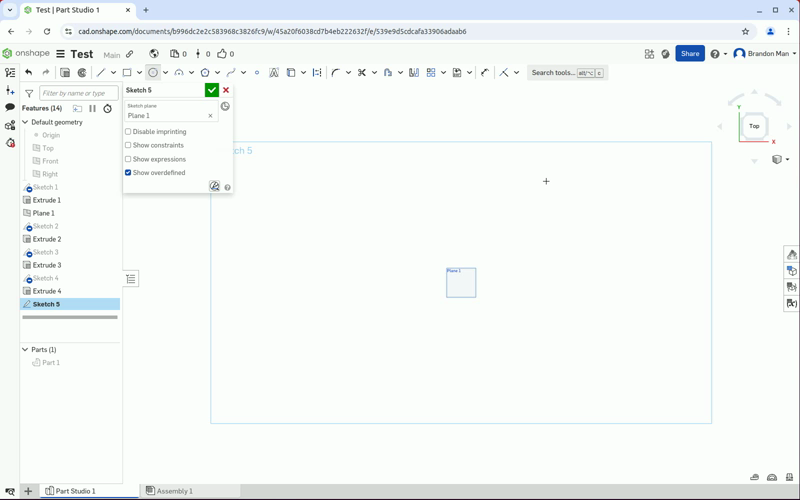
key_up(shift)
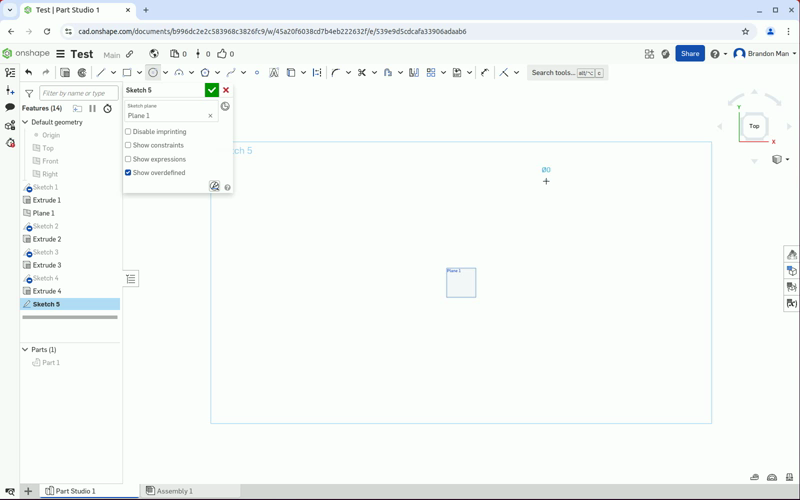
mouse_move(552, 180)
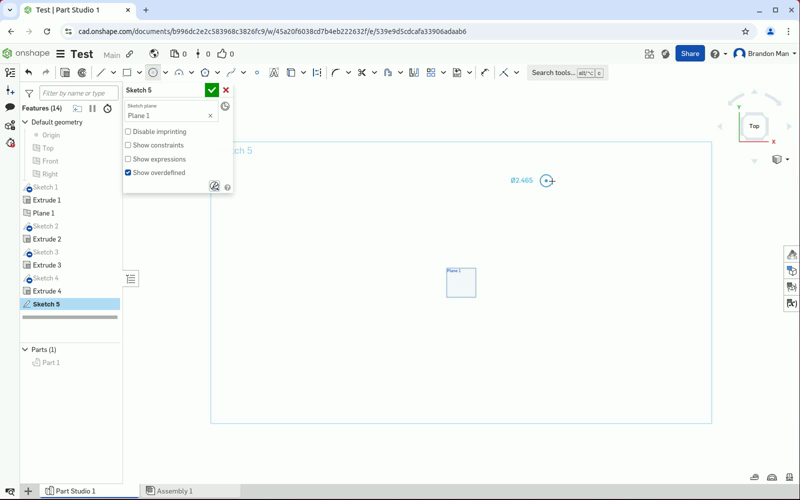
click(552, 180)
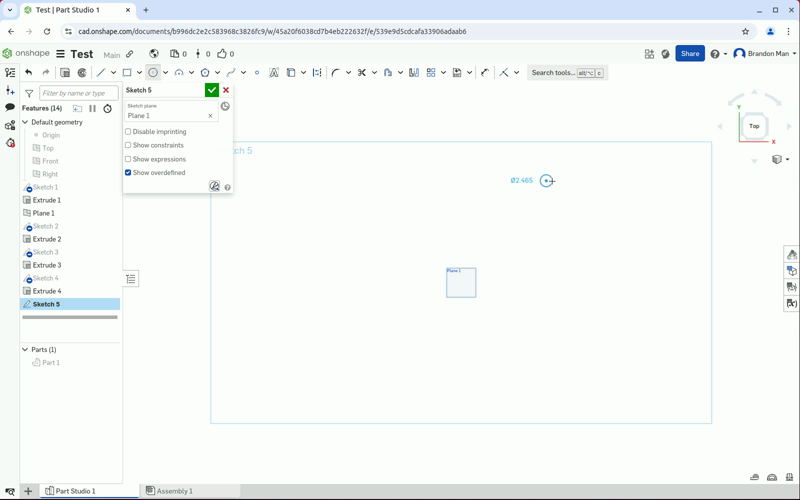
key(esc)
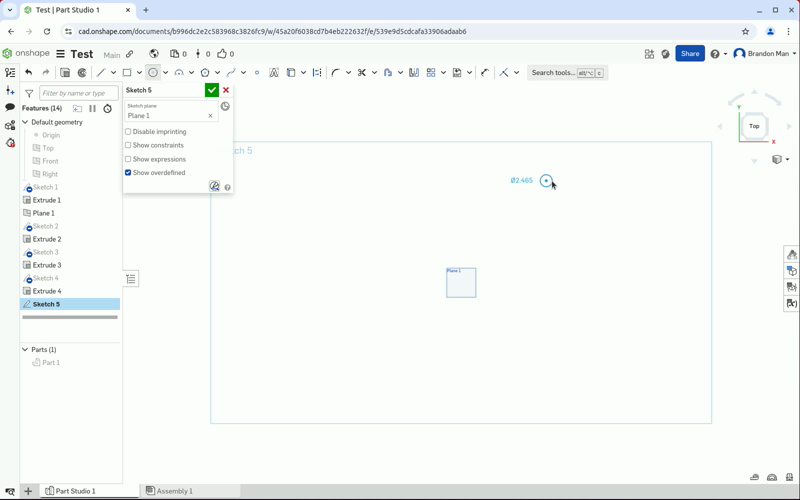
key(c)
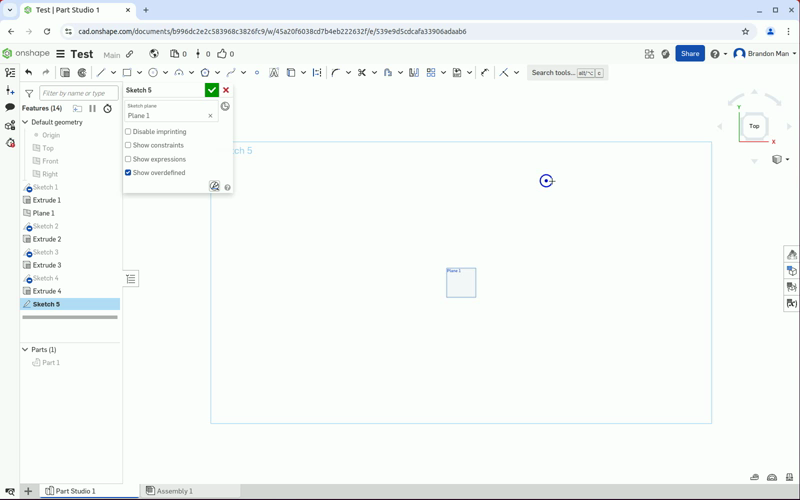
key_down(shift)
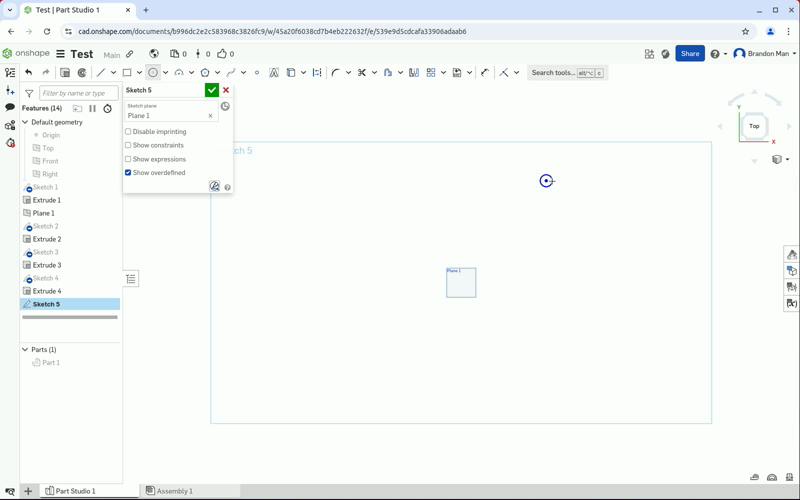
mouse_move(546, 180)
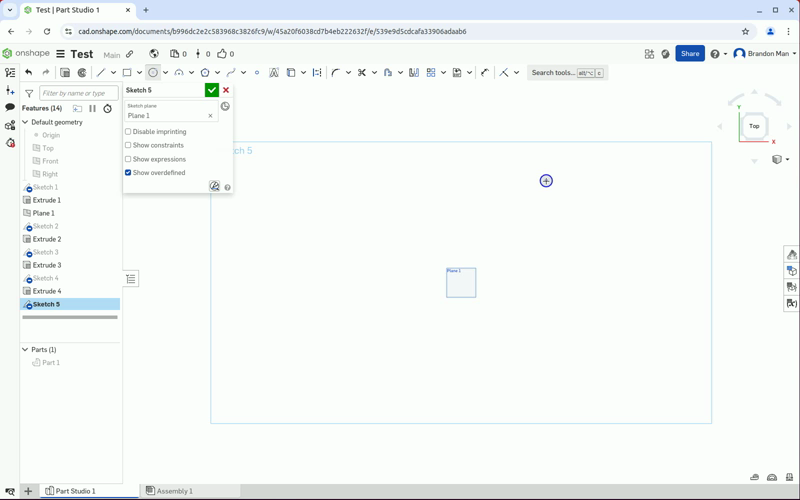
click(546, 180)
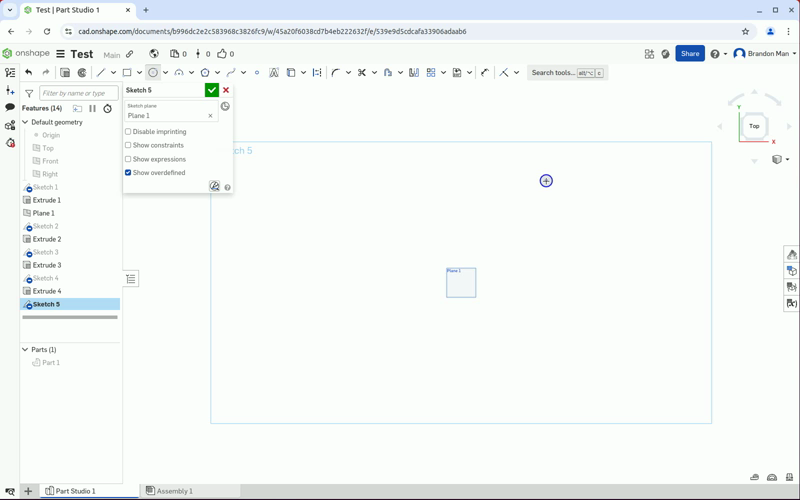
key_up(shift)
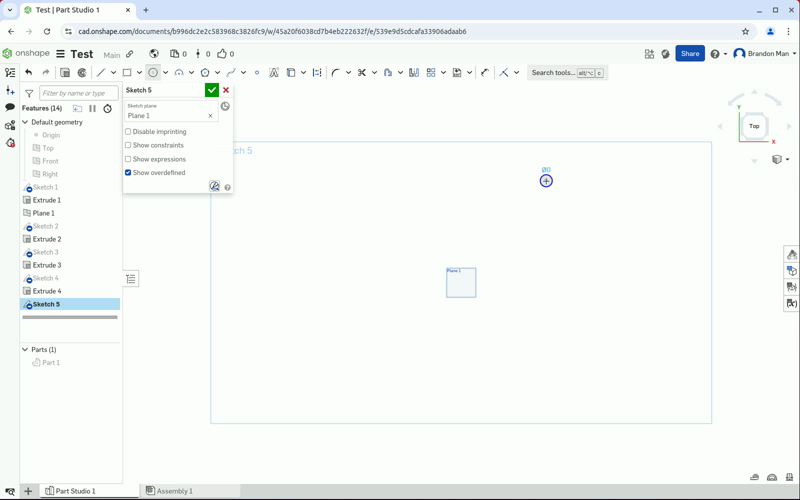
mouse_move(549, 180)
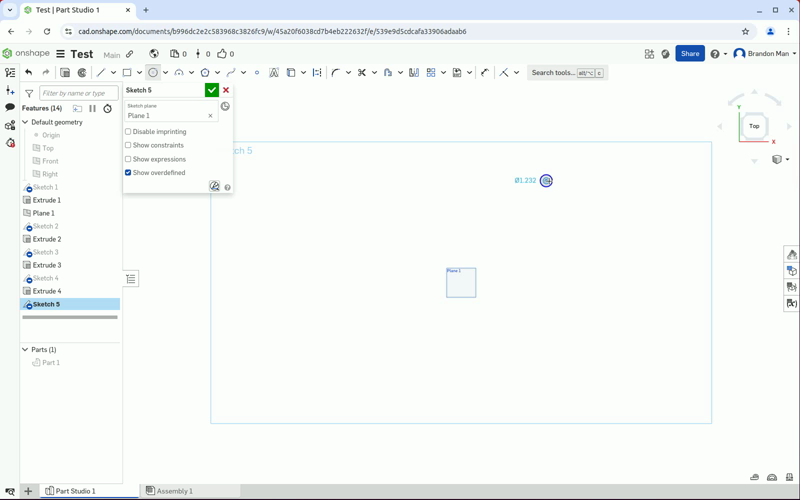
scroll(6)
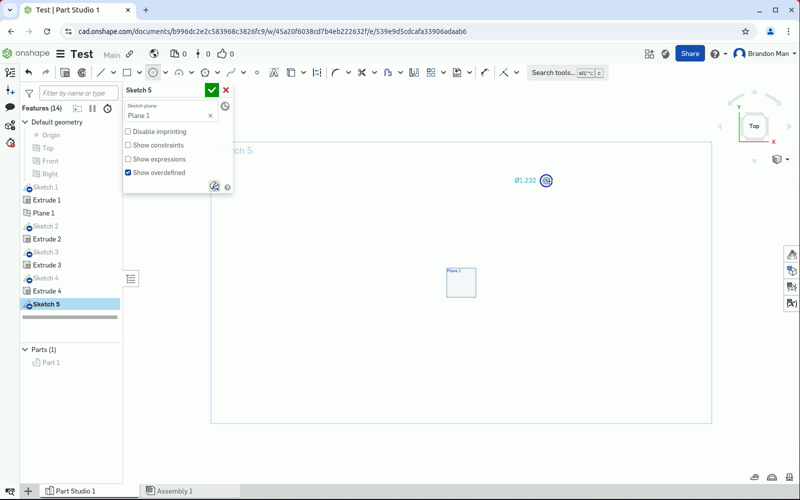
scroll(6)
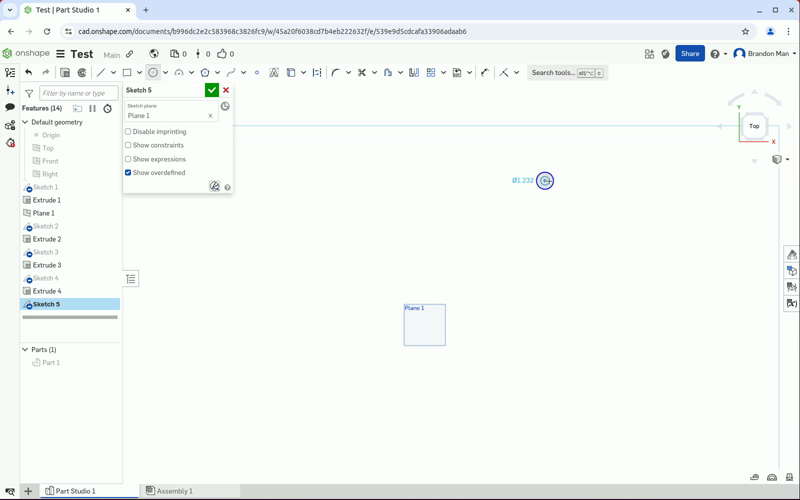
scroll(6)
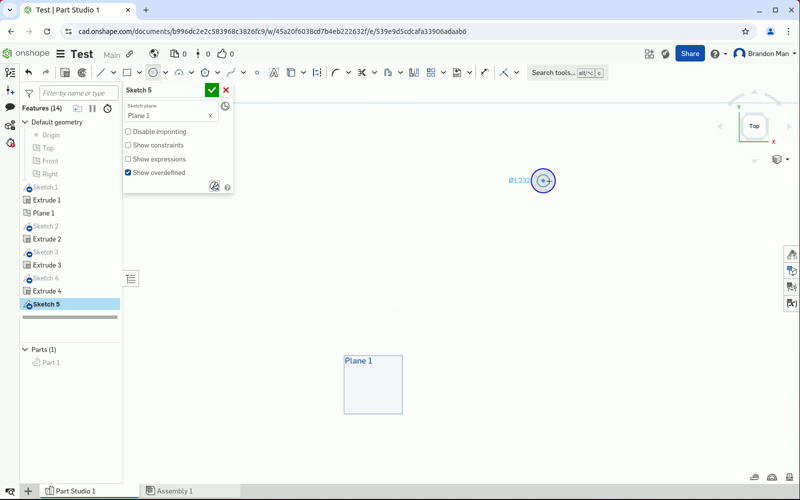
scroll(6)
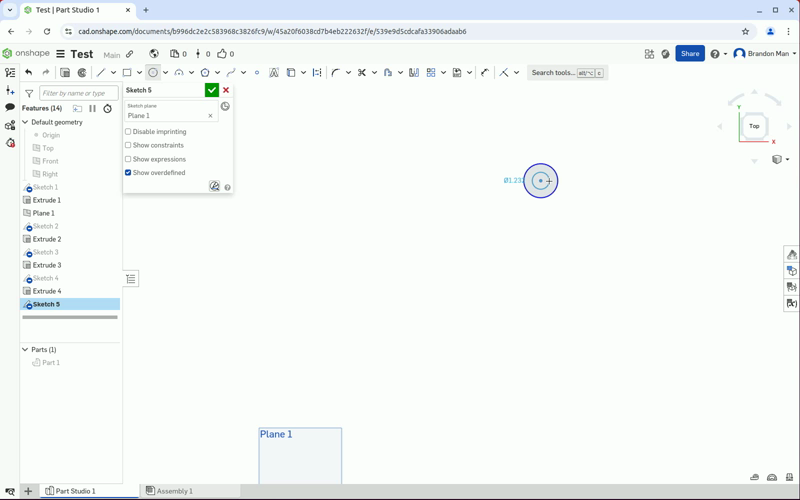
scroll(6)
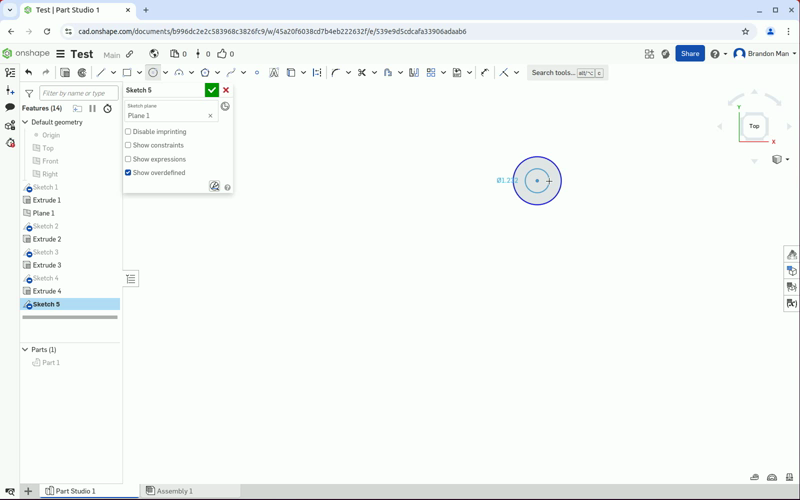
scroll(6)
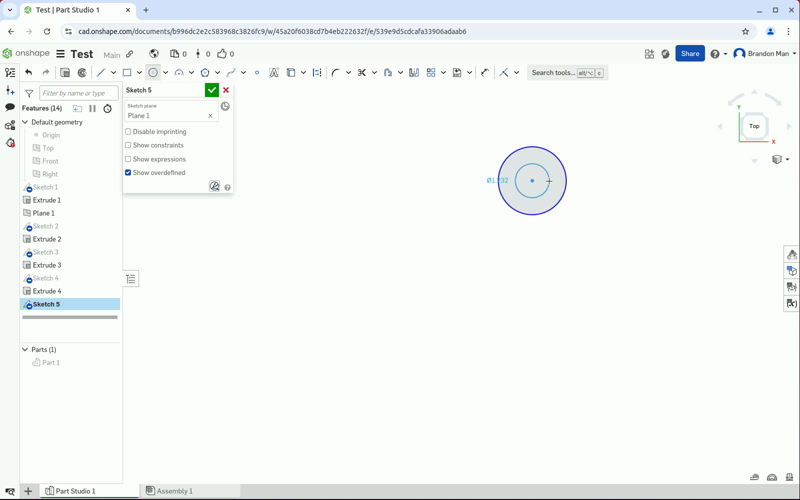
scroll(6)
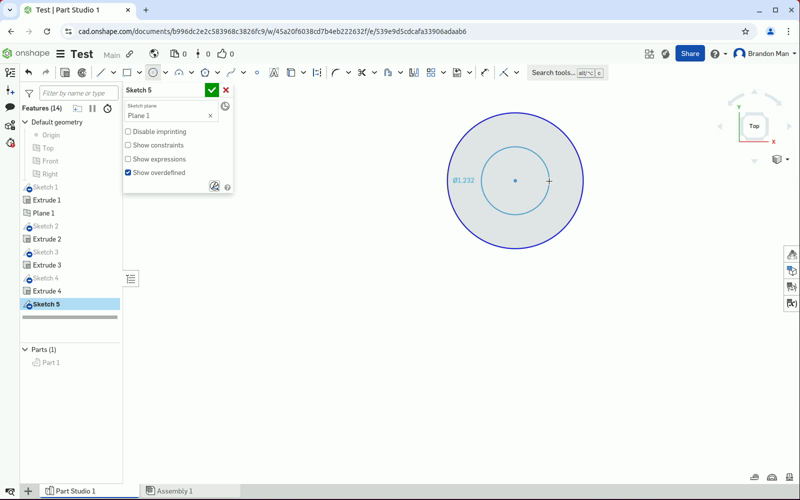
click(549, 180)
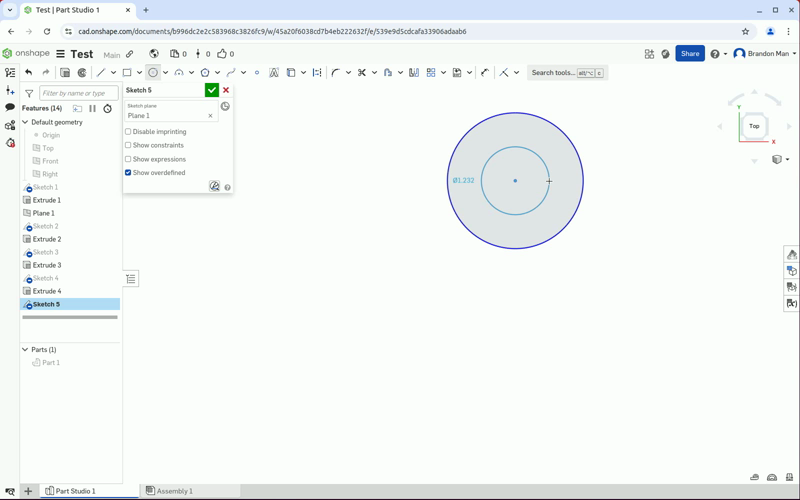
scroll(-6)
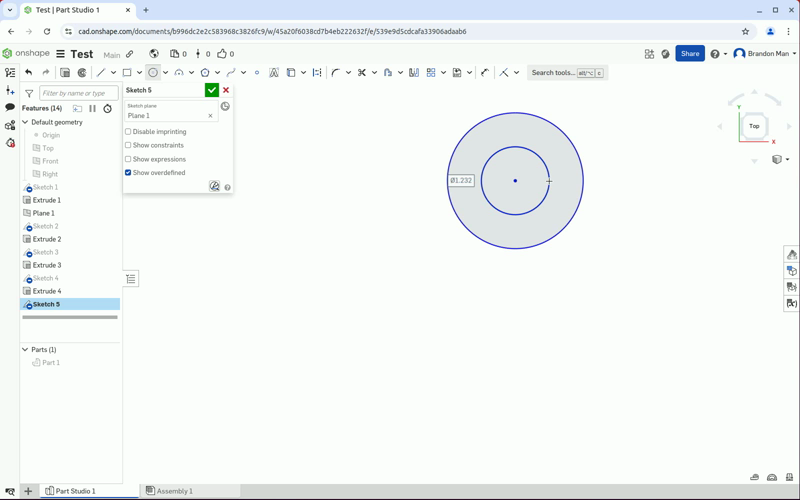
scroll(-6)
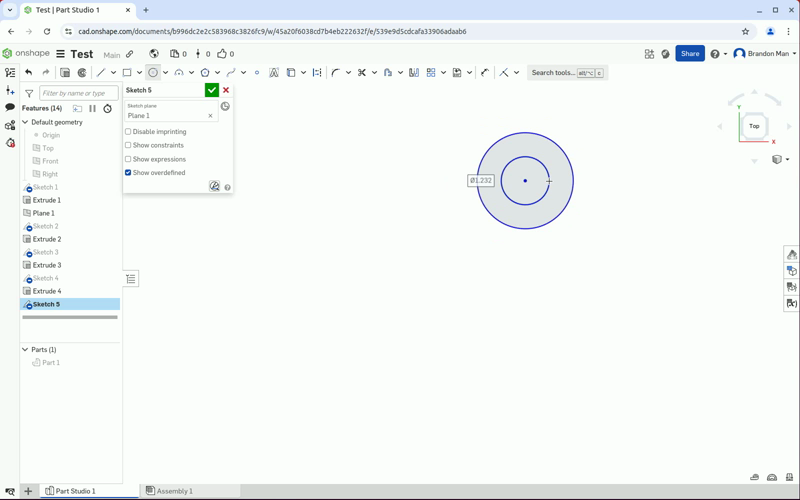
scroll(-6)
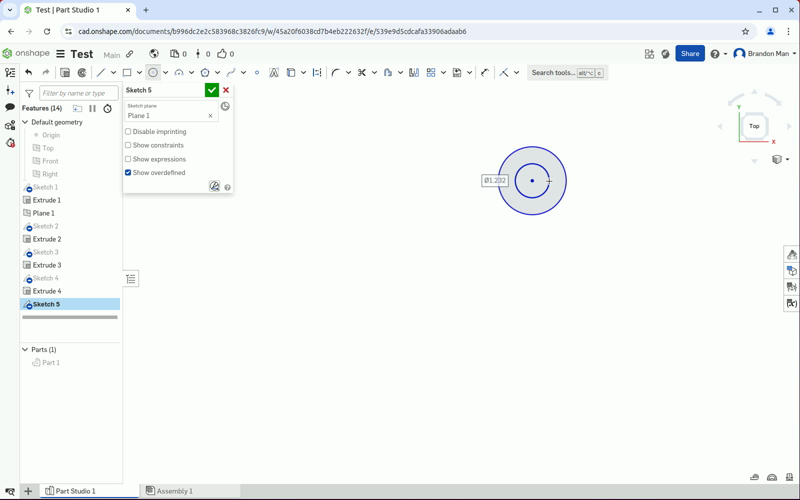
scroll(-6)
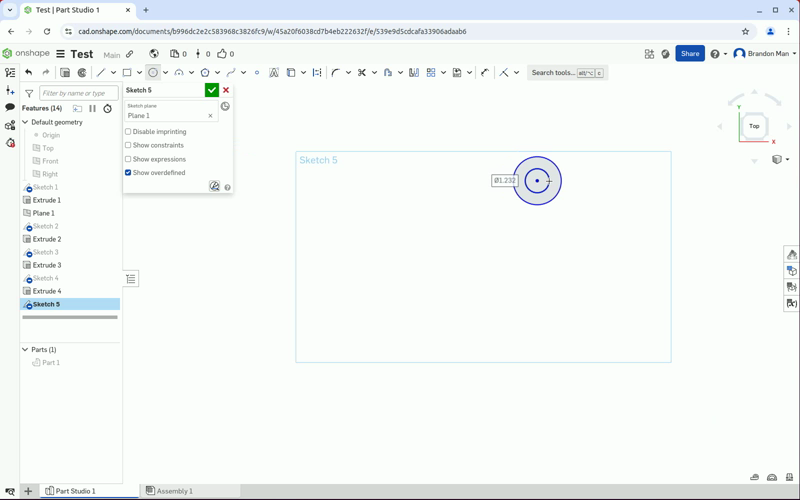
scroll(-6)
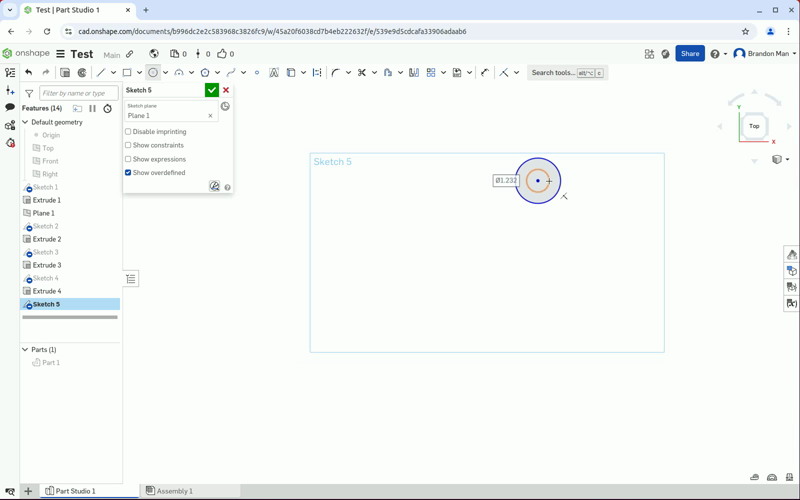
scroll(-6)
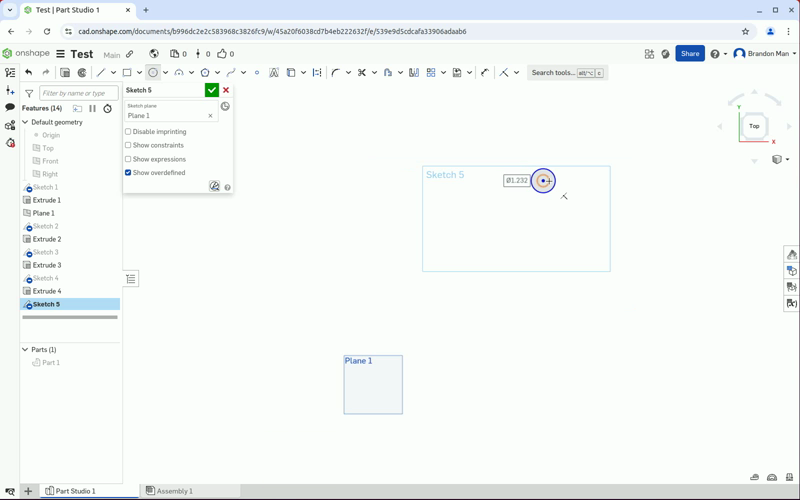
scroll(-6)
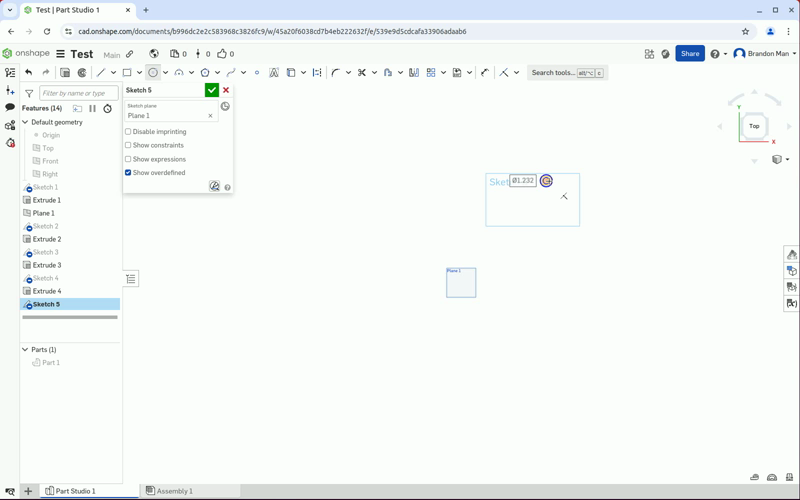
key(esc)
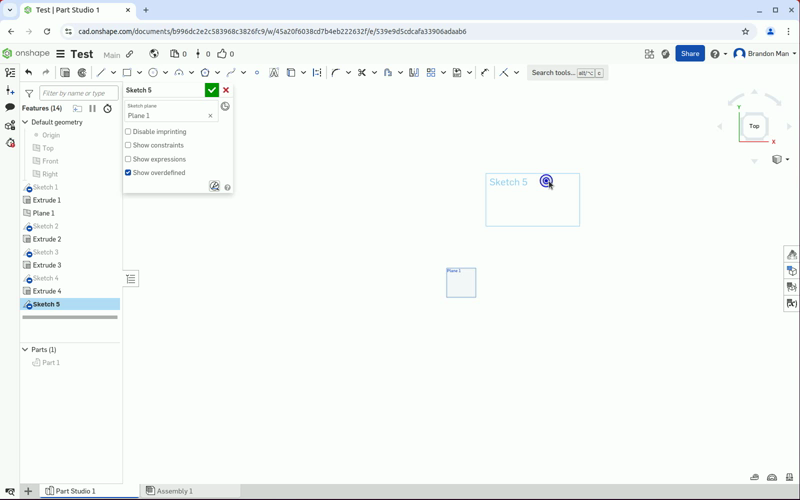
mouse_move(542, 180)
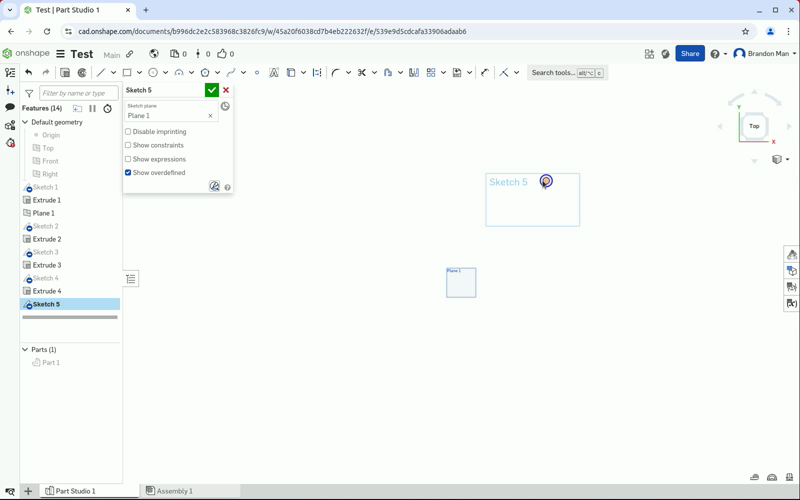
scroll(6)
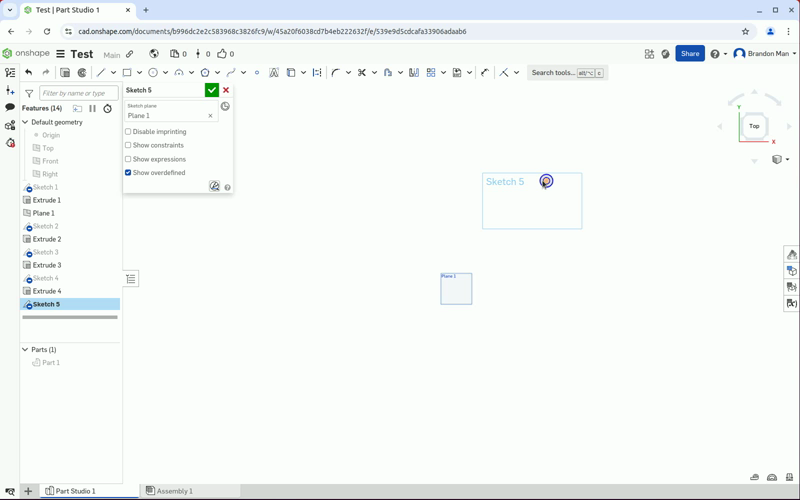
scroll(6)
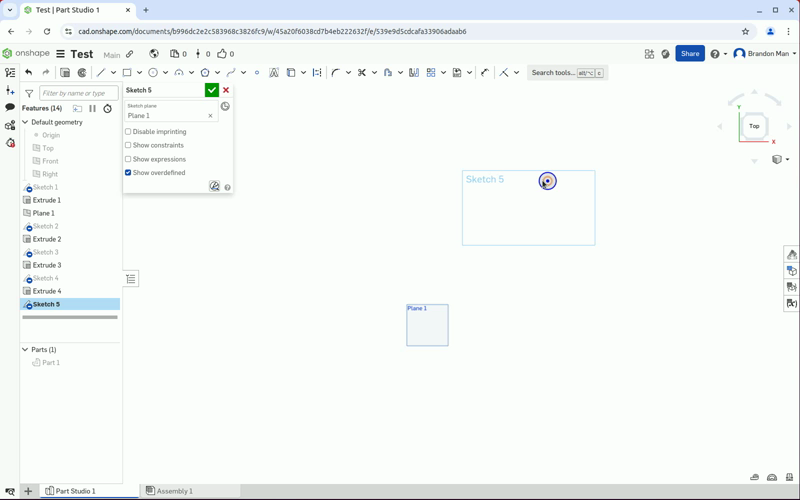
scroll(6)
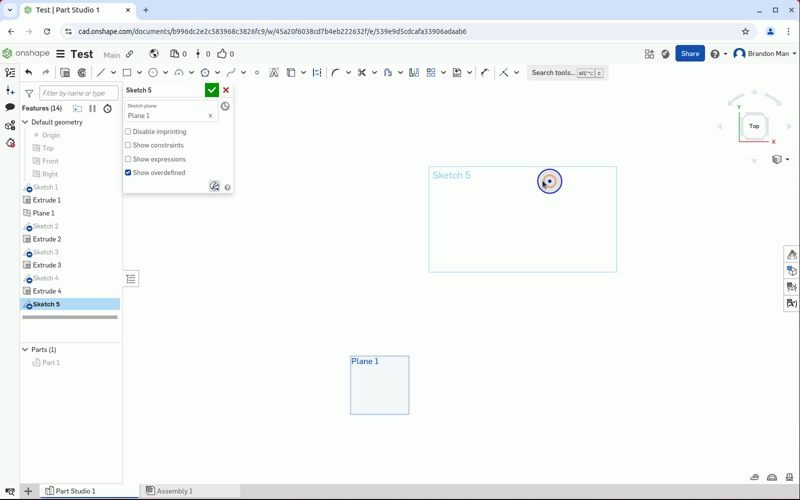
scroll(6)
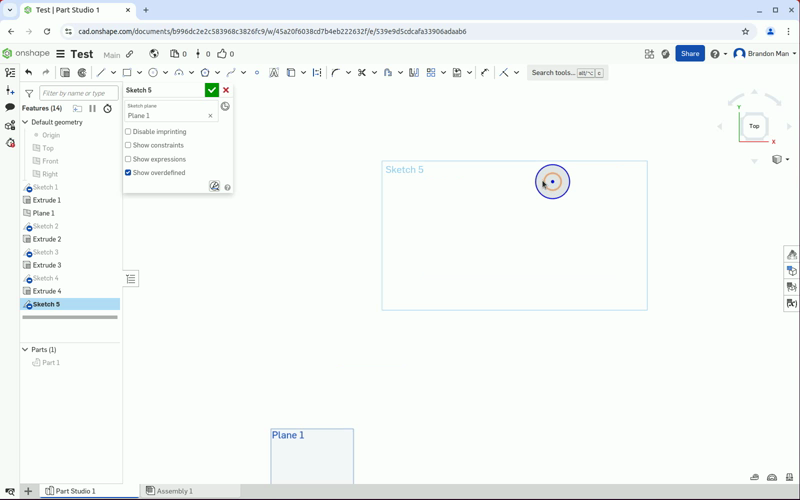
scroll(6)
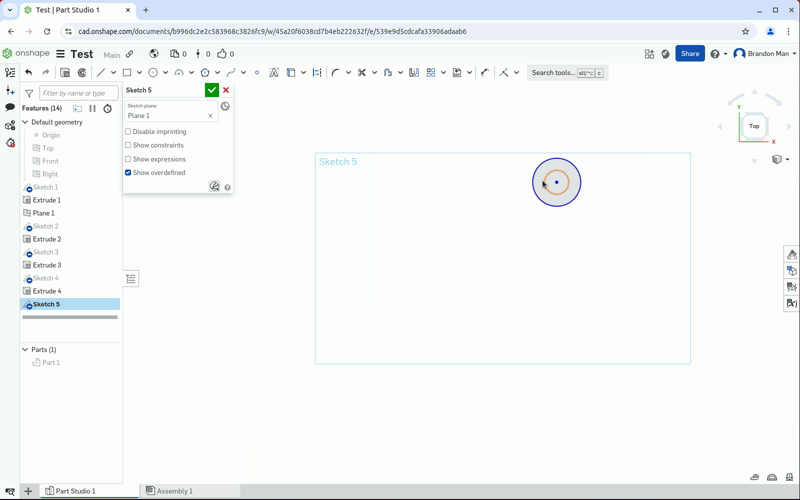
scroll(6)
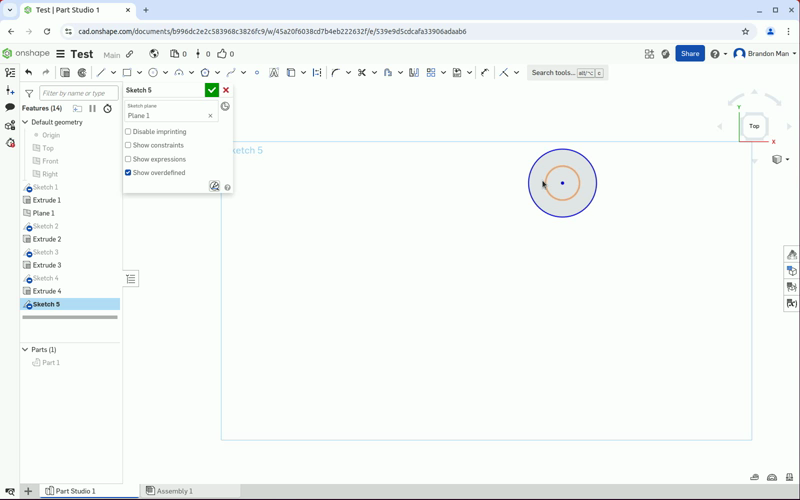
scroll(6)
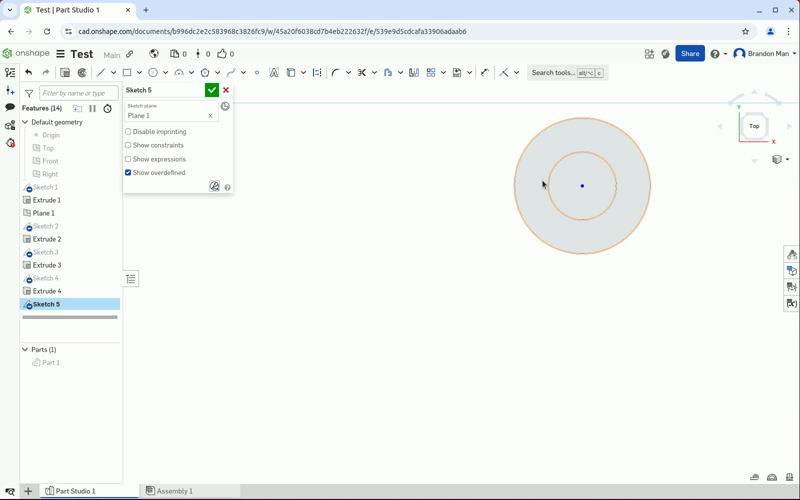
click(542, 180)
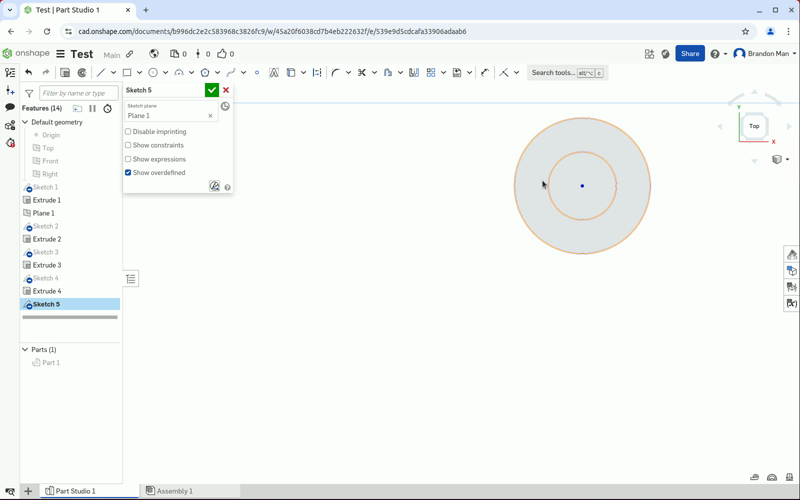
scroll(-6)
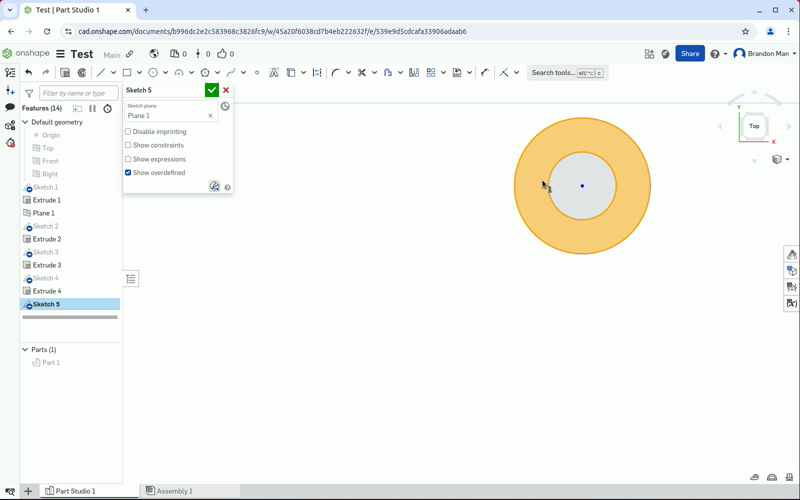
scroll(-6)
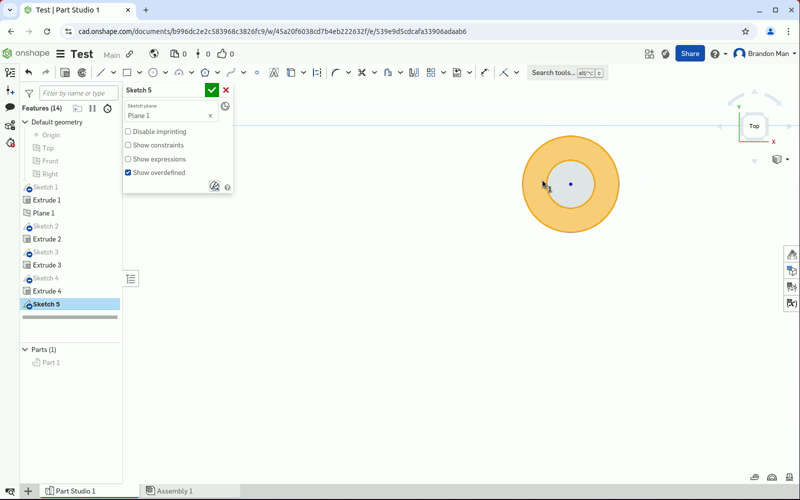
scroll(-6)
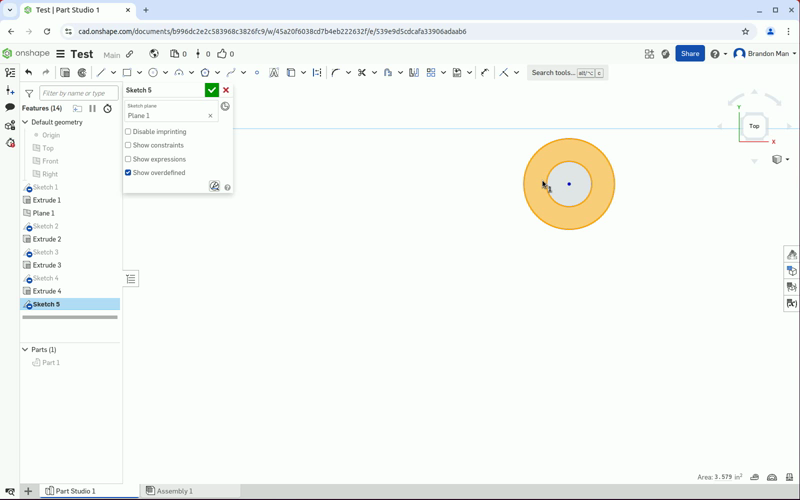
scroll(-6)
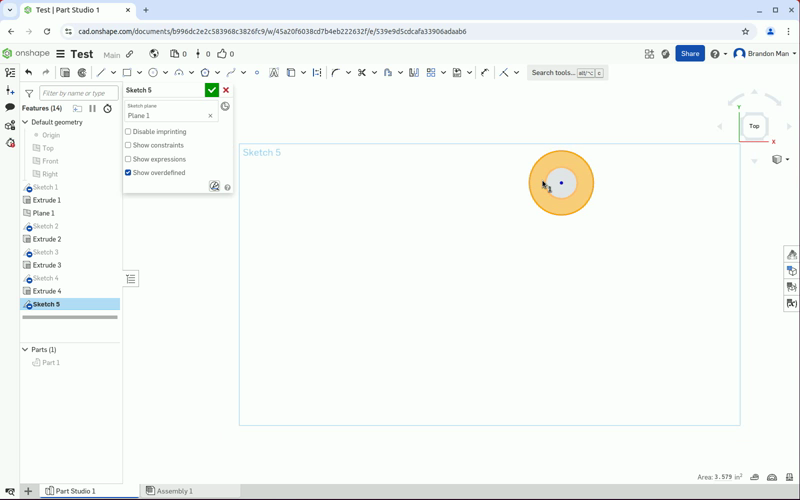
scroll(-6)
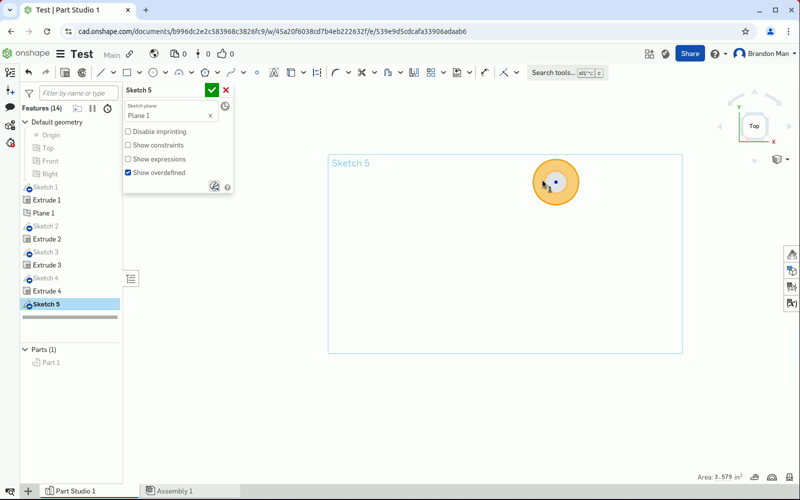
scroll(-6)
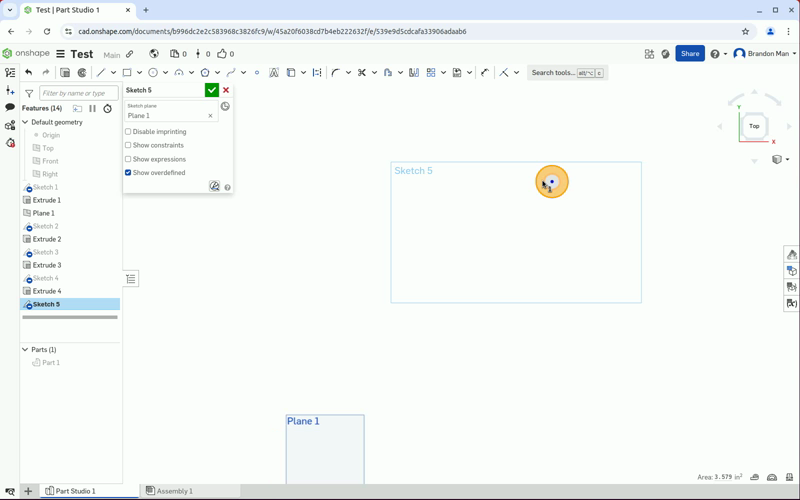
scroll(-6)
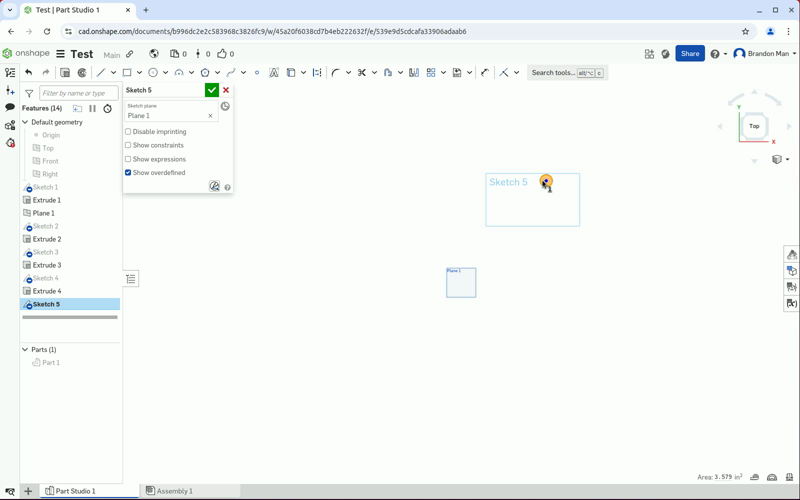
mouse_move(73, 352)
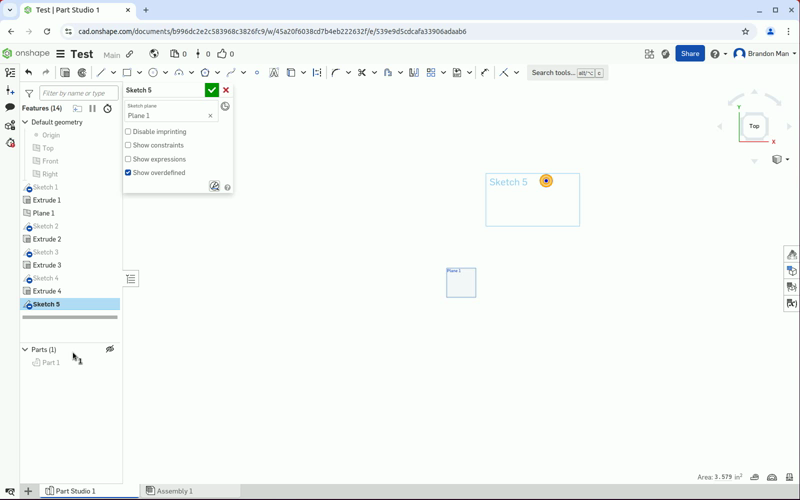
key(shift+y)
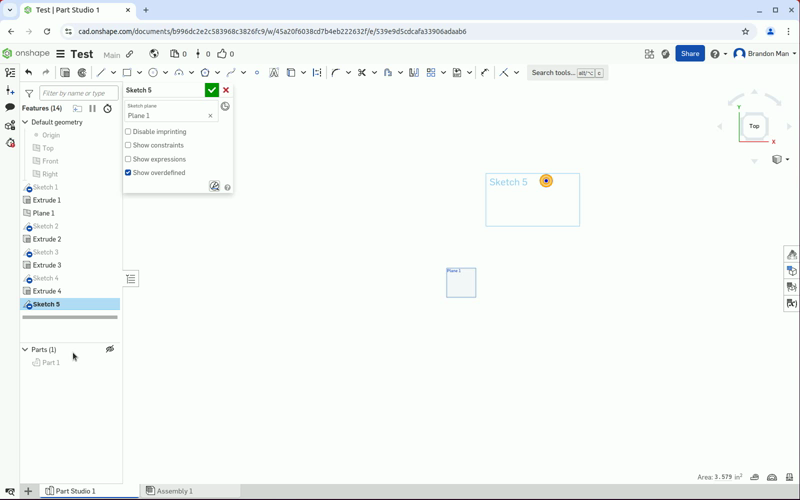
key(shift+e)
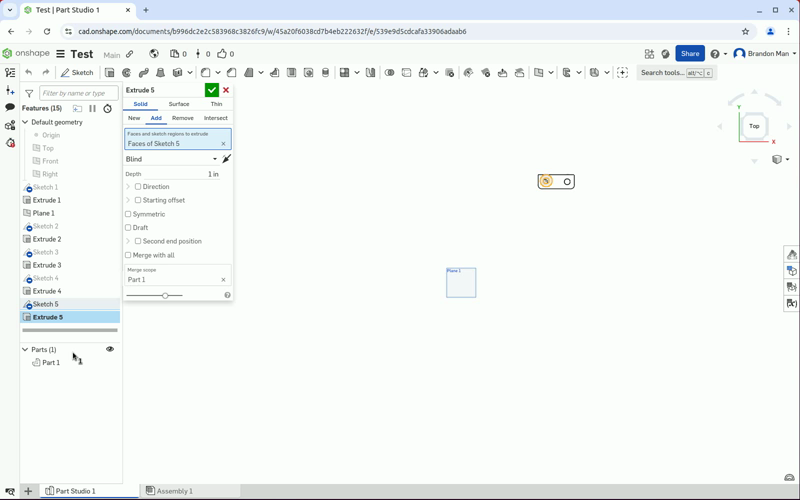
mouse_move(143, 106)
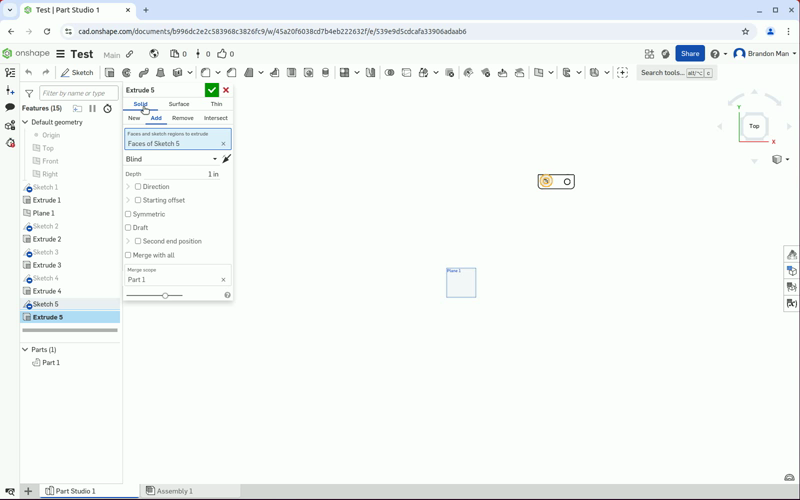
click(143, 106)
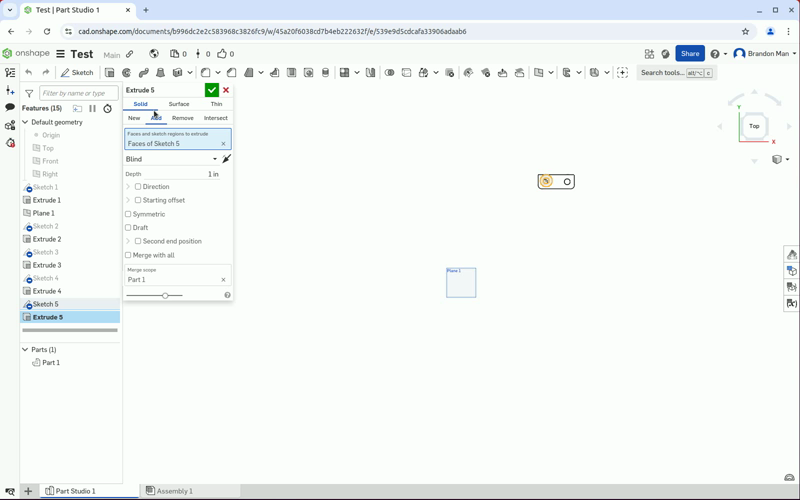
mouse_move(186, 120)
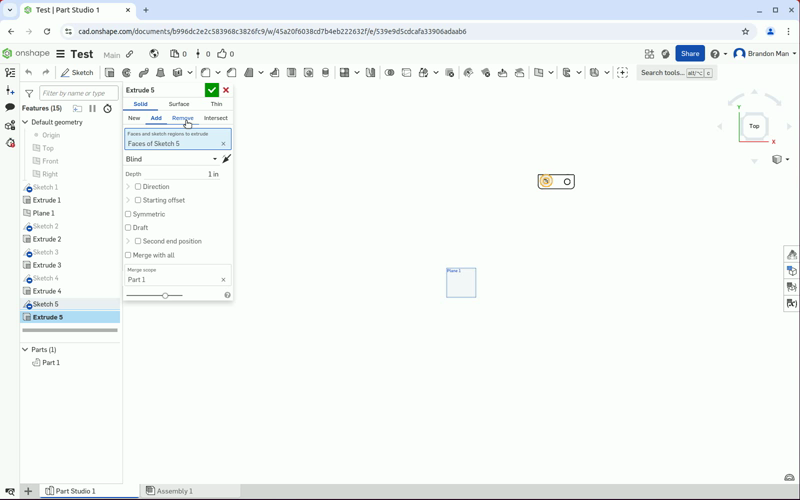
click(186, 120)
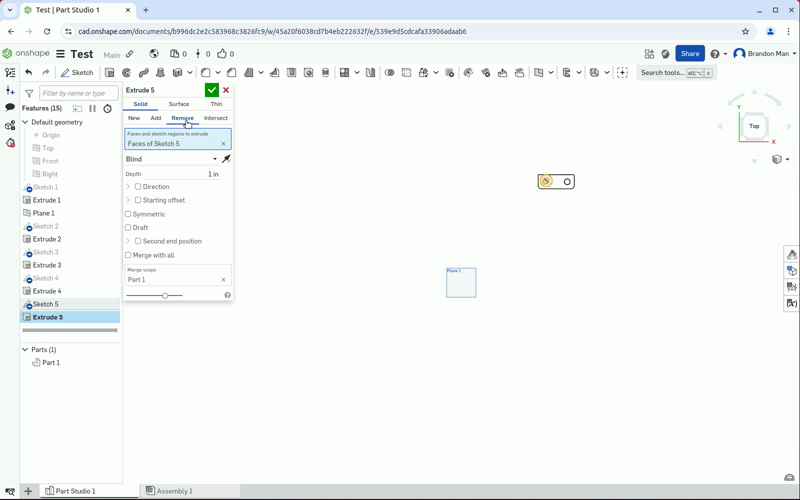
key(tab, 4)
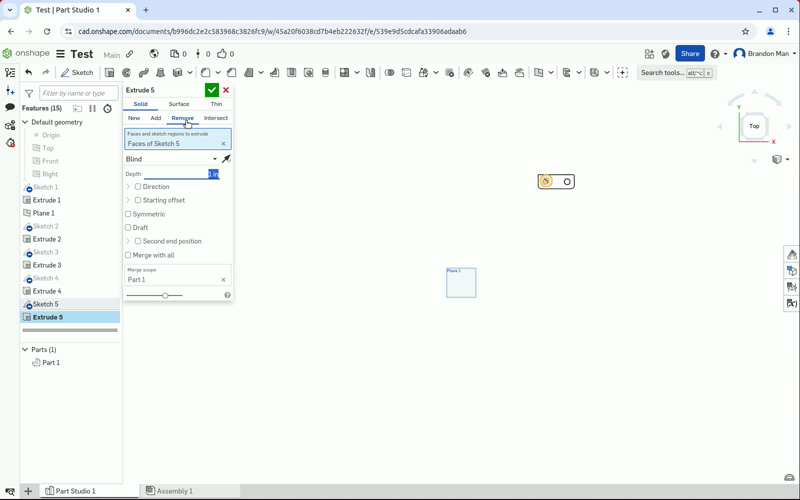
text(0.722)
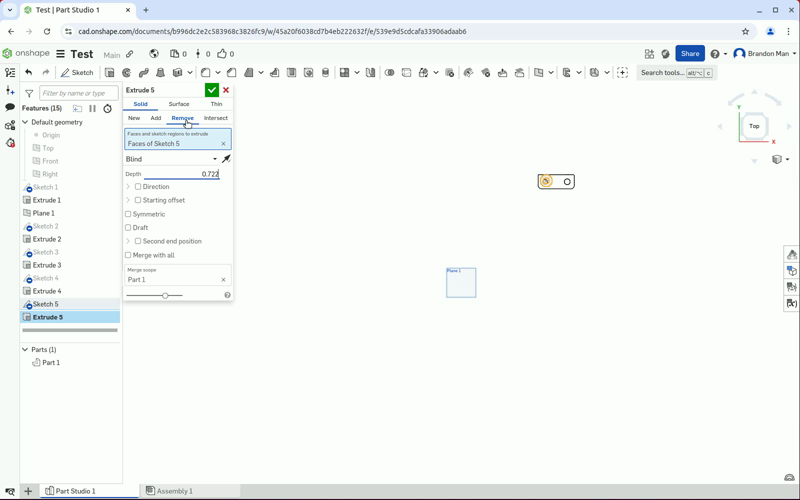
key(tab, 6)
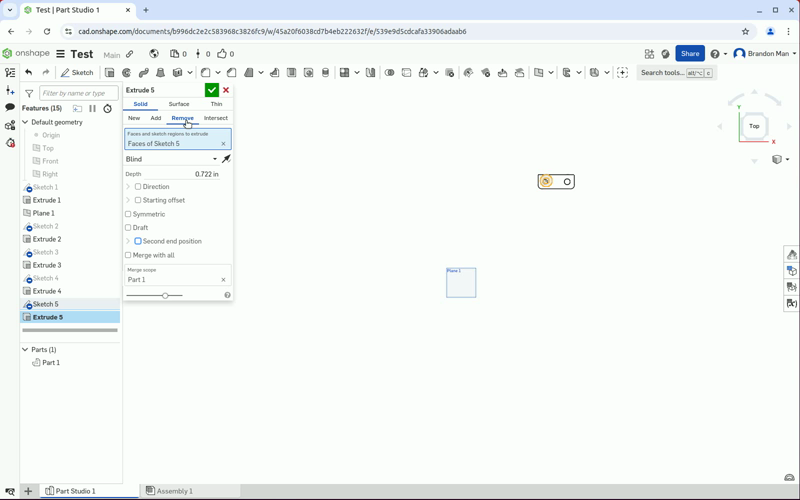
key(space)
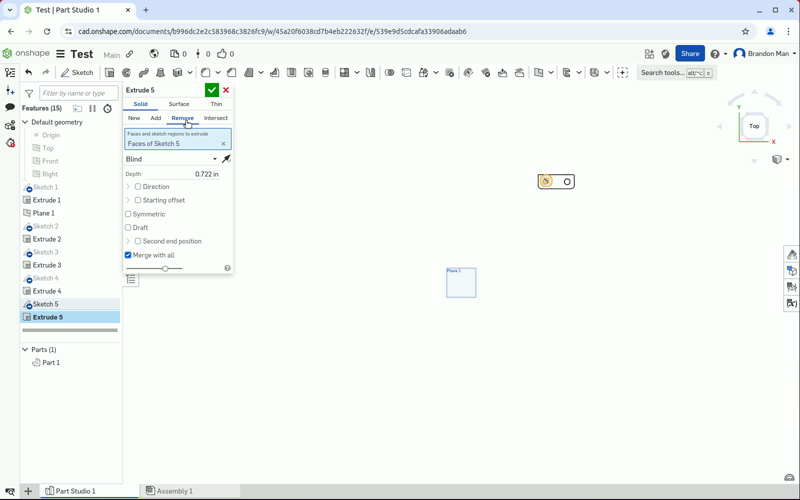
key(enter)
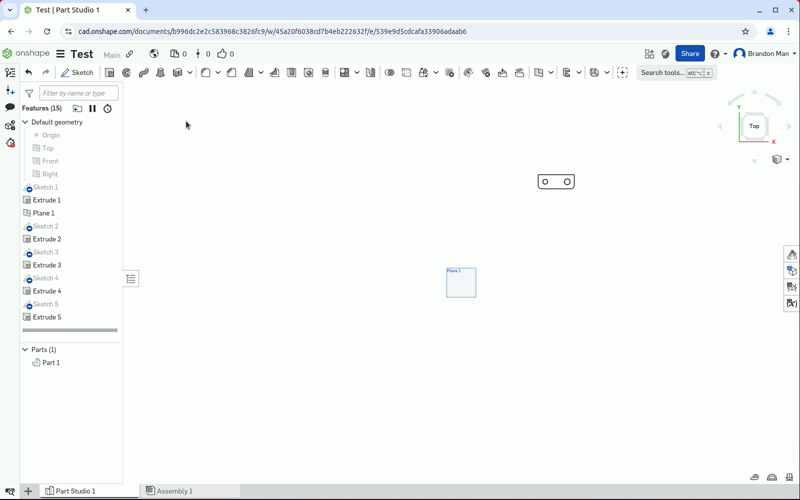
key(shift+h)
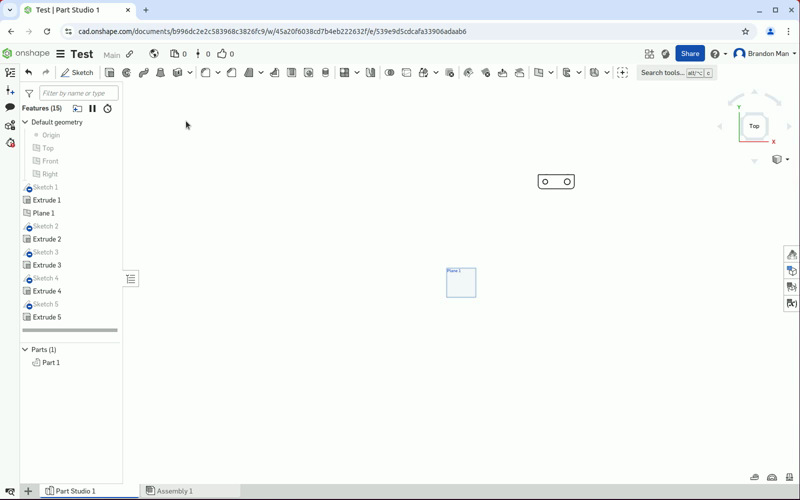
key(shift+h)
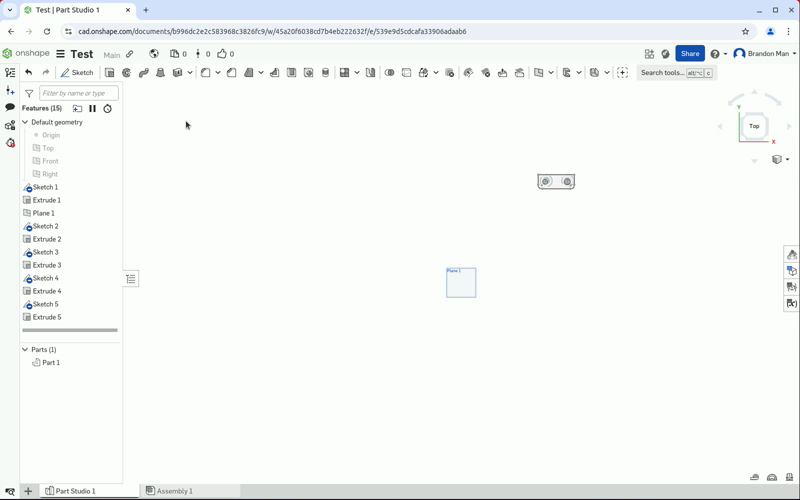
key(shift+7)
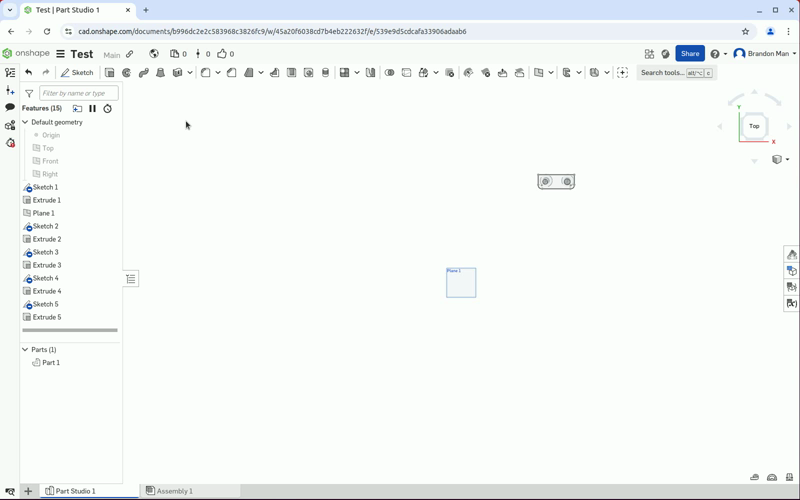
key(up, 3)
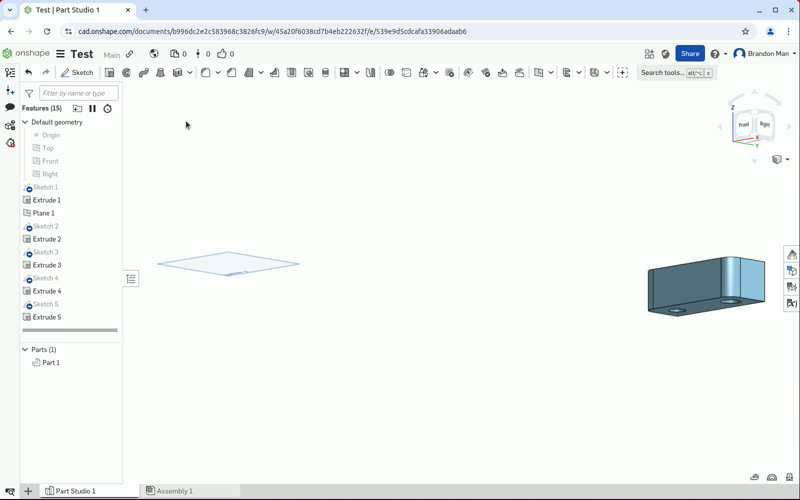
key(left, 3)
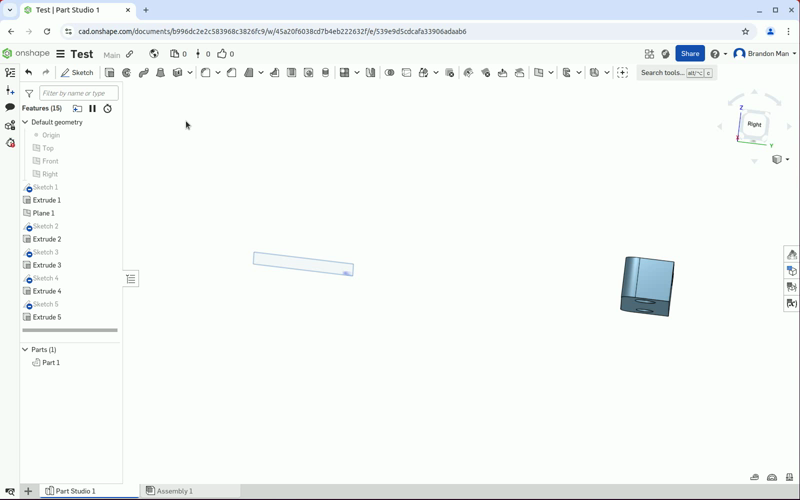
key(right, 3)
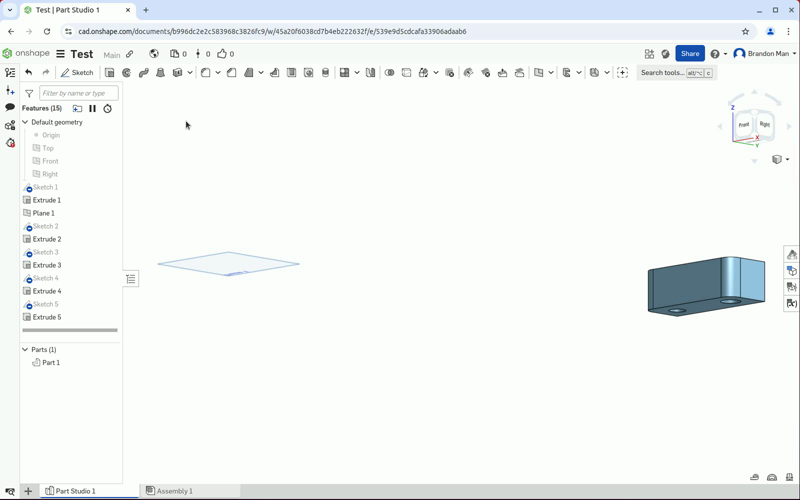
key(down, 3)
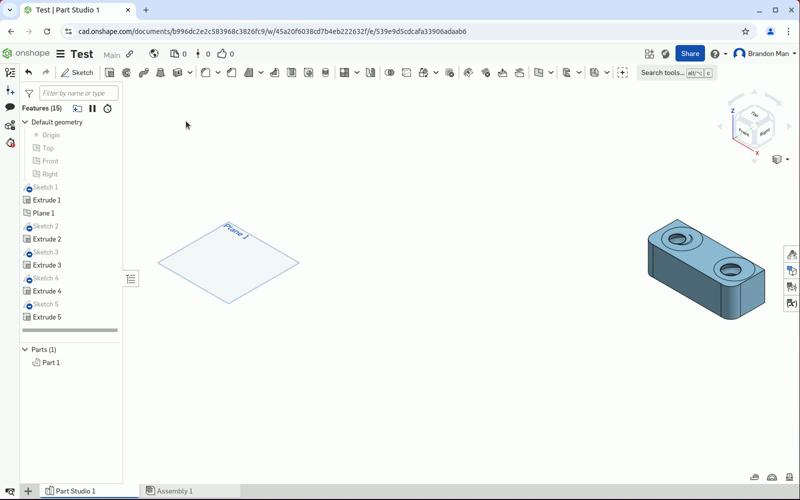
mouse_move(73, 189)
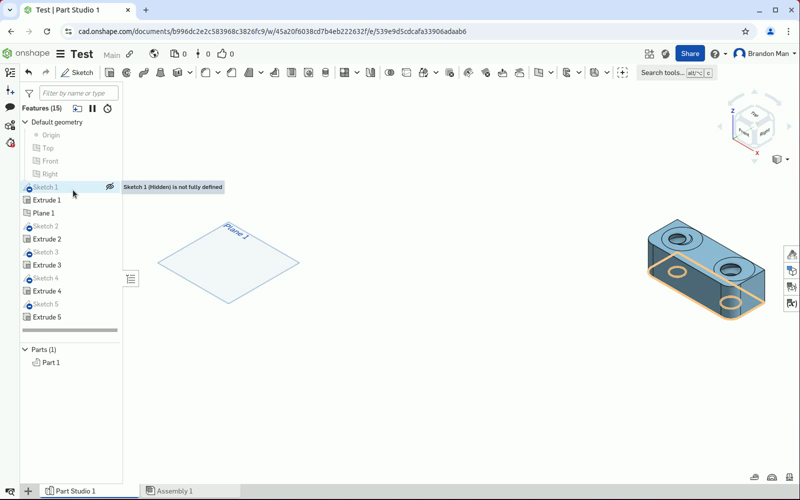
click(73, 189)